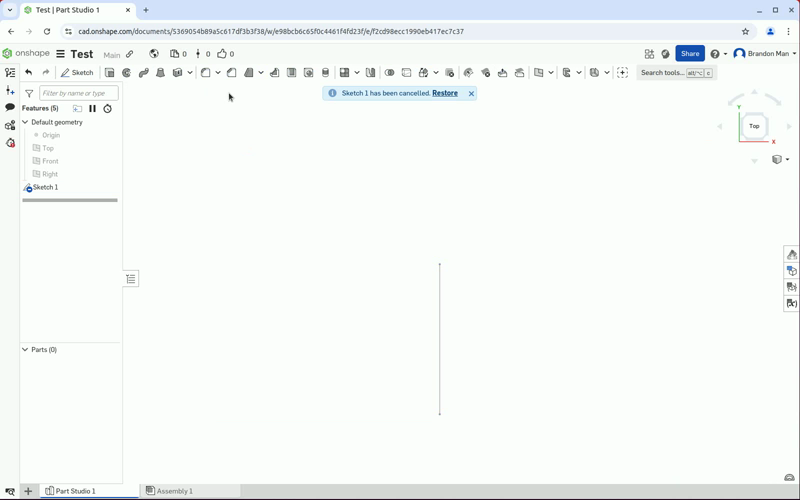
key(shift+h)
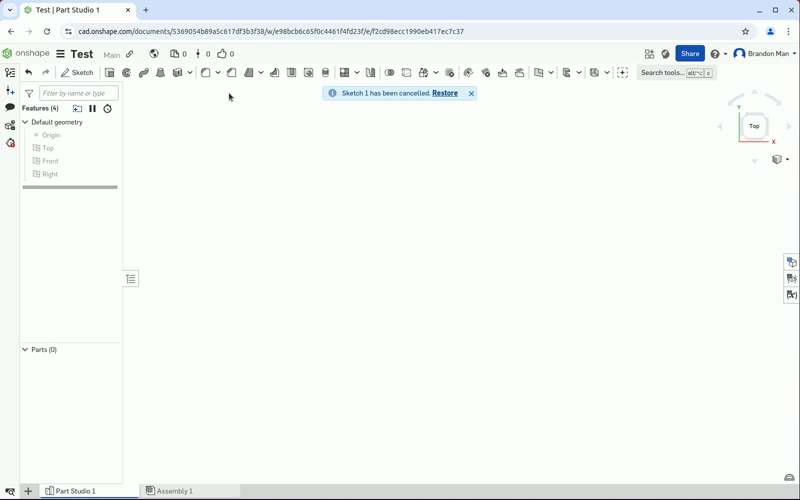
mouse_move(73, 352)
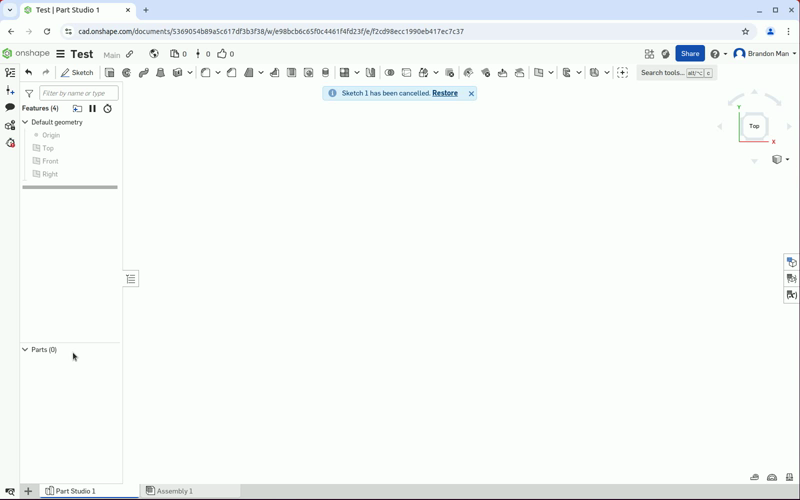
key(y)
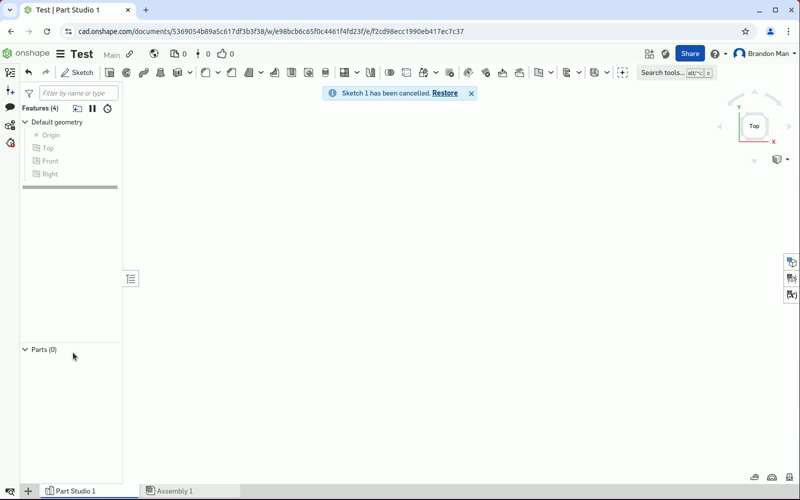
key(shift+p)
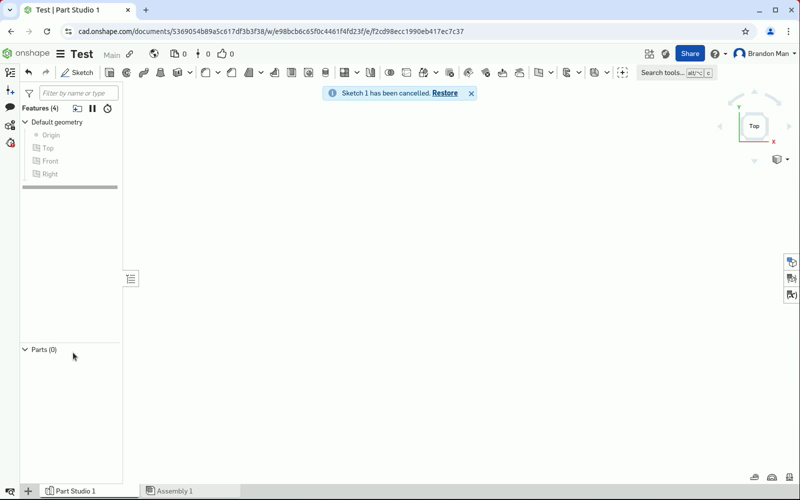
key(space)
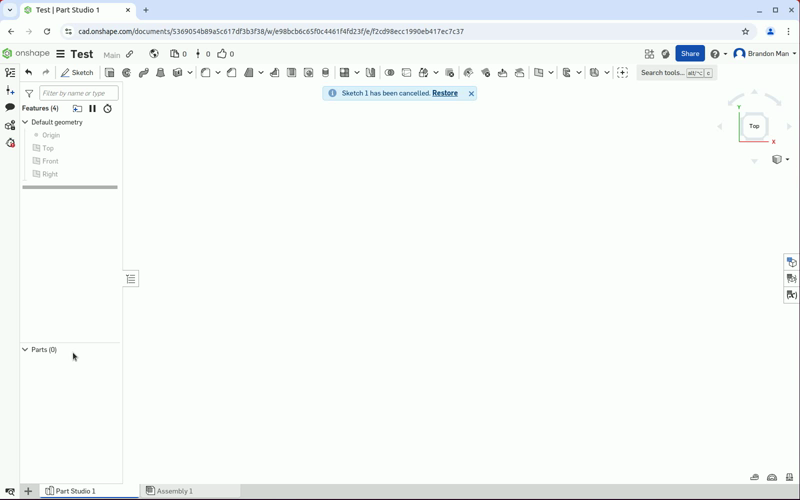
key_down(shift)
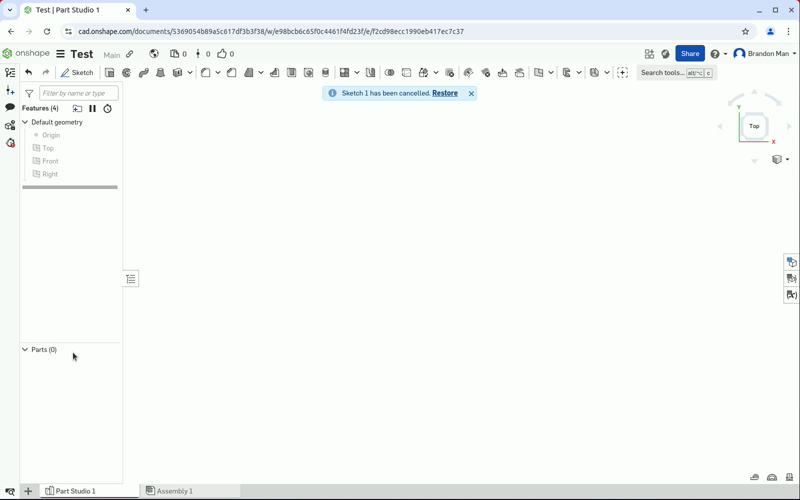
key(up)
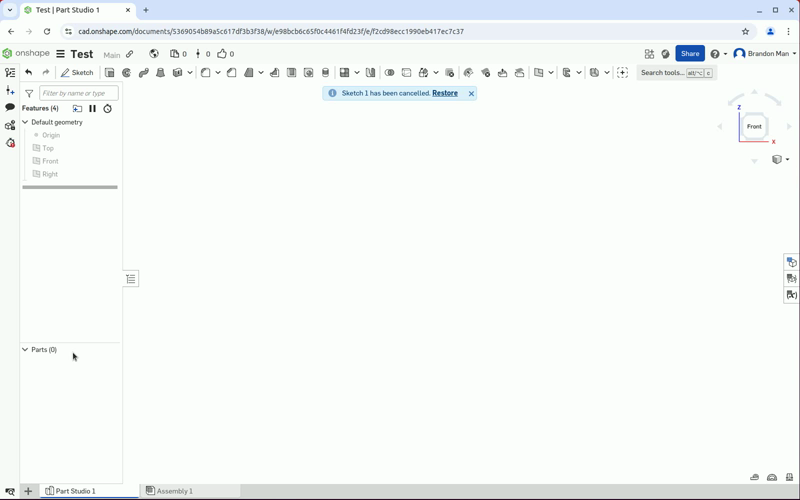
key_up(shift)
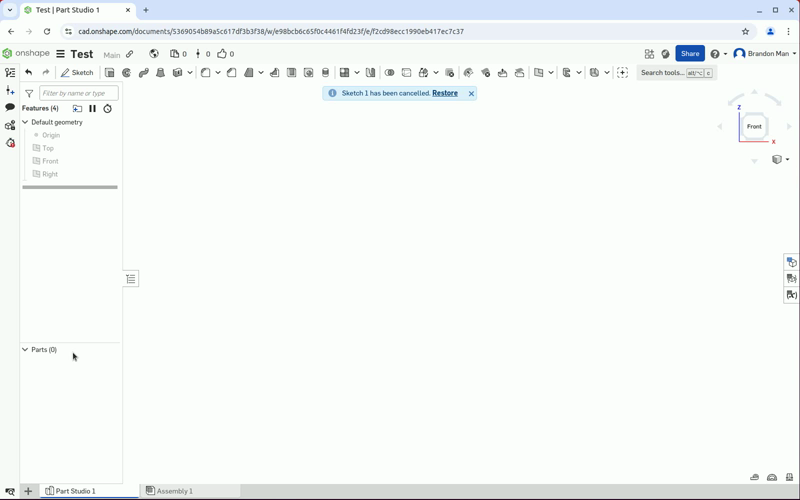
mouse_move(73, 352)
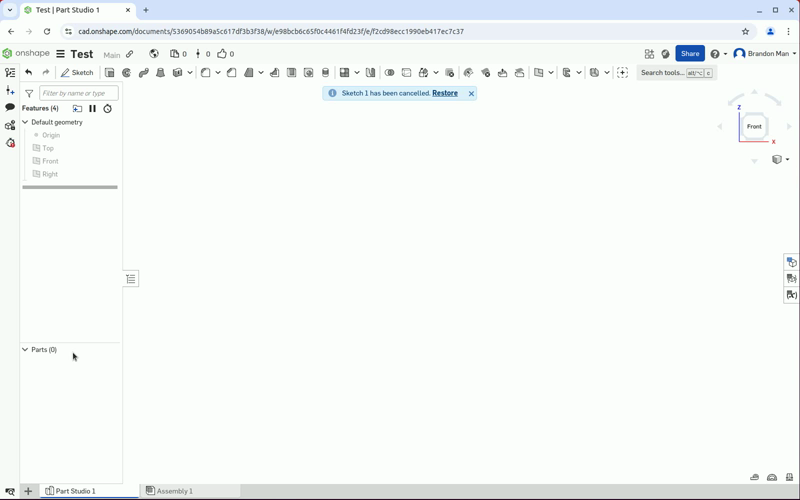
key(shift+y)
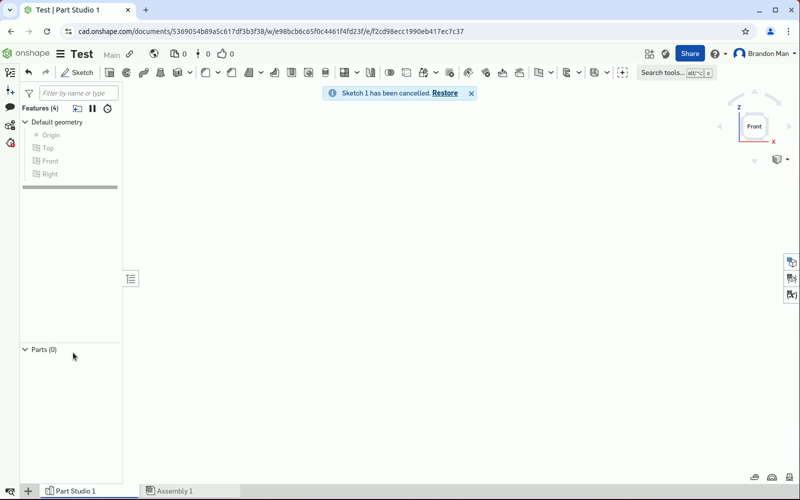
key(shift+s)
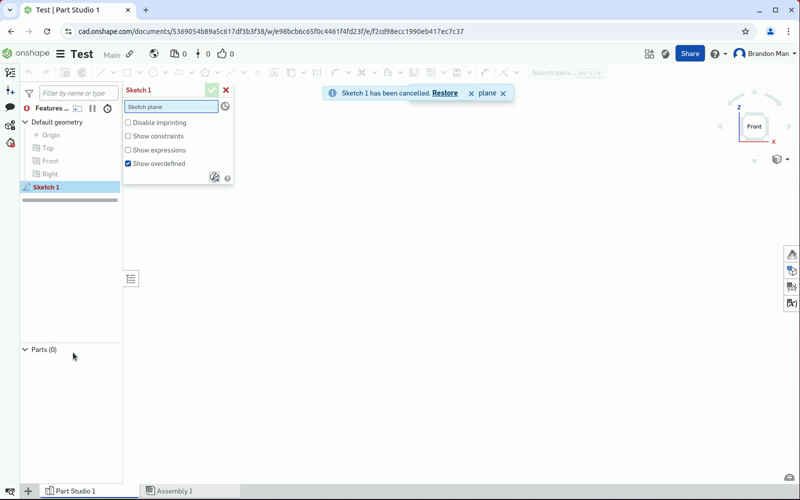
mouse_move(73, 163)
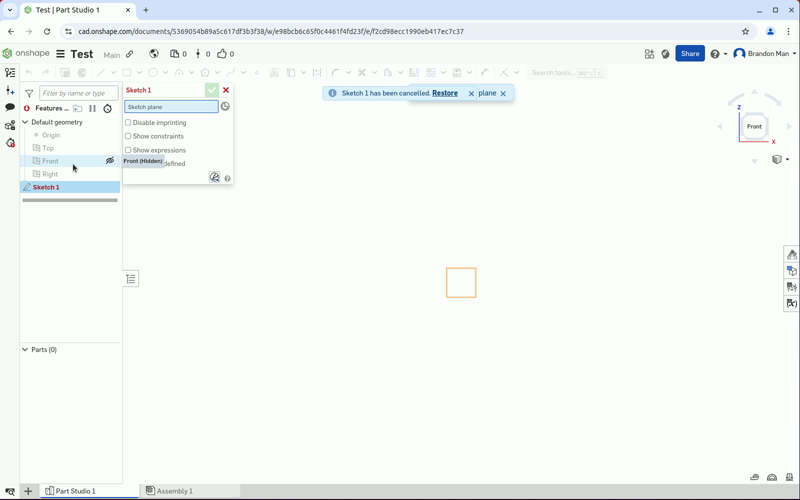
click(73, 163)
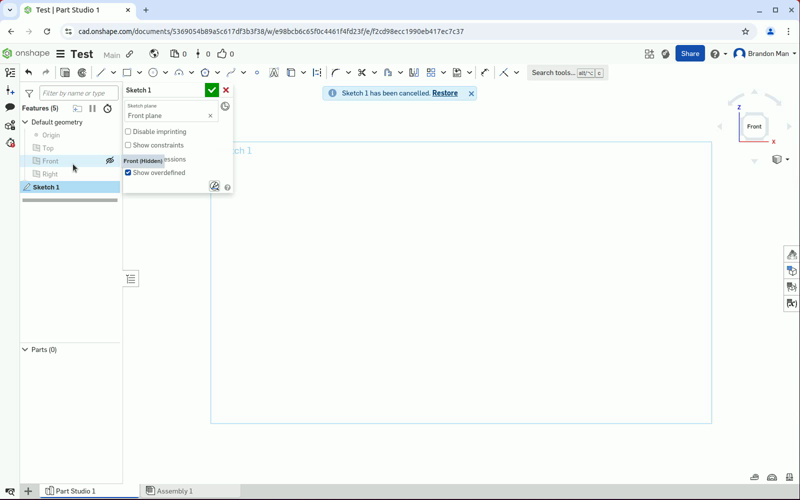
mouse_move(73, 352)
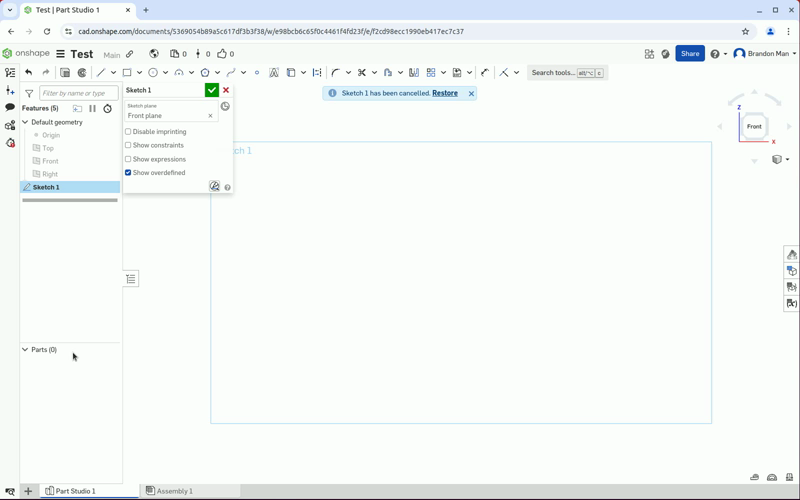
key(y)
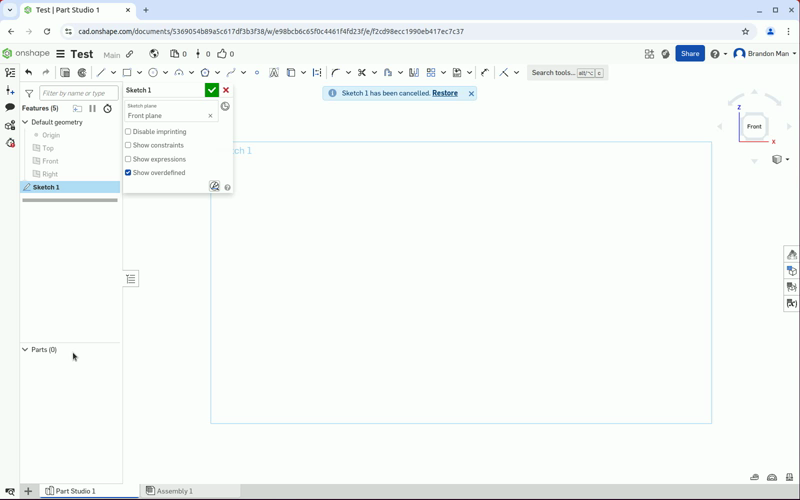
key(a)
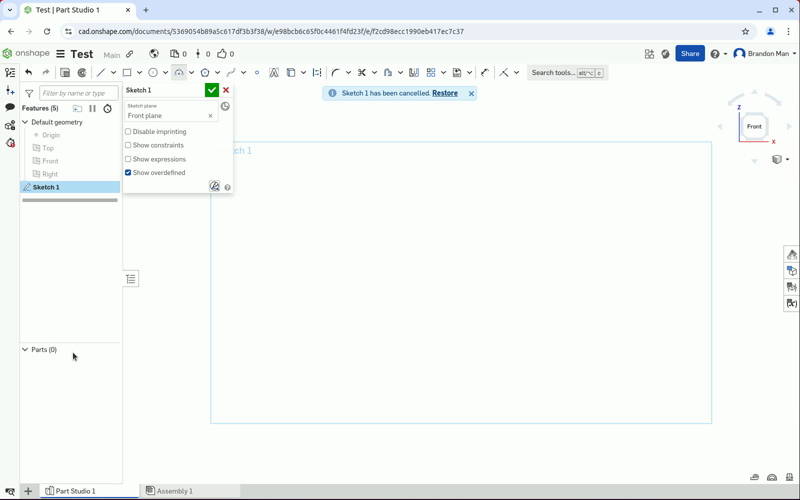
key_down(shift)
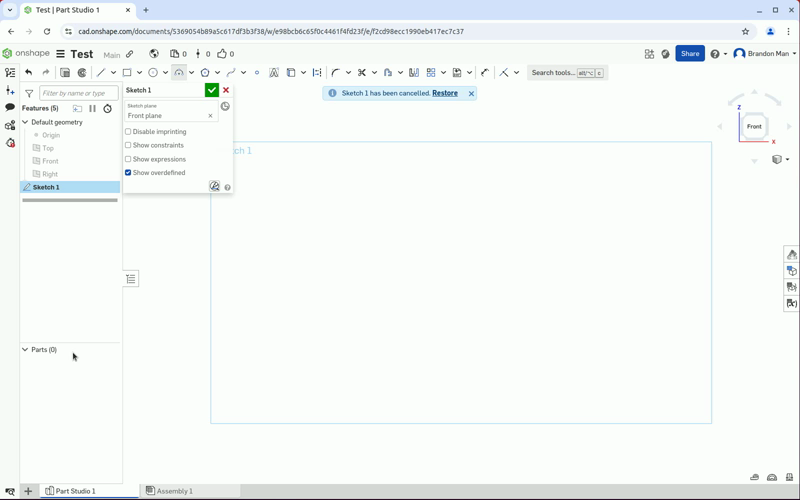
mouse_move(356, 368)
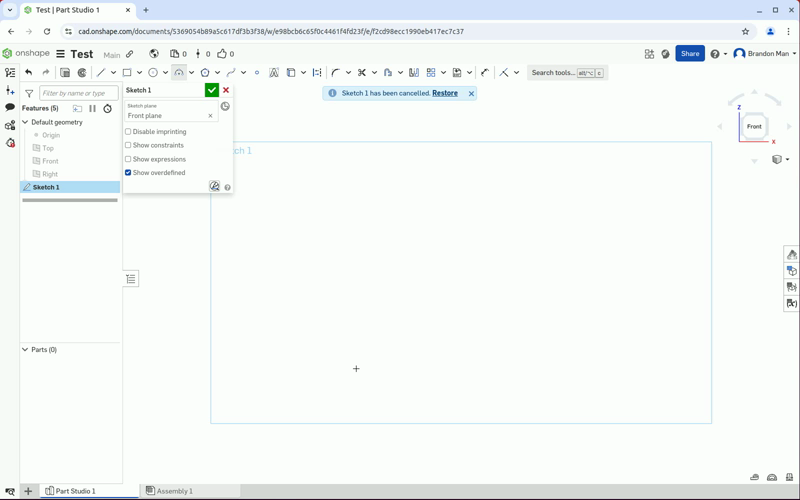
click(356, 368)
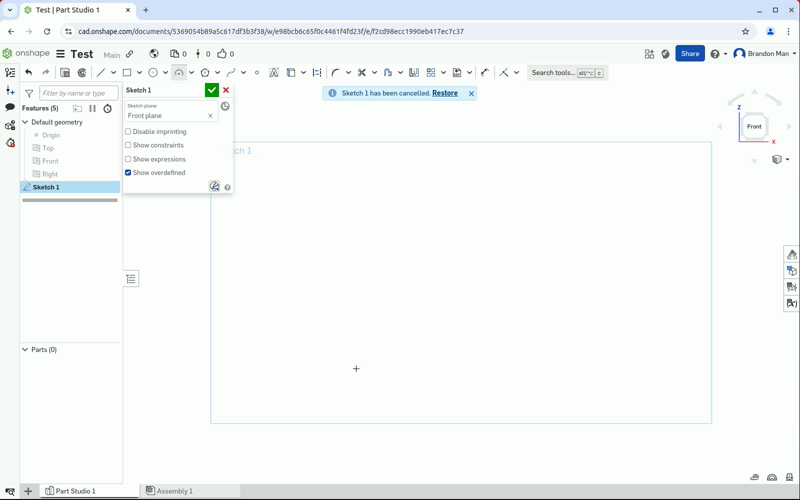
key_up(shift)
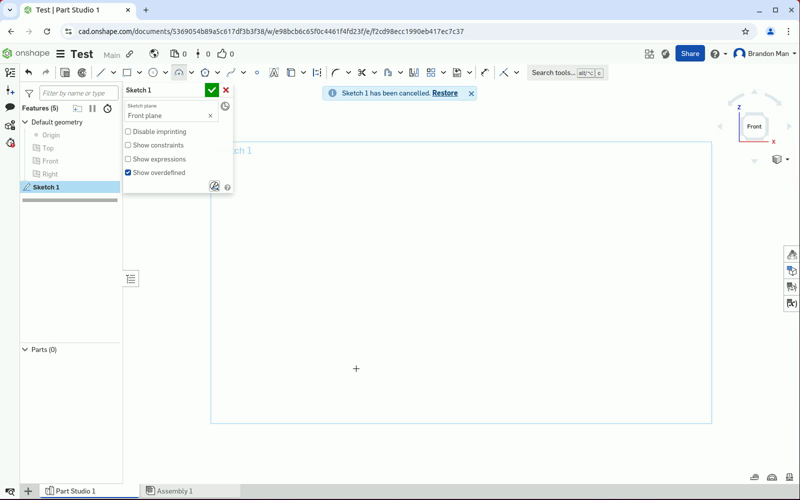
key_down(shift)
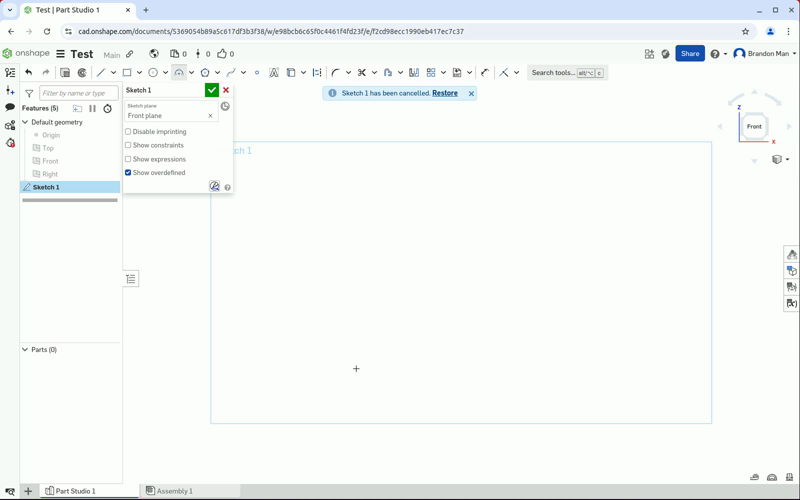
mouse_move(367, 379)
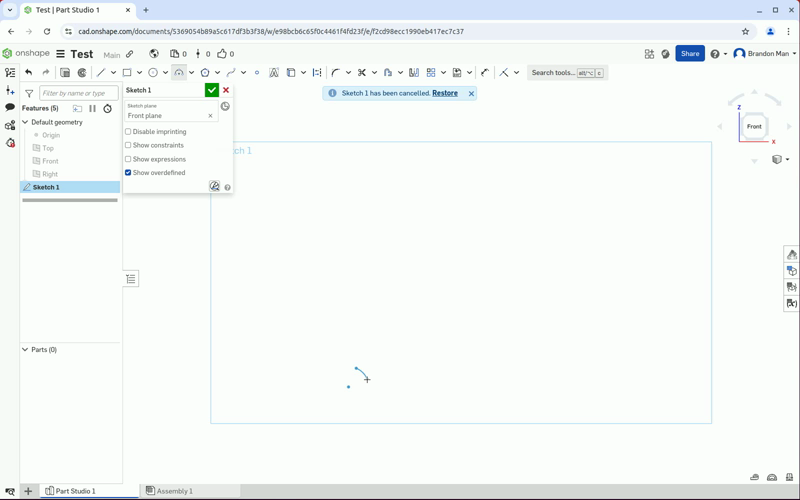
click(367, 379)
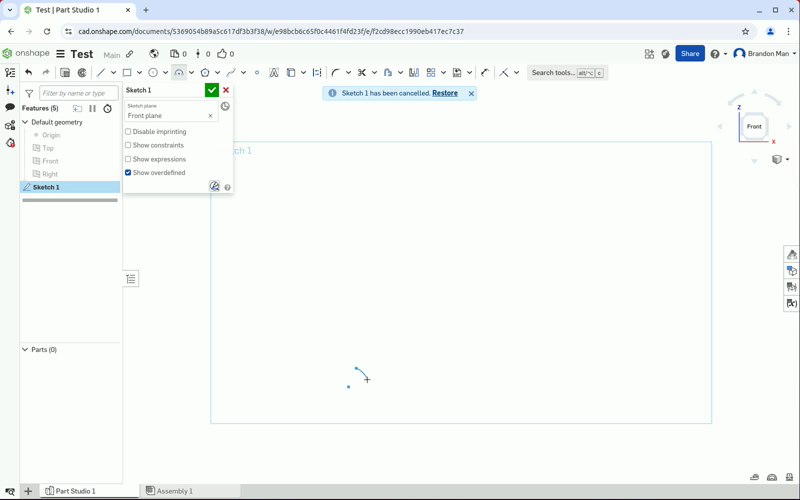
mouse_move(359, 376)
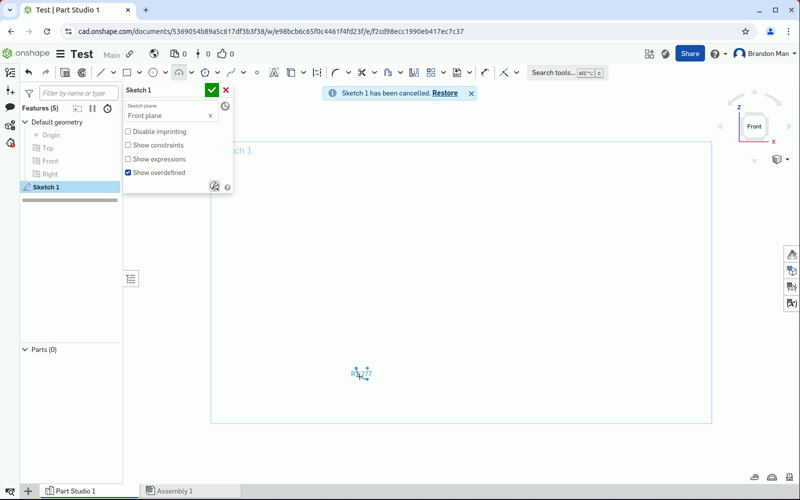
click(359, 376)
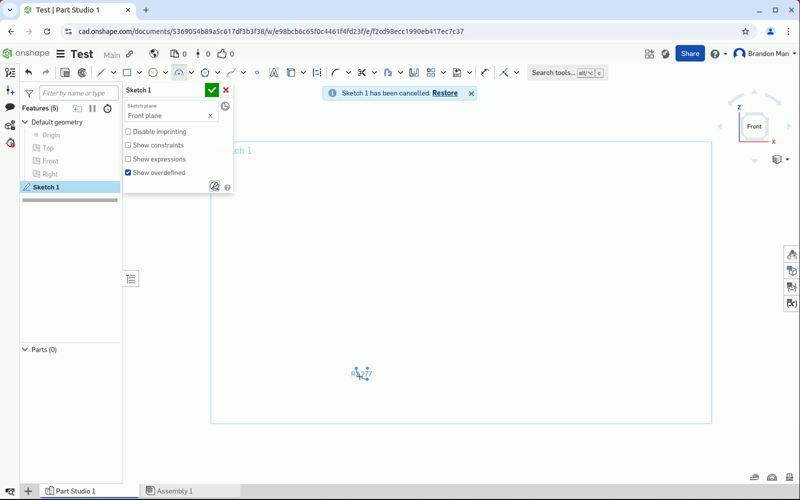
key_up(shift)
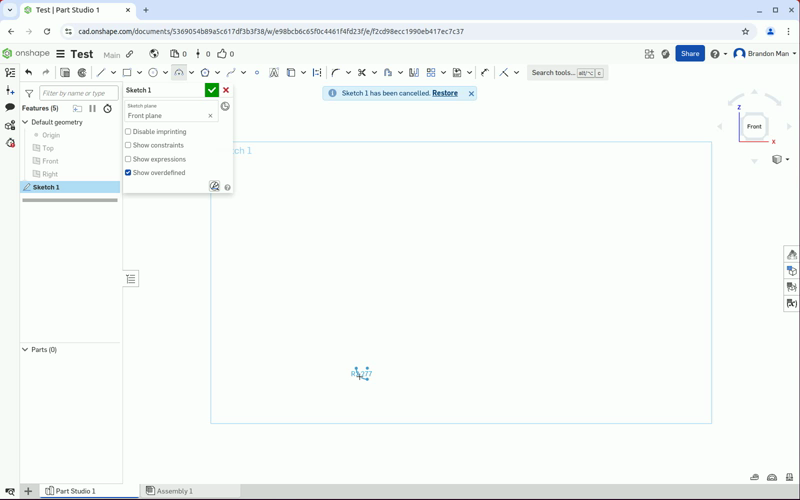
key(esc)
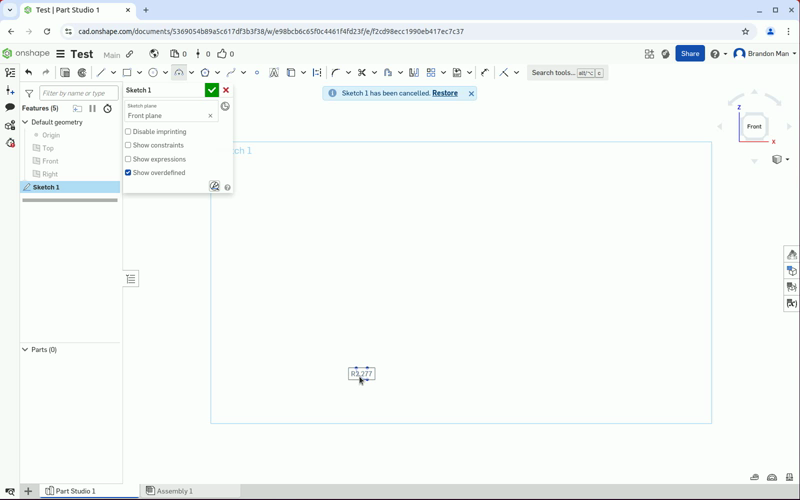
key(l)
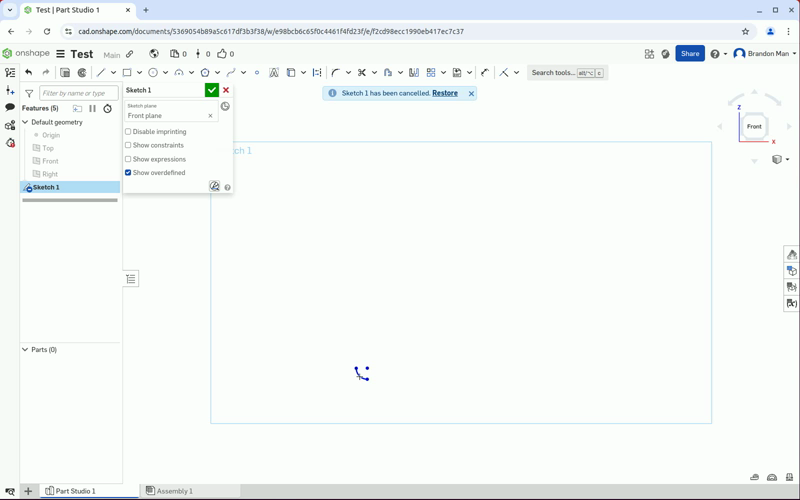
mouse_move(367, 379)
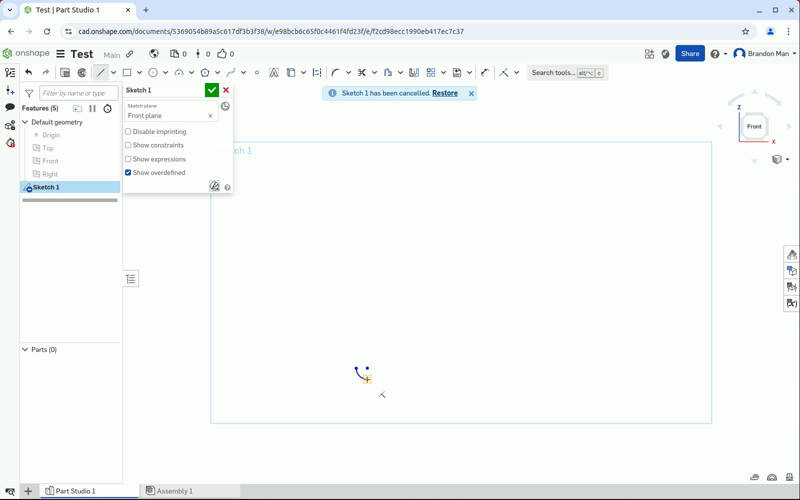
click(367, 379)
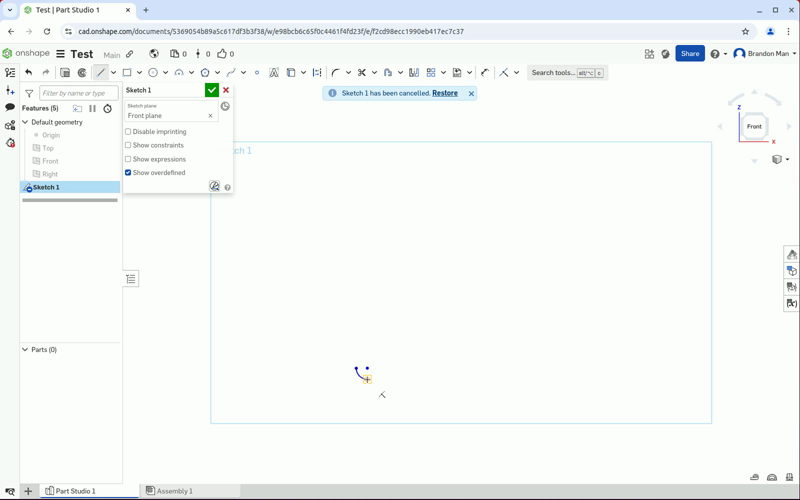
key_down(shift)
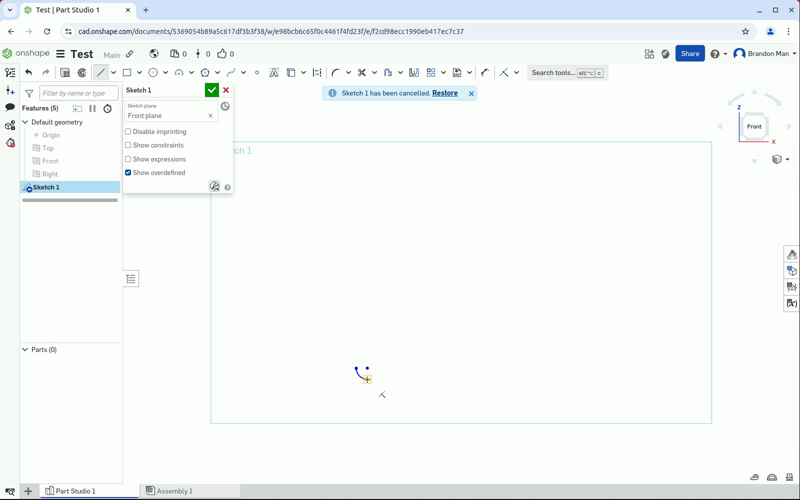
mouse_move(553, 379)
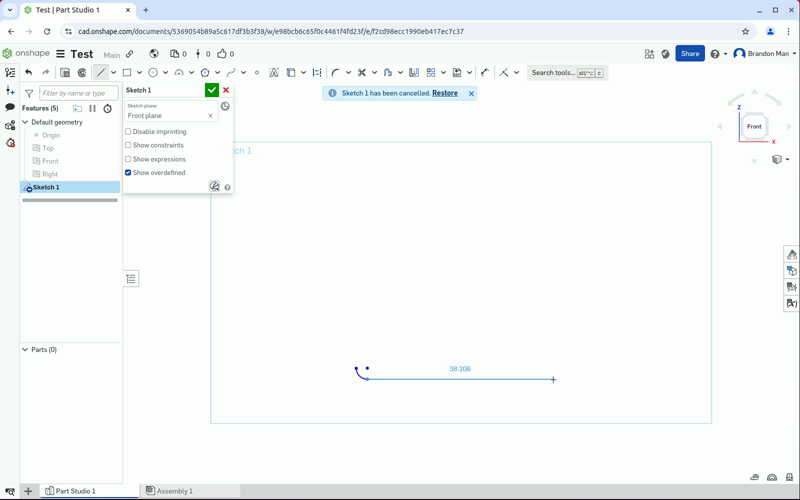
click(553, 379)
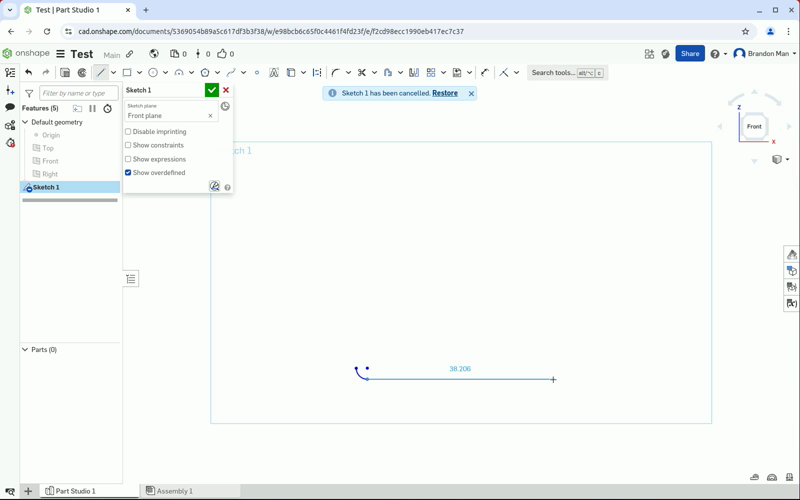
key_up(shift)
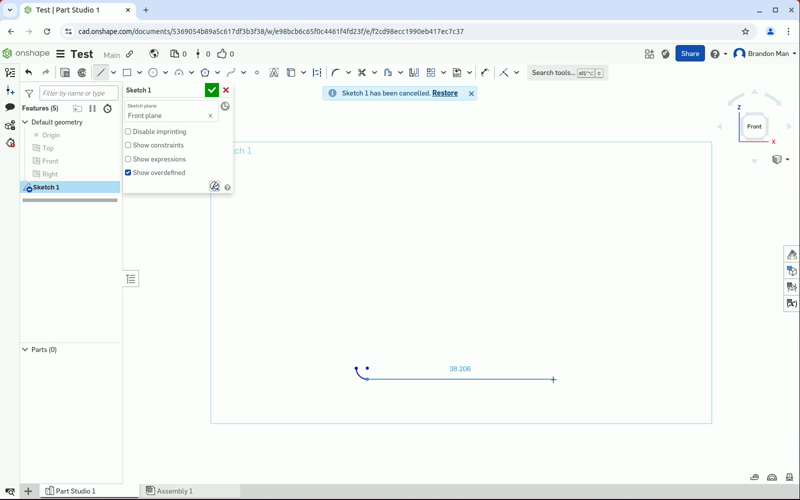
key(esc)
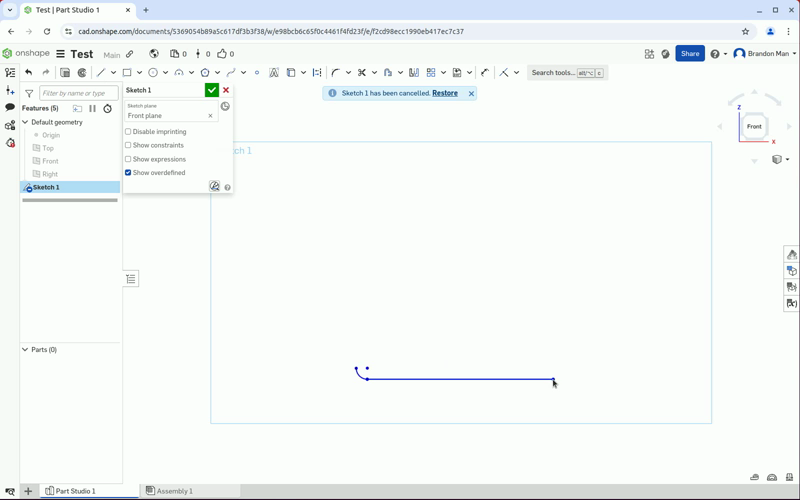
key(a)
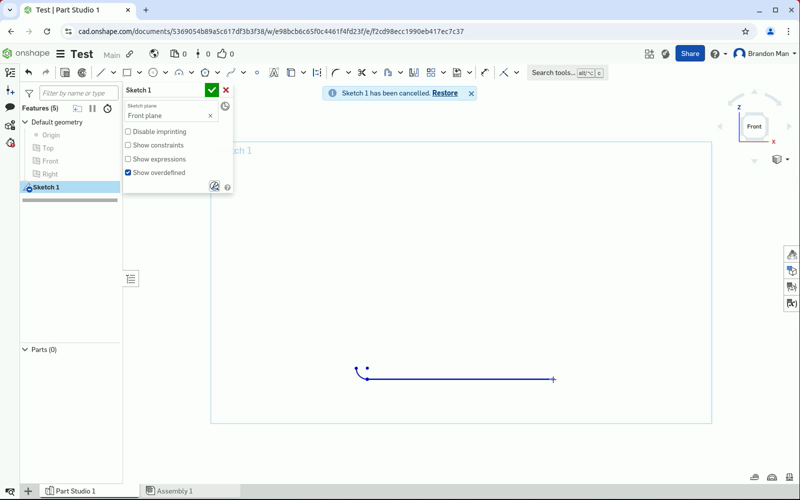
mouse_move(553, 379)
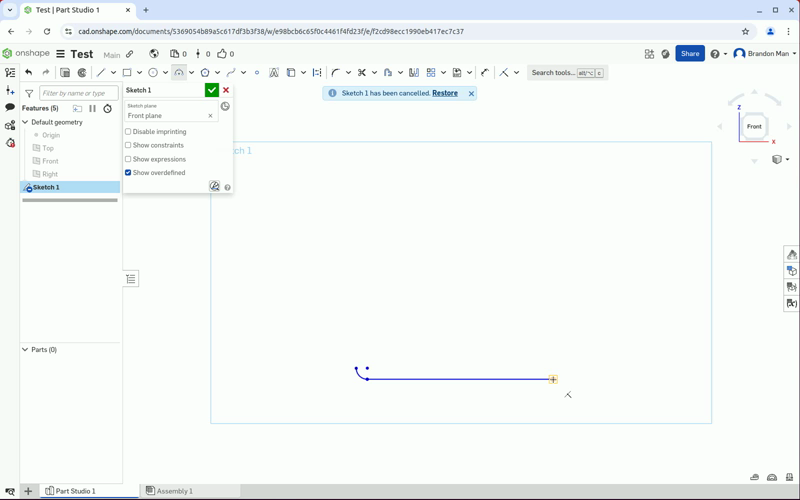
click(553, 379)
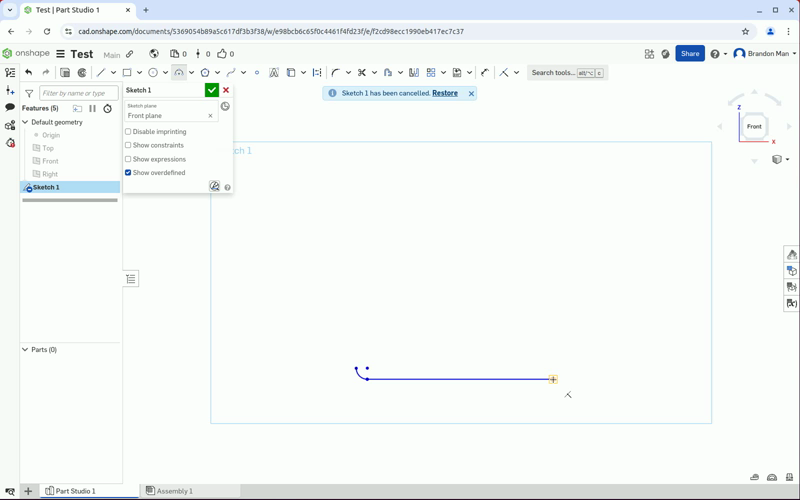
key_down(shift)
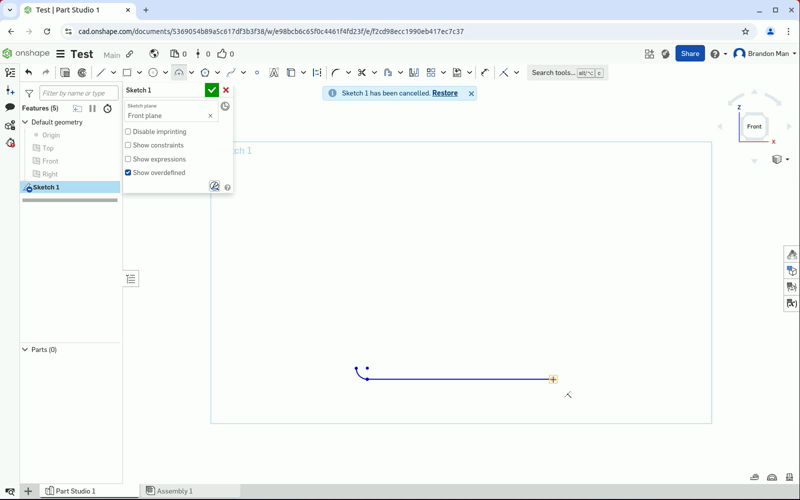
mouse_move(564, 368)
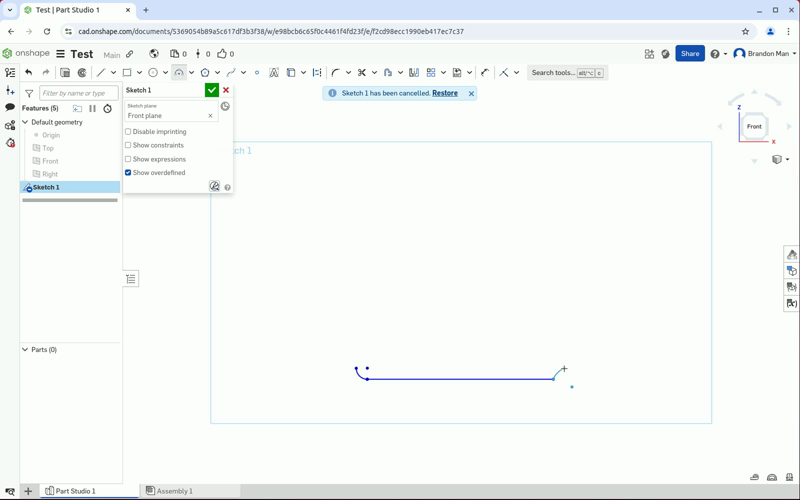
click(564, 368)
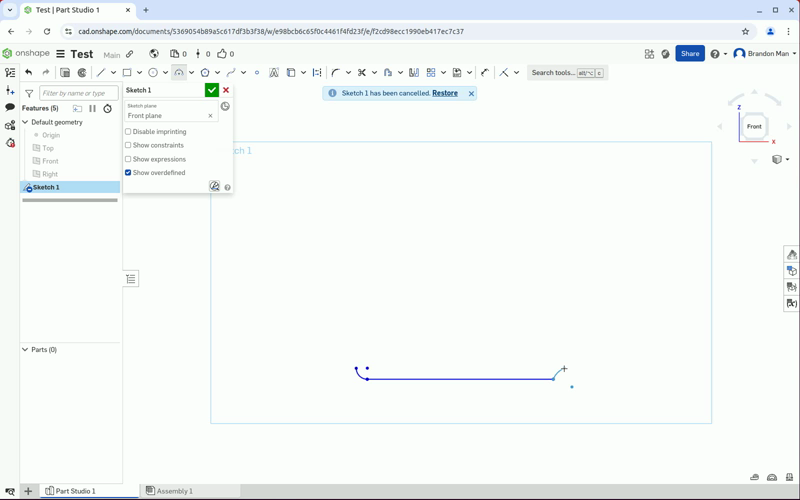
mouse_move(561, 376)
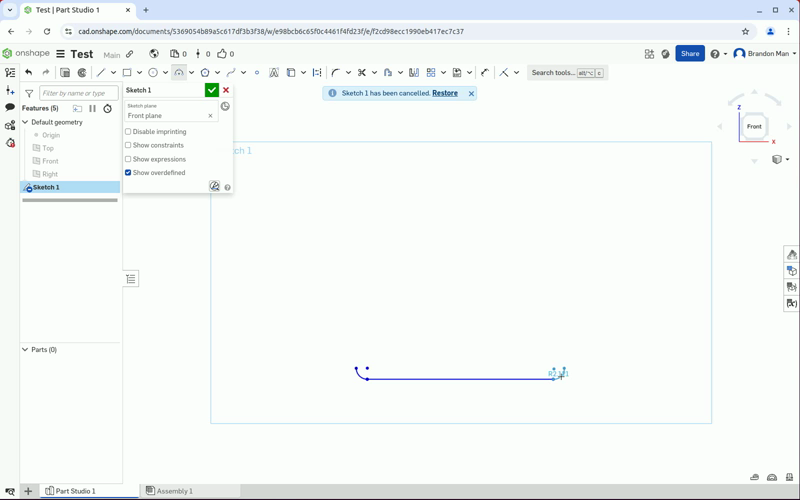
click(561, 376)
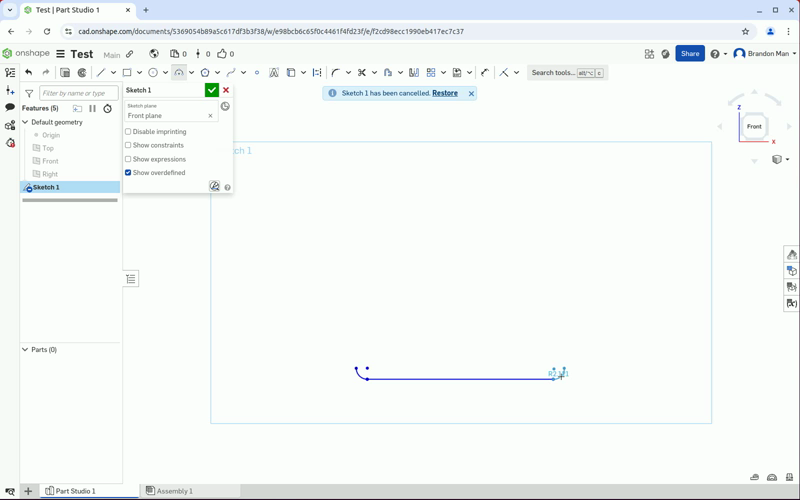
key_up(shift)
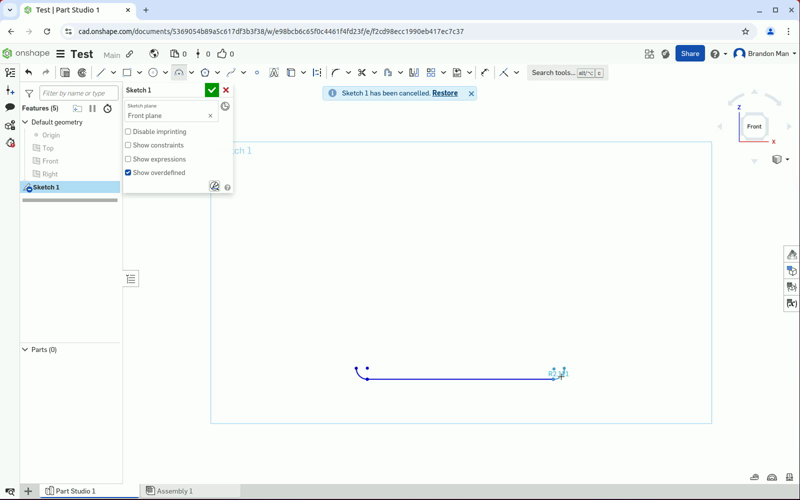
key(esc)
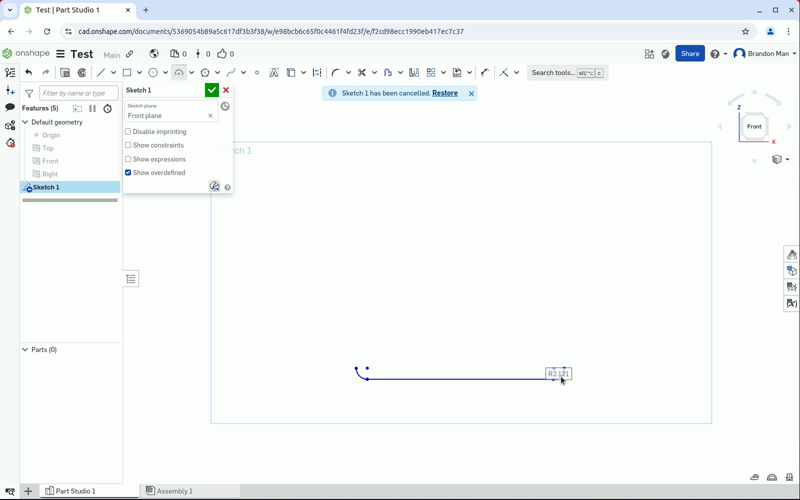
key(l)
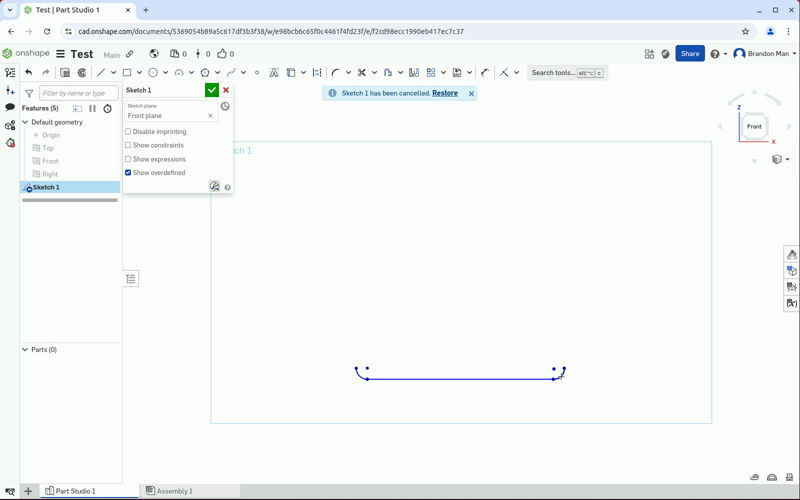
mouse_move(564, 368)
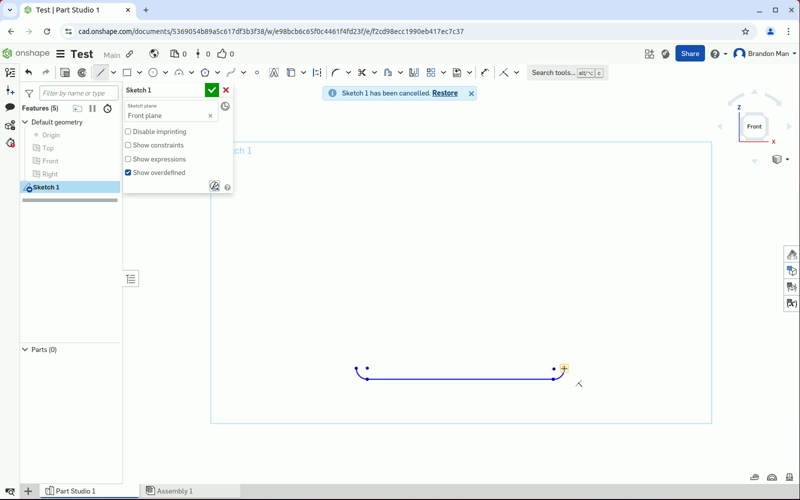
click(564, 368)
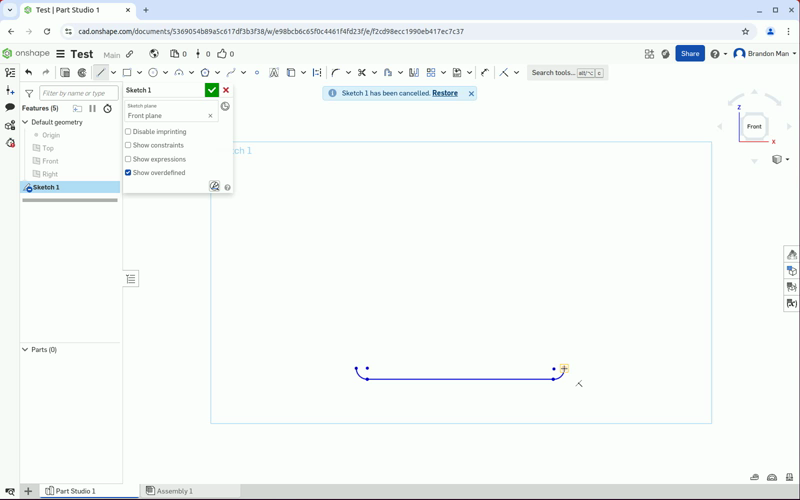
key_down(shift)
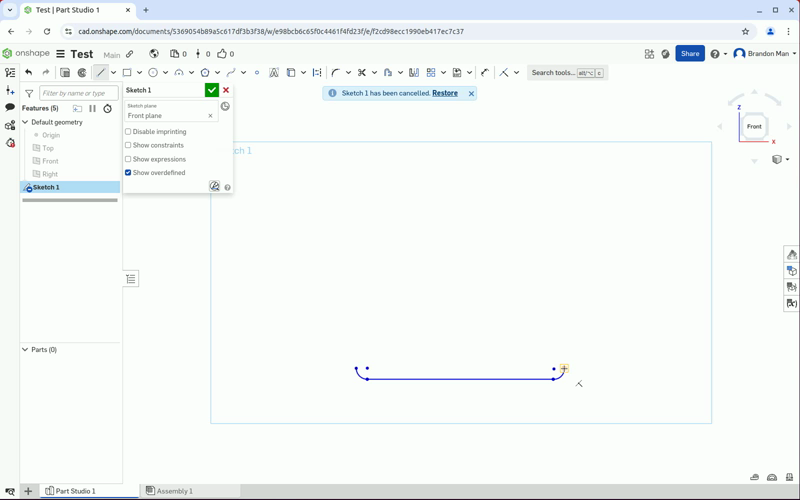
mouse_move(564, 274)
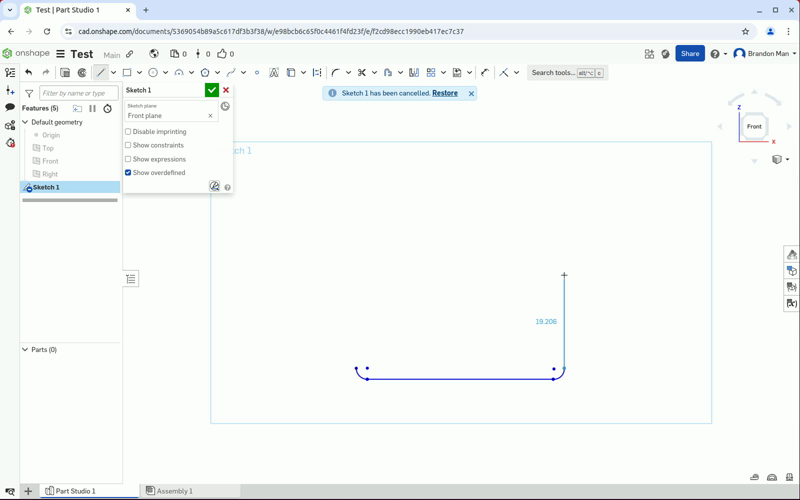
click(564, 274)
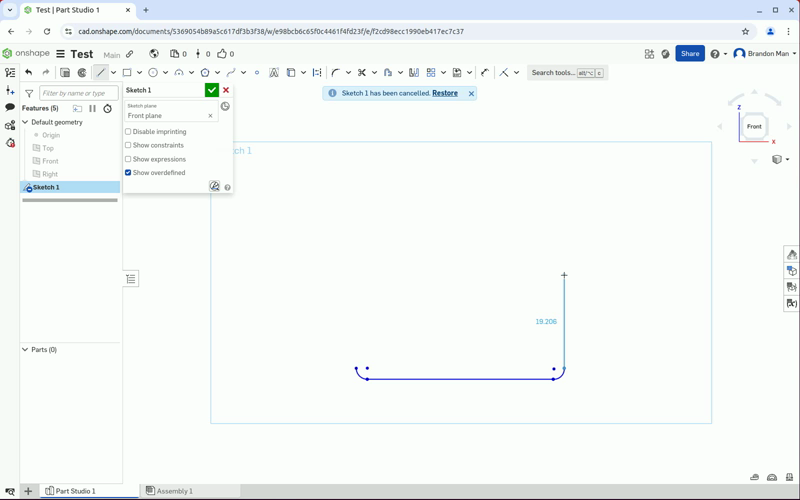
key_up(shift)
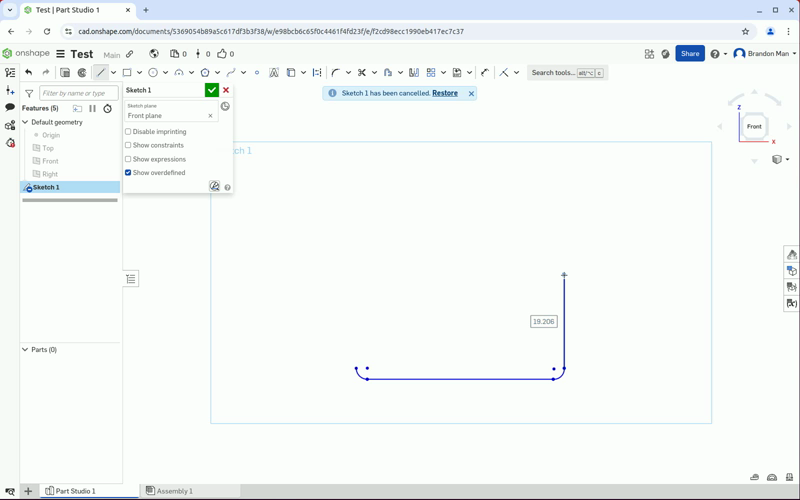
key_down(shift)
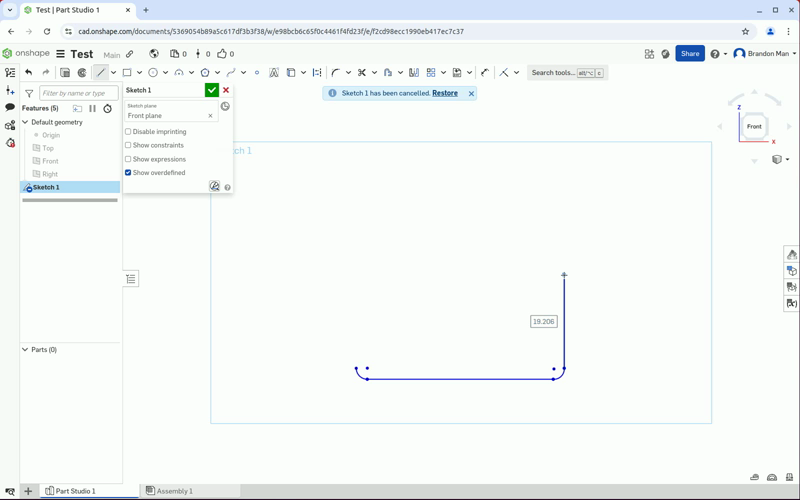
mouse_move(564, 180)
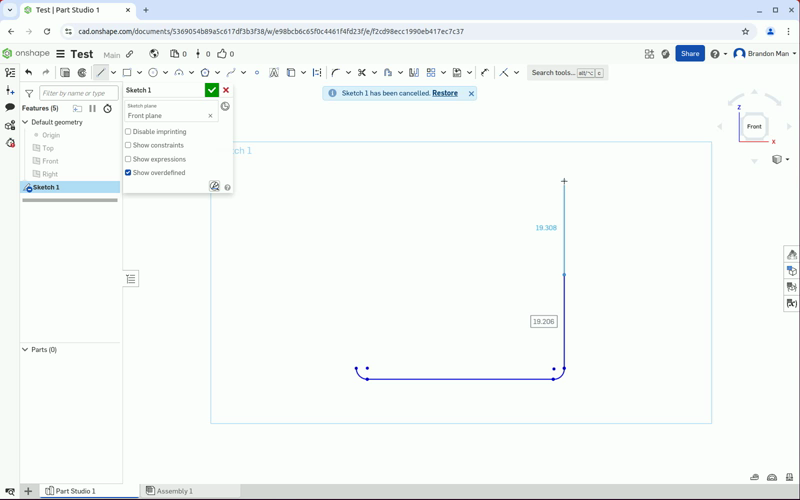
click(564, 180)
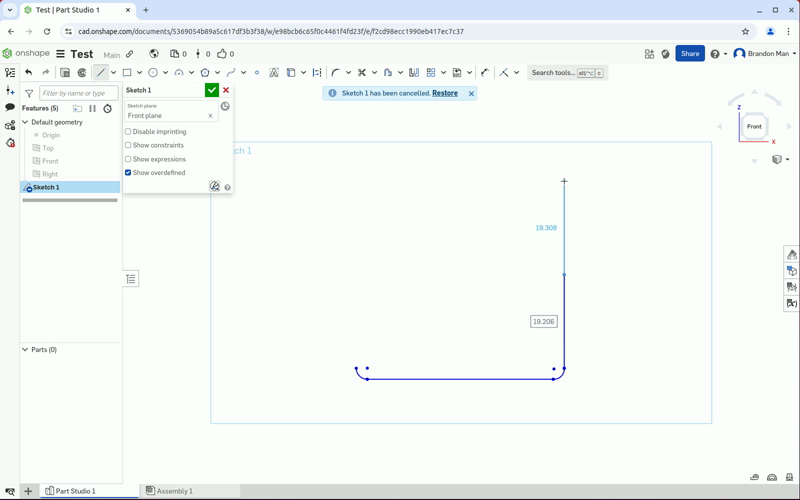
key_up(shift)
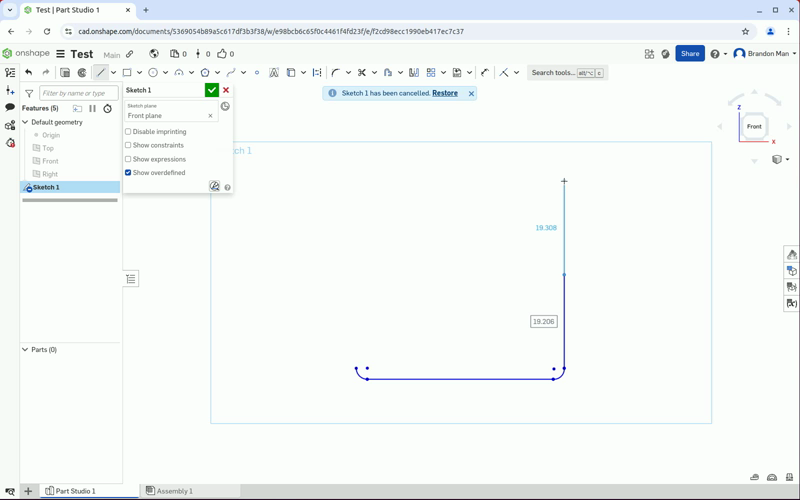
key(esc)
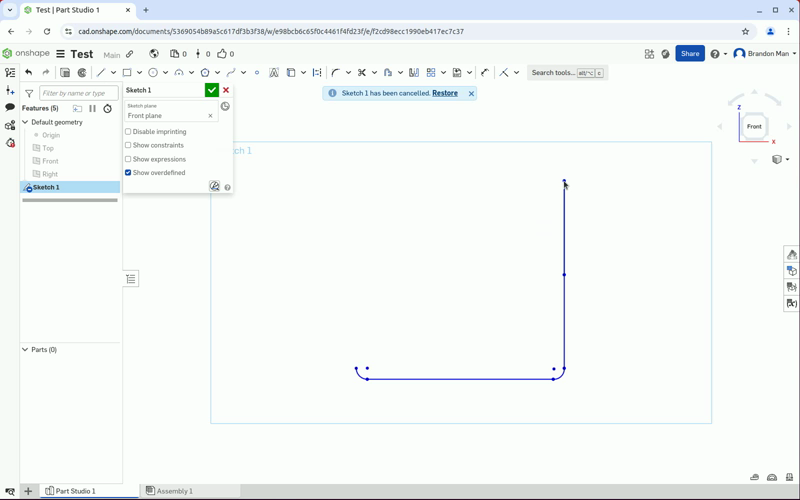
key(a)
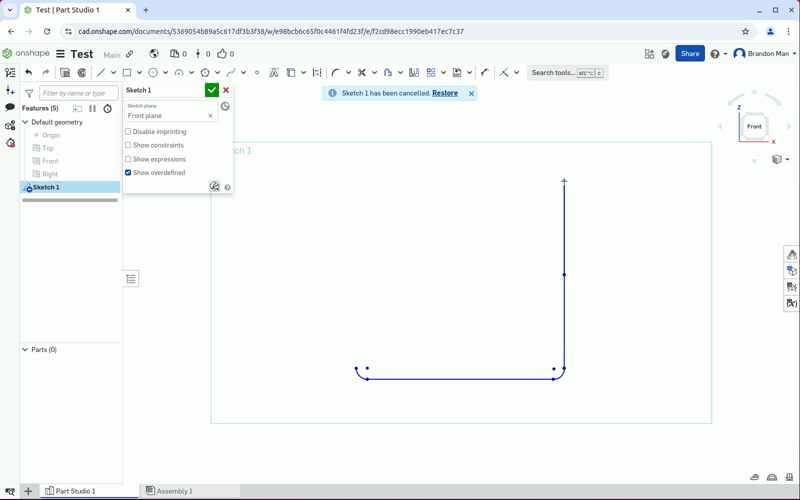
mouse_move(564, 180)
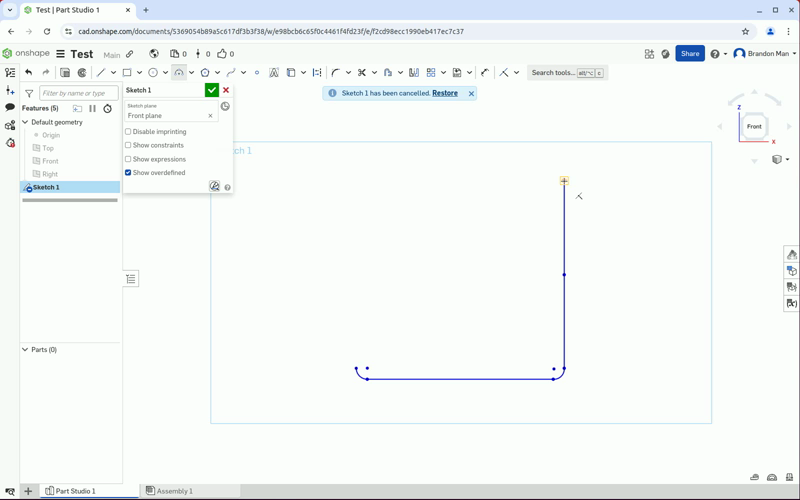
click(564, 180)
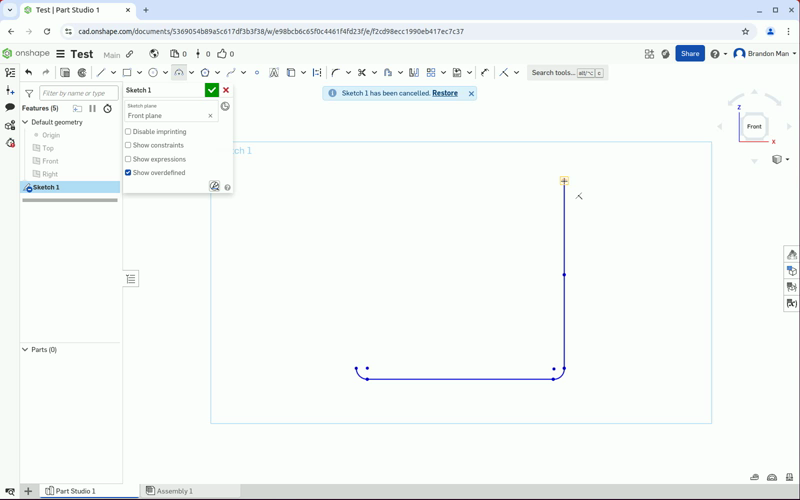
key_down(shift)
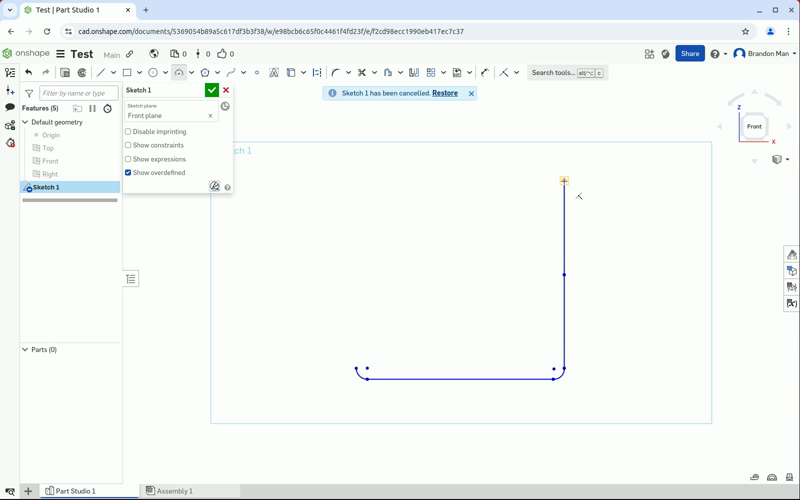
mouse_move(553, 171)
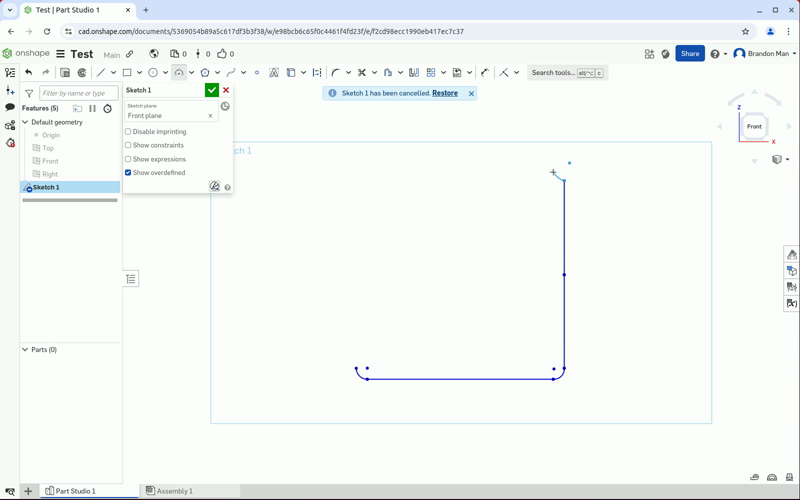
click(553, 171)
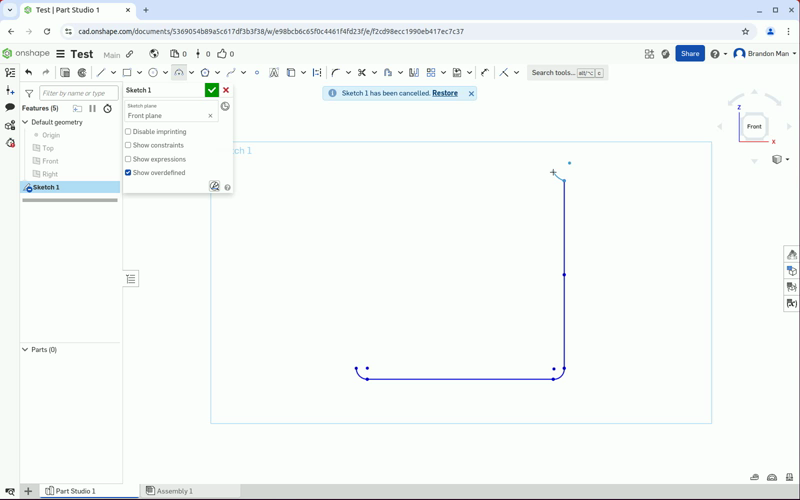
mouse_move(560, 174)
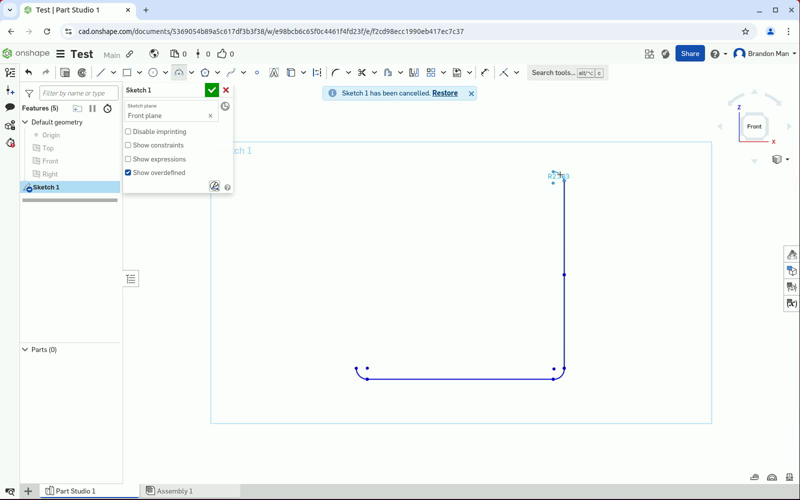
click(560, 174)
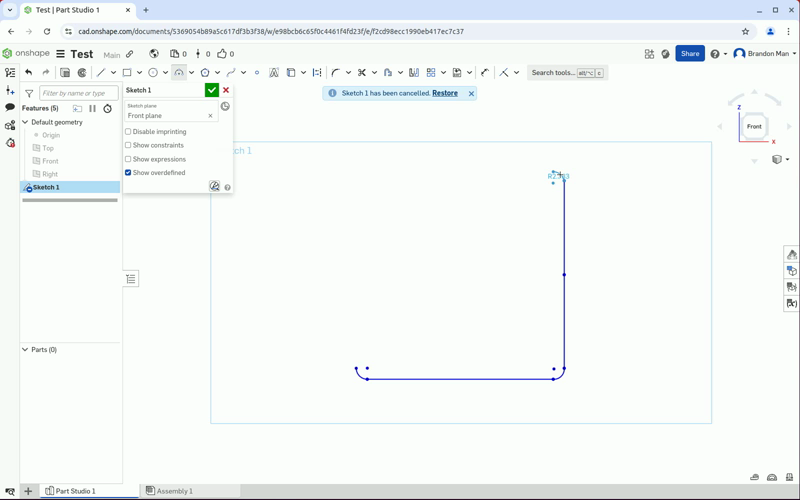
key_up(shift)
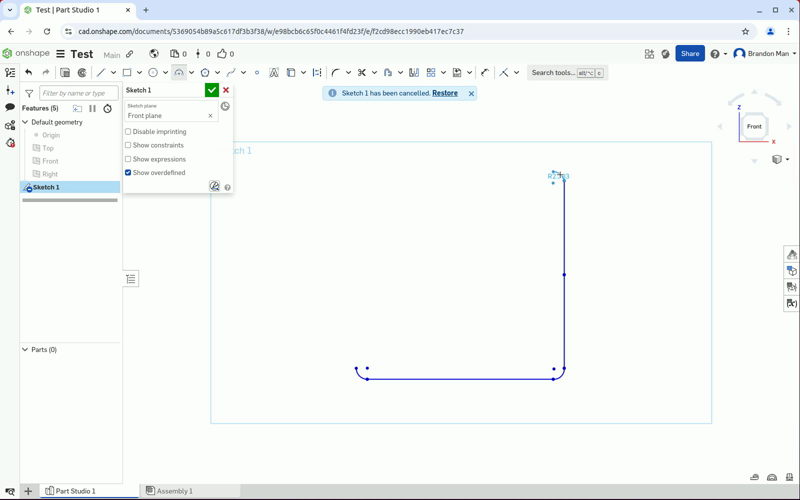
key(esc)
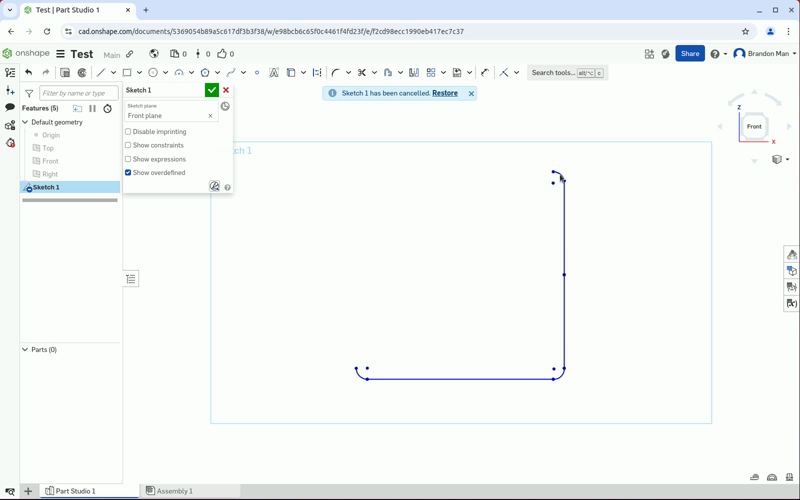
key(l)
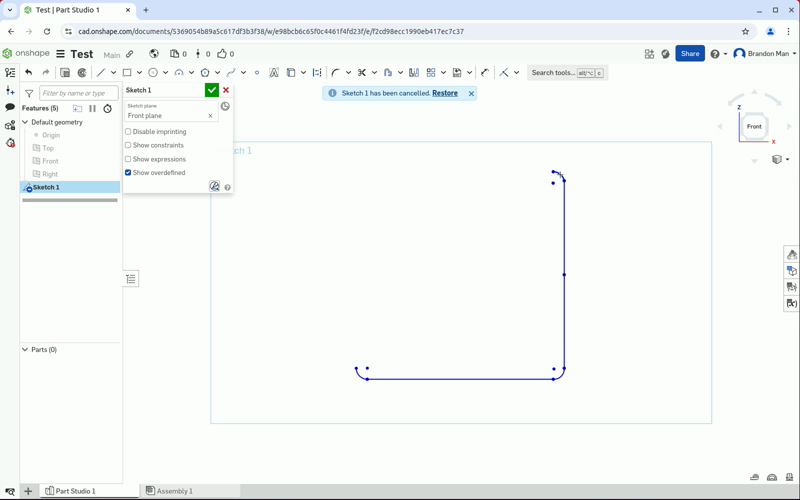
mouse_move(553, 171)
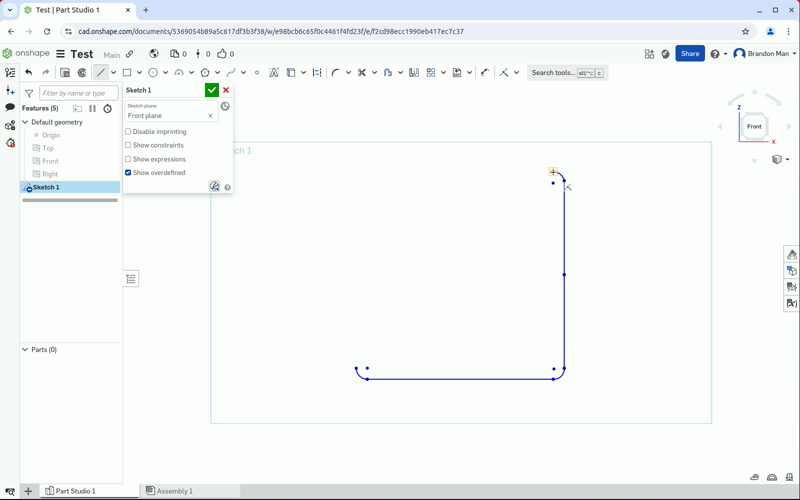
click(553, 171)
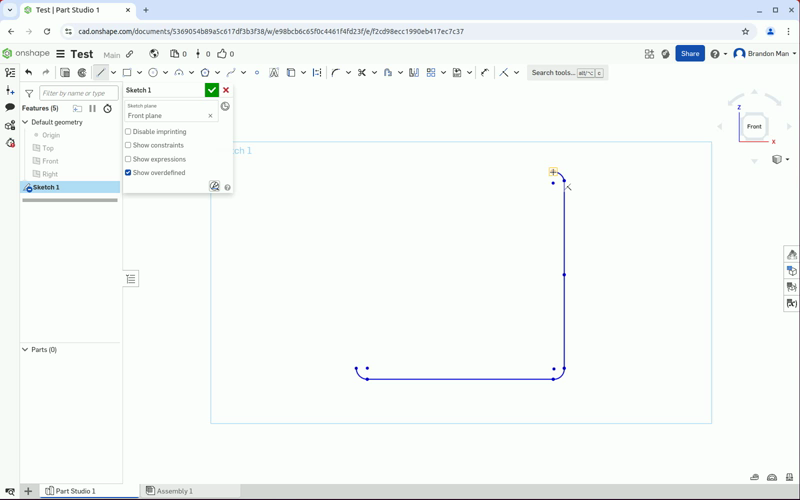
key_down(shift)
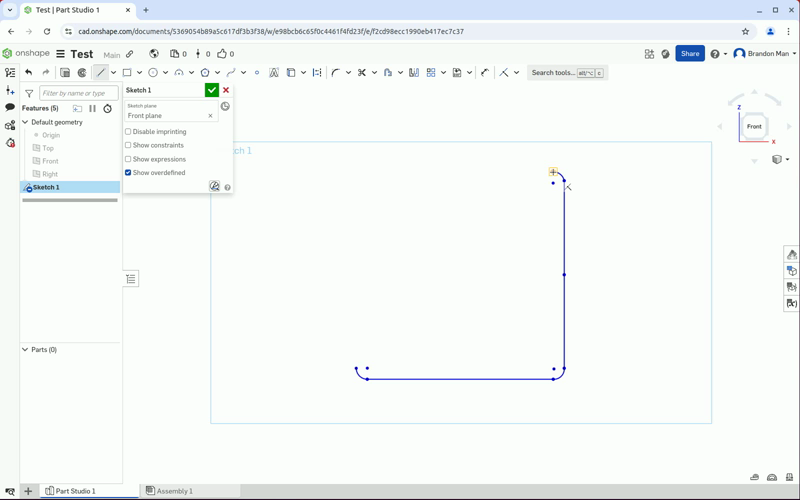
mouse_move(367, 171)
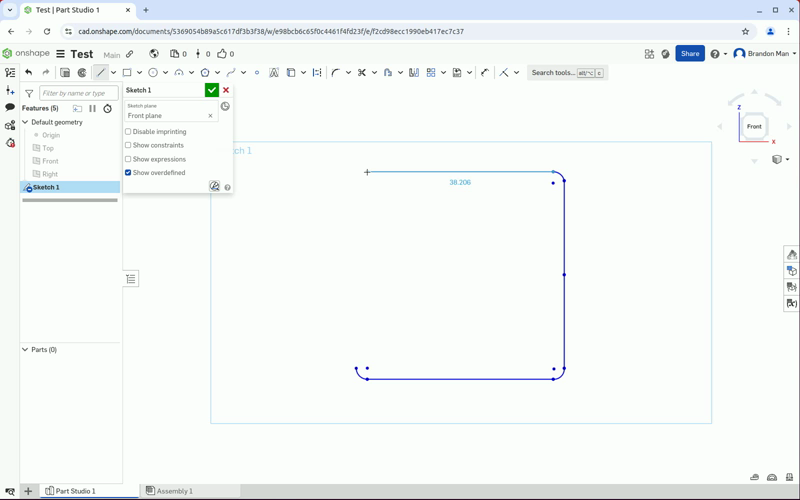
click(367, 171)
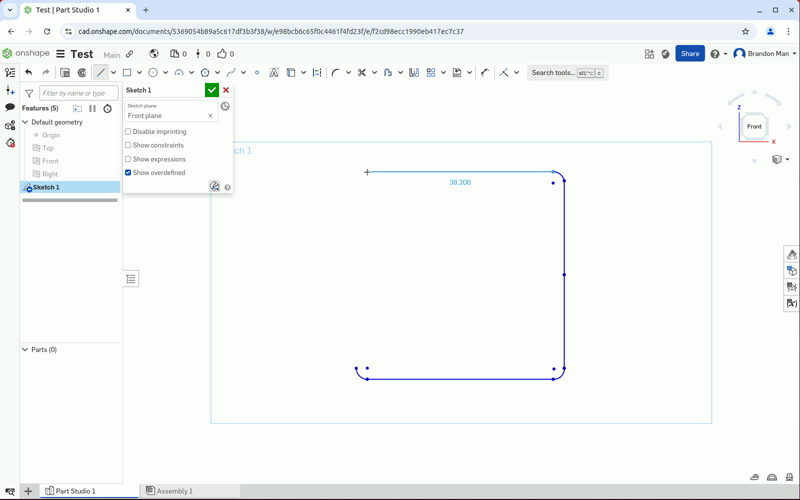
key_up(shift)
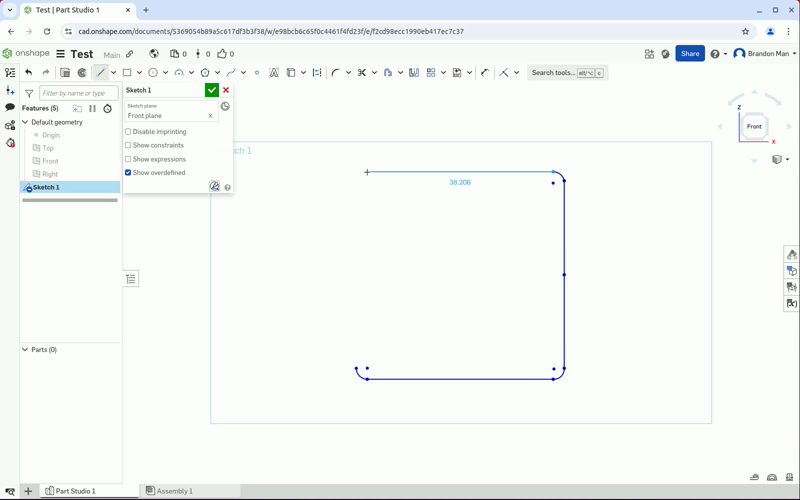
key(esc)
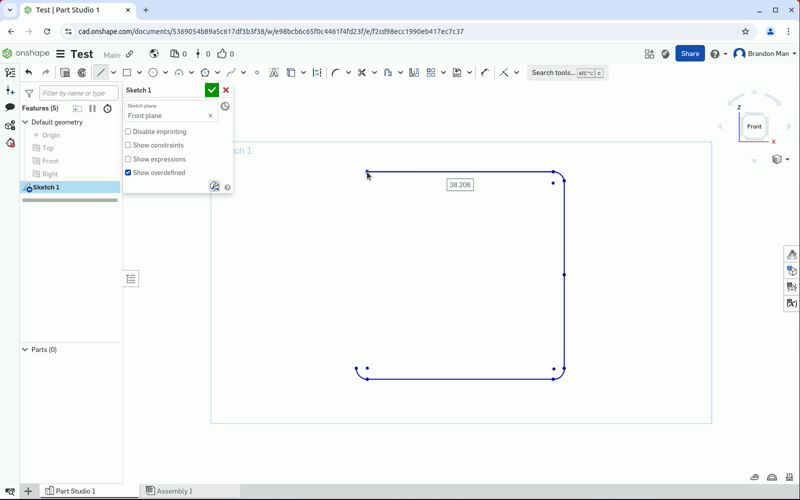
key(a)
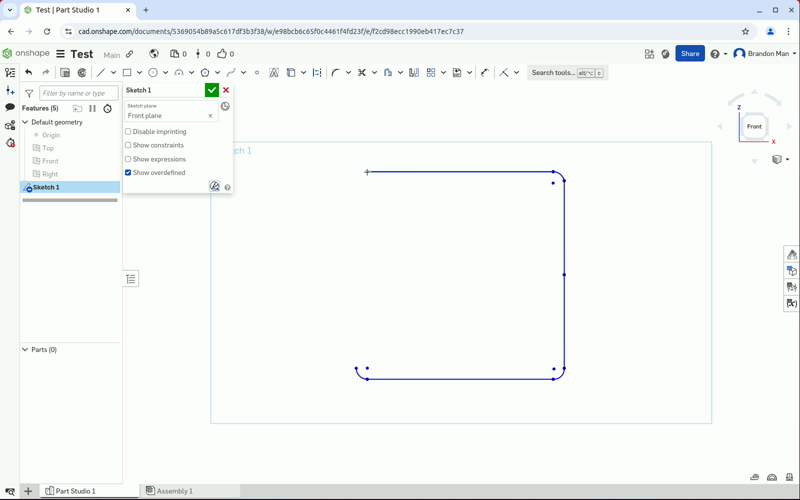
mouse_move(367, 171)
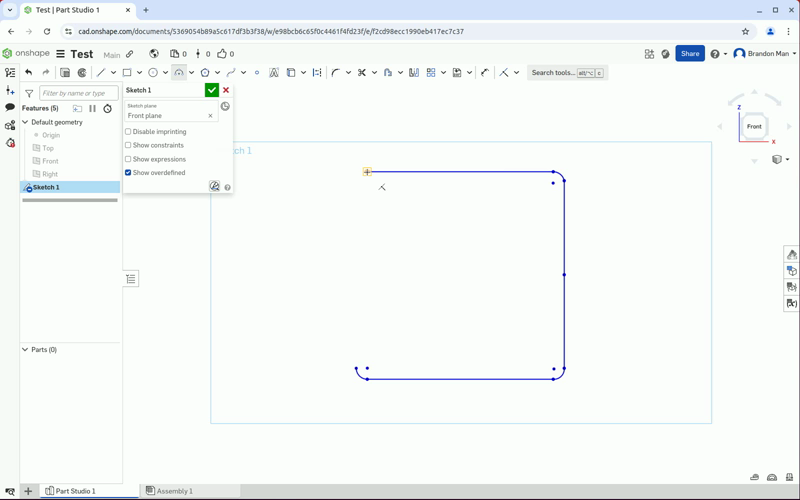
click(367, 171)
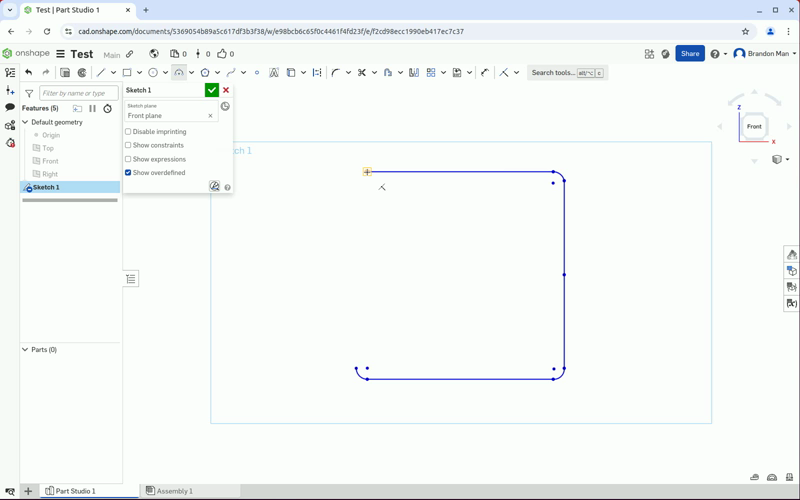
key_down(shift)
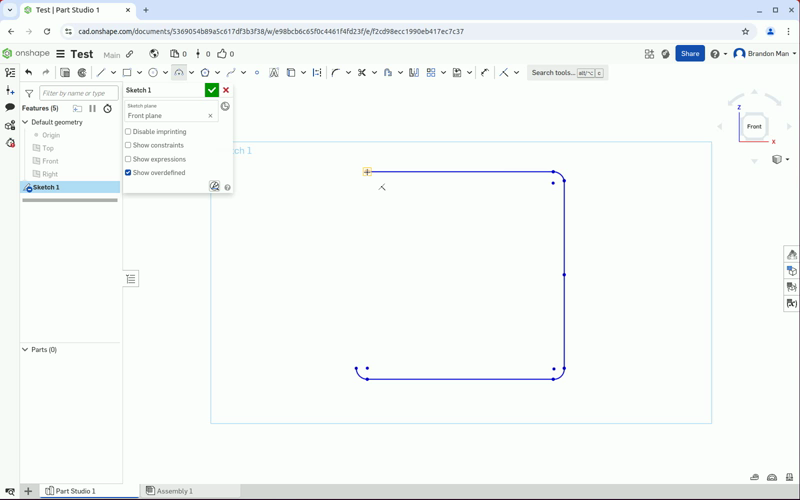
mouse_move(356, 180)
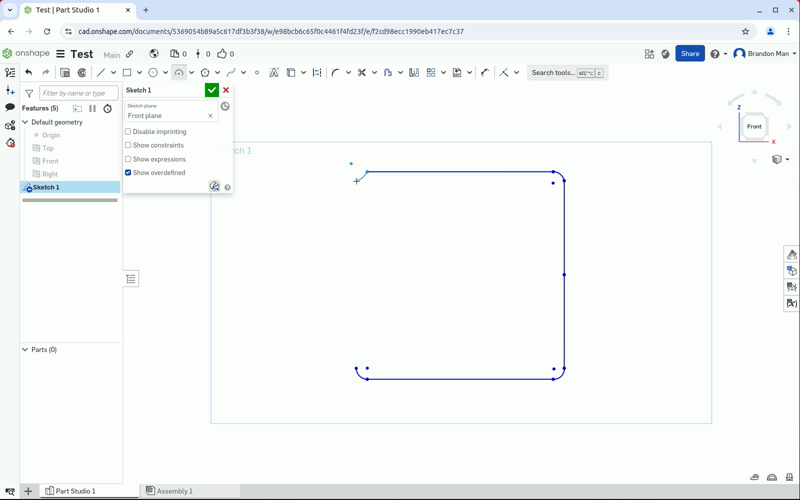
click(356, 180)
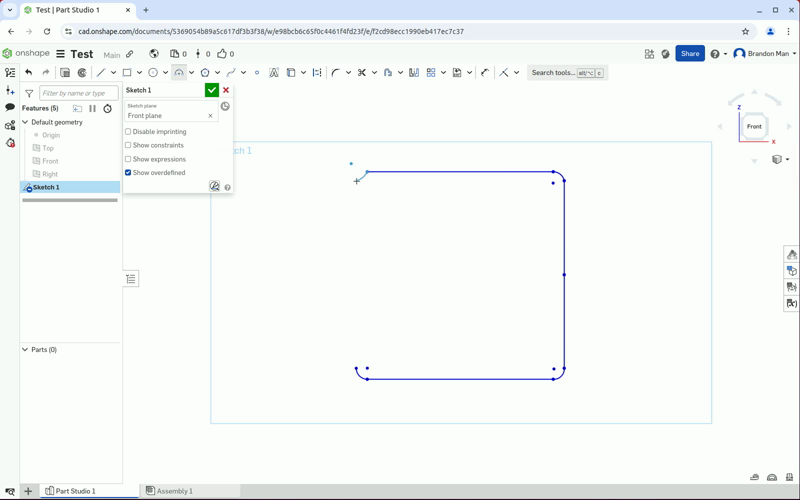
mouse_move(360, 174)
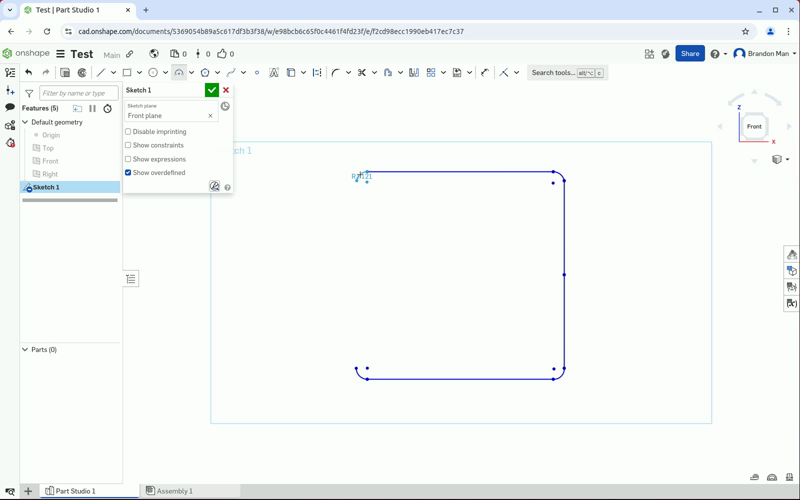
click(360, 174)
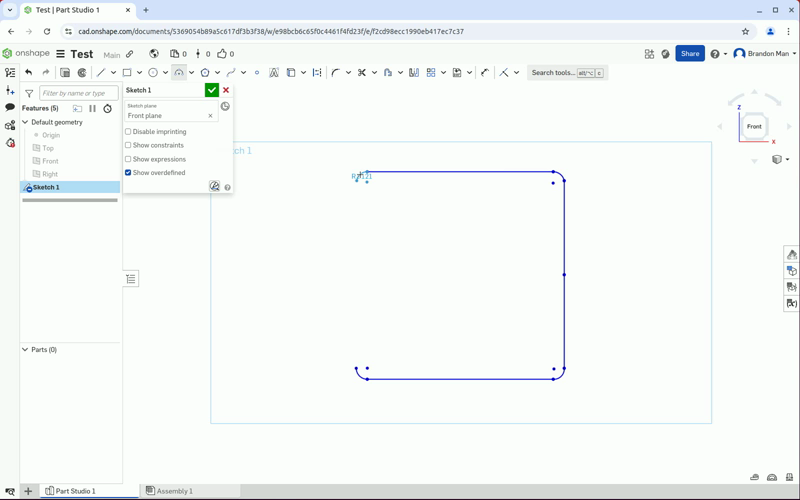
key_up(shift)
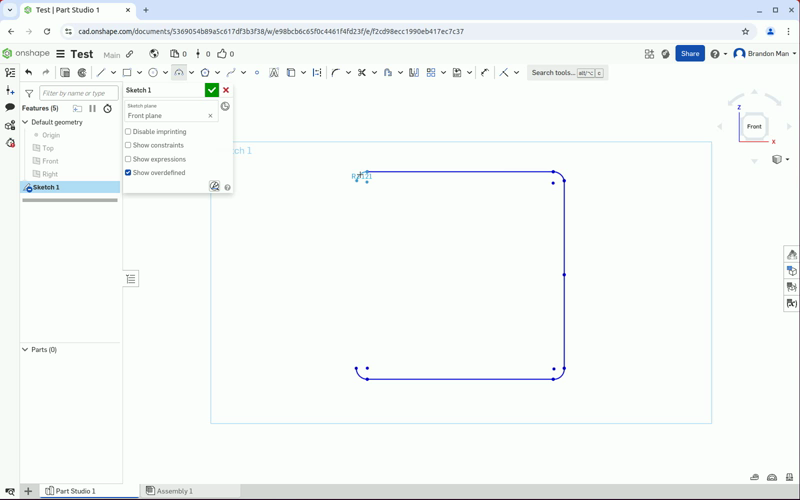
key(esc)
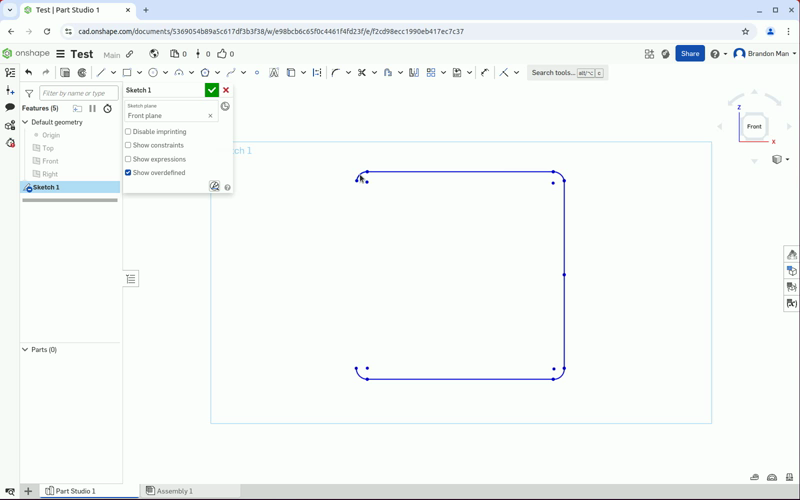
key(l)
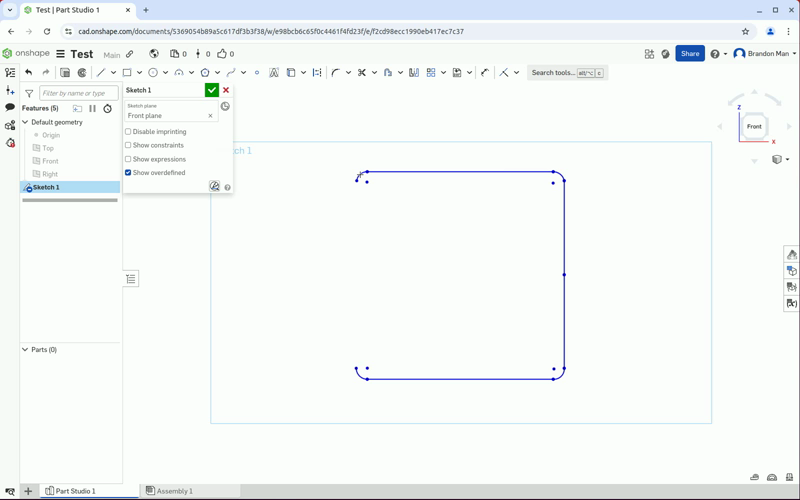
mouse_move(356, 180)
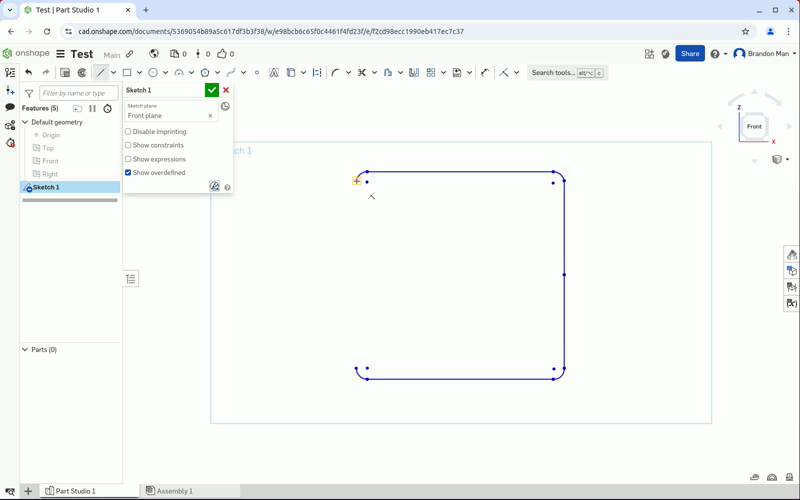
click(356, 180)
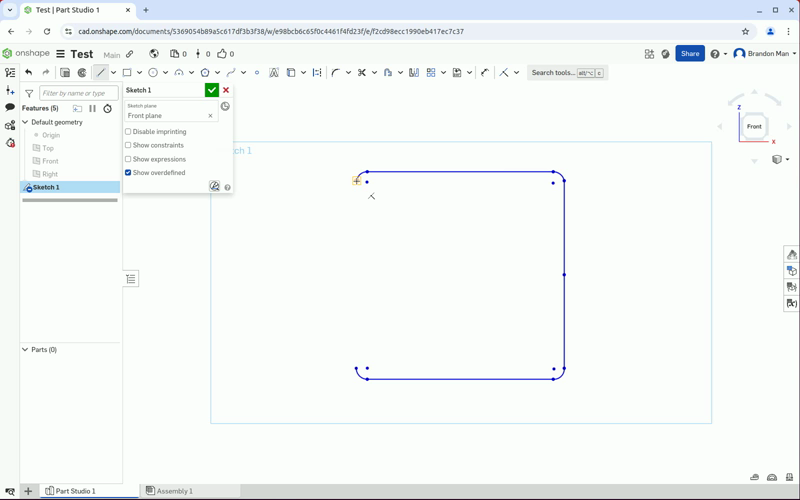
key_down(shift)
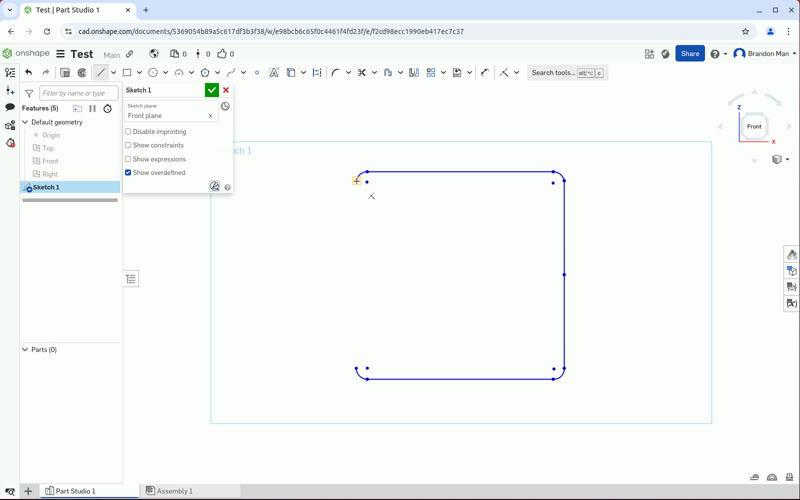
mouse_move(356, 368)
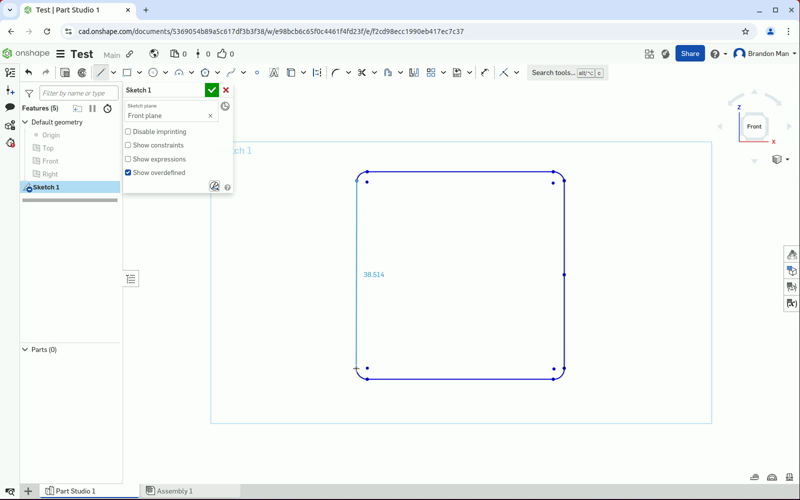
key_up(shift)
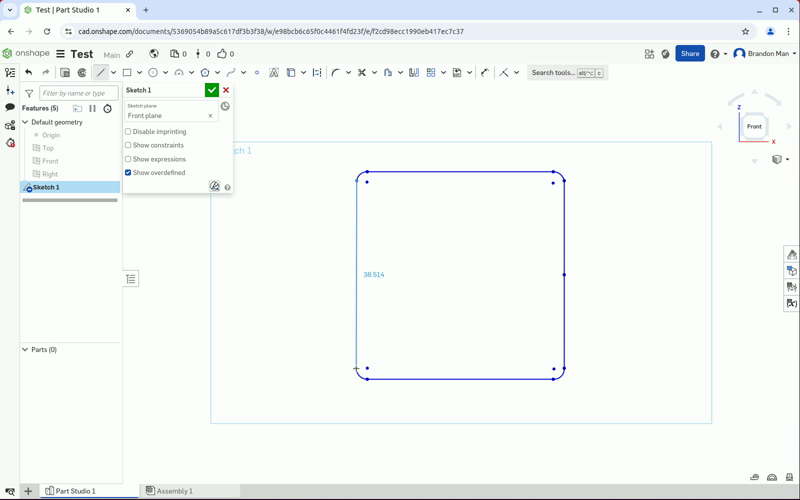
click(356, 368)
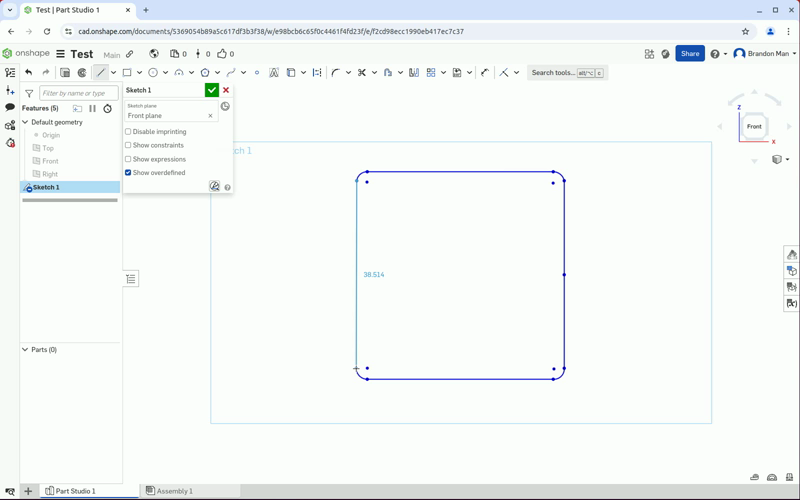
key(esc)
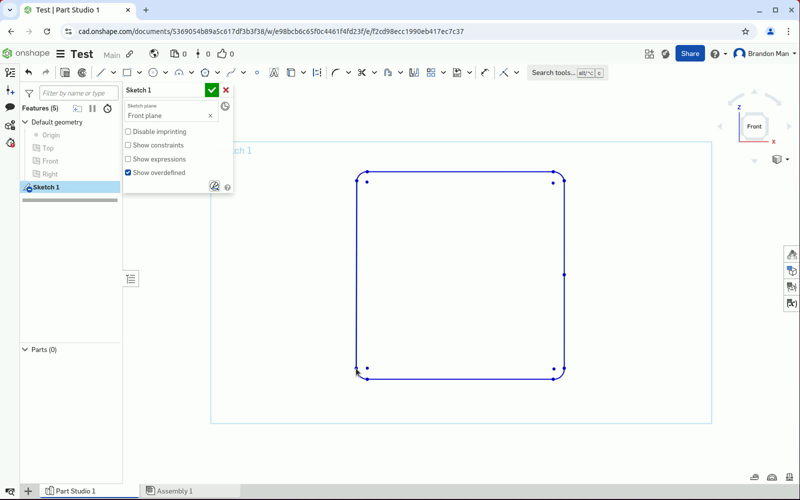
key(a)
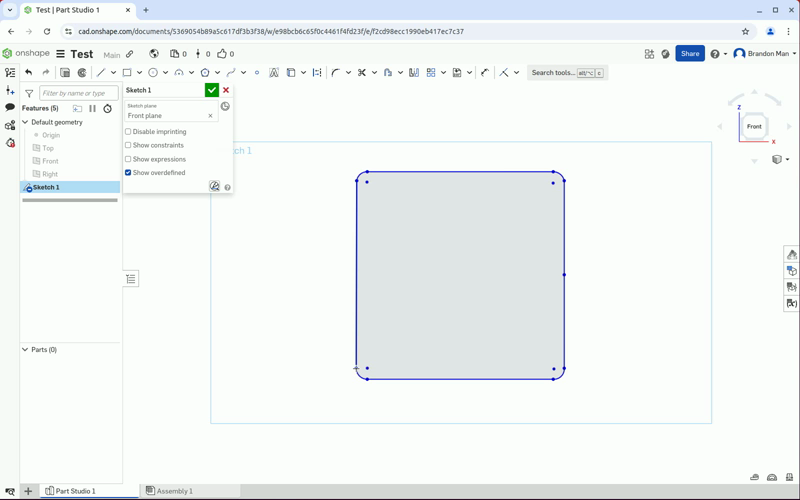
key_down(shift)
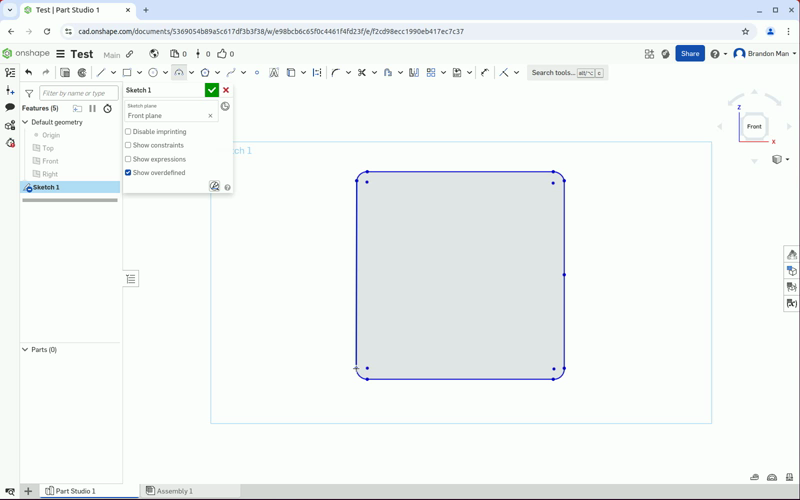
mouse_move(358, 368)
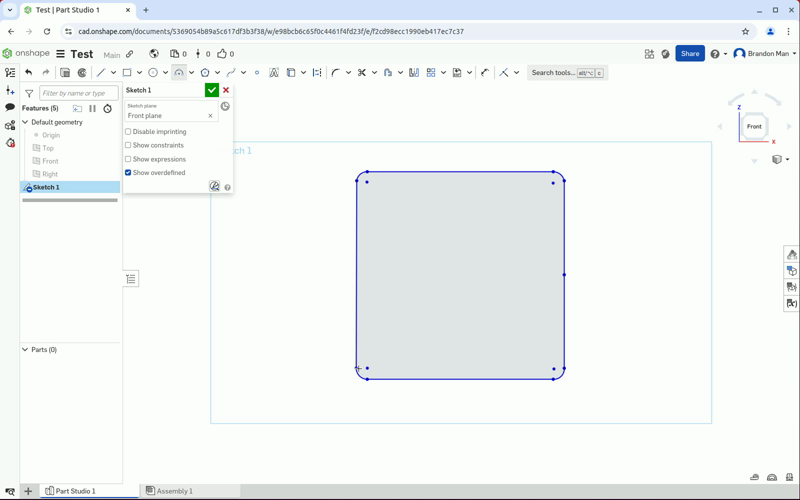
scroll(6)
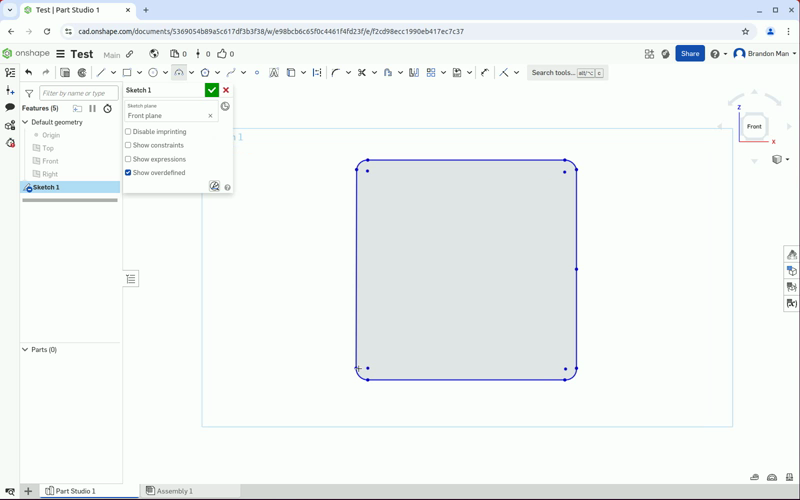
scroll(6)
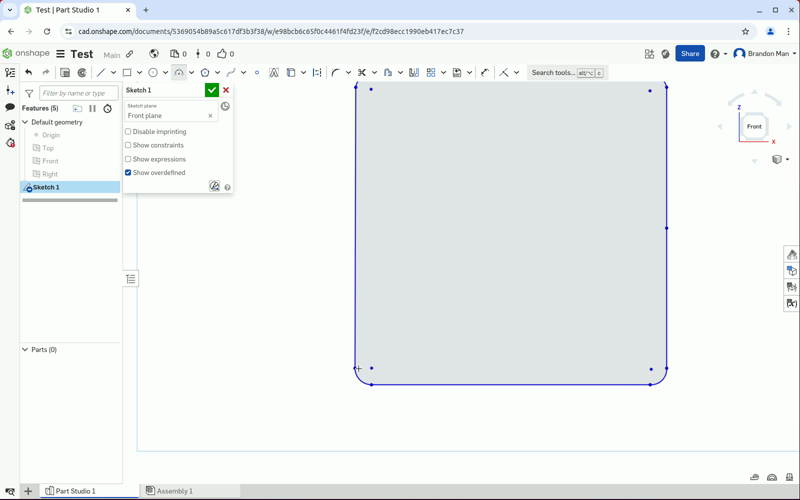
scroll(6)
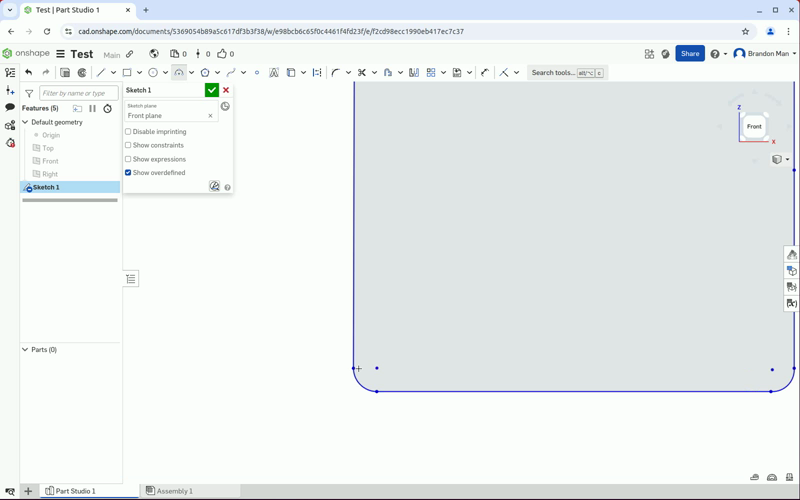
scroll(6)
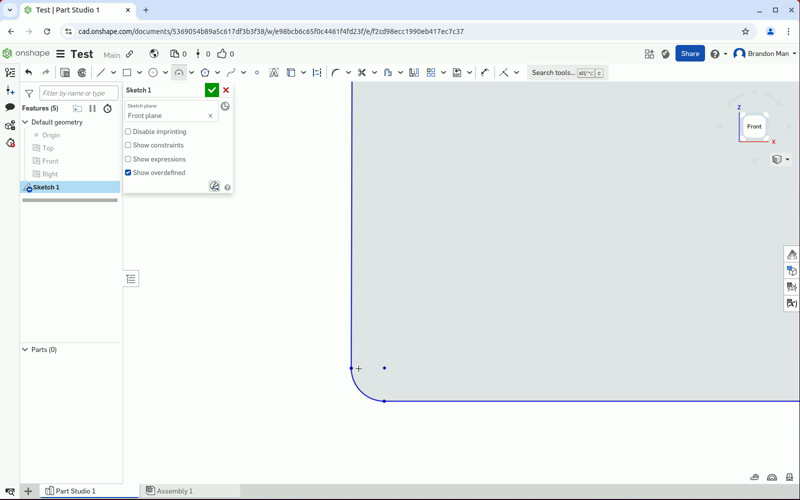
scroll(6)
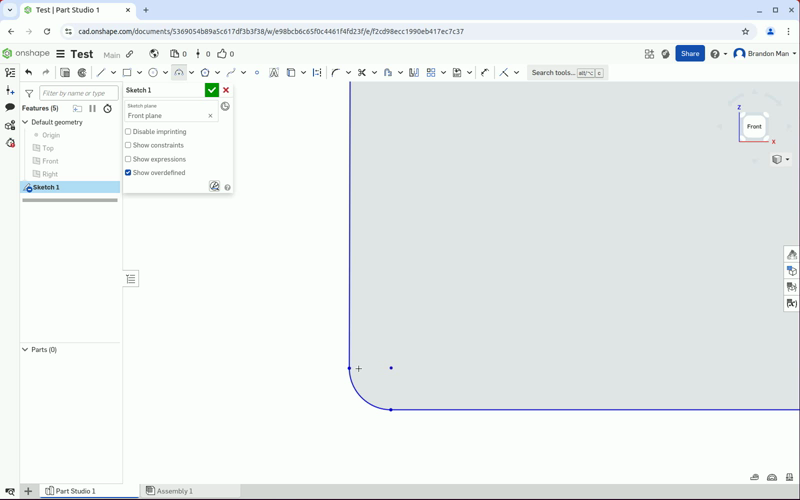
scroll(6)
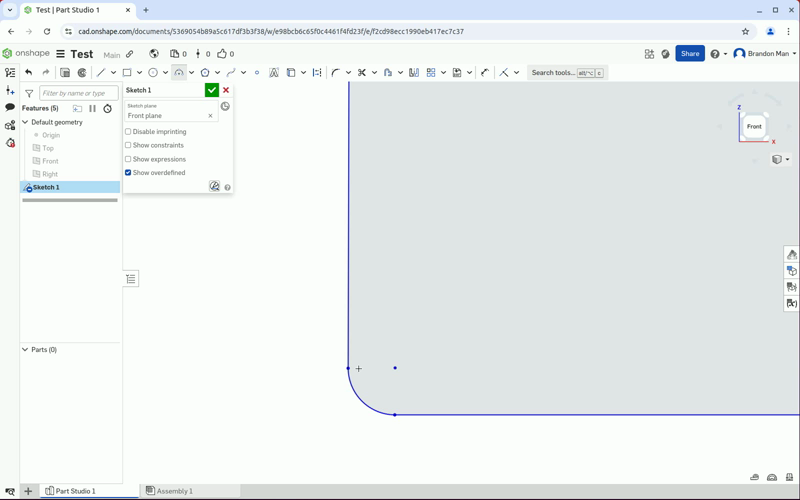
scroll(6)
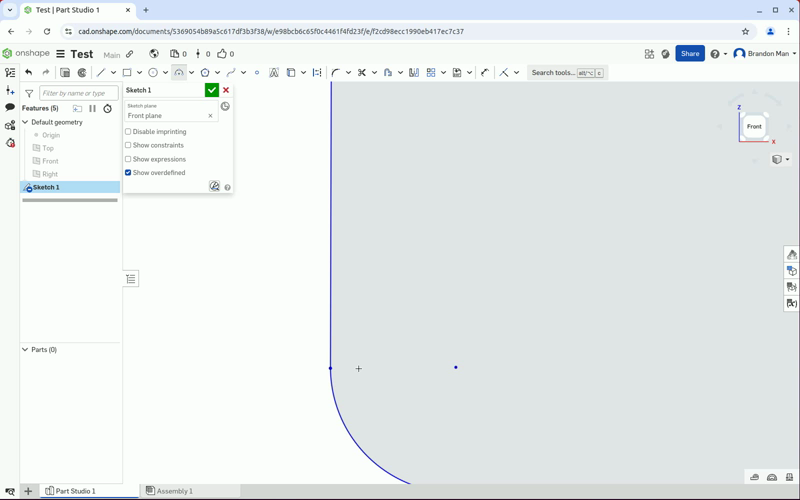
click(358, 368)
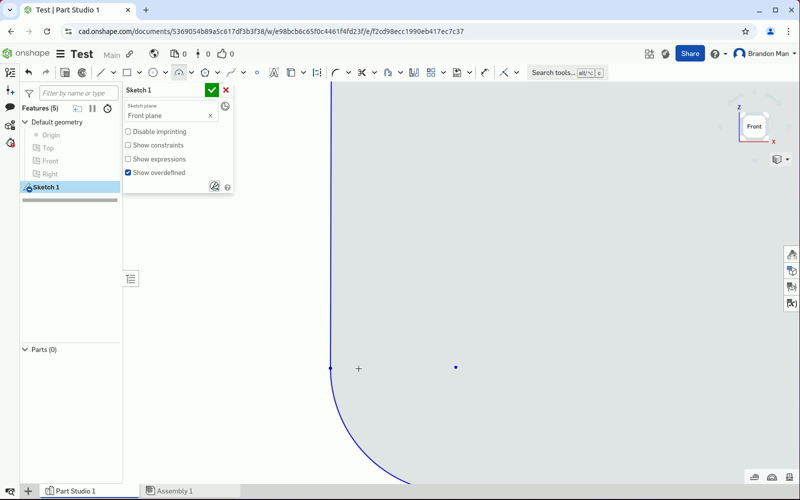
scroll(-6)
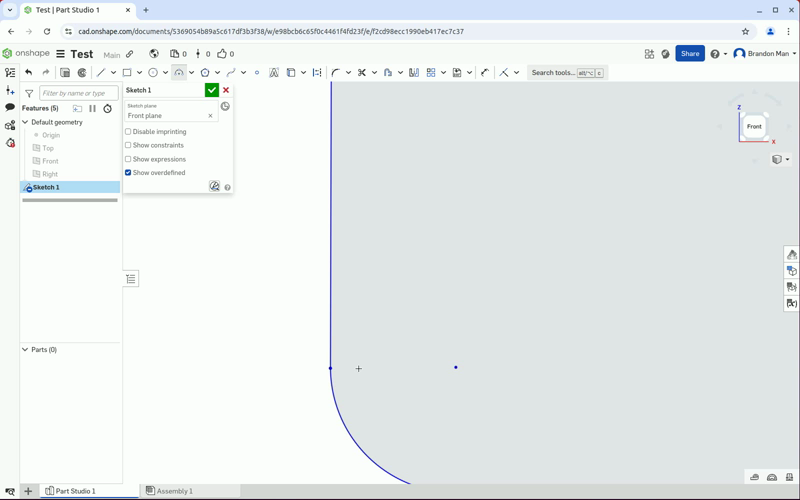
scroll(-6)
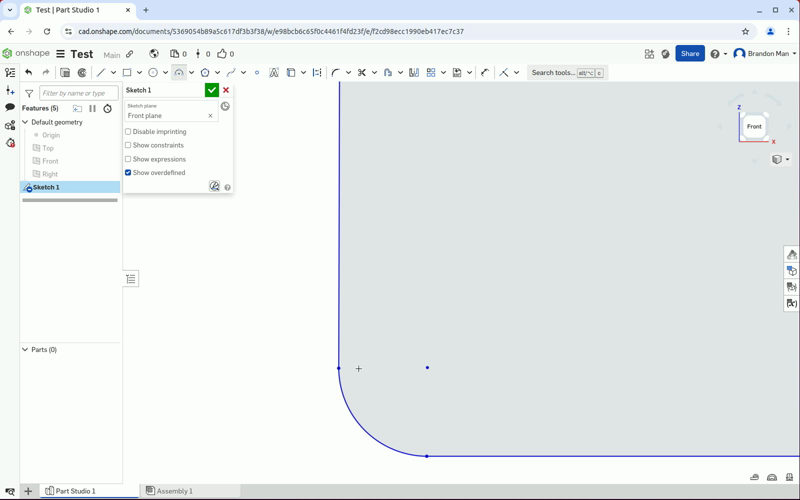
scroll(-6)
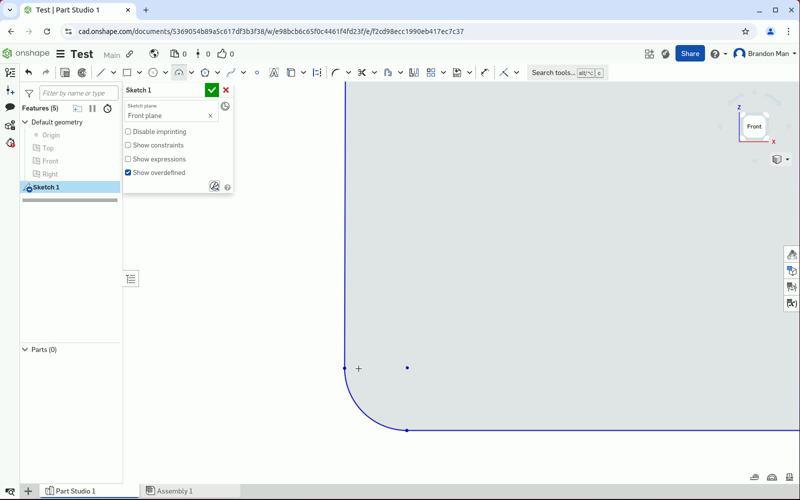
scroll(-6)
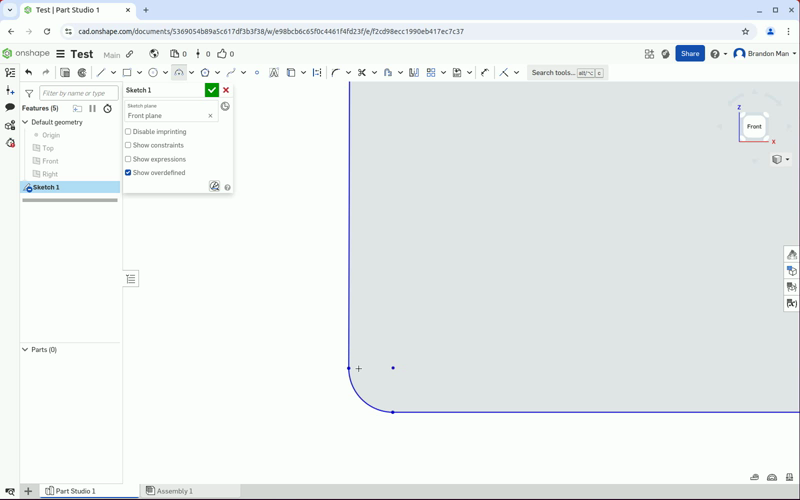
scroll(-6)
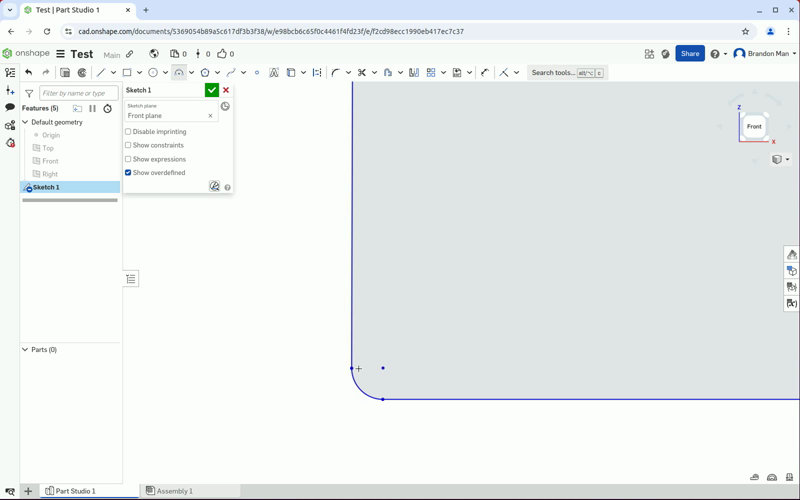
scroll(-6)
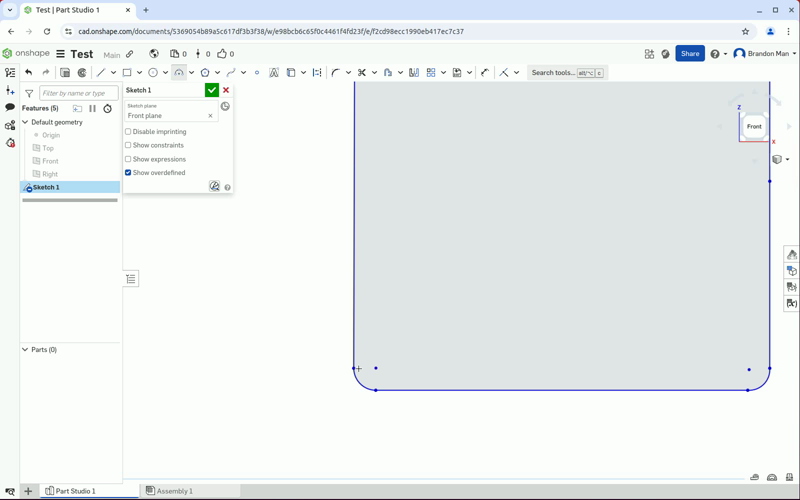
scroll(-6)
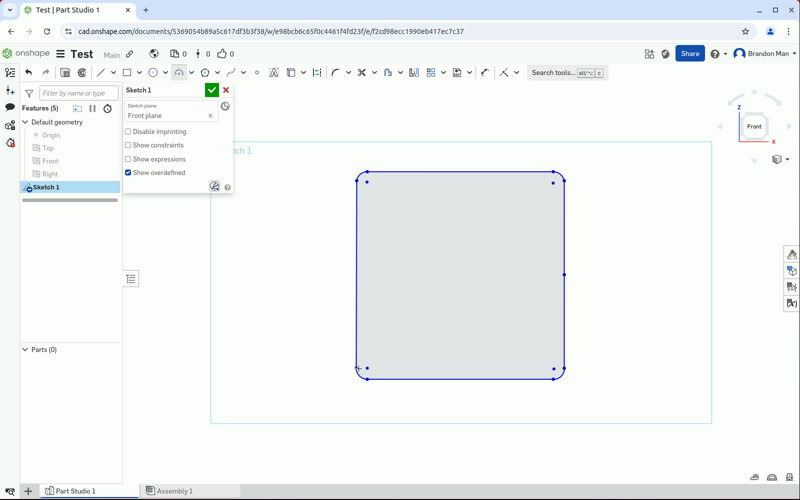
key_up(shift)
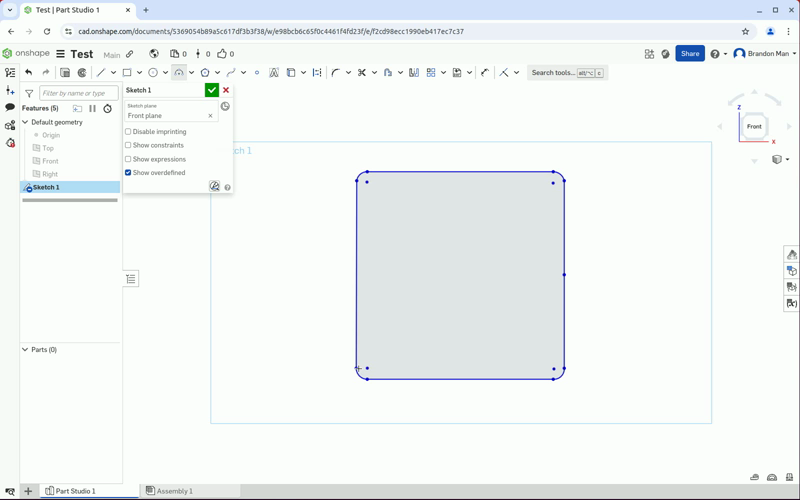
key_down(shift)
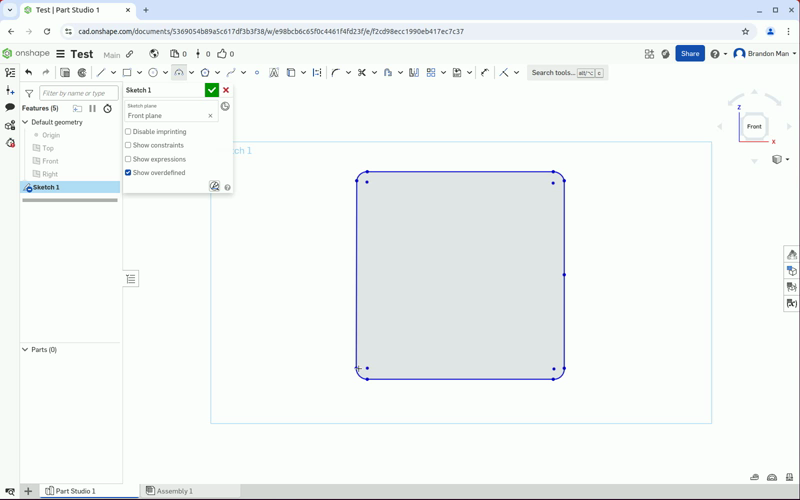
mouse_move(367, 377)
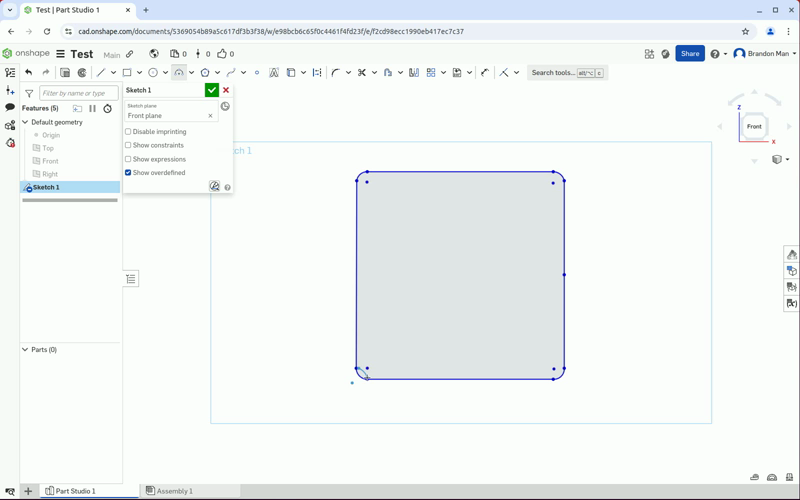
scroll(6)
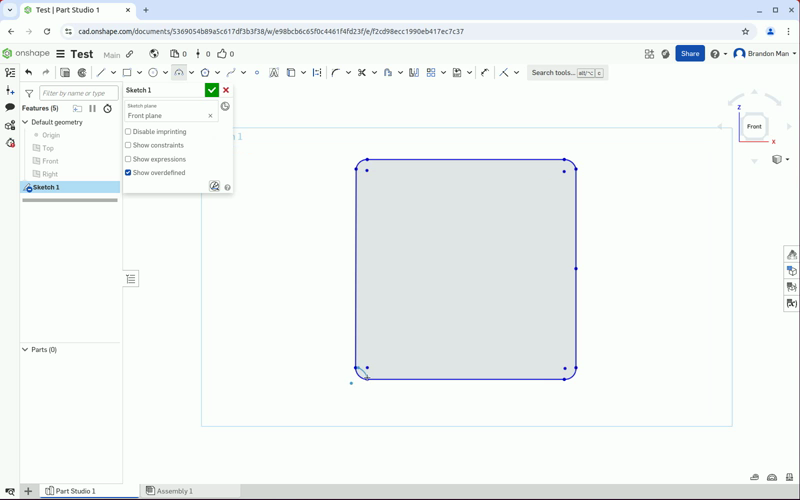
scroll(6)
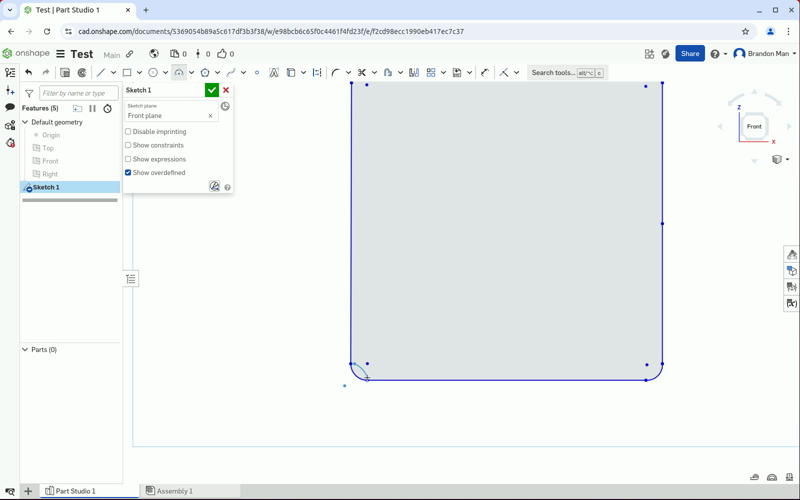
scroll(6)
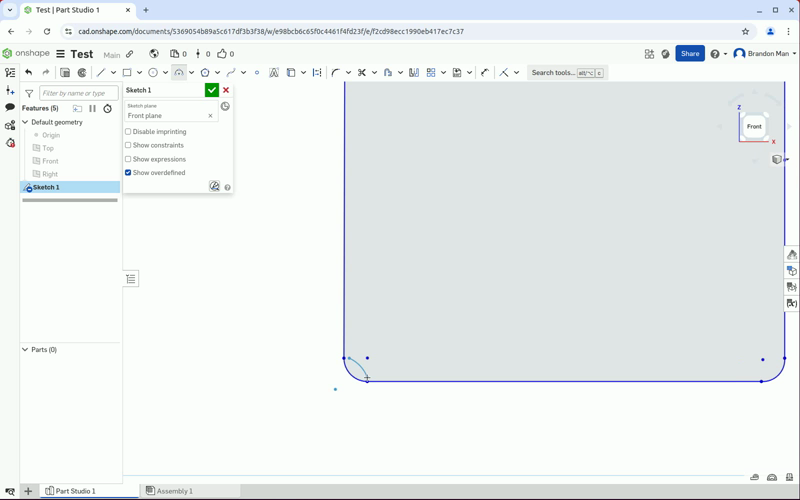
scroll(6)
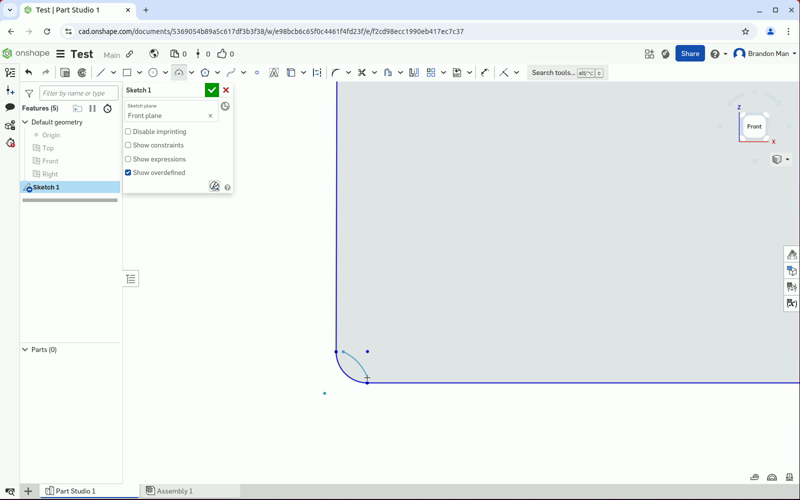
scroll(6)
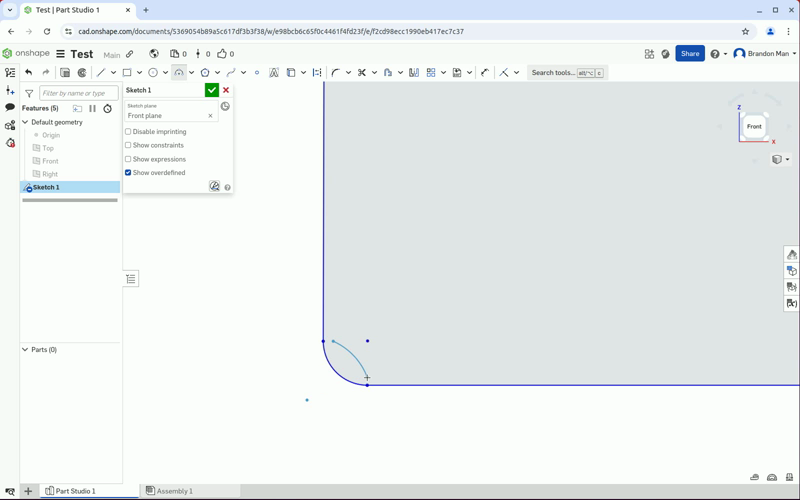
scroll(6)
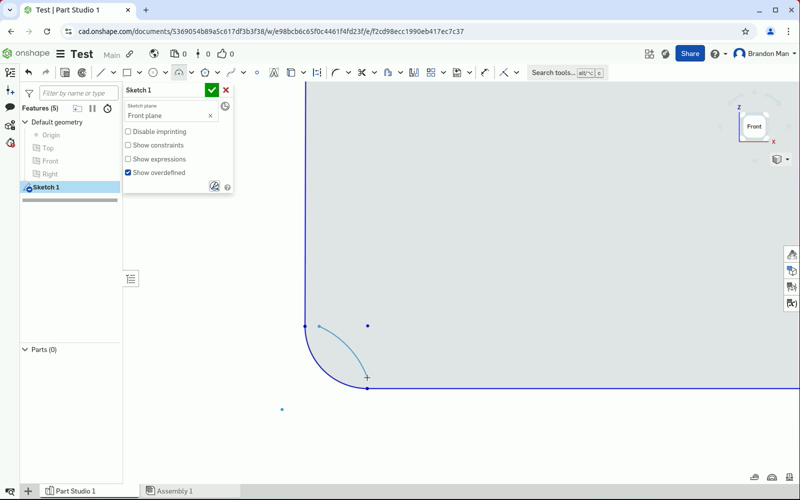
scroll(6)
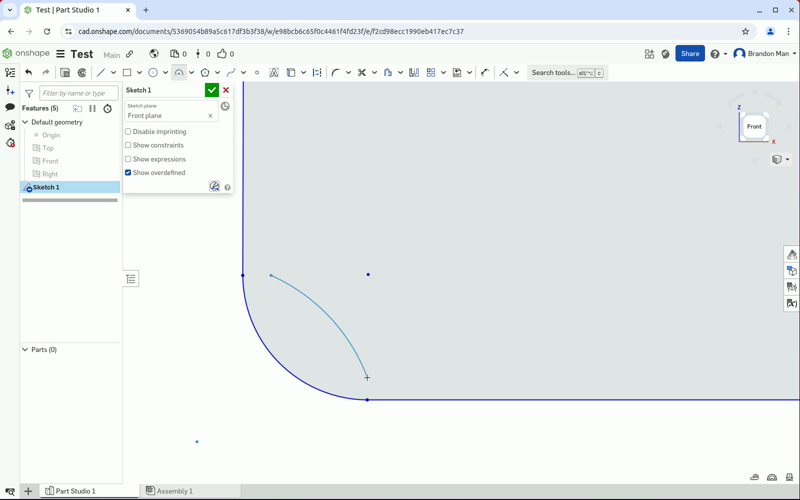
click(367, 377)
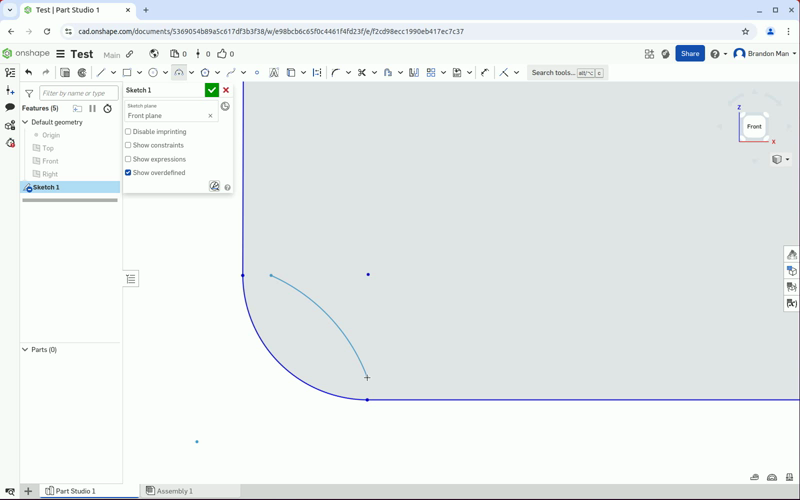
scroll(-6)
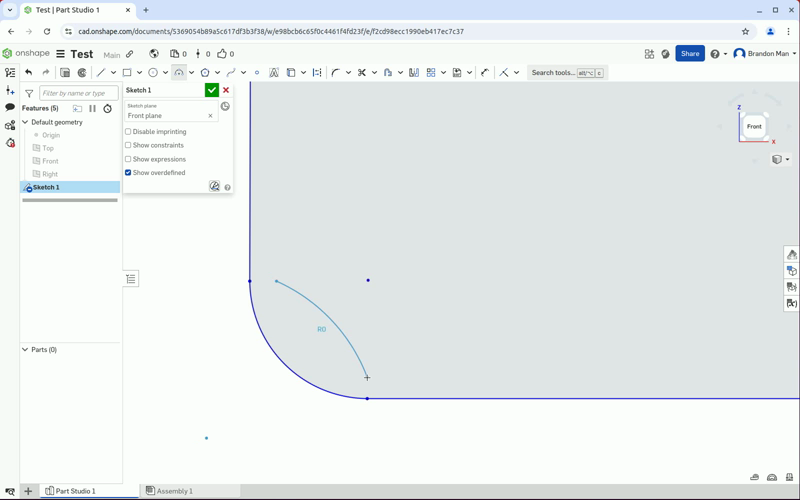
scroll(-6)
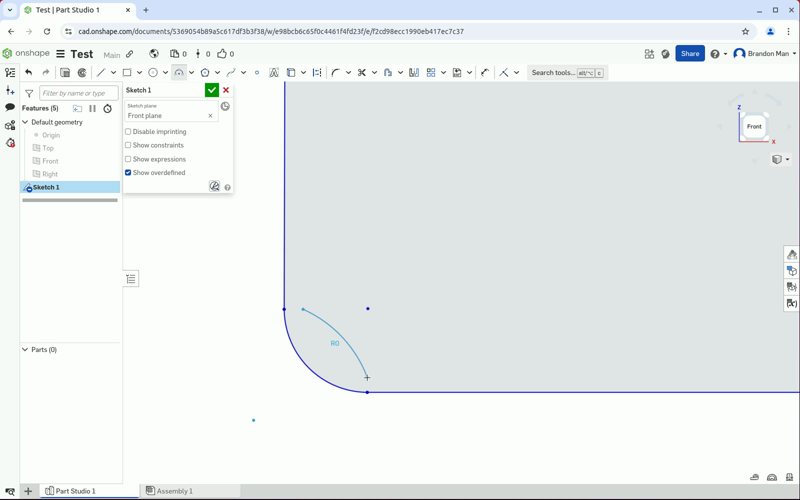
scroll(-6)
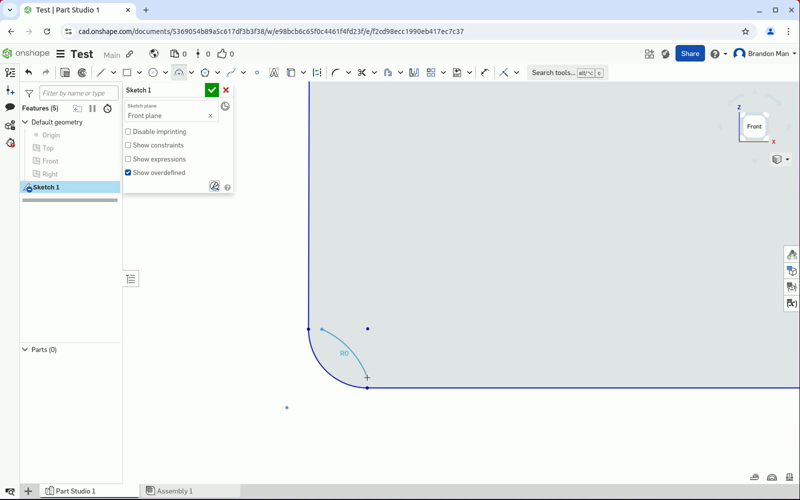
scroll(-6)
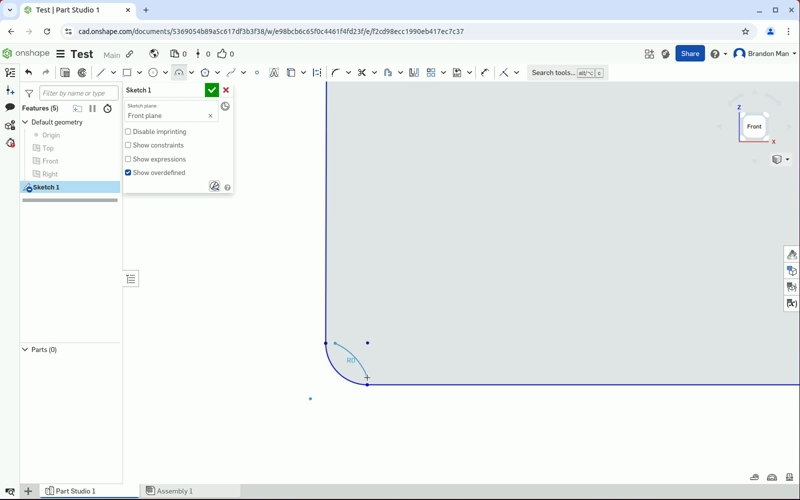
scroll(-6)
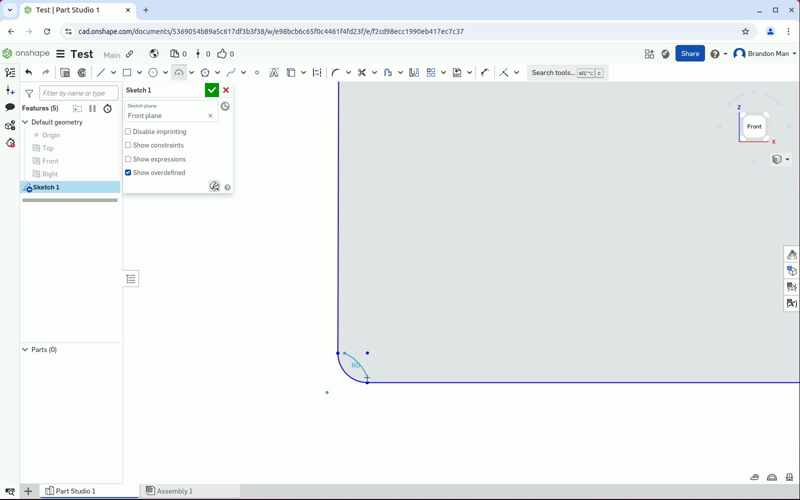
scroll(-6)
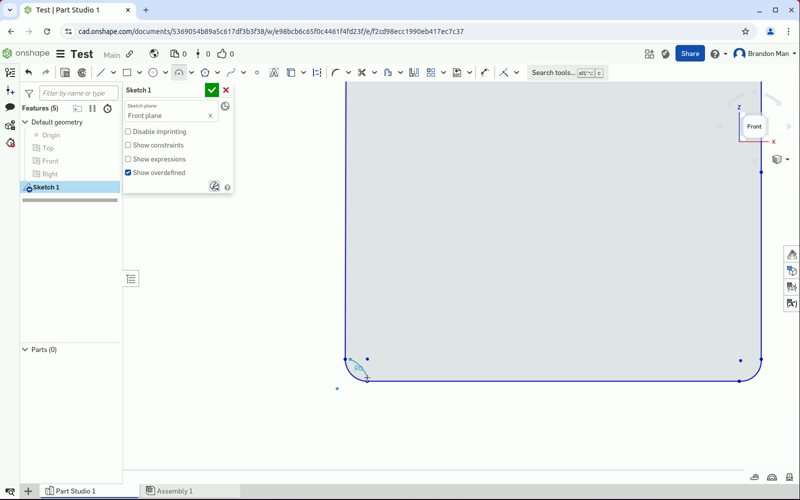
scroll(-6)
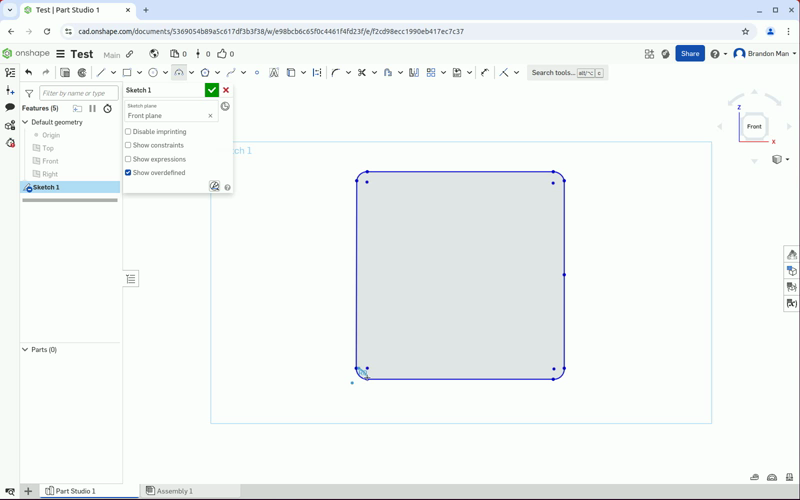
mouse_move(361, 374)
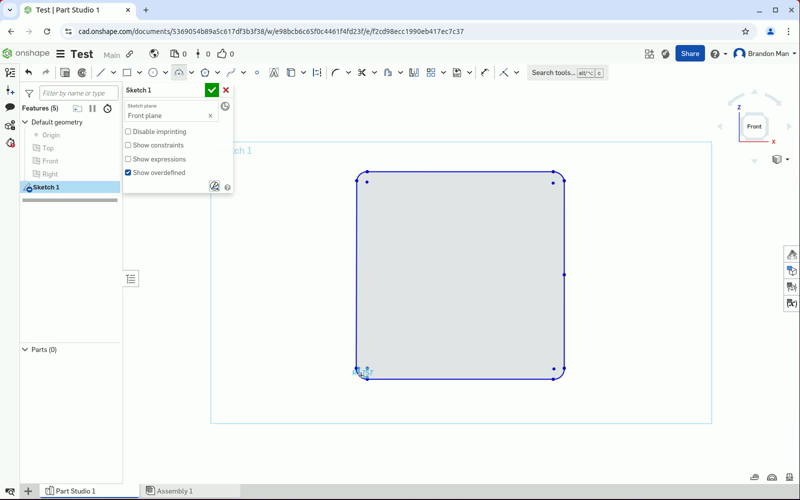
scroll(6)
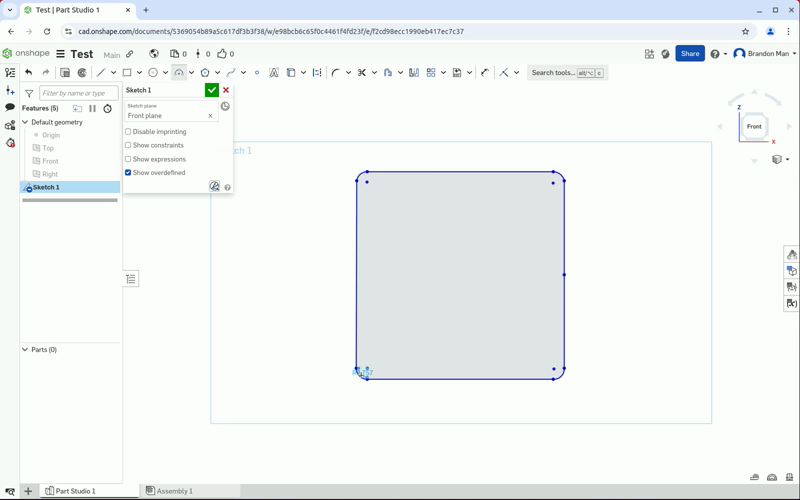
scroll(6)
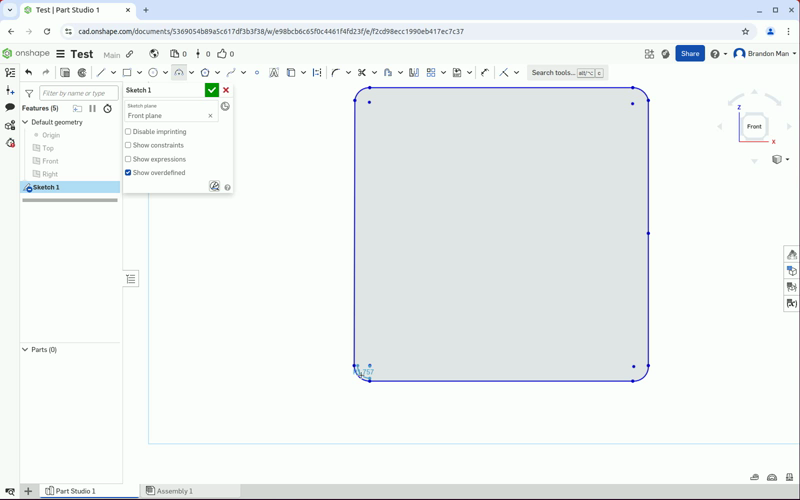
scroll(6)
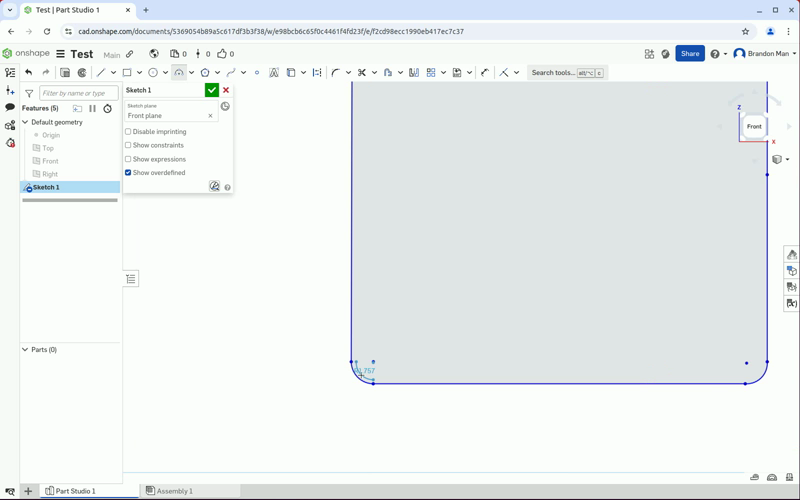
scroll(6)
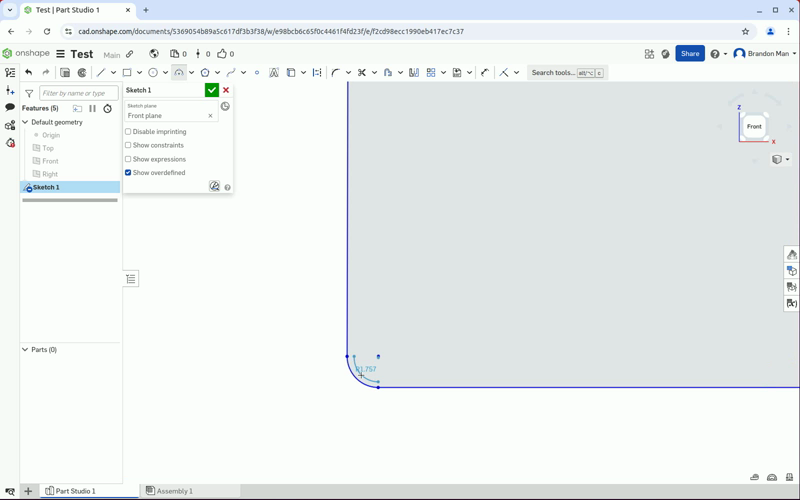
scroll(6)
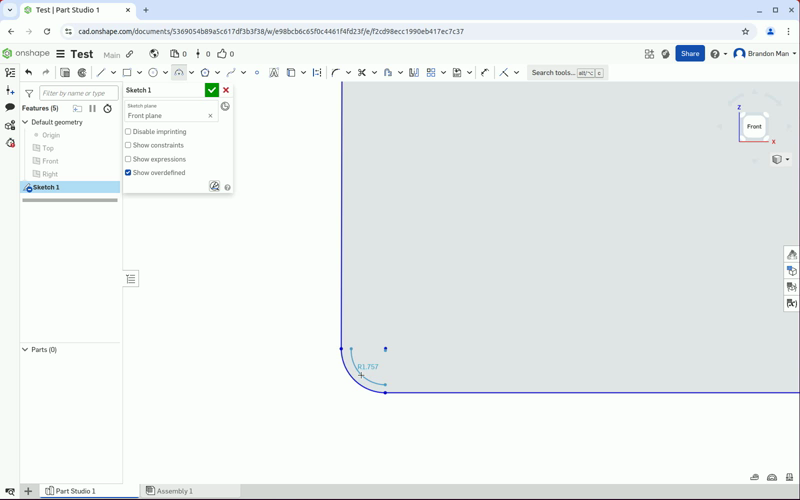
scroll(6)
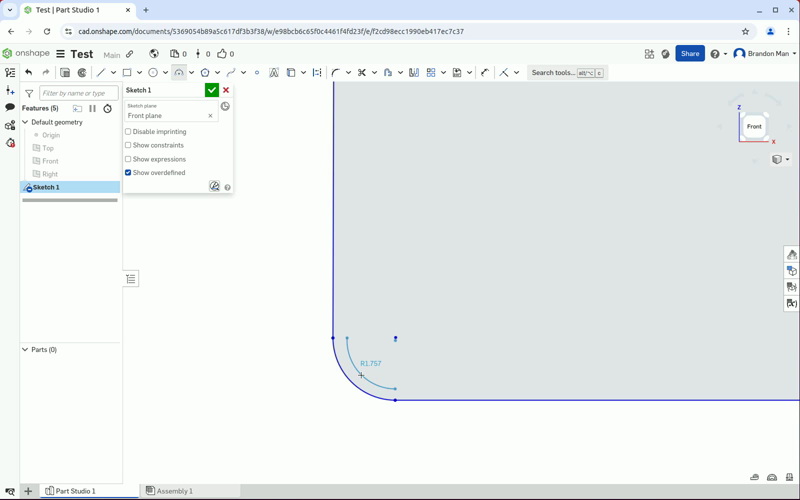
scroll(6)
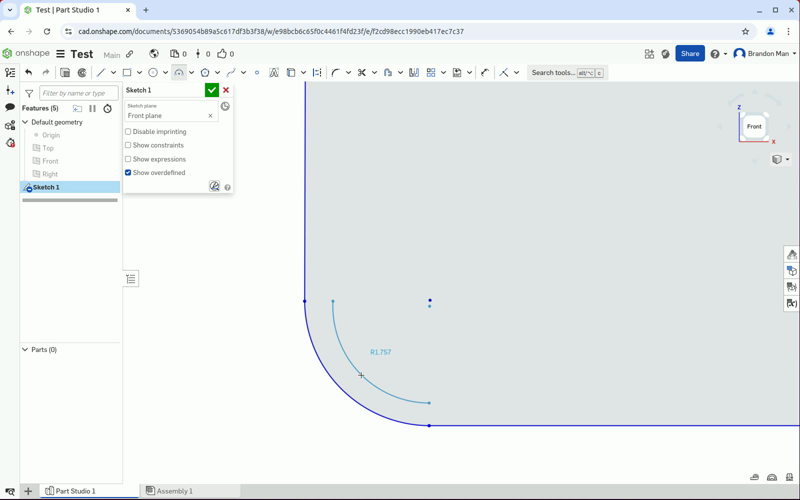
click(361, 374)
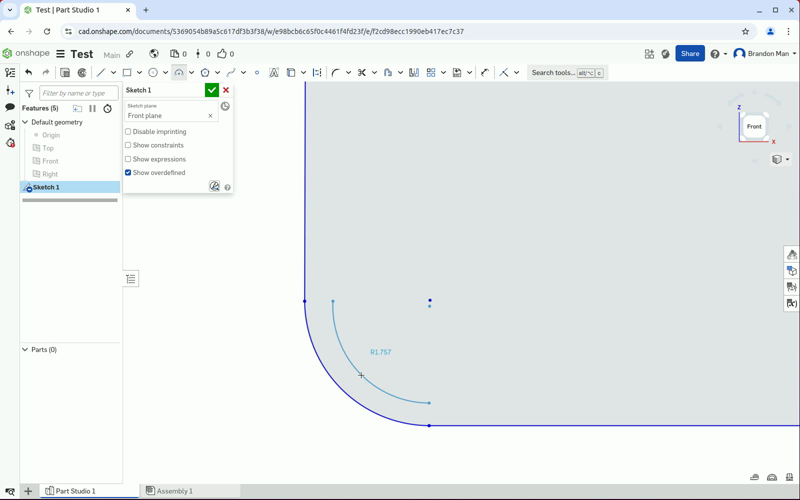
scroll(-6)
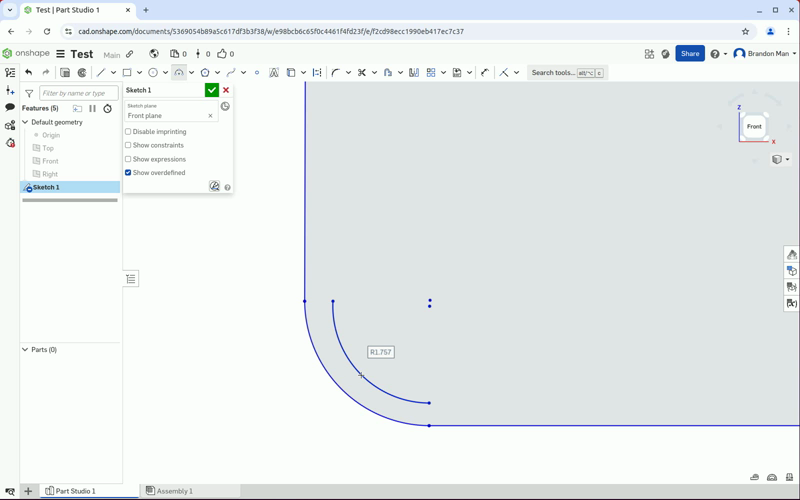
scroll(-6)
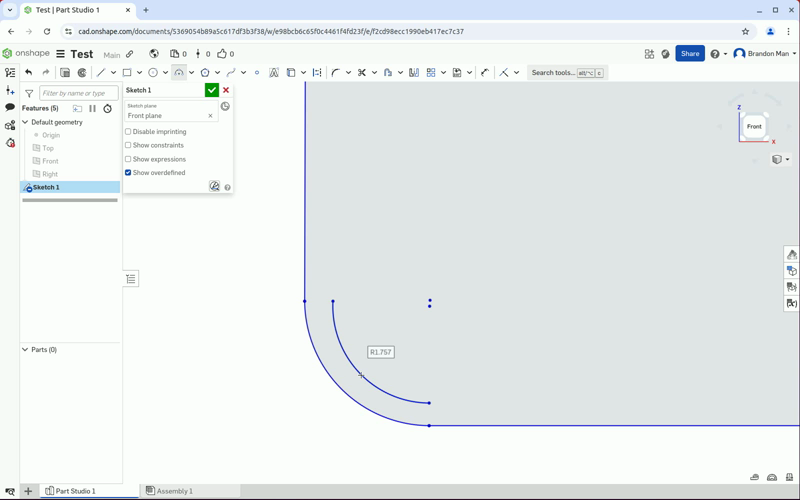
scroll(-6)
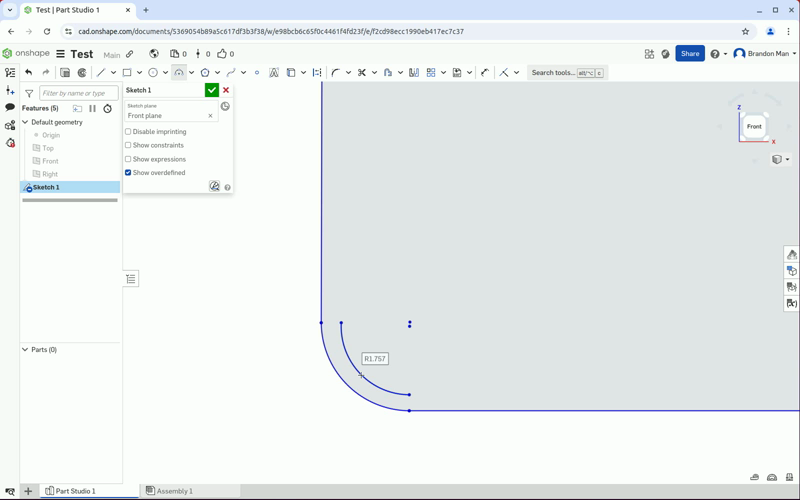
scroll(-6)
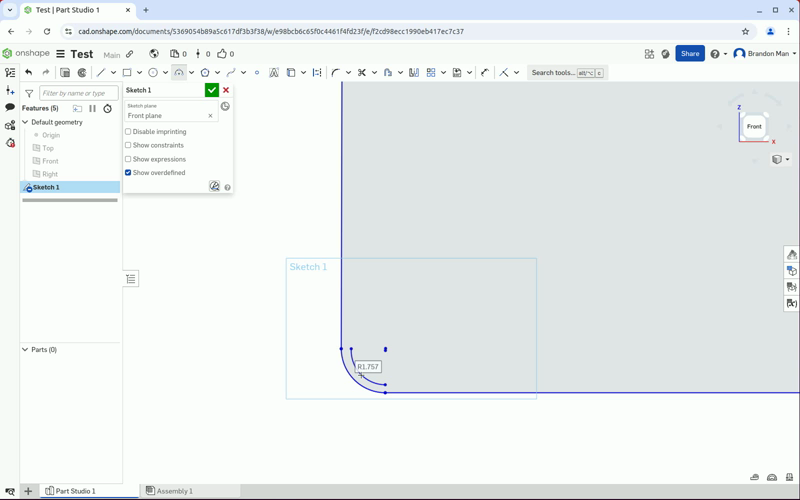
scroll(-6)
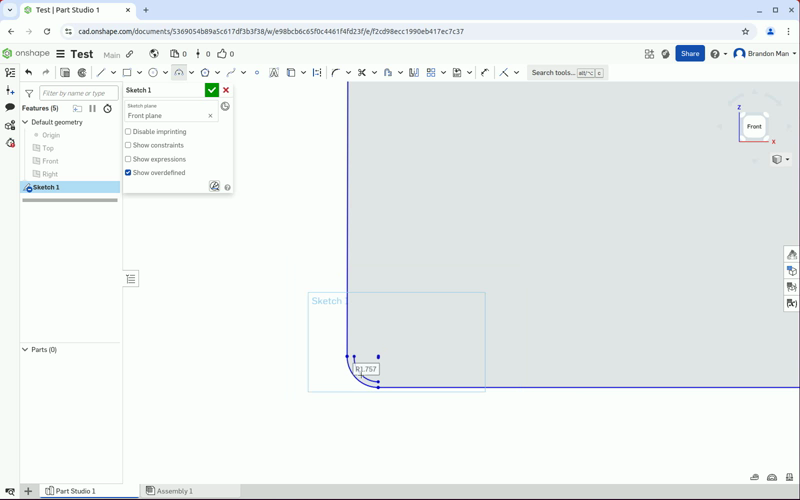
scroll(-6)
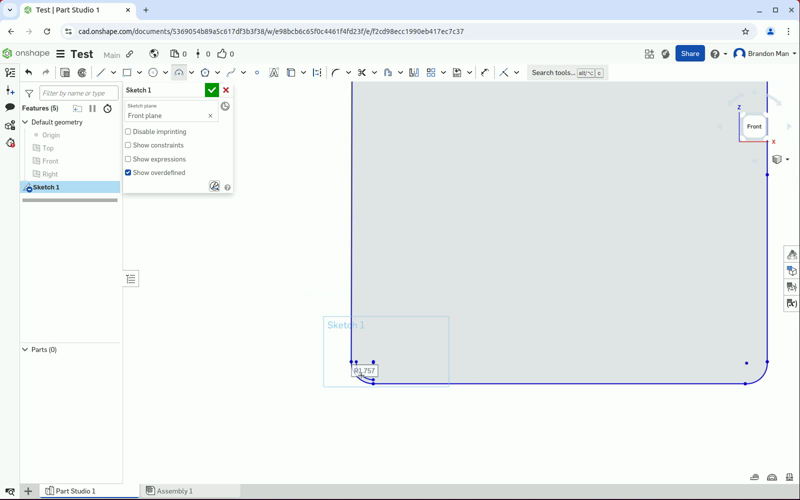
scroll(-6)
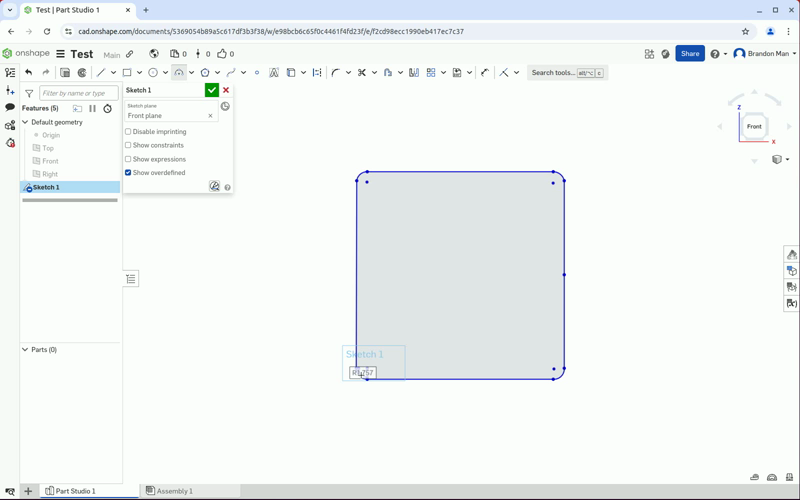
key_up(shift)
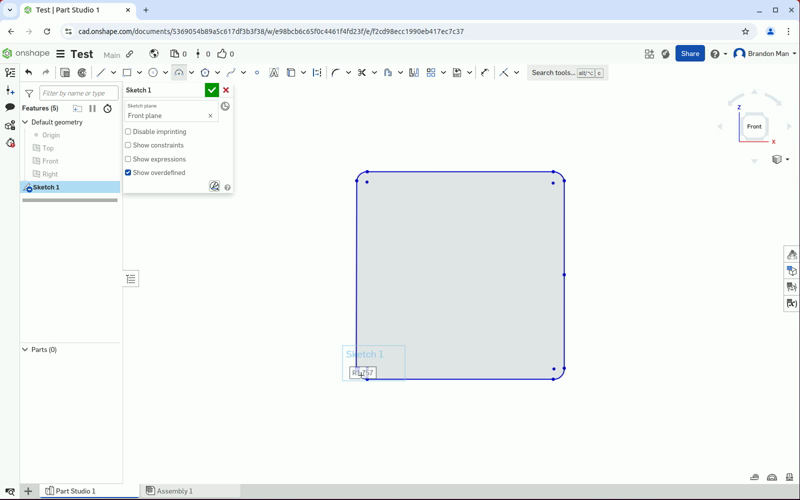
key(esc)
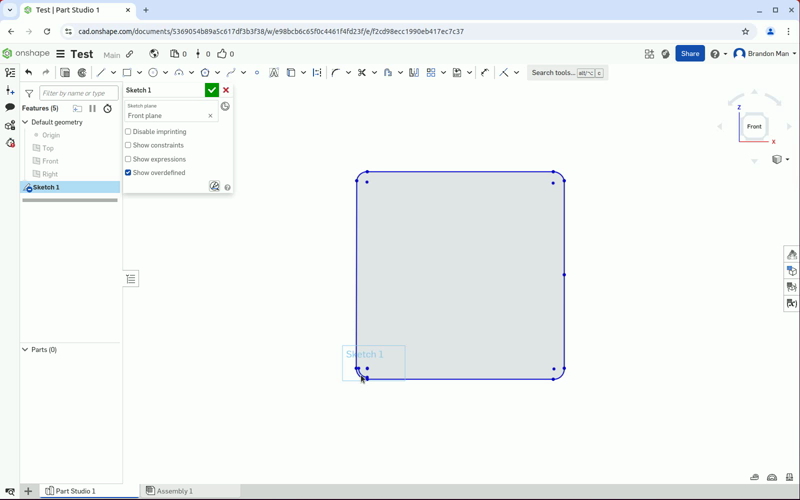
key(l)
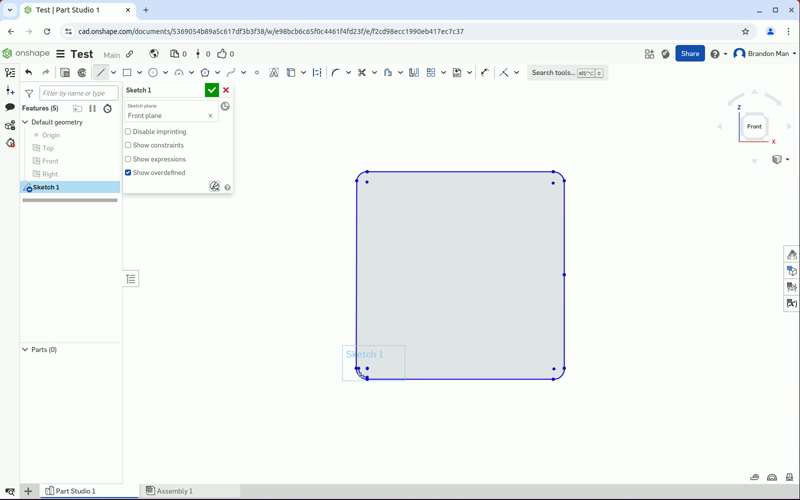
mouse_move(367, 377)
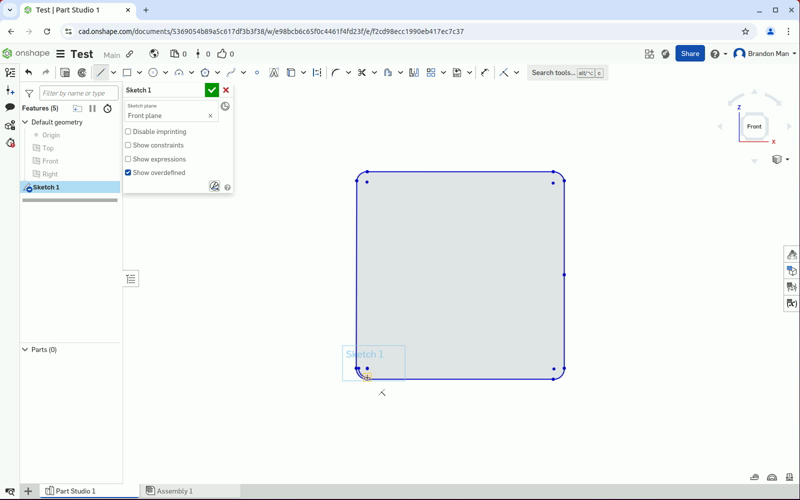
scroll(6)
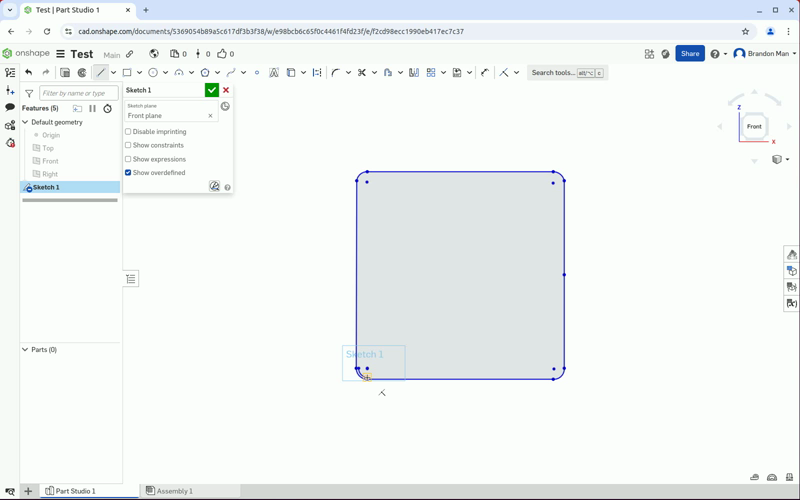
scroll(6)
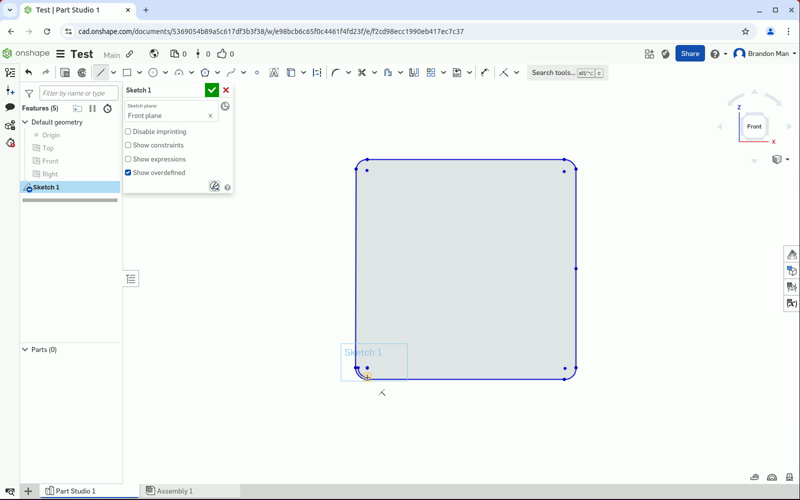
scroll(6)
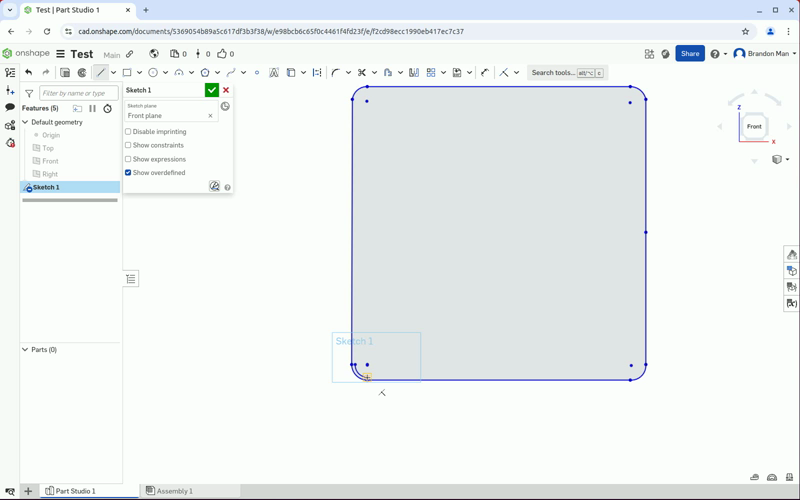
scroll(6)
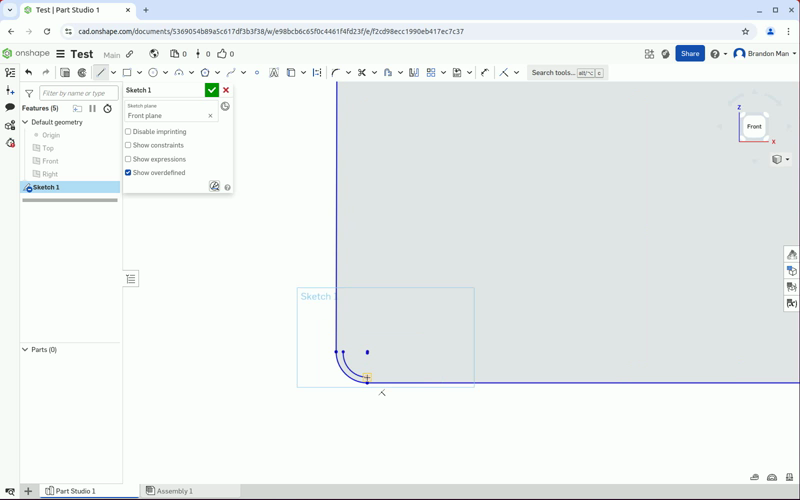
scroll(6)
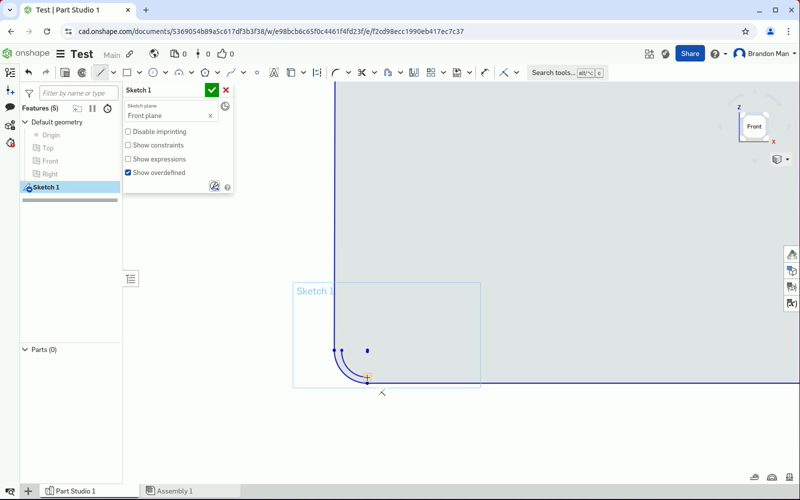
scroll(6)
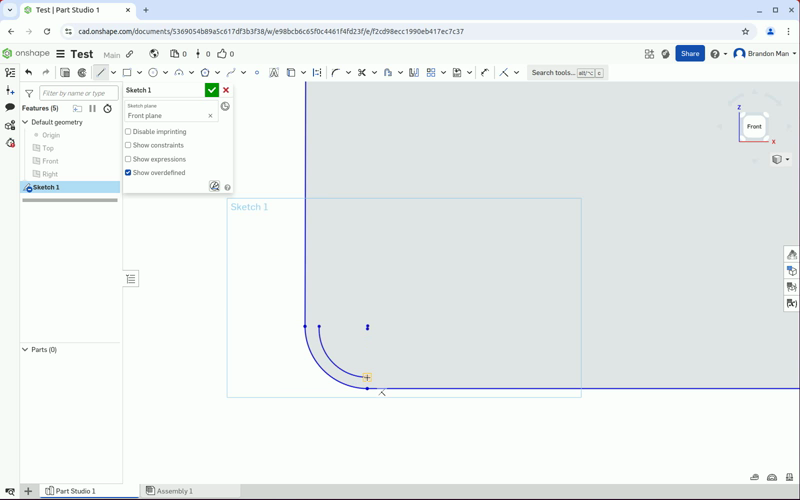
scroll(6)
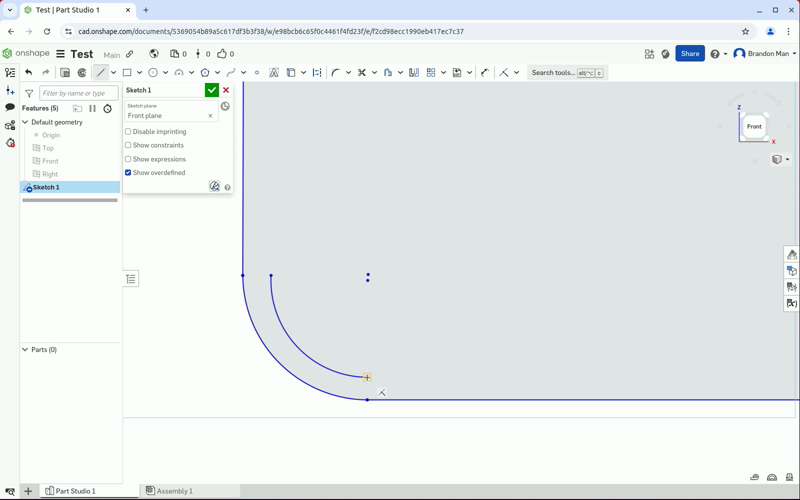
click(367, 377)
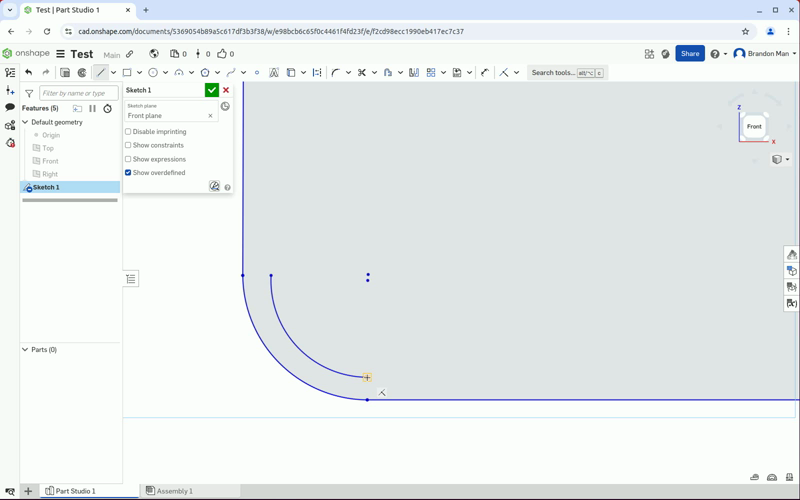
scroll(-6)
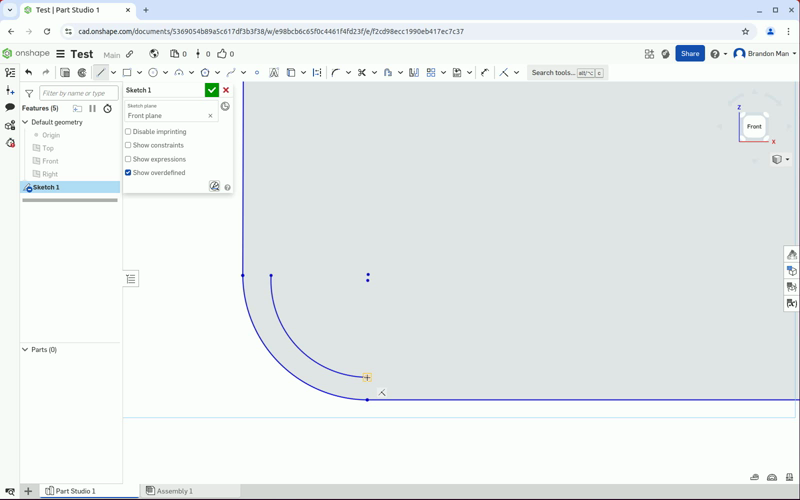
scroll(-6)
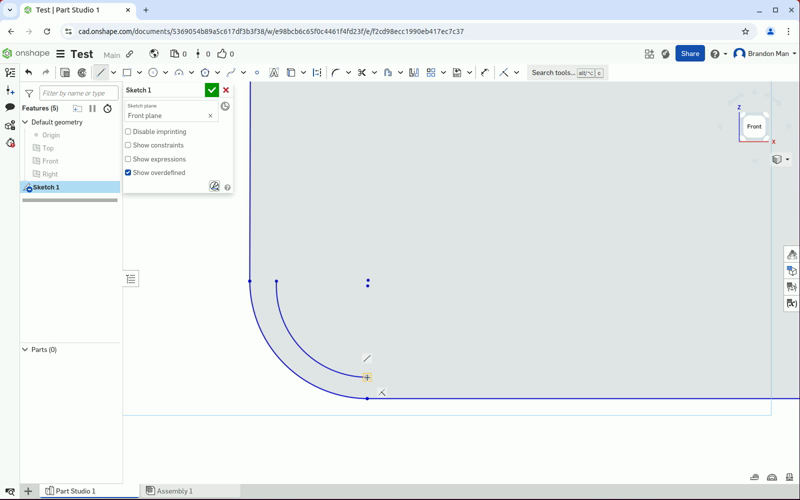
scroll(-6)
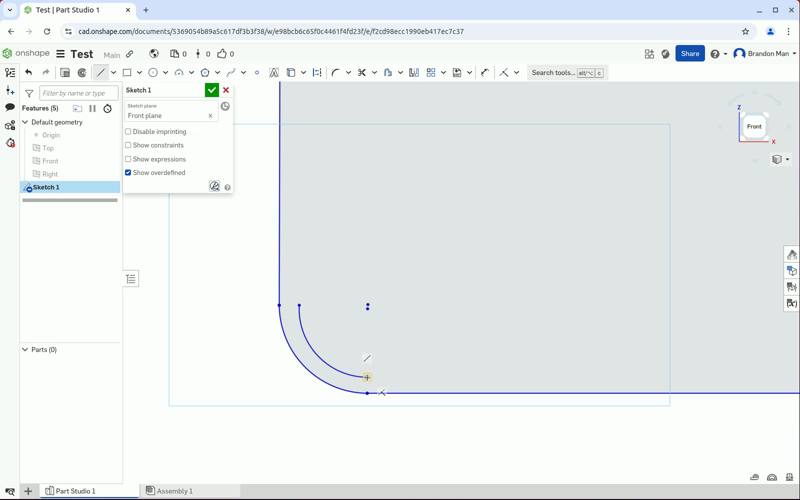
scroll(-6)
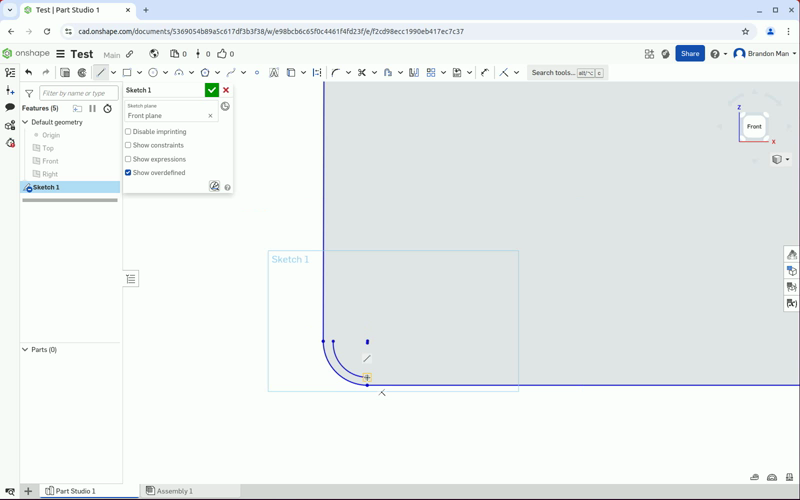
scroll(-6)
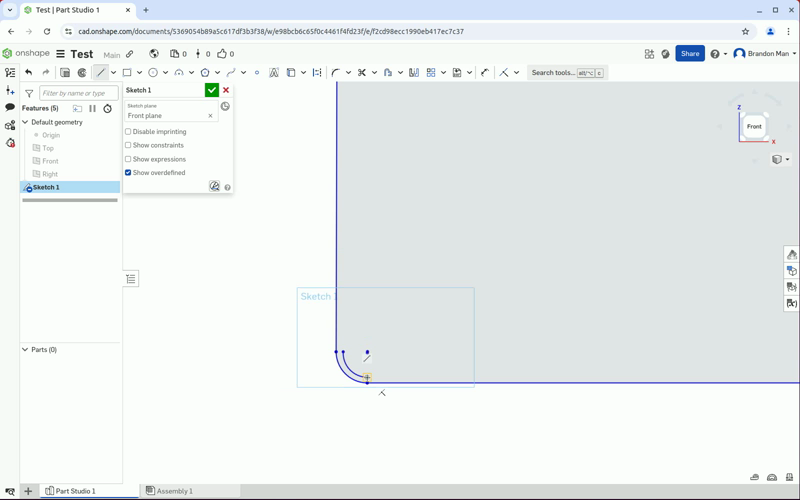
scroll(-6)
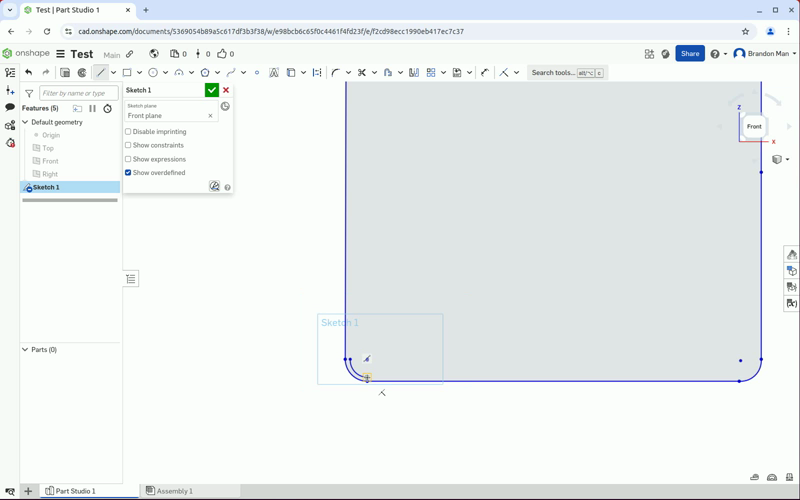
scroll(-6)
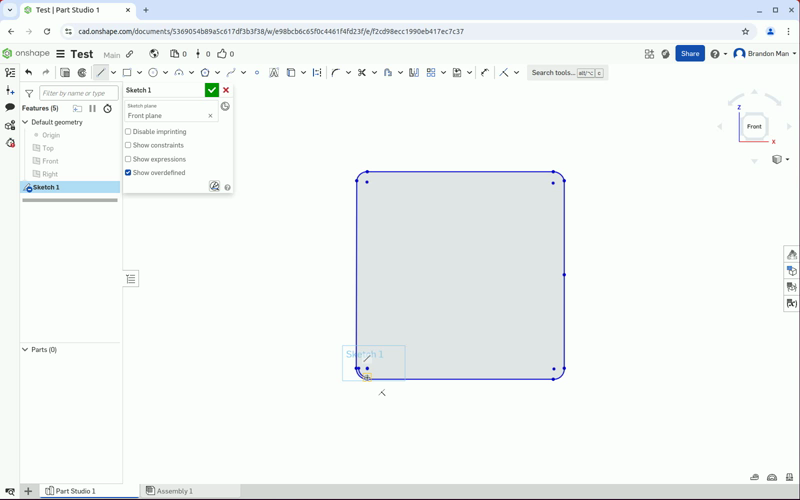
key_down(shift)
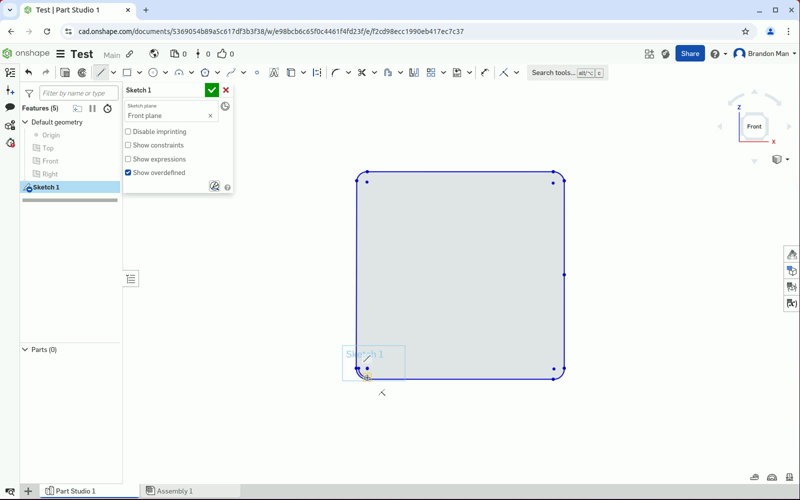
mouse_move(553, 377)
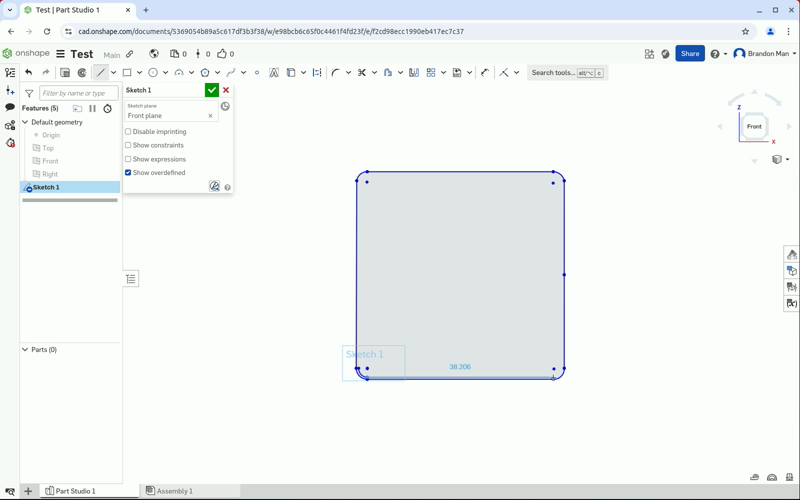
scroll(6)
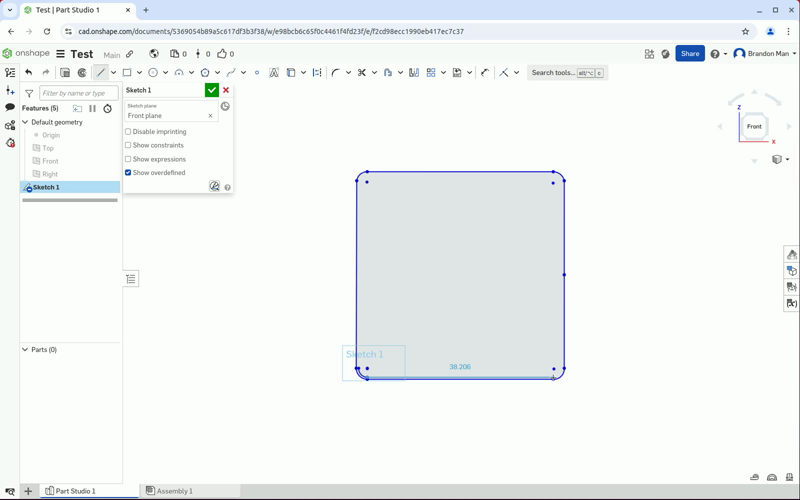
scroll(6)
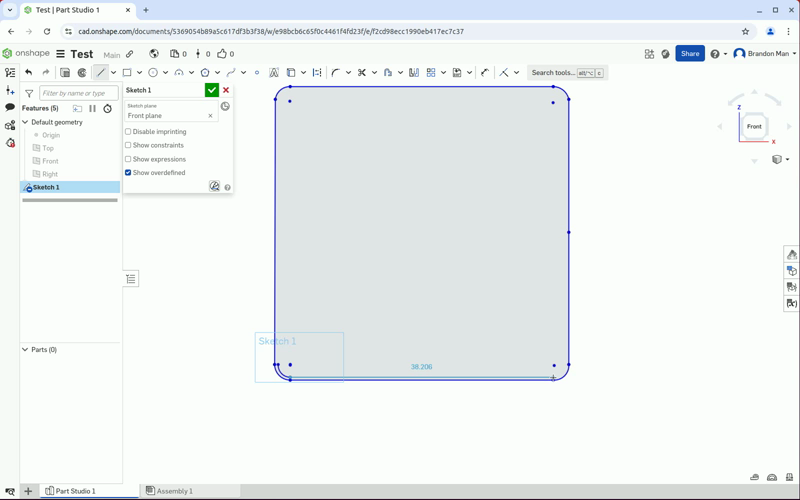
scroll(6)
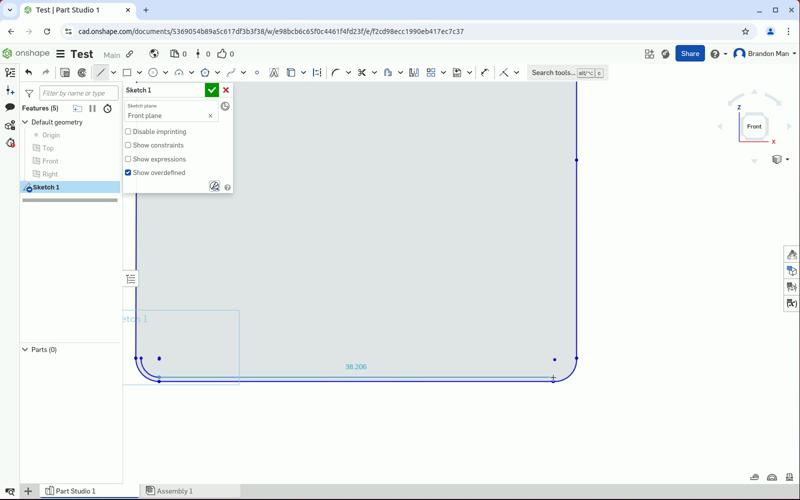
scroll(6)
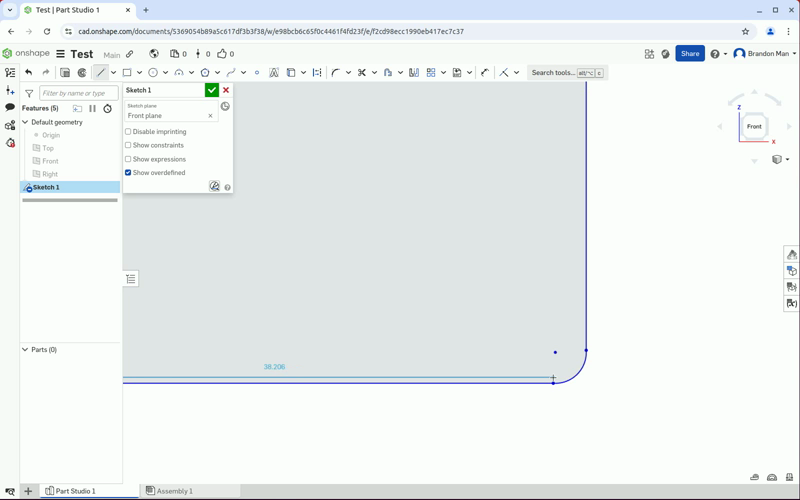
scroll(6)
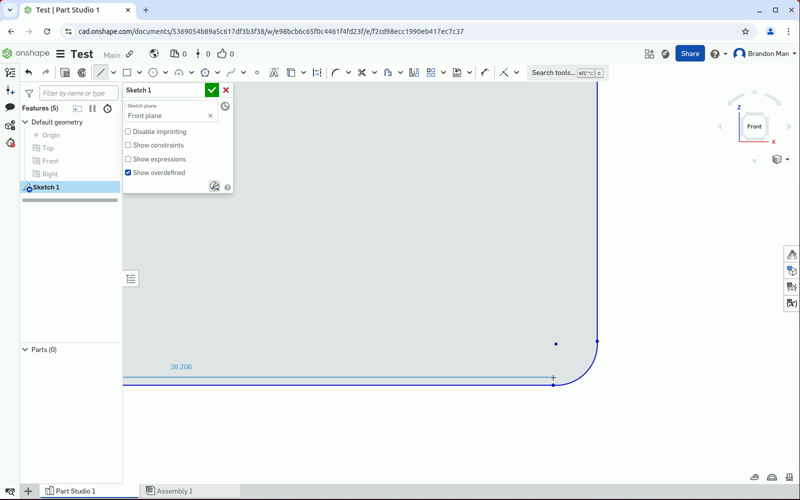
scroll(6)
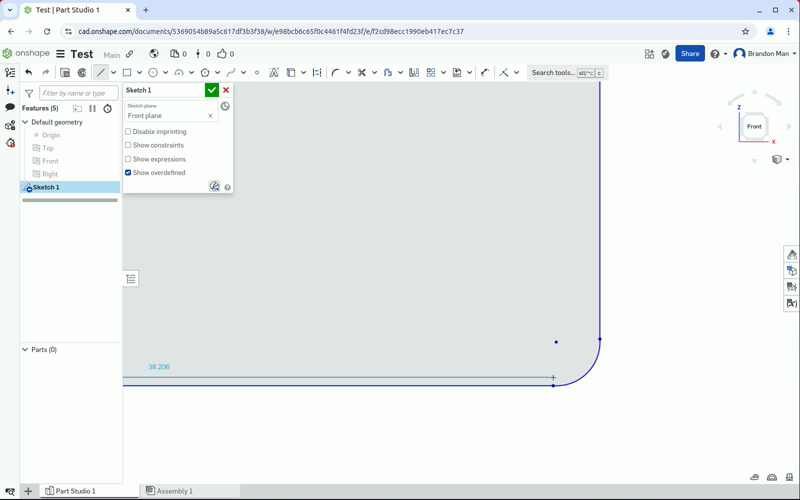
scroll(6)
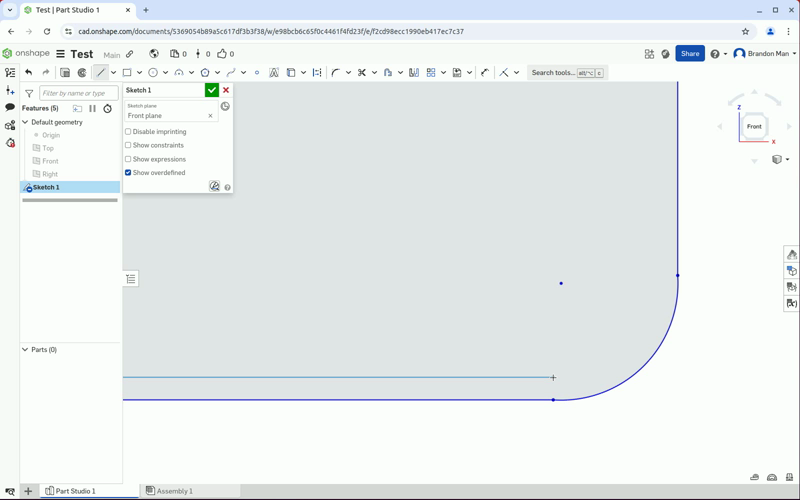
click(553, 377)
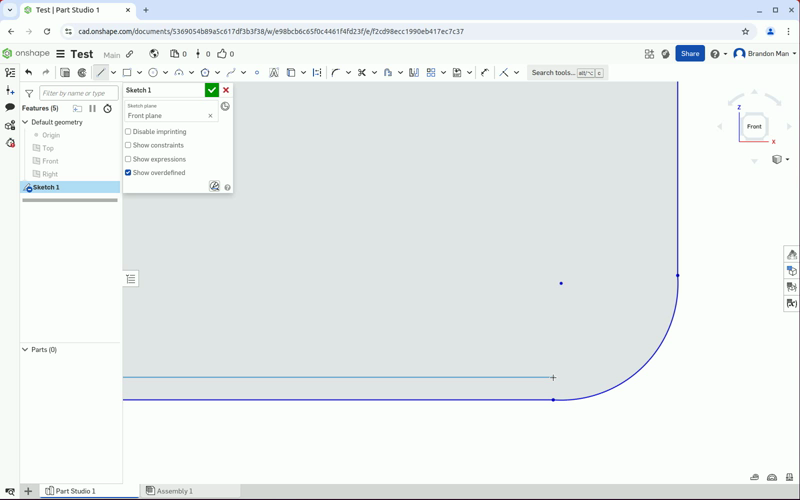
scroll(-6)
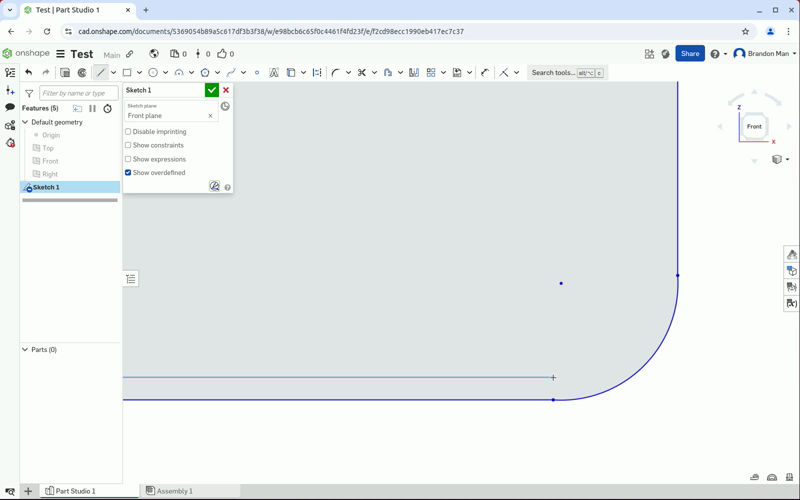
scroll(-6)
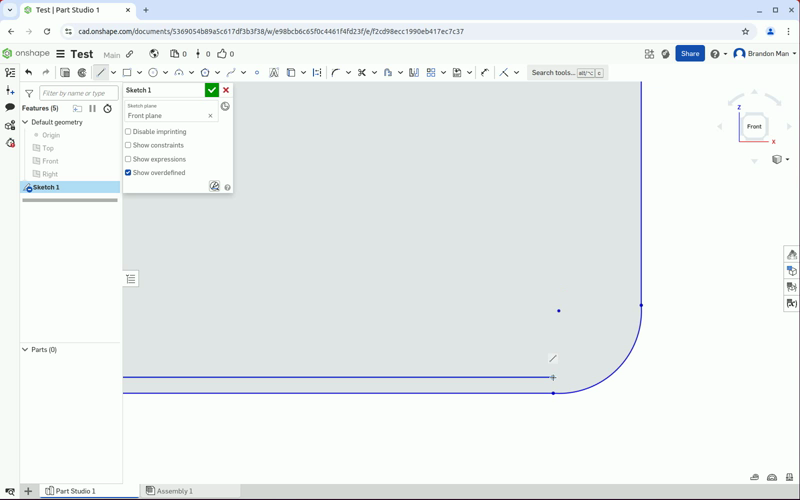
scroll(-6)
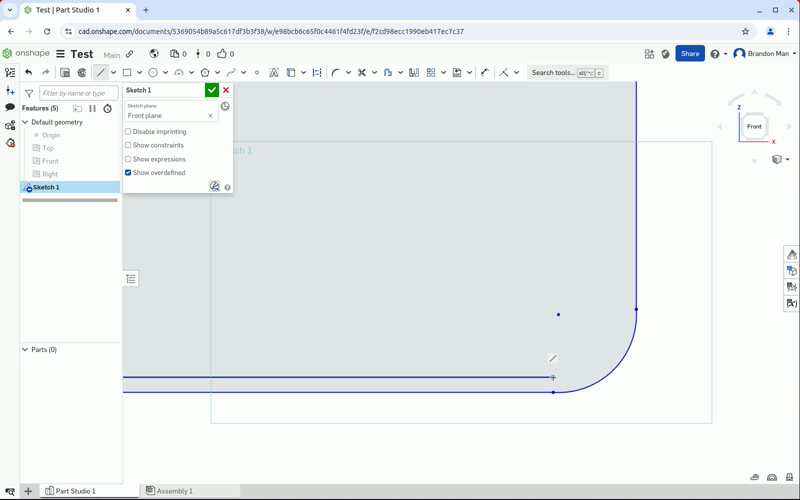
scroll(-6)
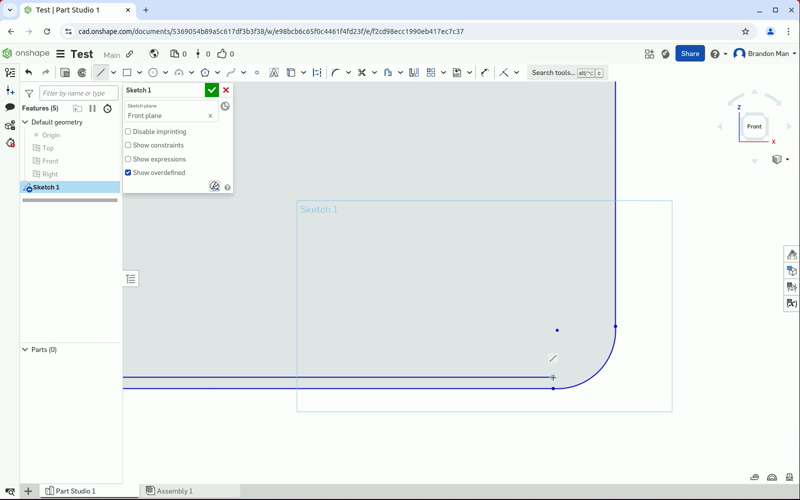
scroll(-6)
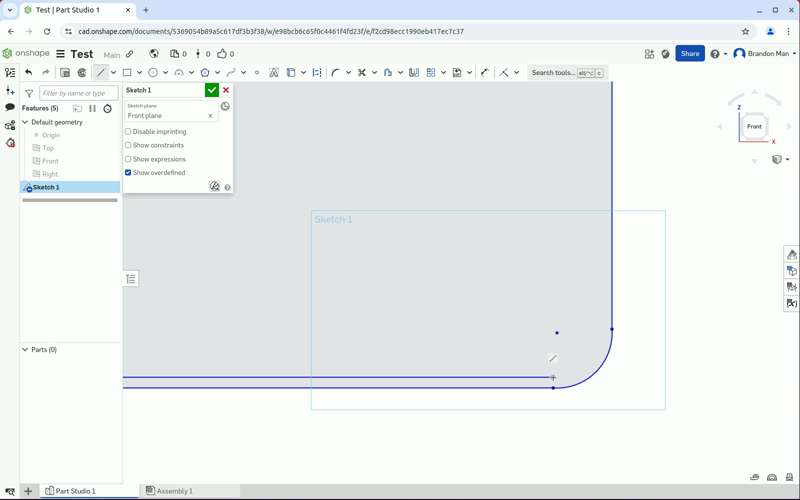
scroll(-6)
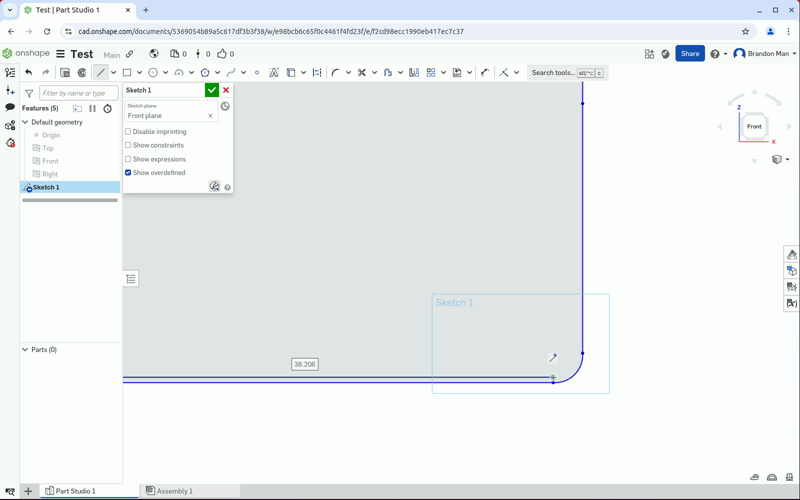
scroll(-6)
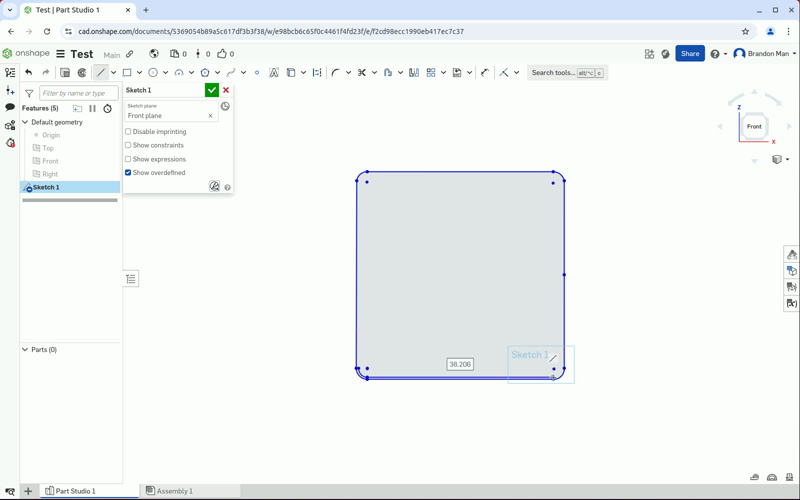
key_up(shift)
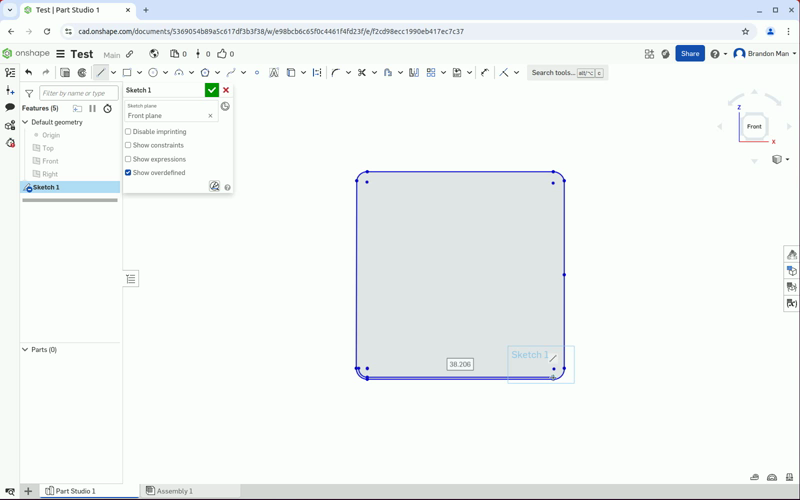
key(esc)
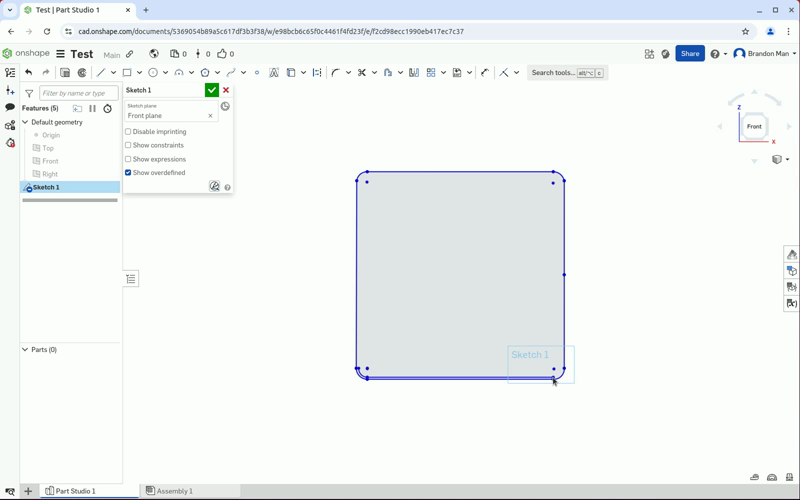
key(a)
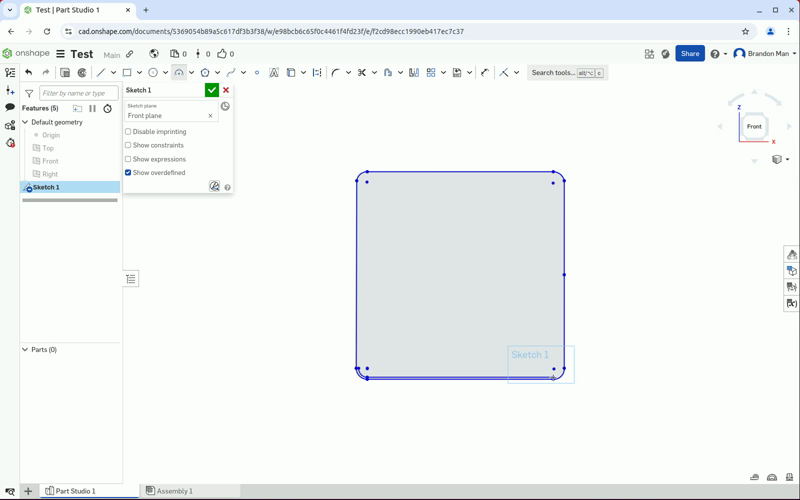
mouse_move(553, 377)
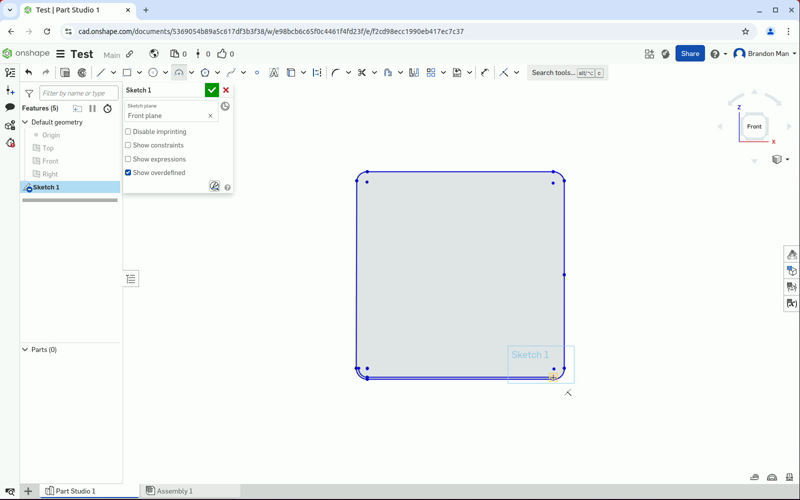
scroll(6)
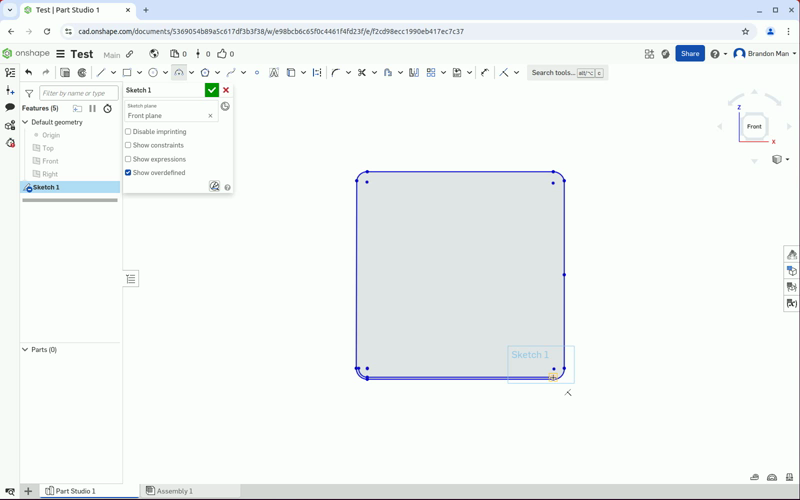
scroll(6)
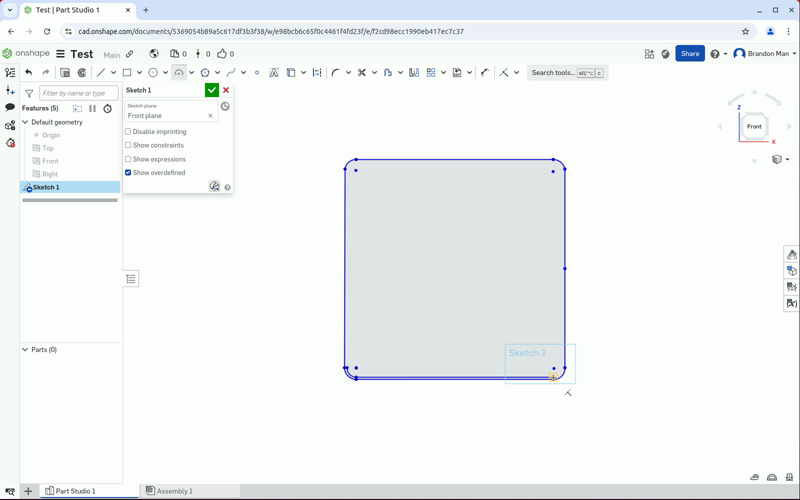
scroll(6)
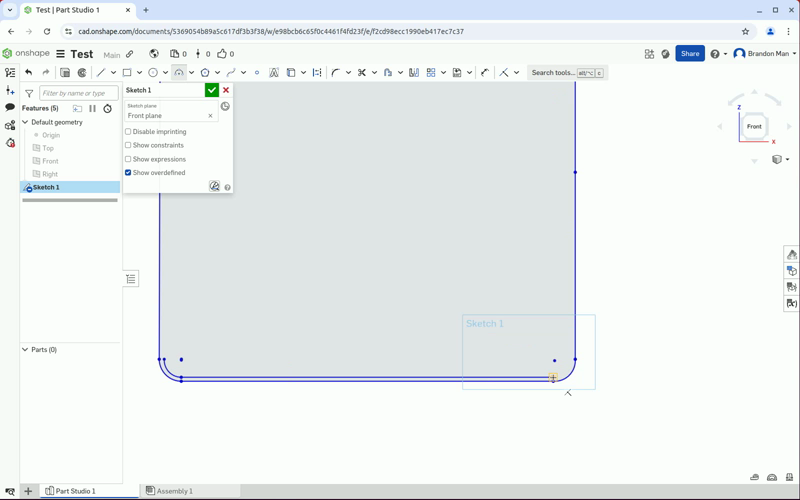
scroll(6)
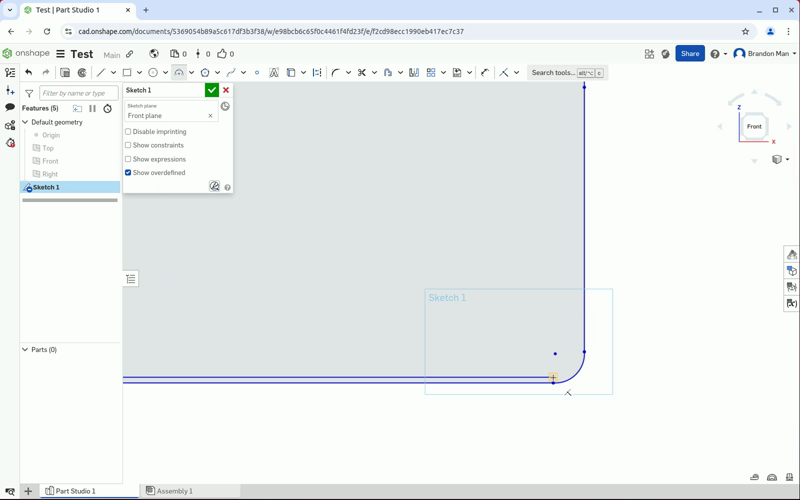
scroll(6)
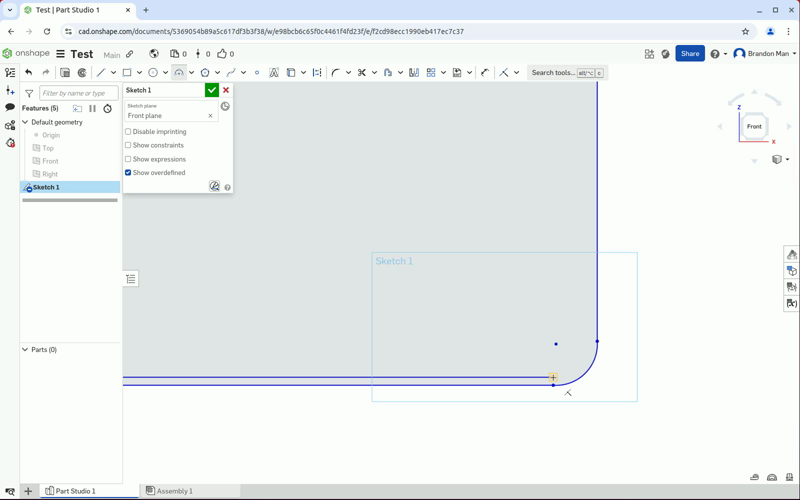
scroll(6)
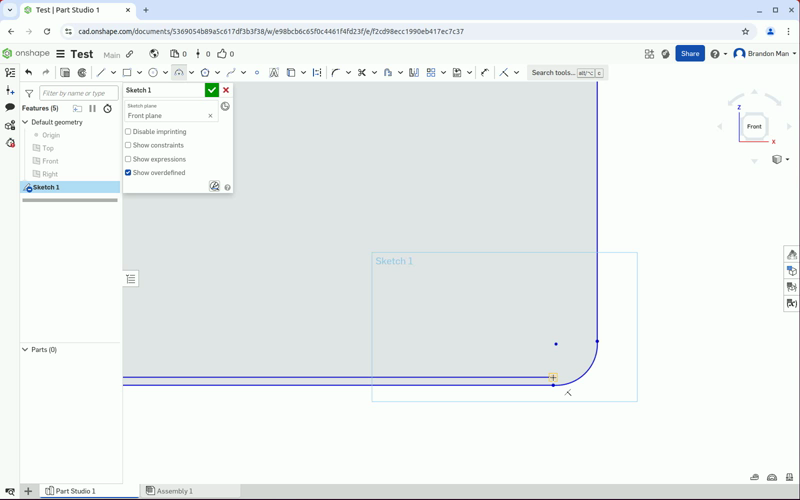
scroll(6)
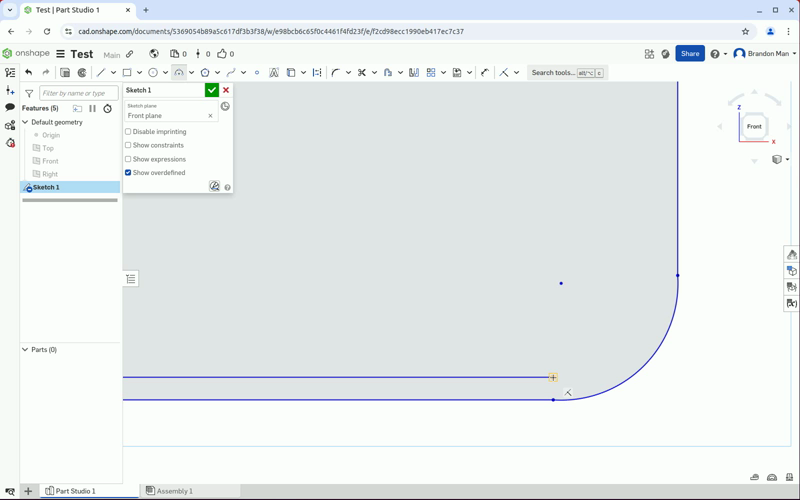
click(553, 377)
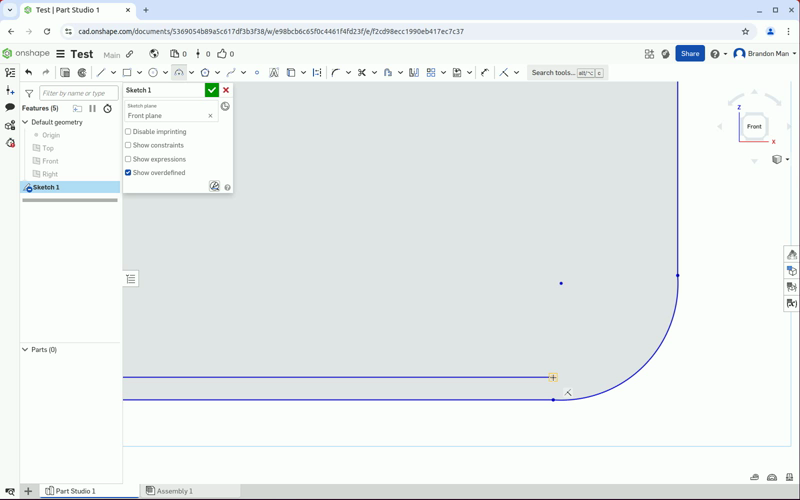
scroll(-6)
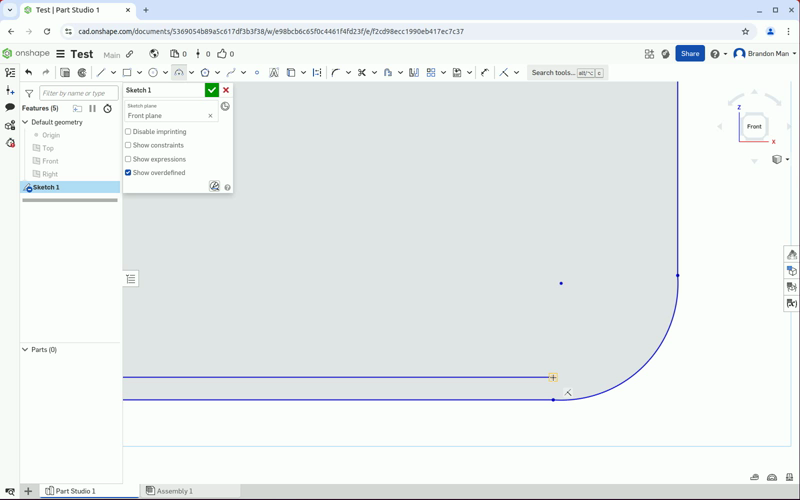
scroll(-6)
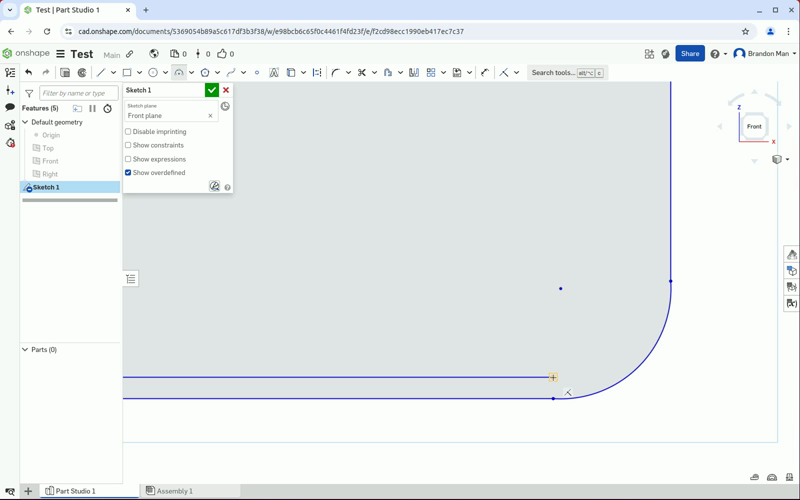
scroll(-6)
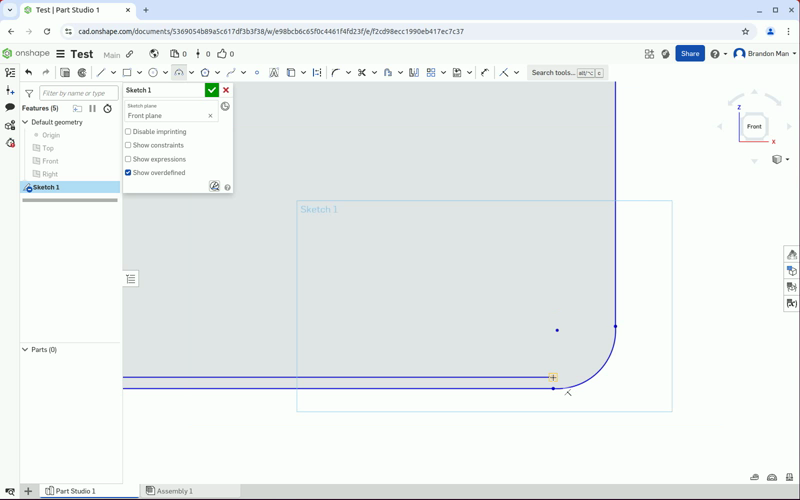
scroll(-6)
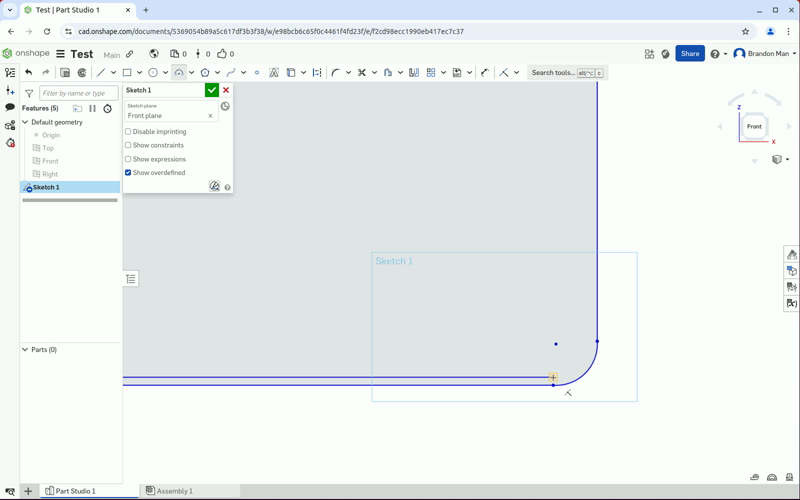
scroll(-6)
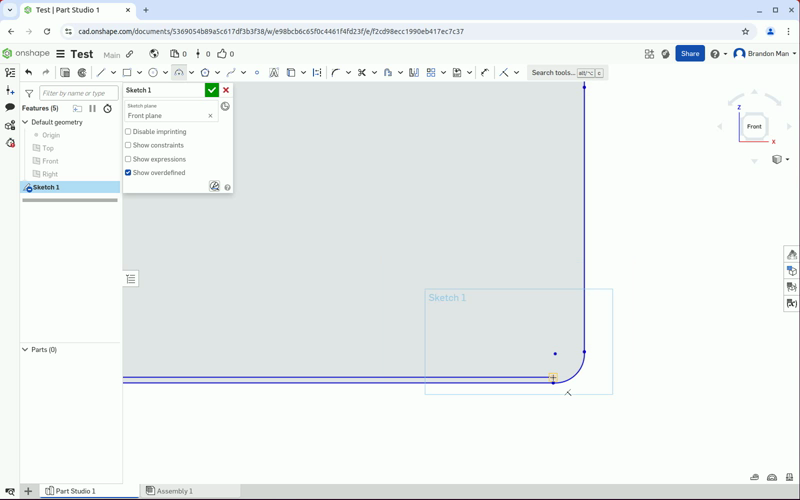
scroll(-6)
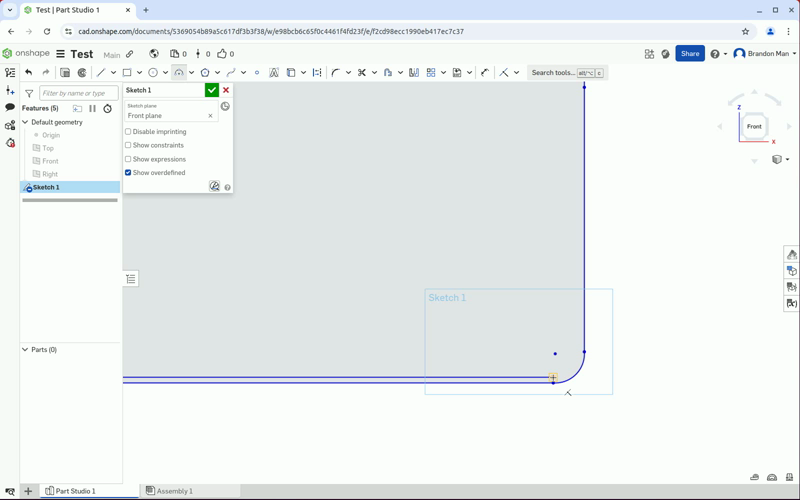
scroll(-6)
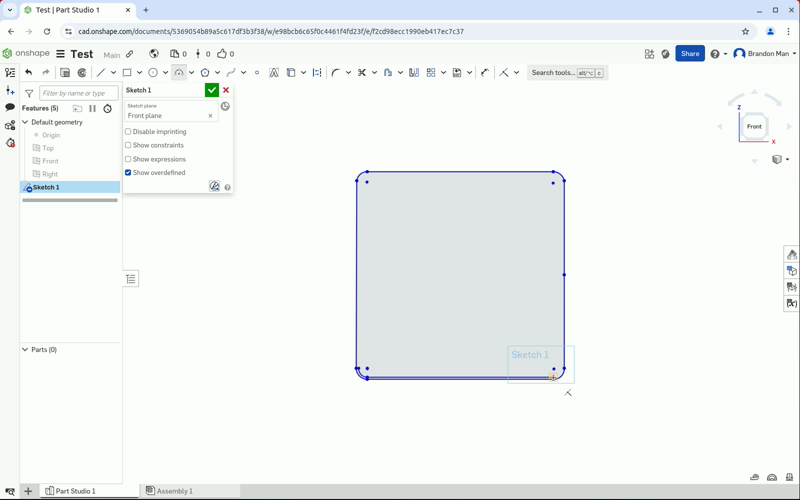
key_down(shift)
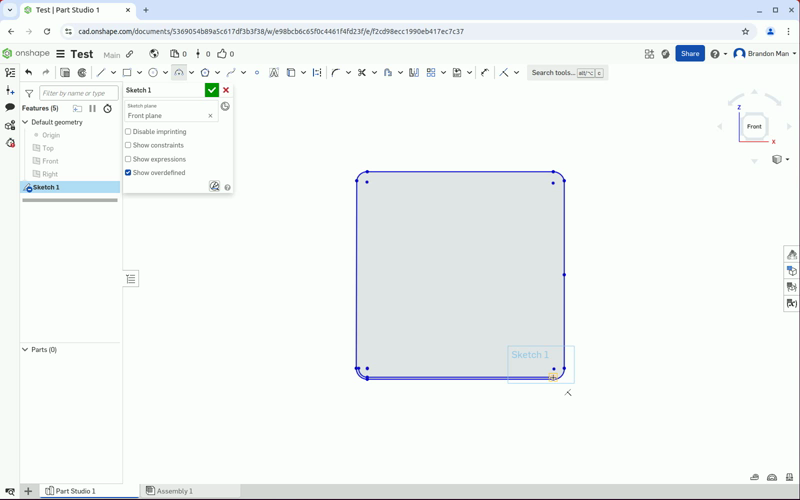
mouse_move(561, 368)
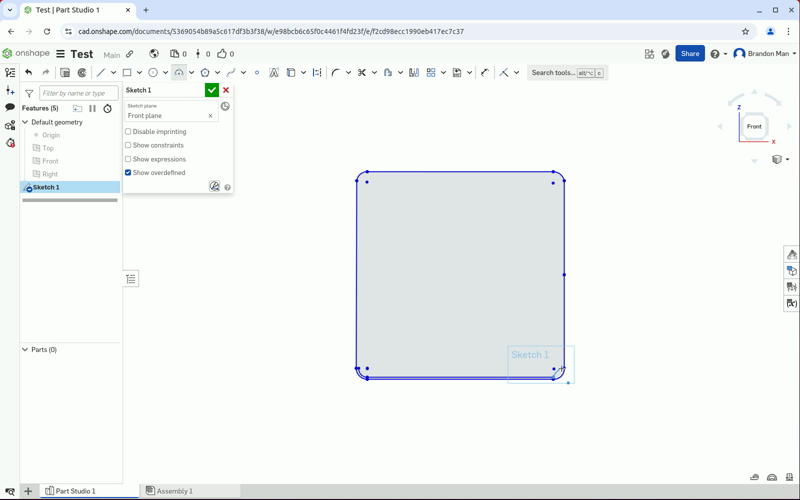
scroll(6)
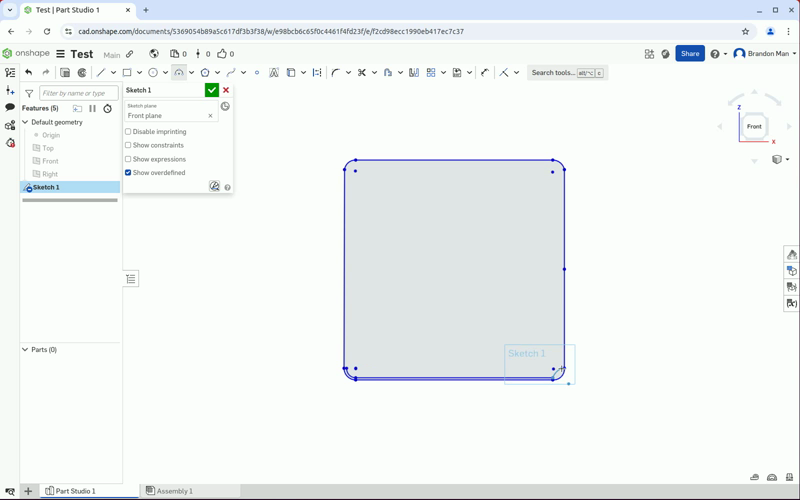
scroll(6)
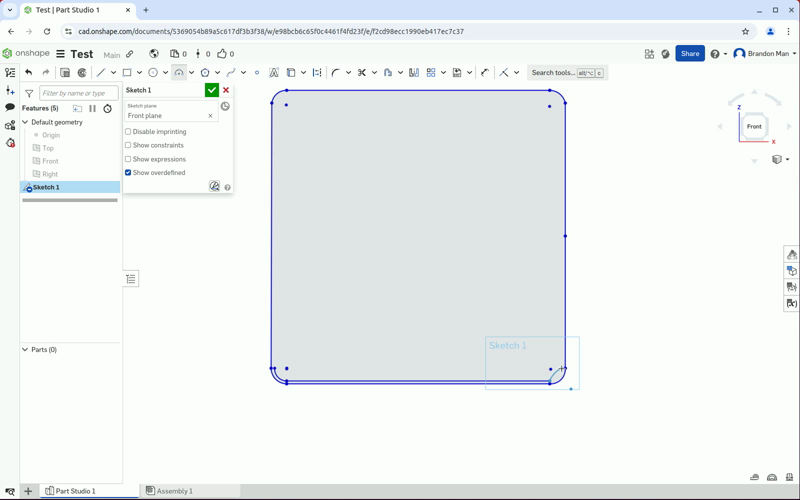
scroll(6)
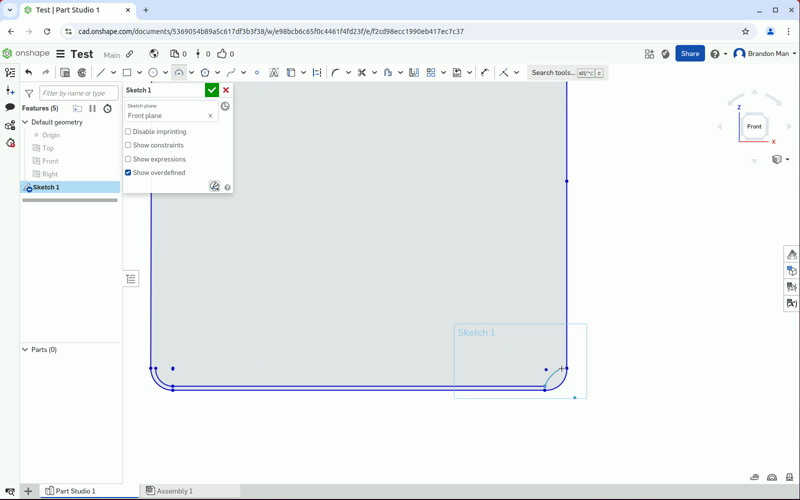
scroll(6)
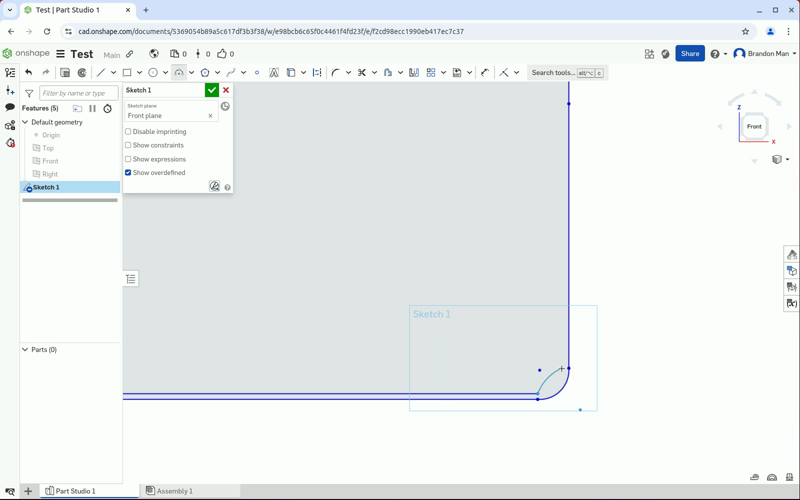
scroll(6)
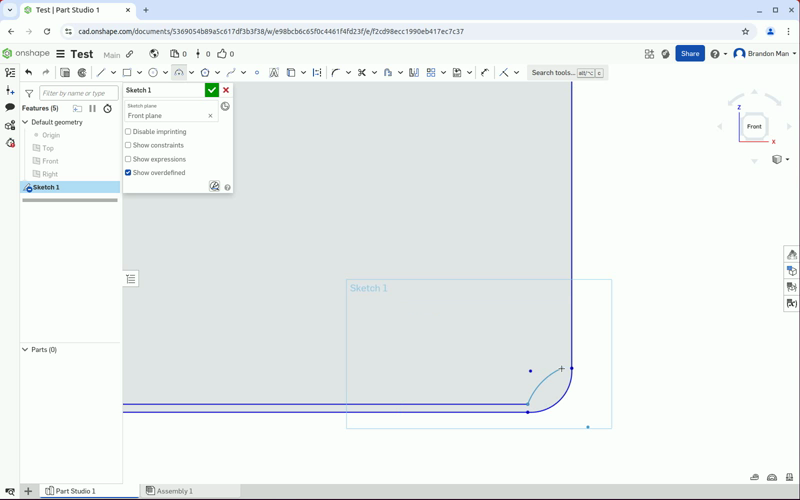
scroll(6)
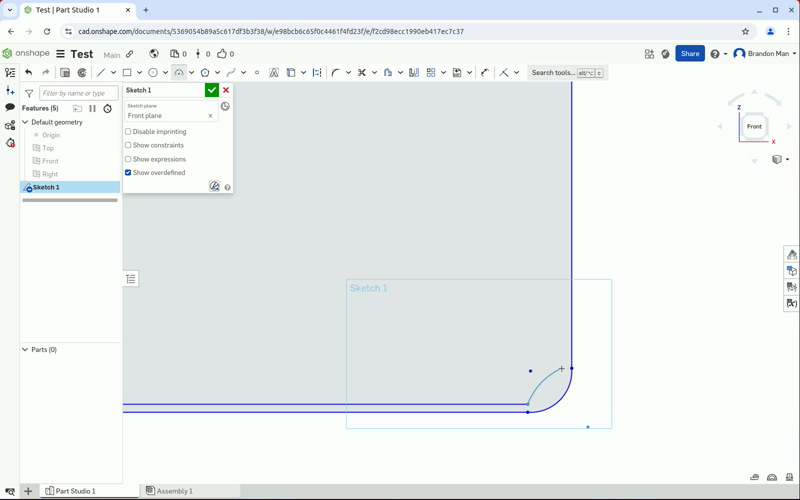
scroll(6)
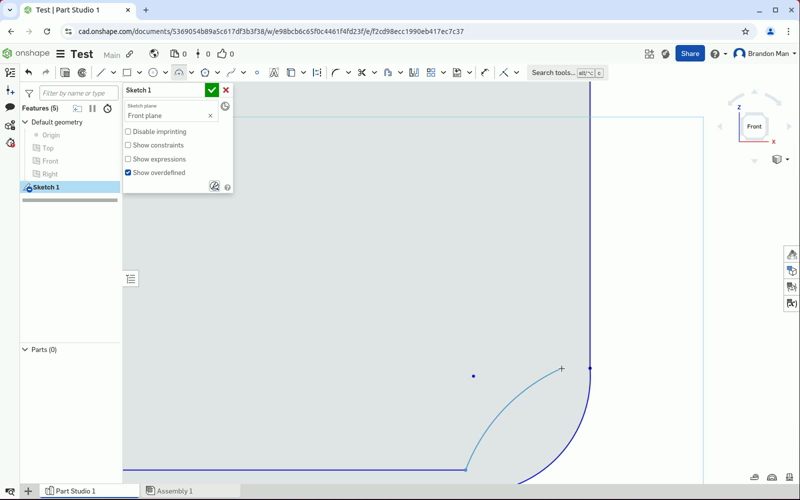
click(561, 368)
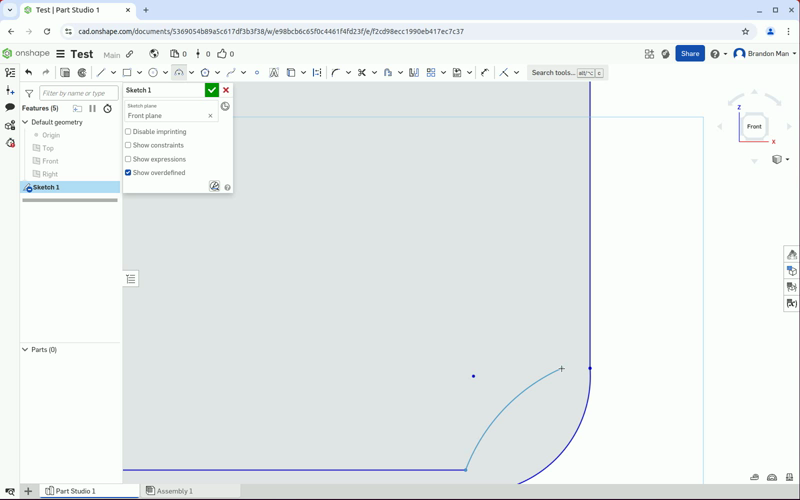
scroll(-6)
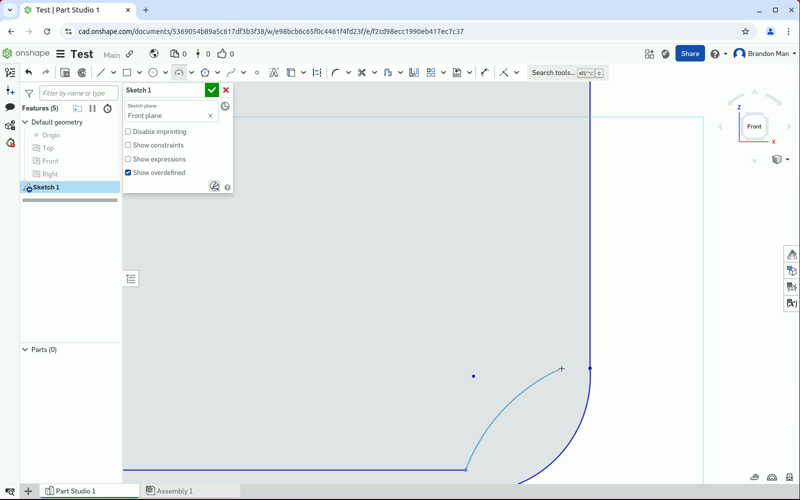
scroll(-6)
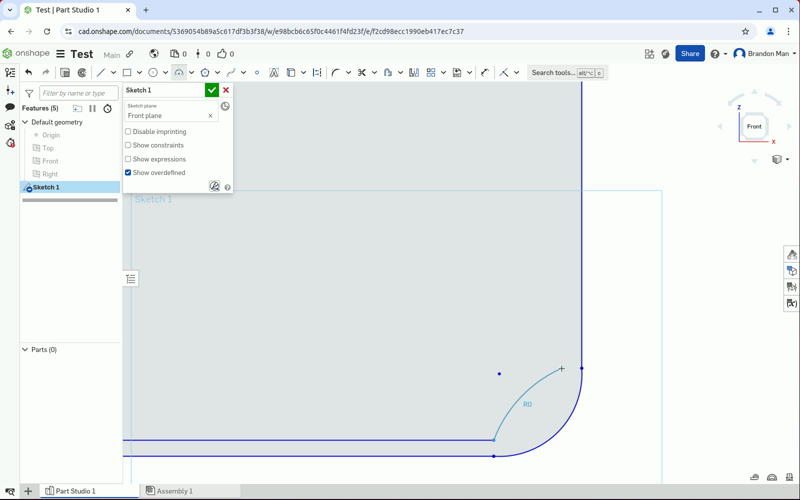
scroll(-6)
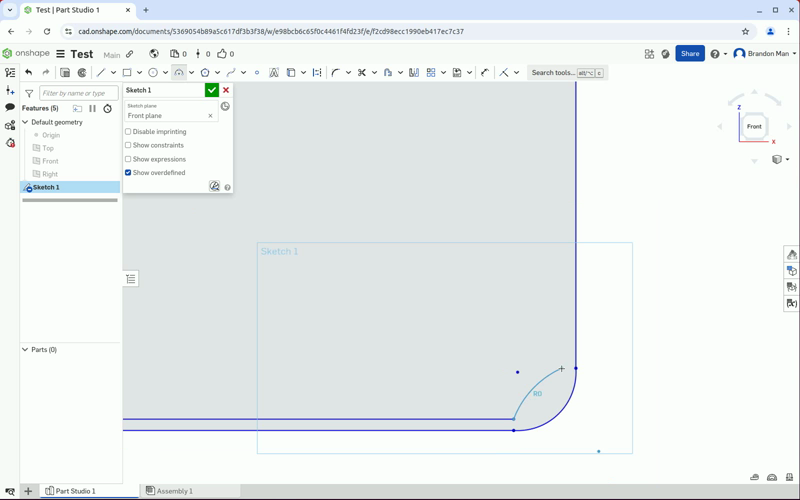
scroll(-6)
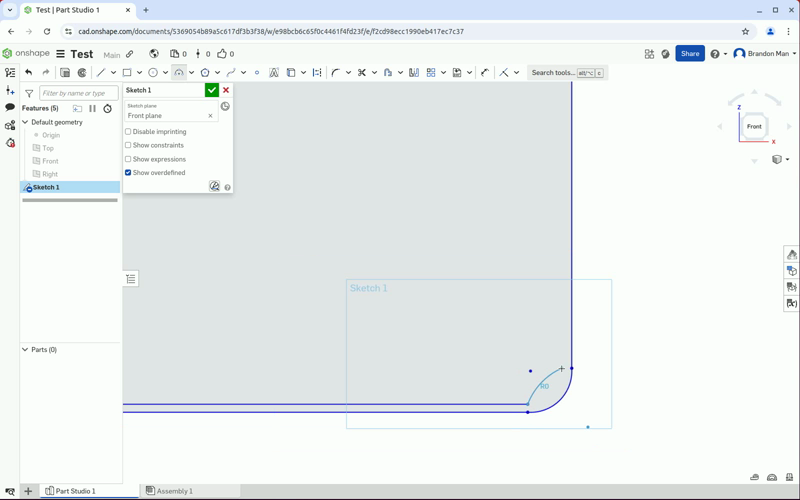
scroll(-6)
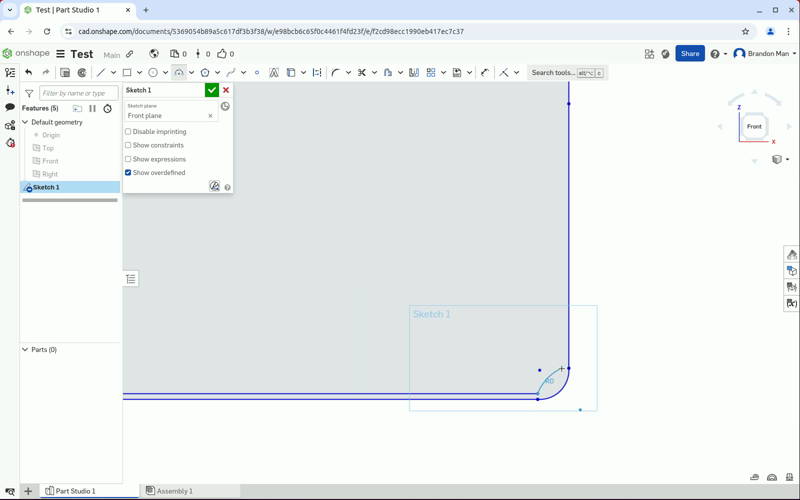
scroll(-6)
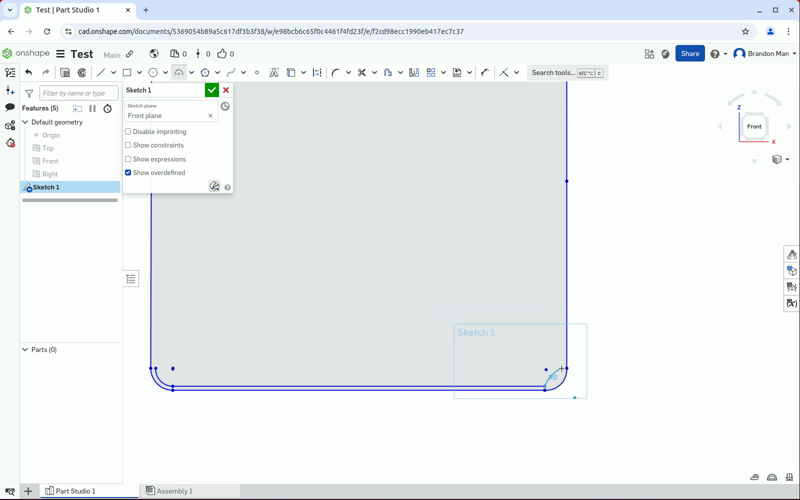
scroll(-6)
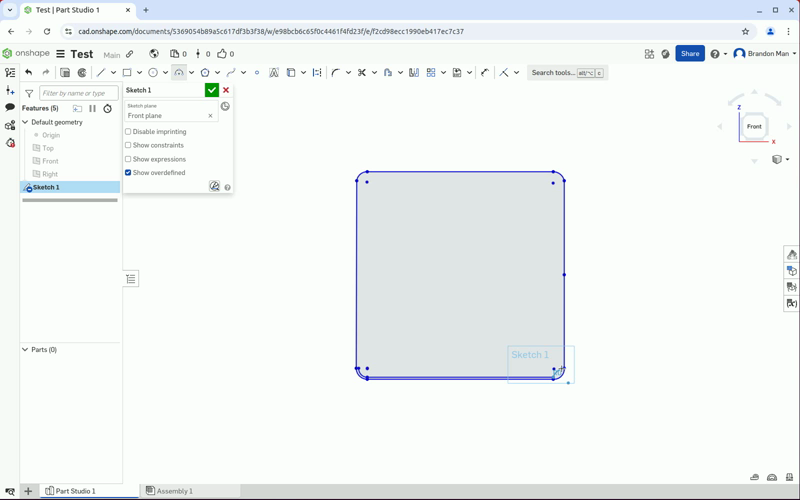
mouse_move(559, 374)
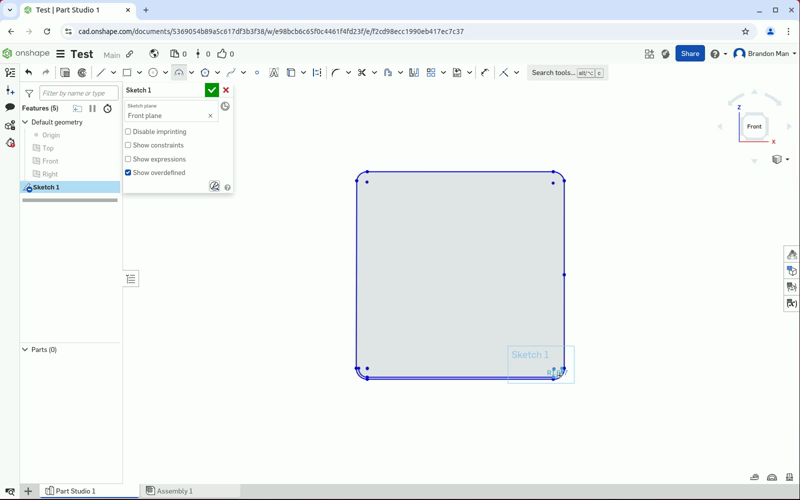
scroll(6)
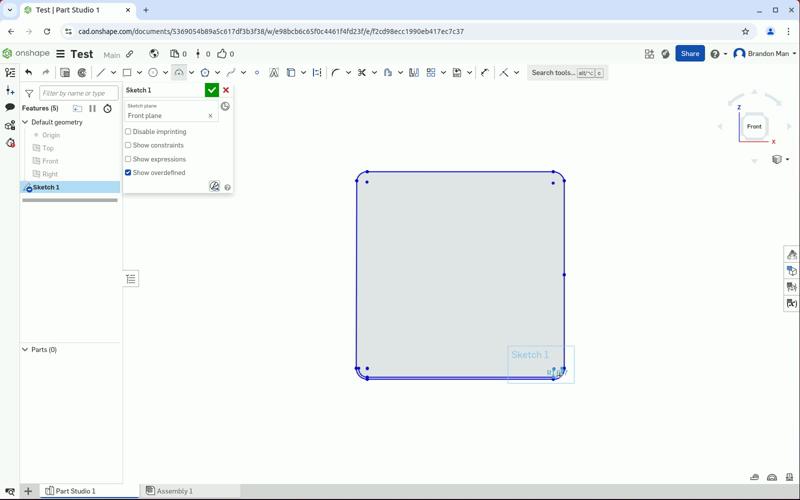
scroll(6)
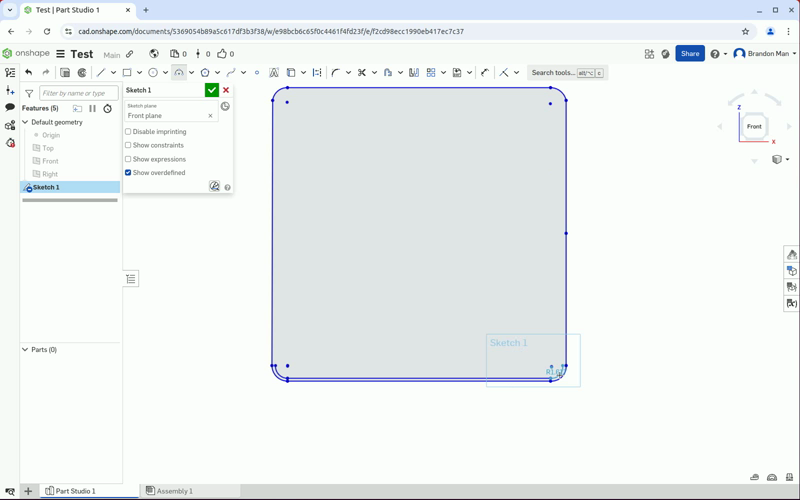
scroll(6)
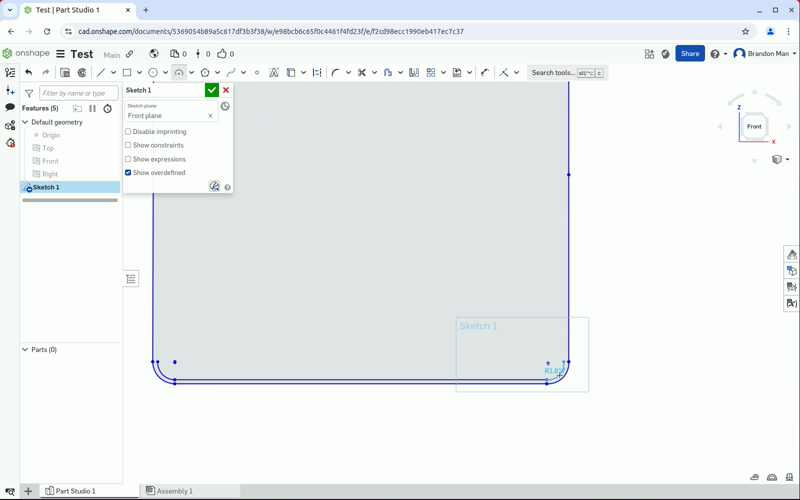
scroll(6)
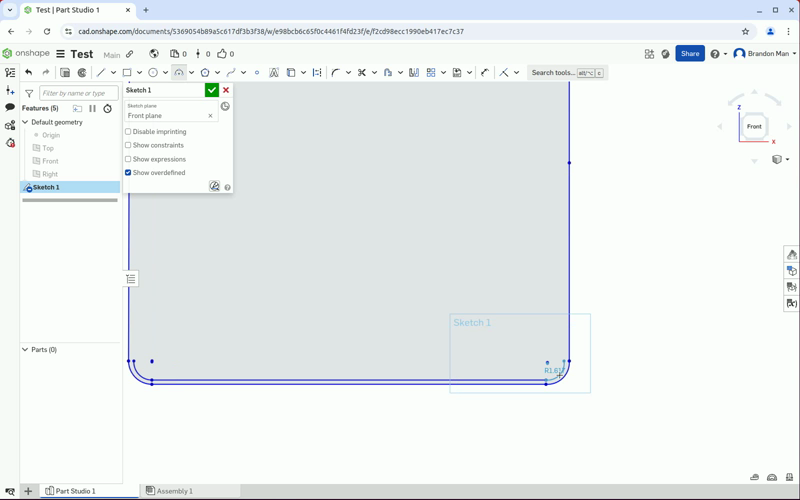
scroll(6)
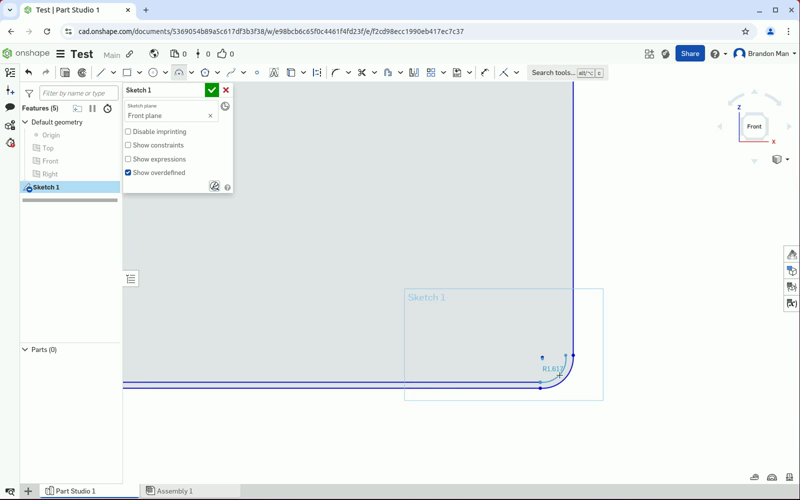
scroll(6)
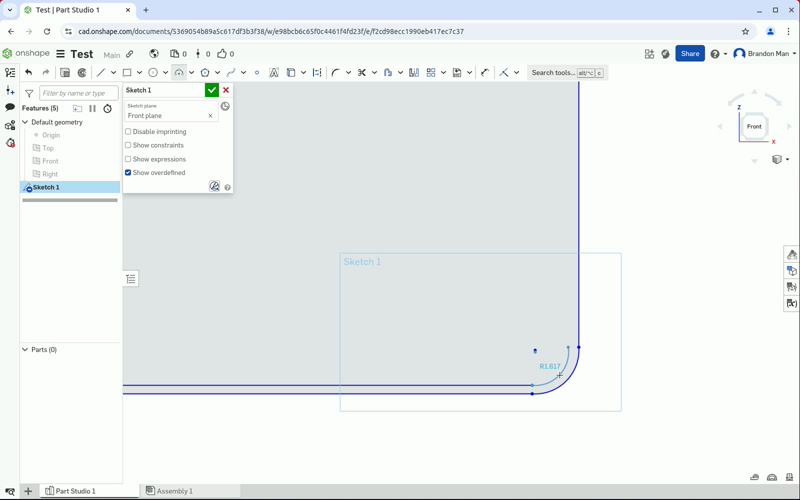
scroll(6)
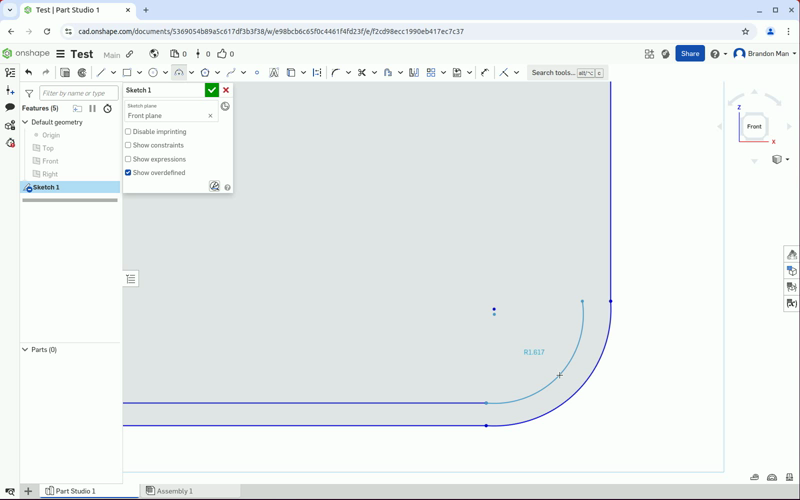
click(559, 374)
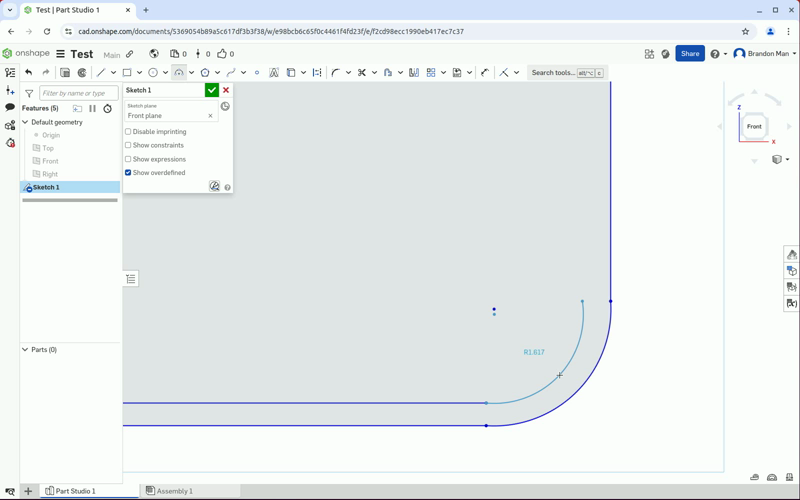
scroll(-6)
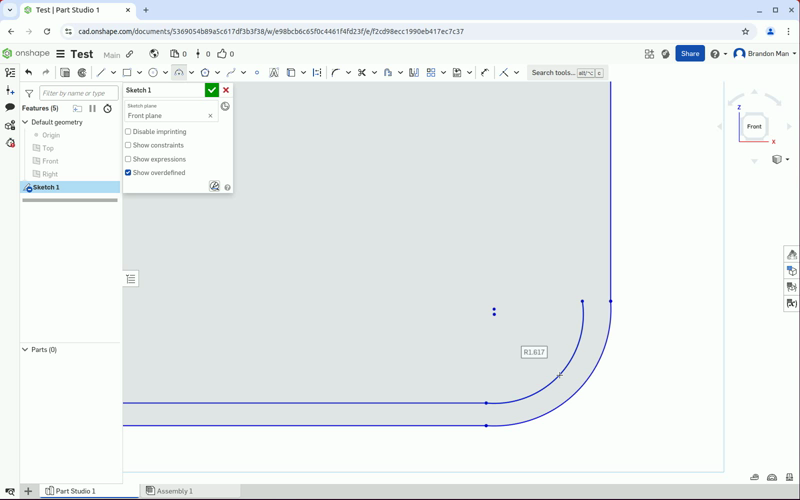
scroll(-6)
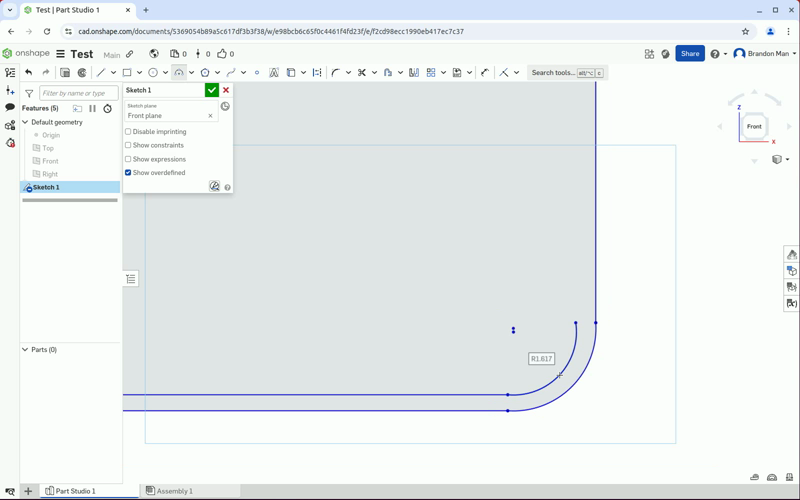
scroll(-6)
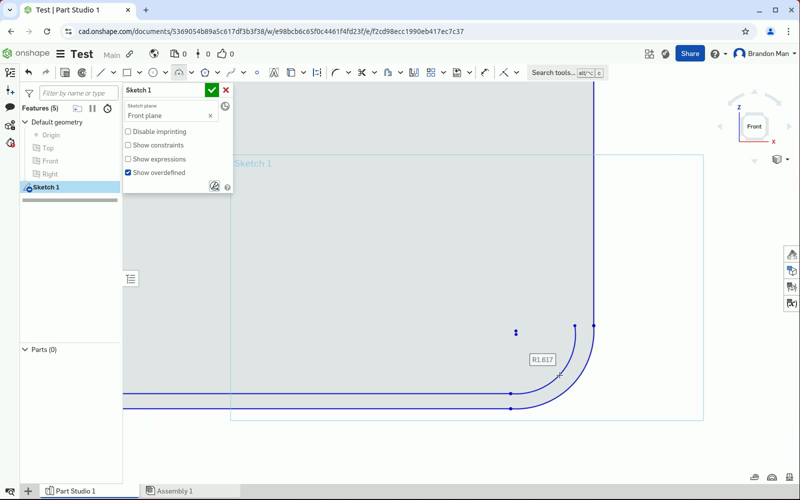
scroll(-6)
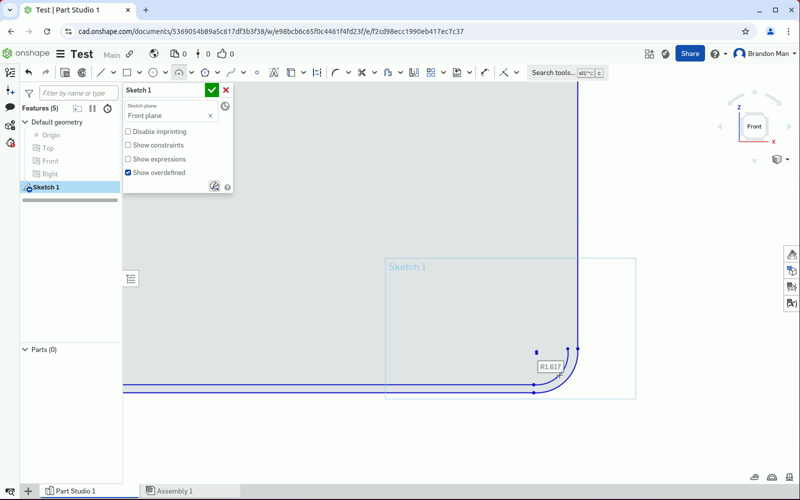
scroll(-6)
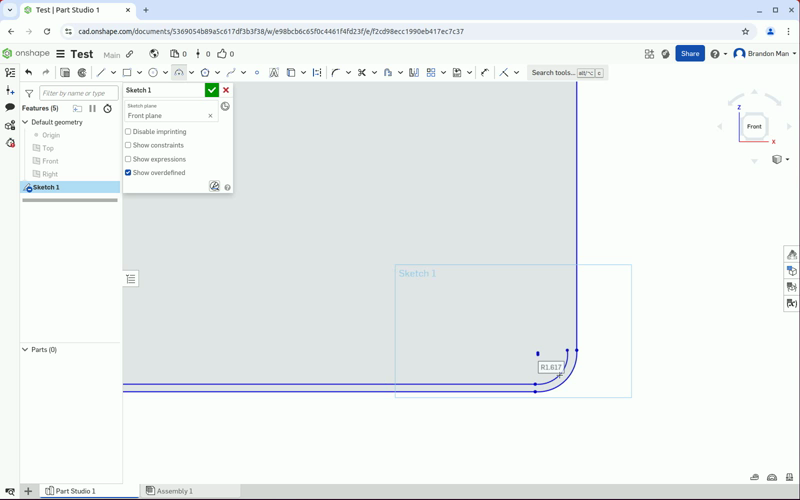
scroll(-6)
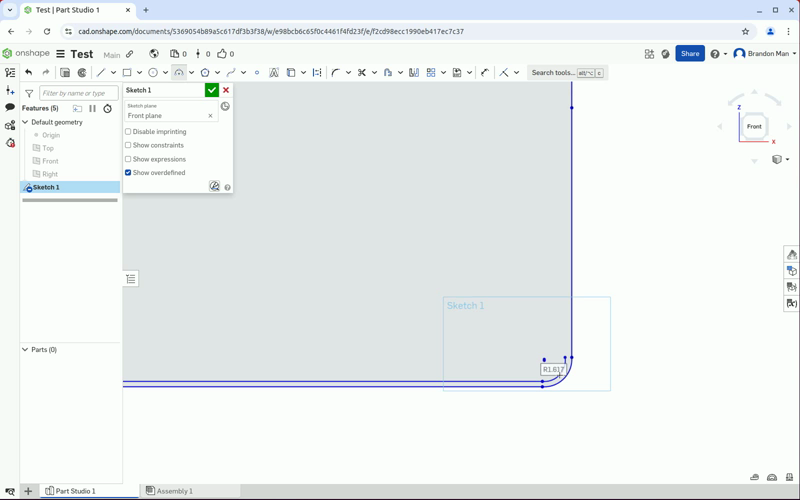
scroll(-6)
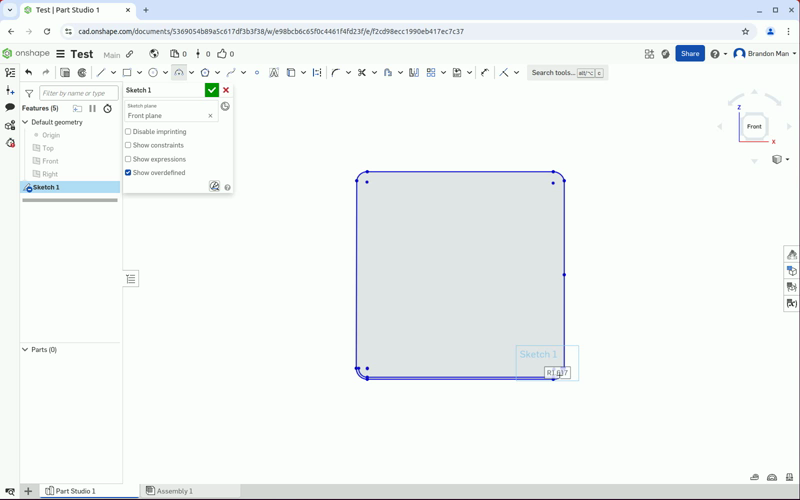
key_up(shift)
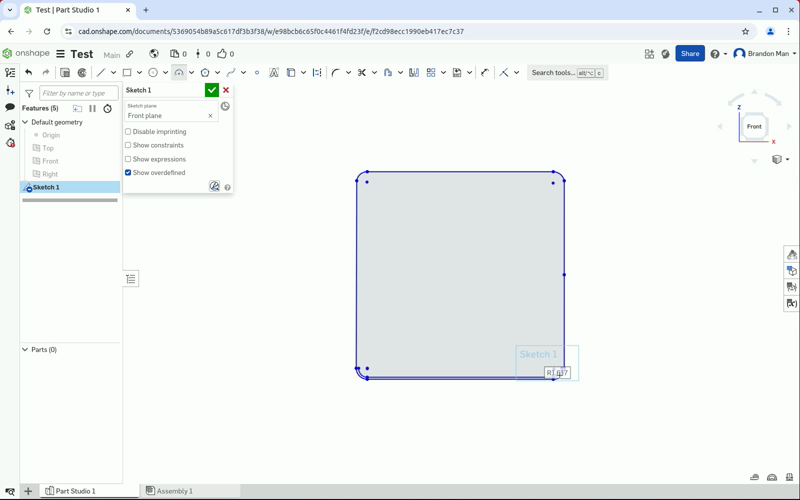
key(esc)
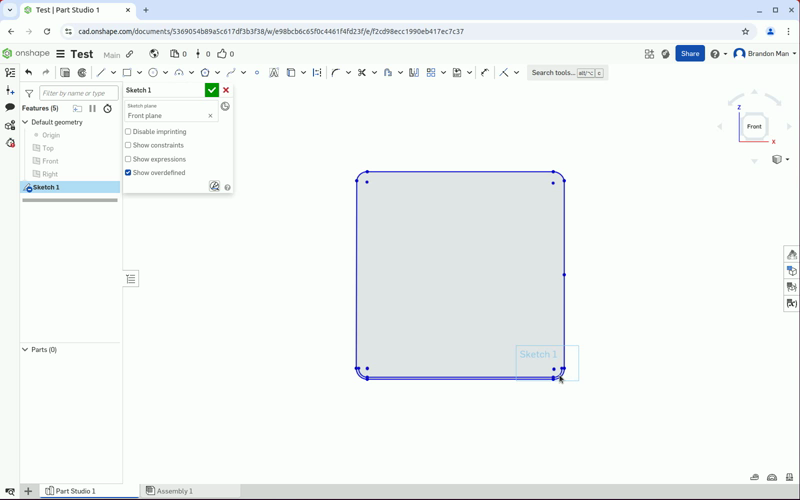
key(l)
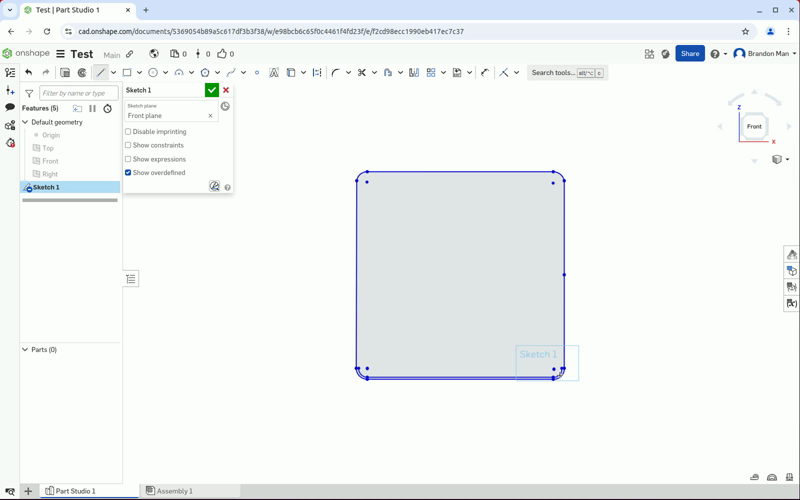
mouse_move(561, 368)
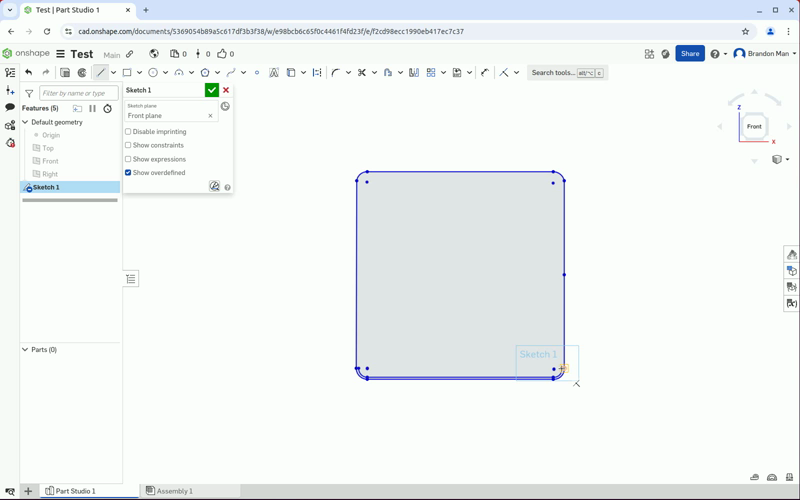
scroll(6)
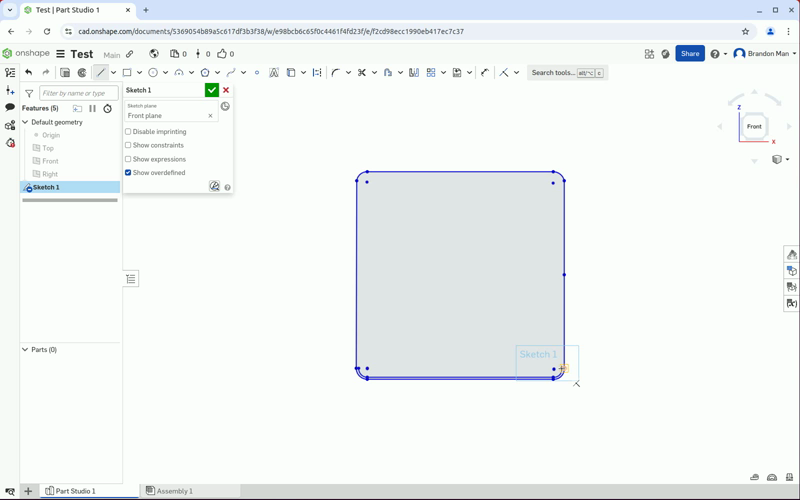
scroll(6)
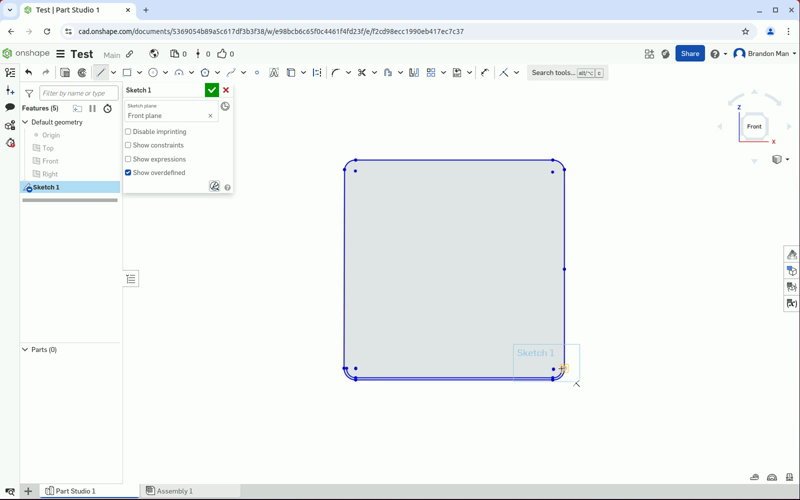
scroll(6)
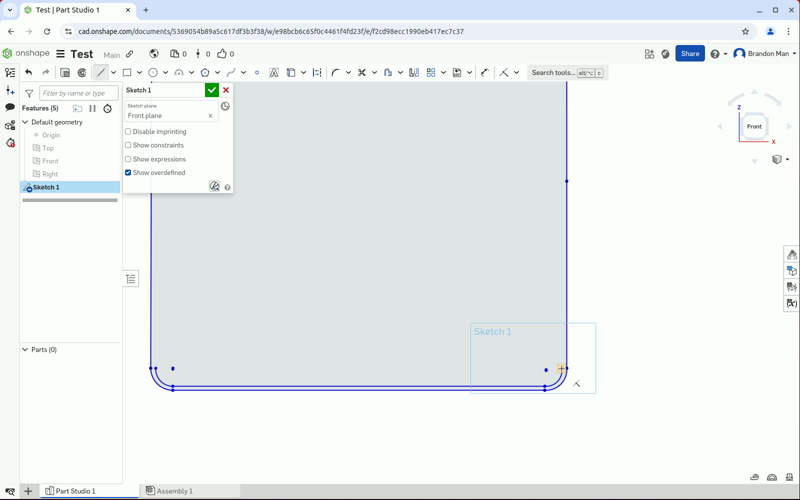
scroll(6)
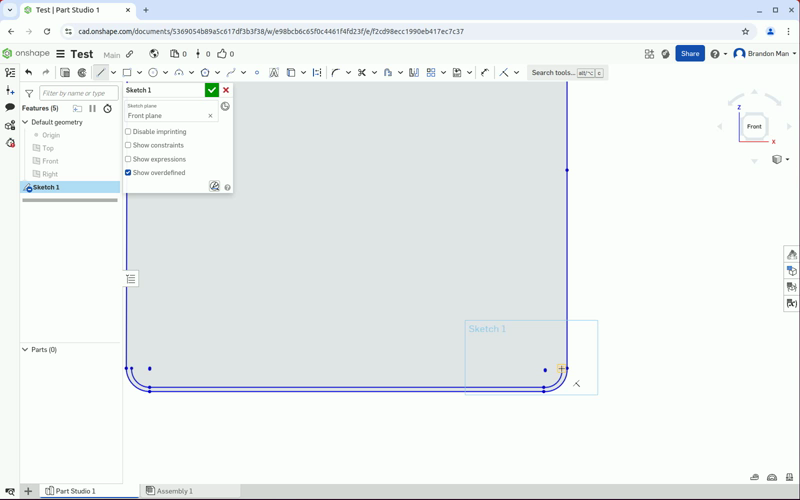
scroll(6)
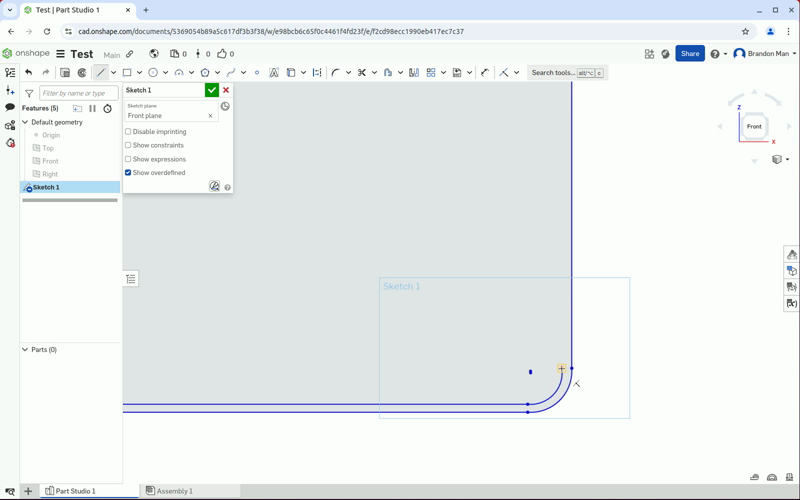
scroll(6)
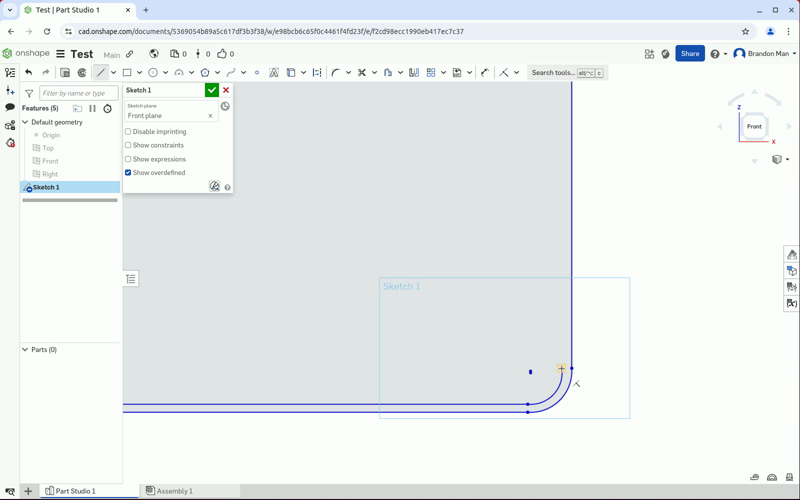
scroll(6)
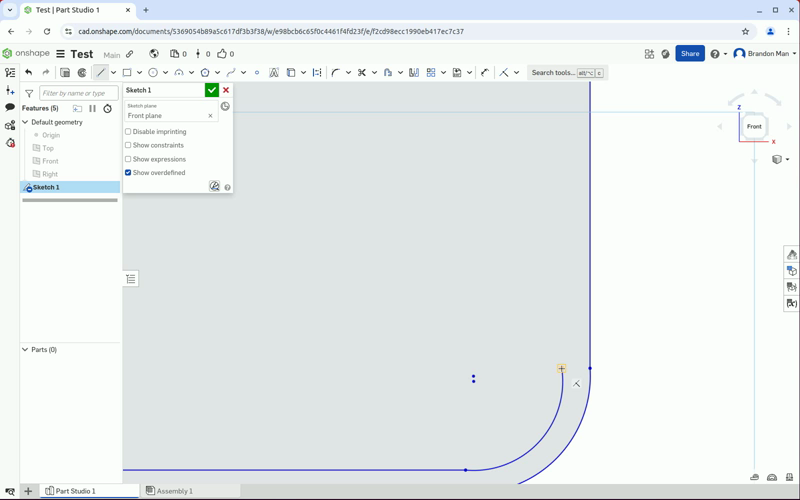
click(561, 368)
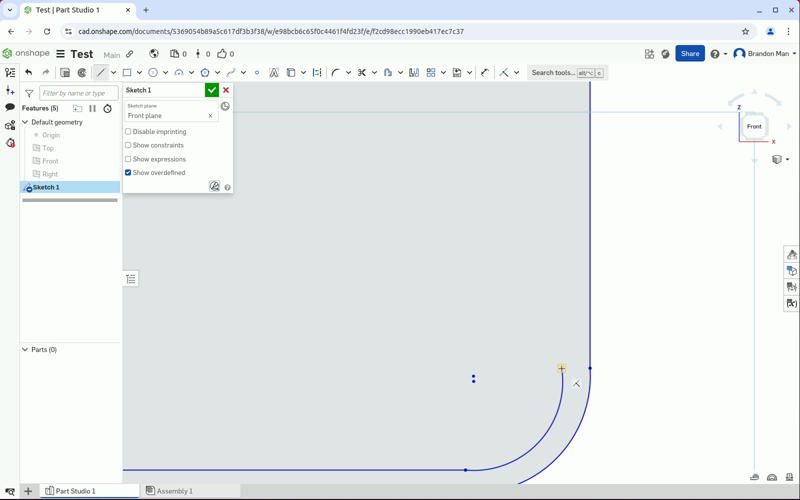
scroll(-6)
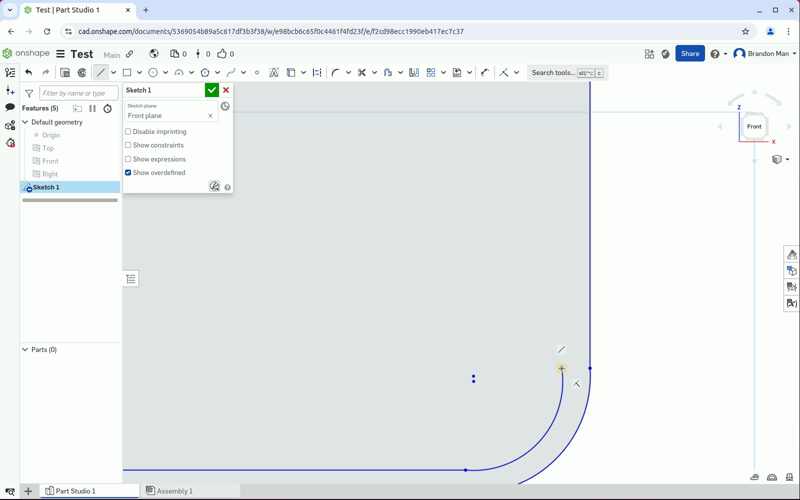
scroll(-6)
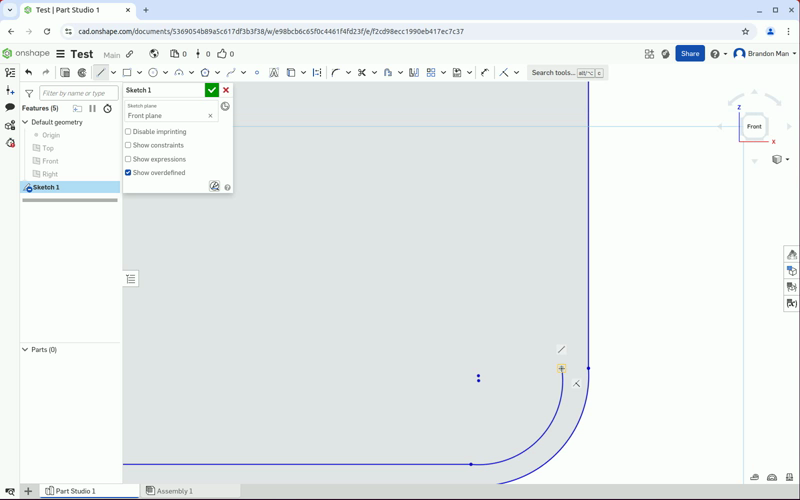
scroll(-6)
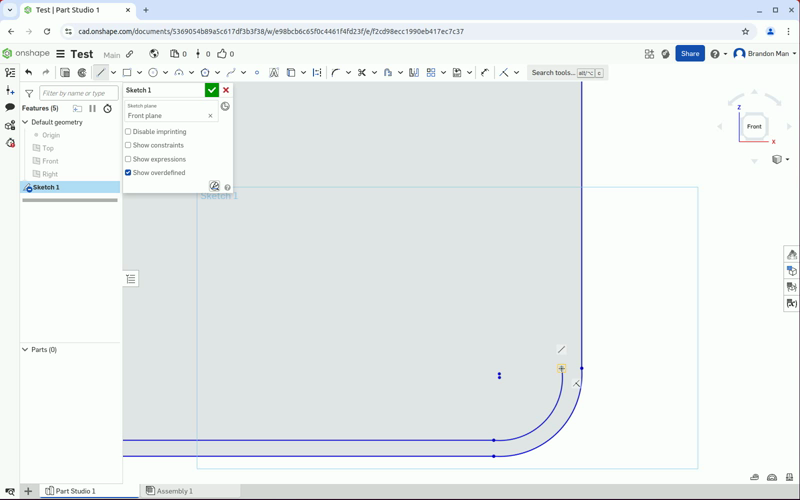
scroll(-6)
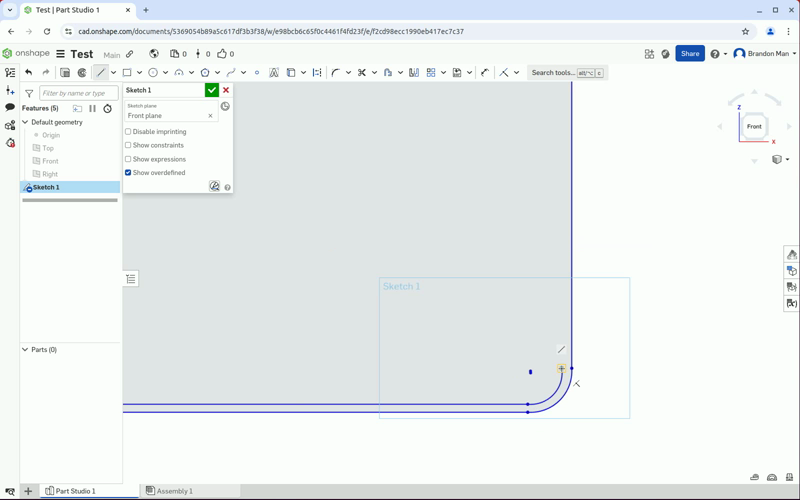
scroll(-6)
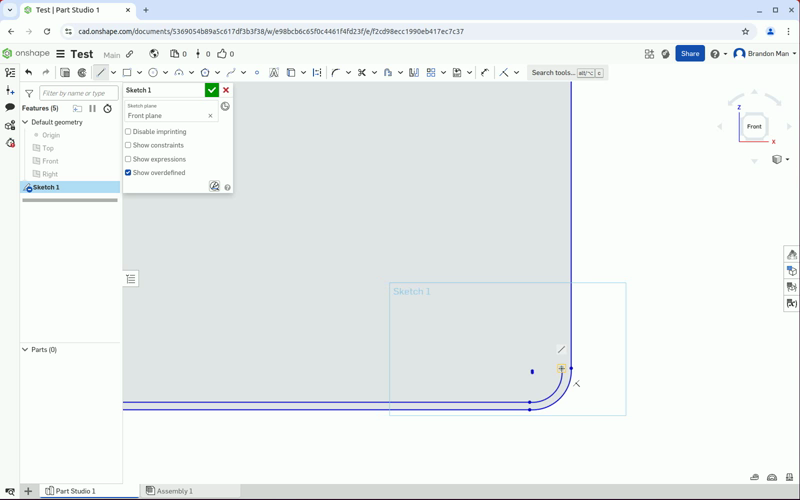
scroll(-6)
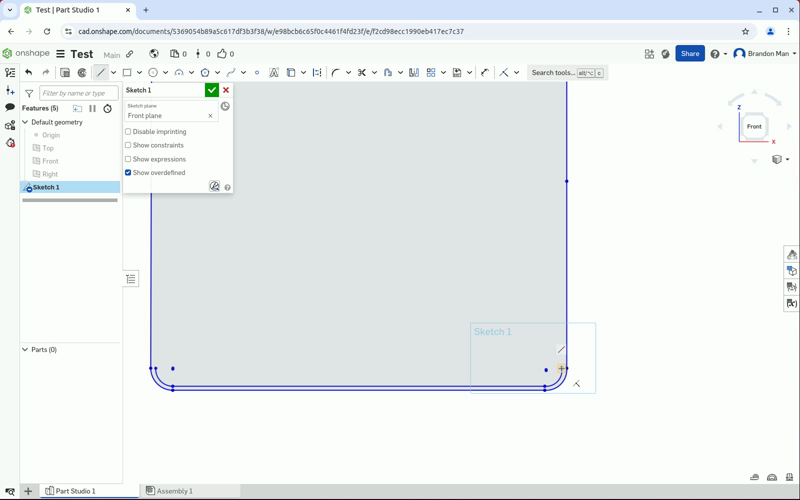
scroll(-6)
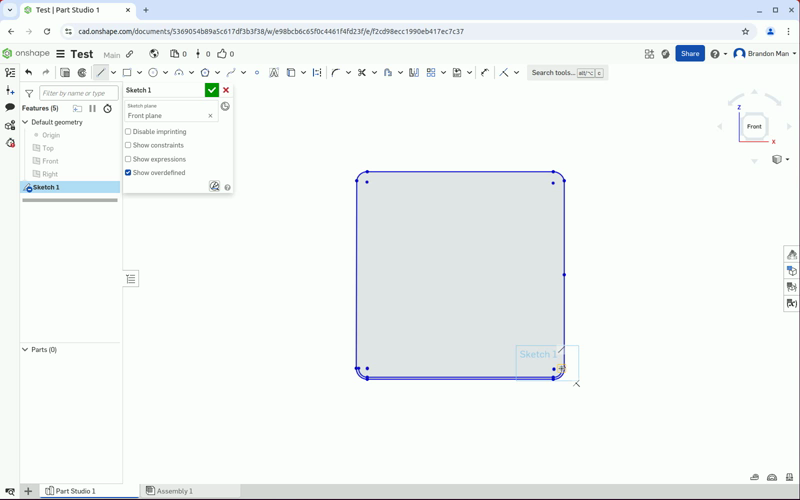
key_down(shift)
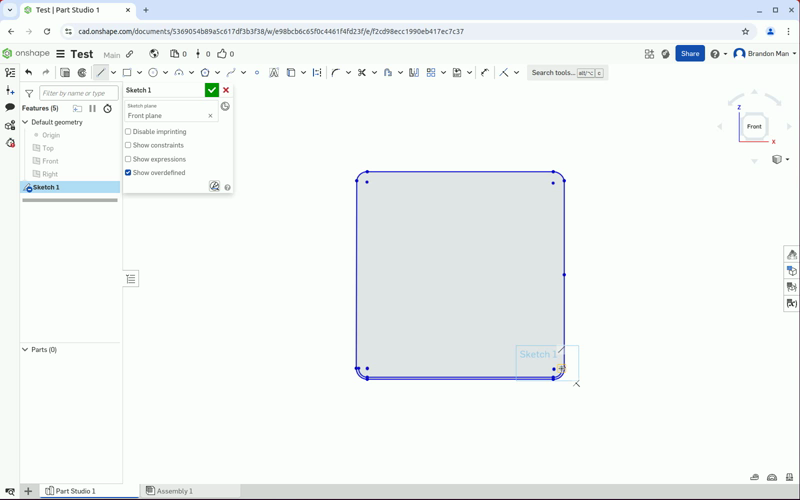
mouse_move(561, 274)
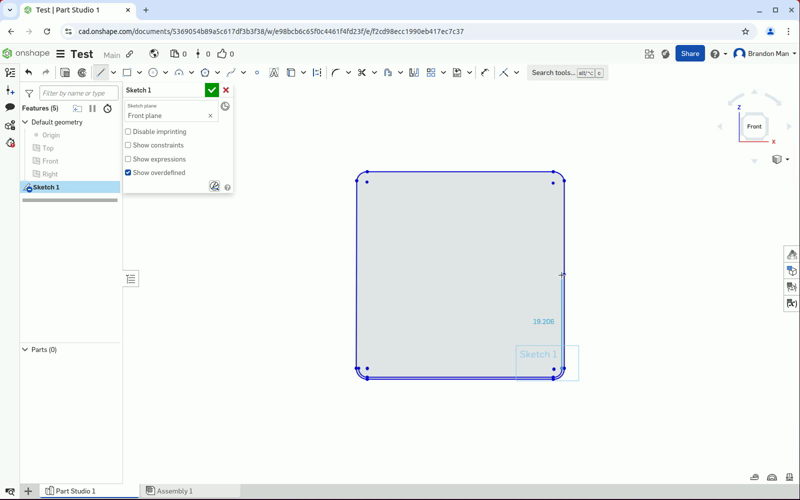
scroll(6)
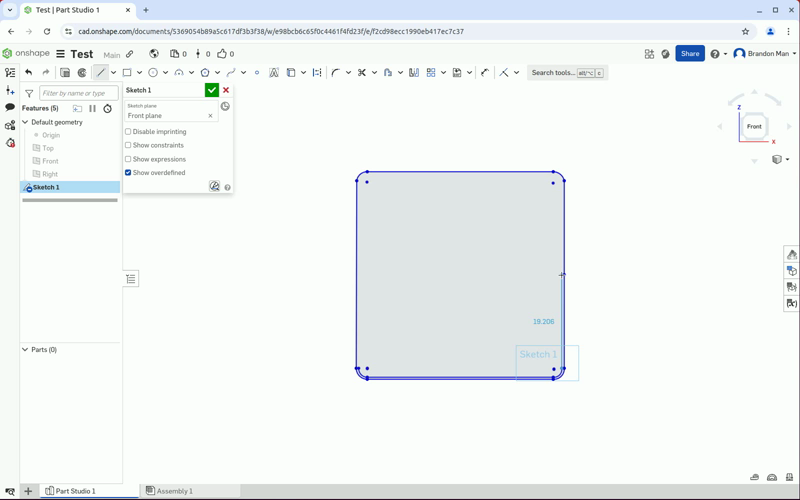
scroll(6)
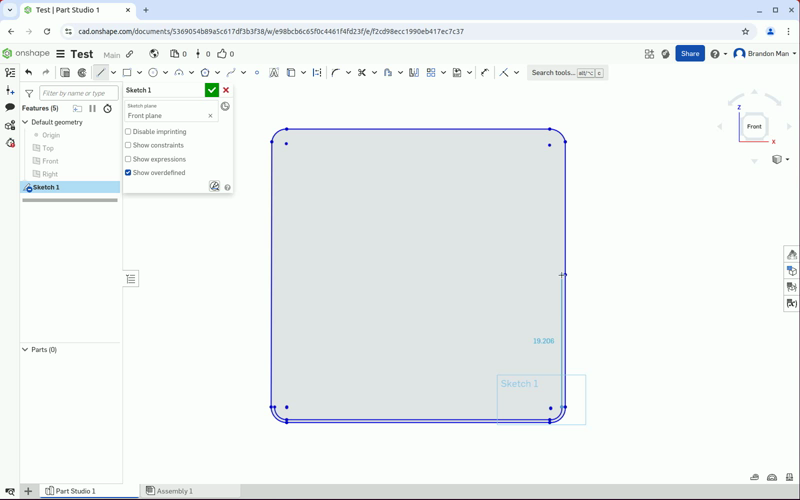
scroll(6)
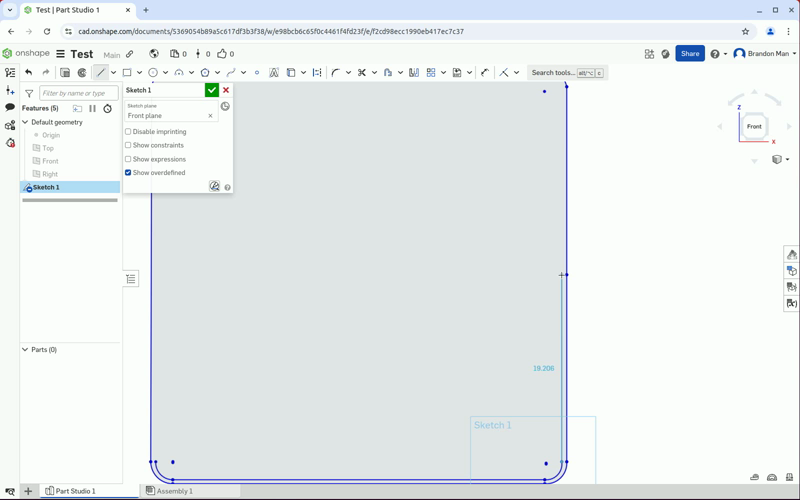
scroll(6)
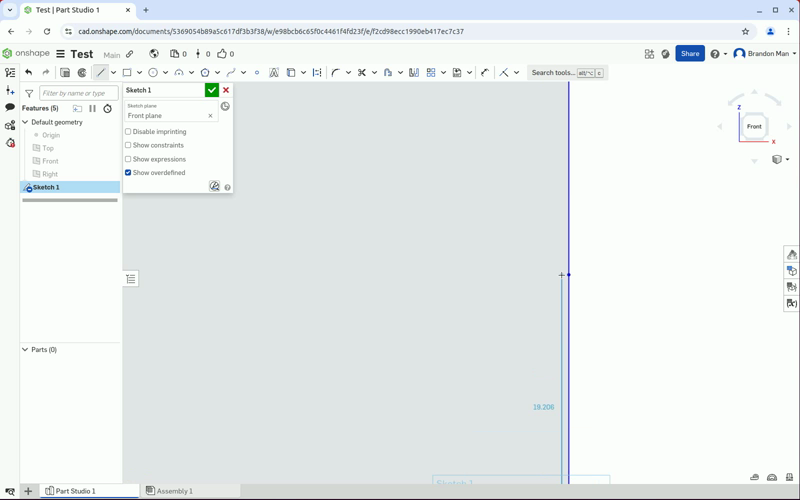
scroll(6)
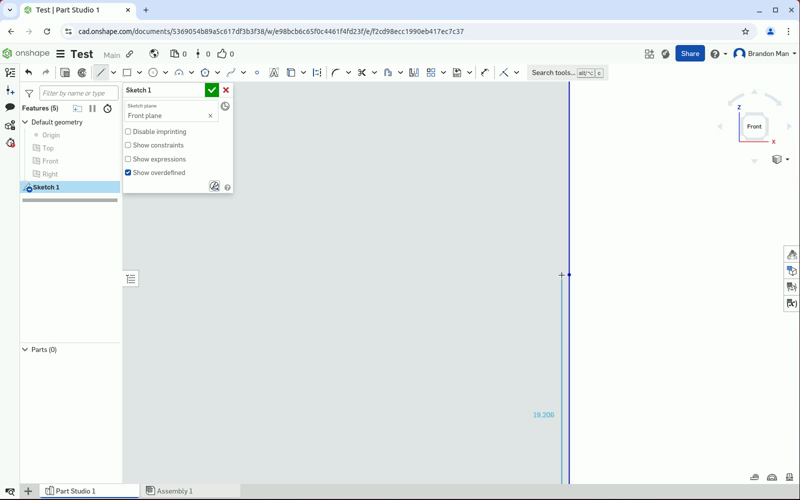
scroll(6)
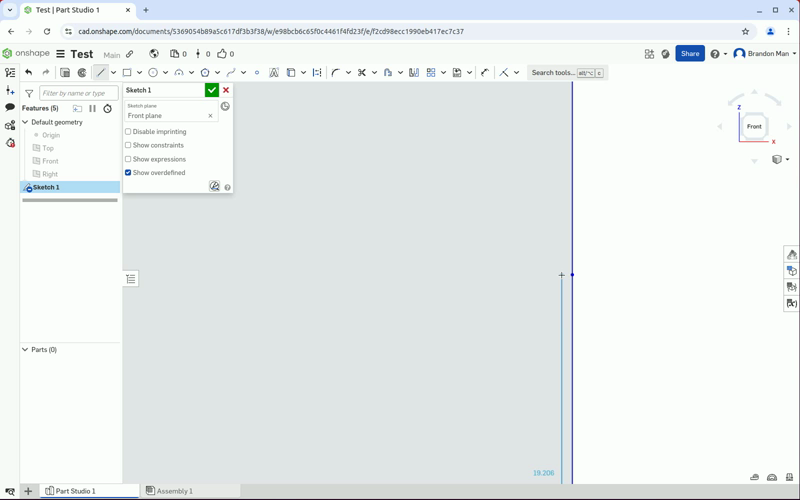
scroll(6)
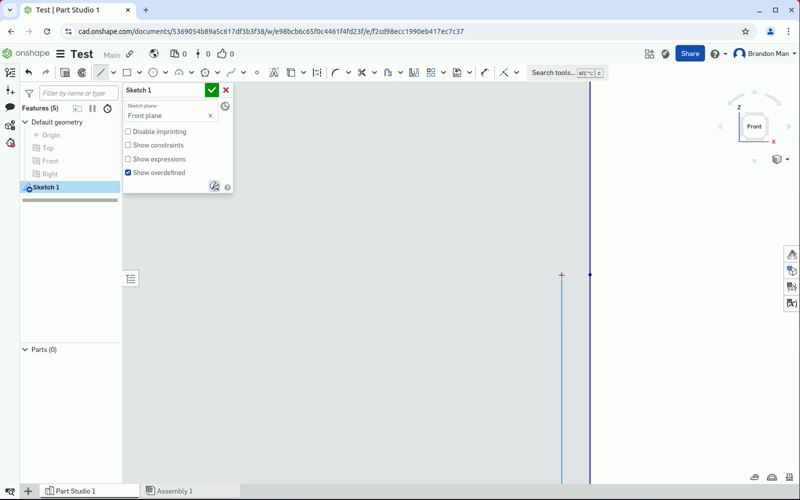
click(561, 274)
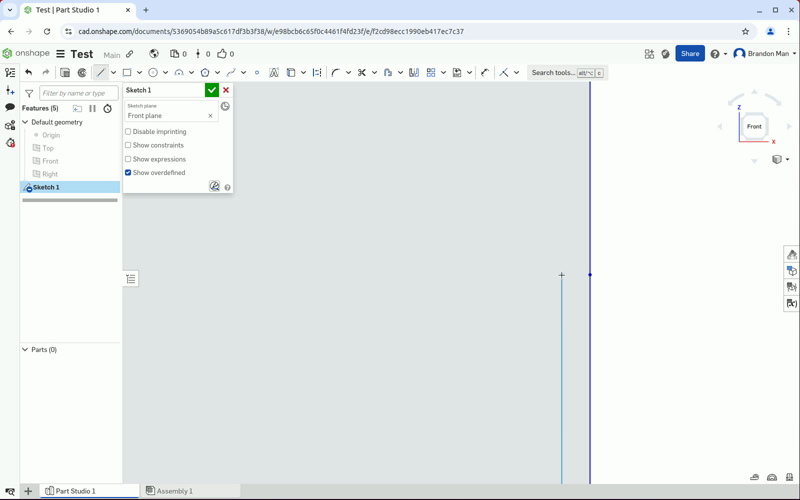
scroll(-6)
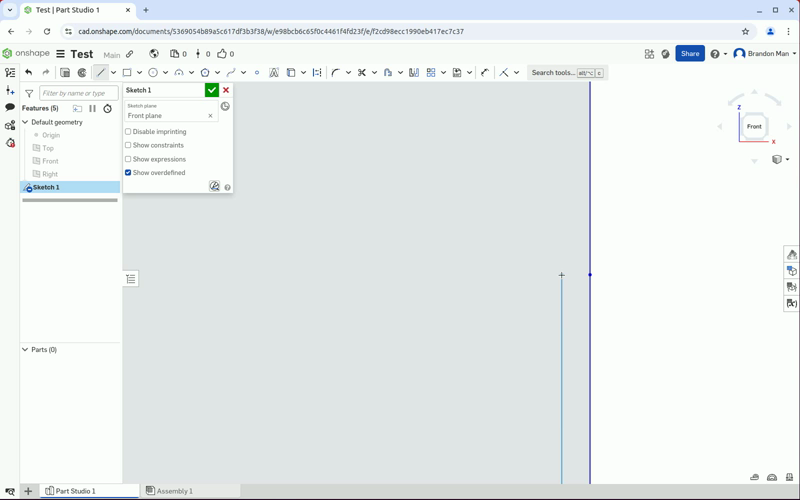
scroll(-6)
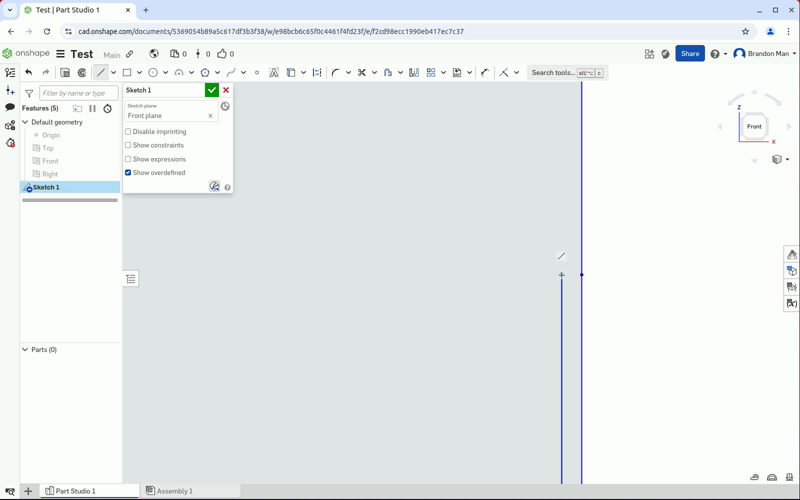
scroll(-6)
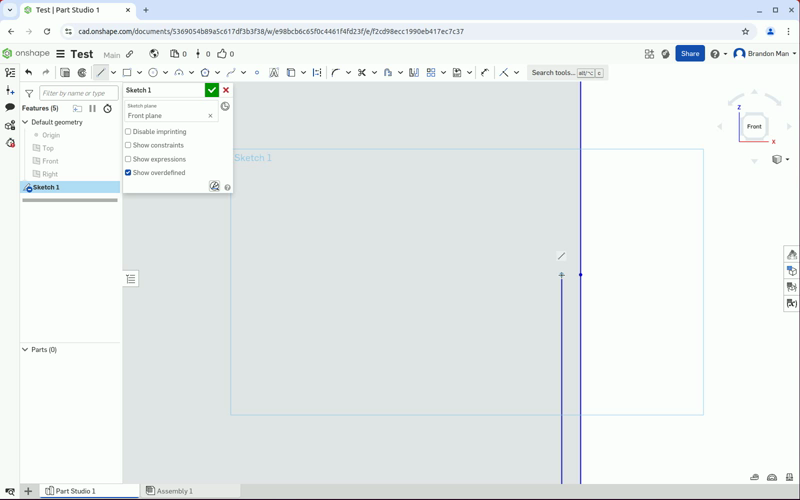
scroll(-6)
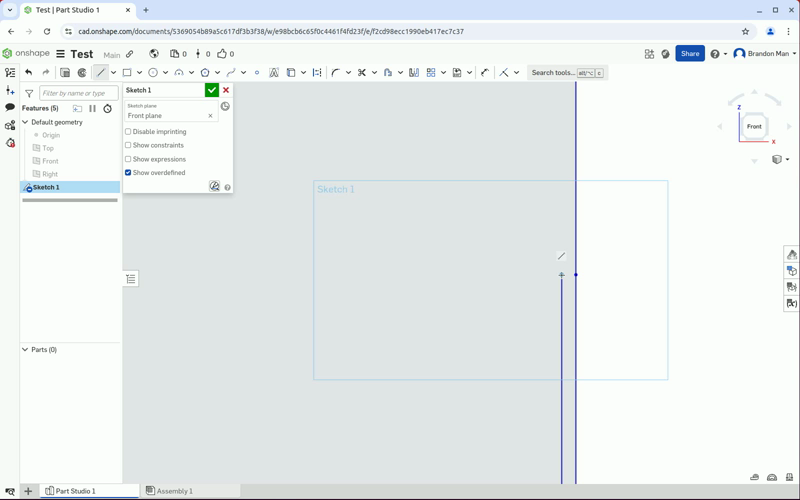
scroll(-6)
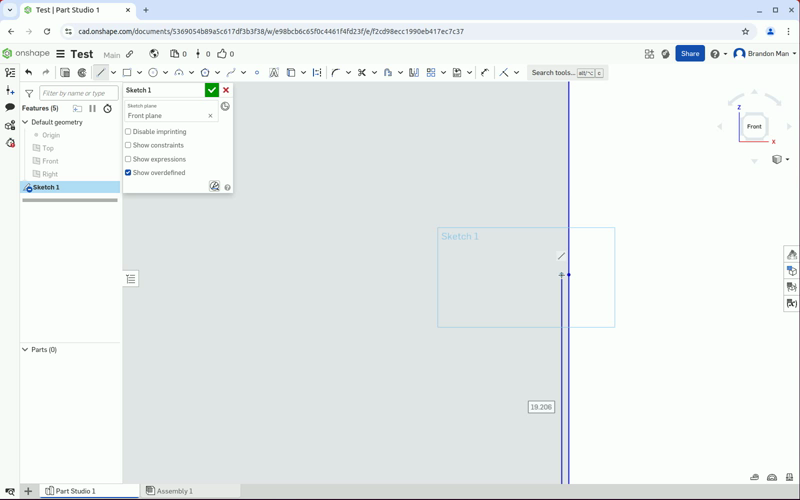
scroll(-6)
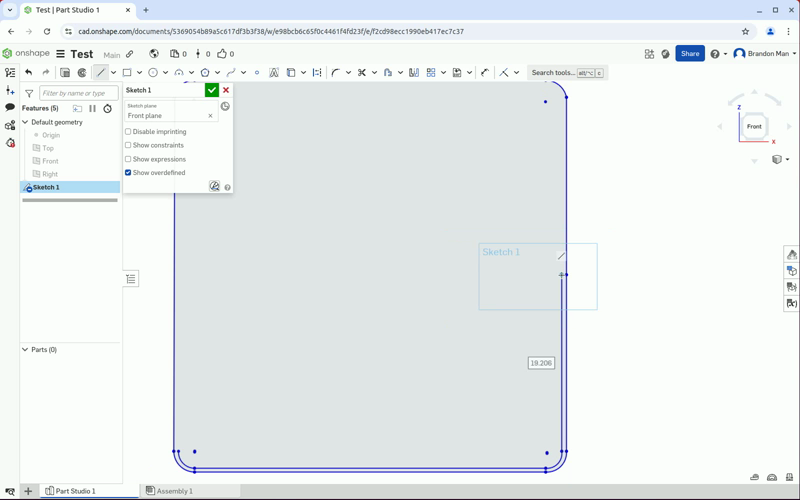
scroll(-6)
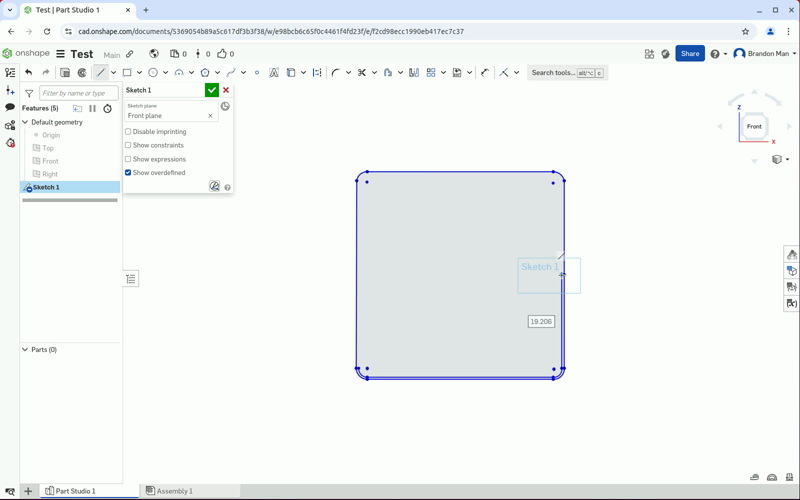
key_up(shift)
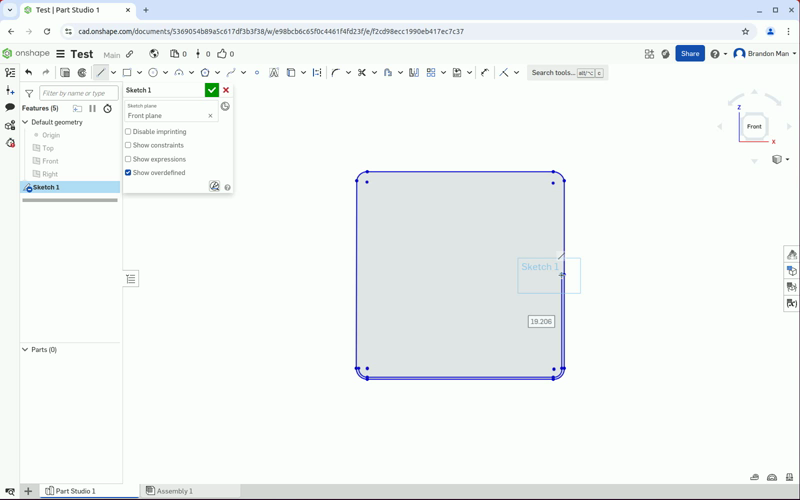
key_down(shift)
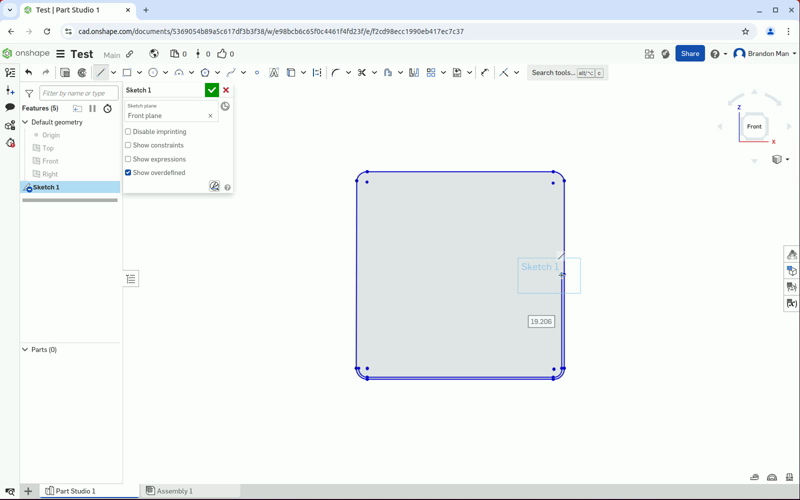
mouse_move(561, 180)
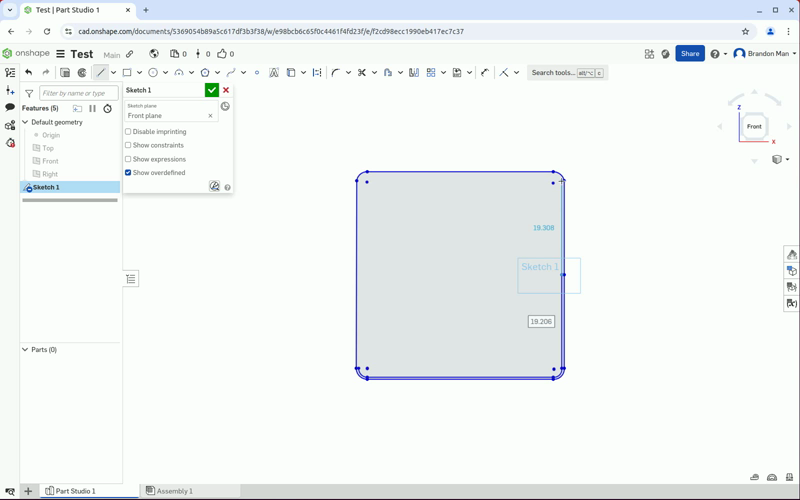
scroll(6)
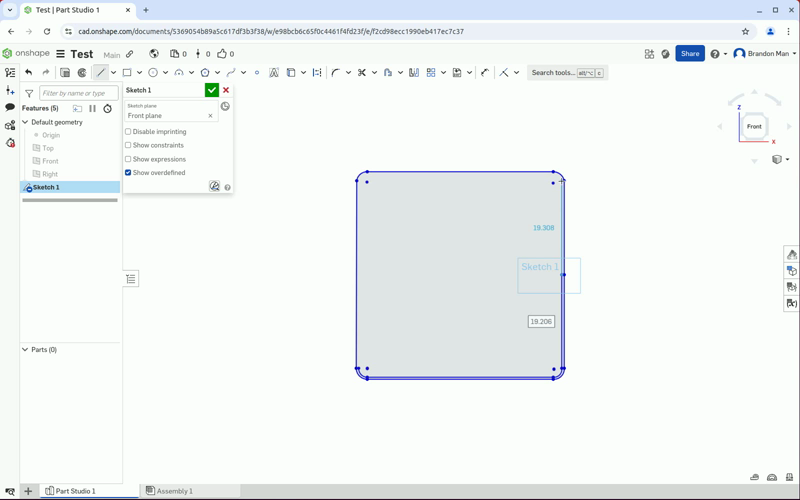
scroll(6)
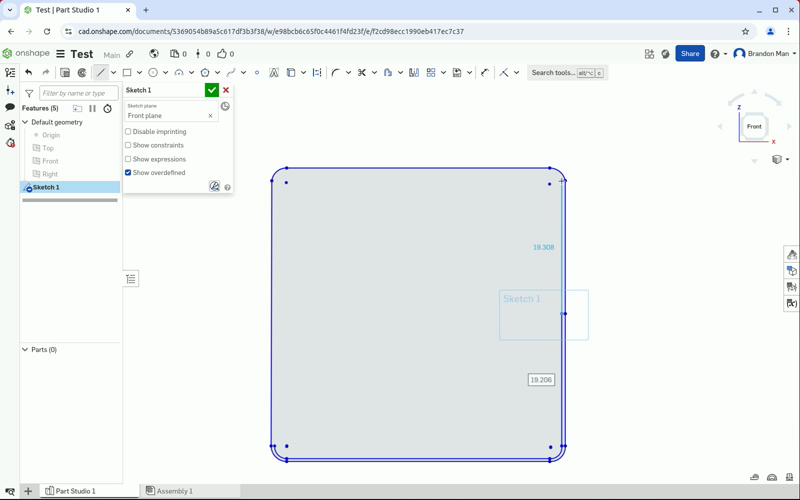
scroll(6)
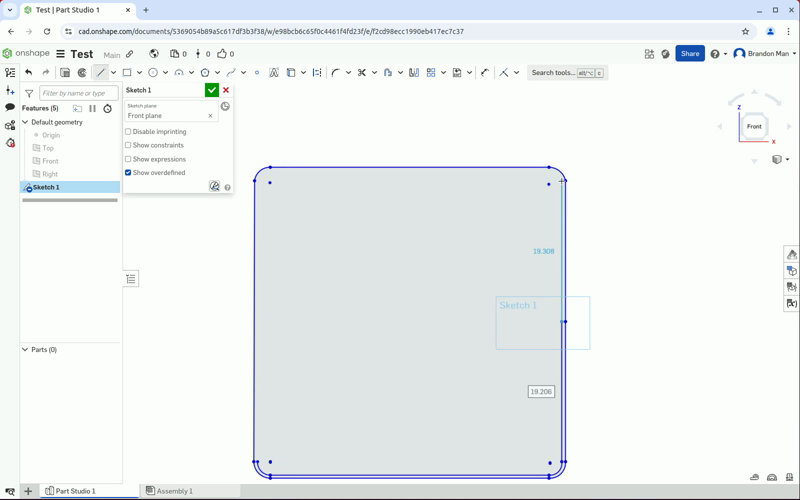
scroll(6)
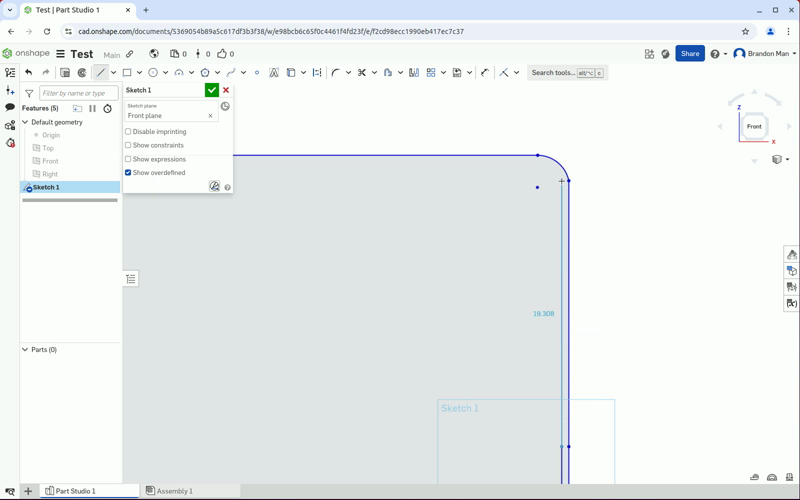
scroll(6)
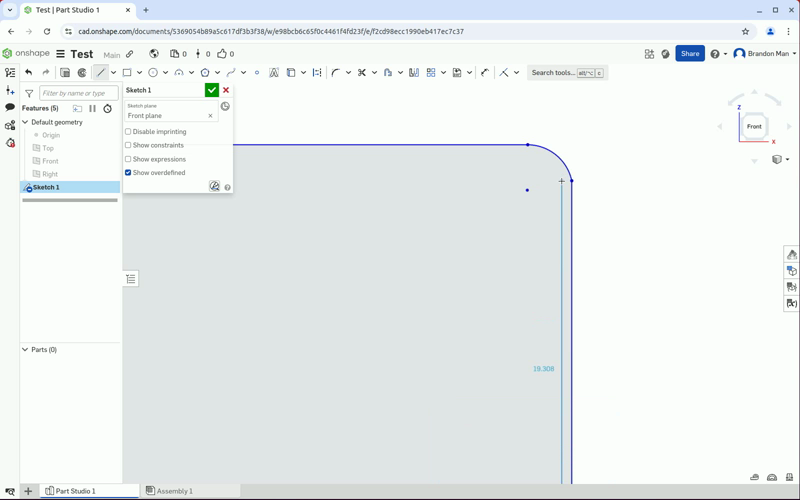
scroll(6)
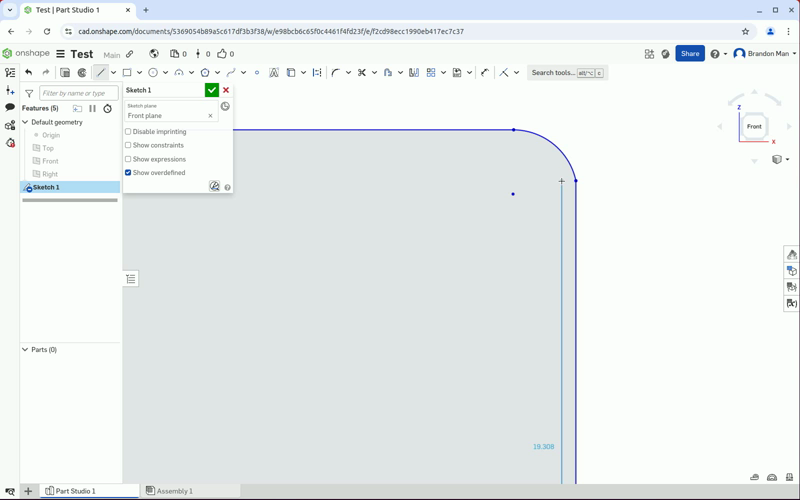
scroll(6)
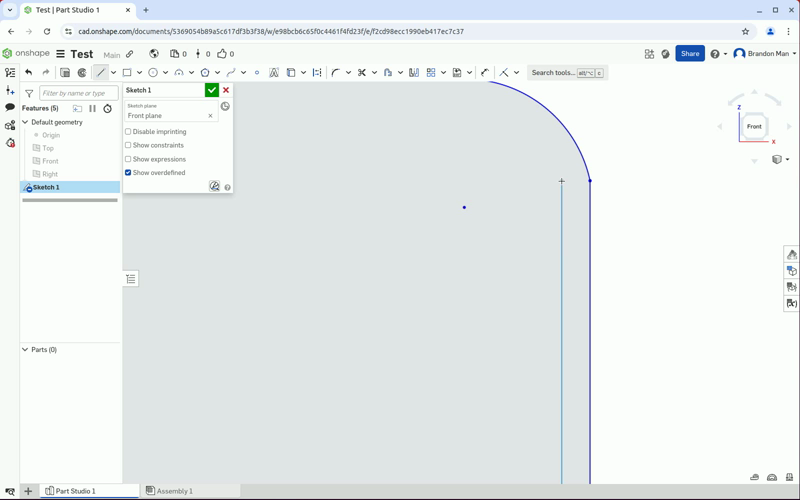
click(561, 180)
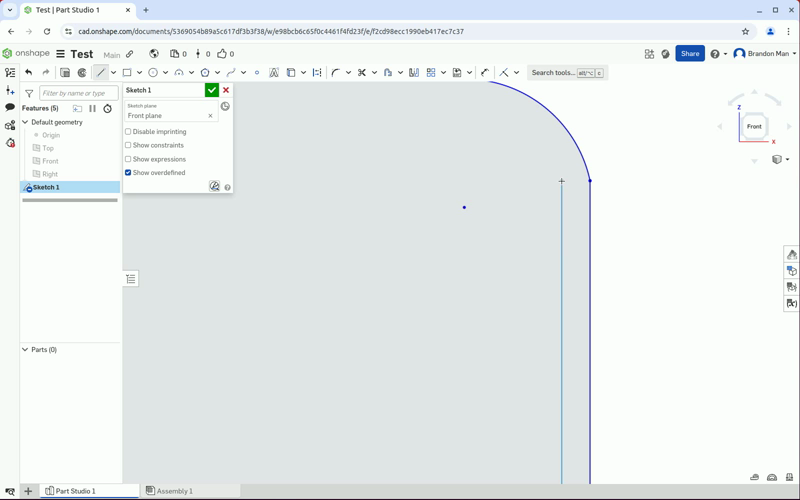
scroll(-6)
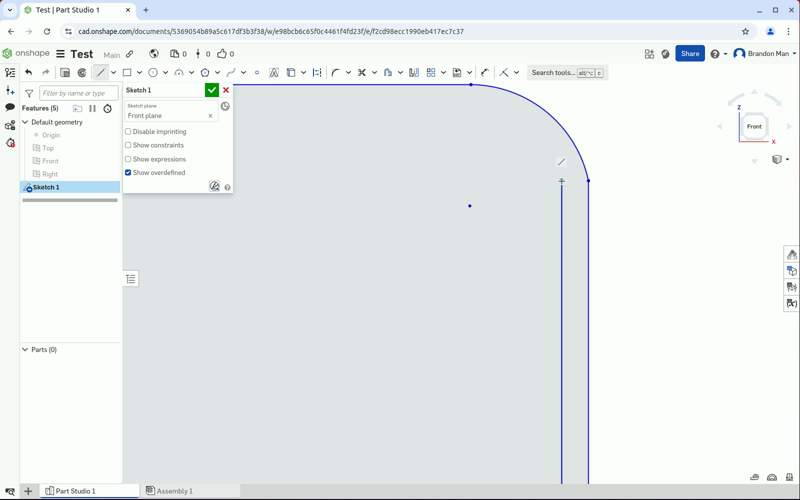
scroll(-6)
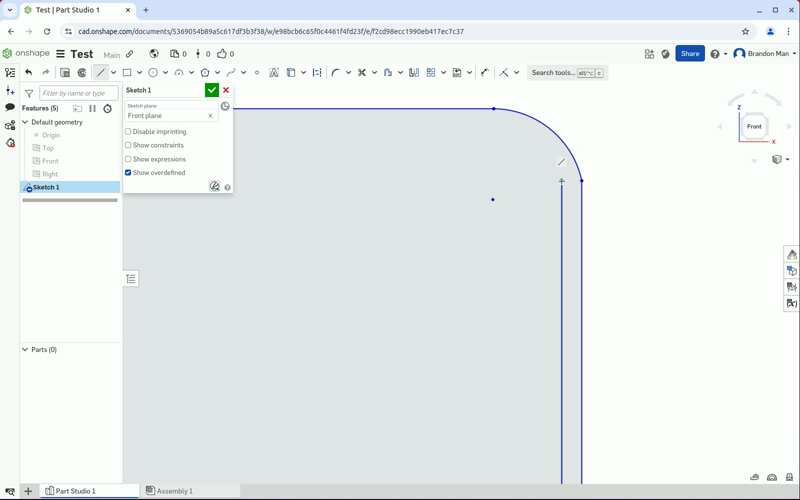
scroll(-6)
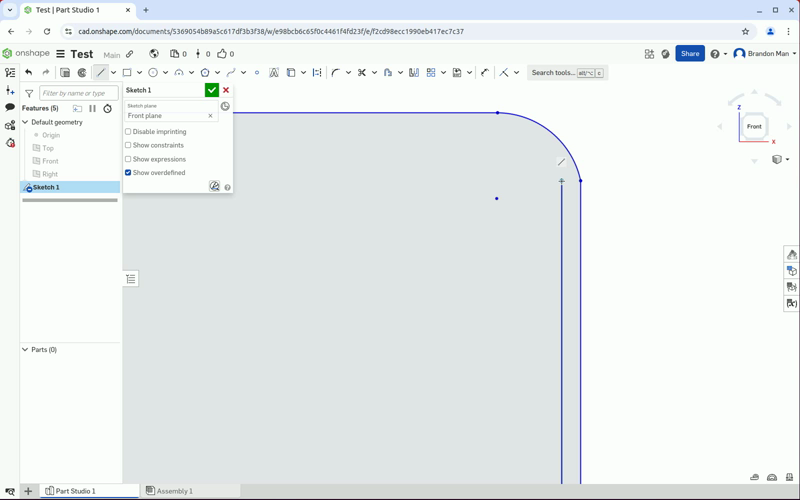
scroll(-6)
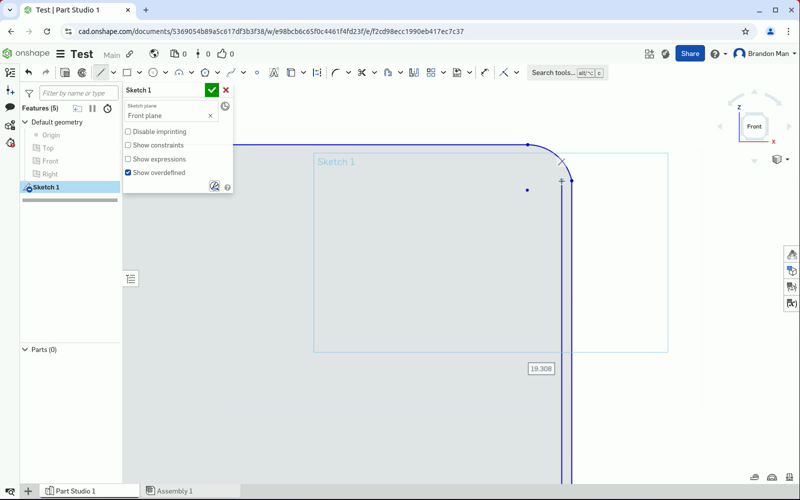
scroll(-6)
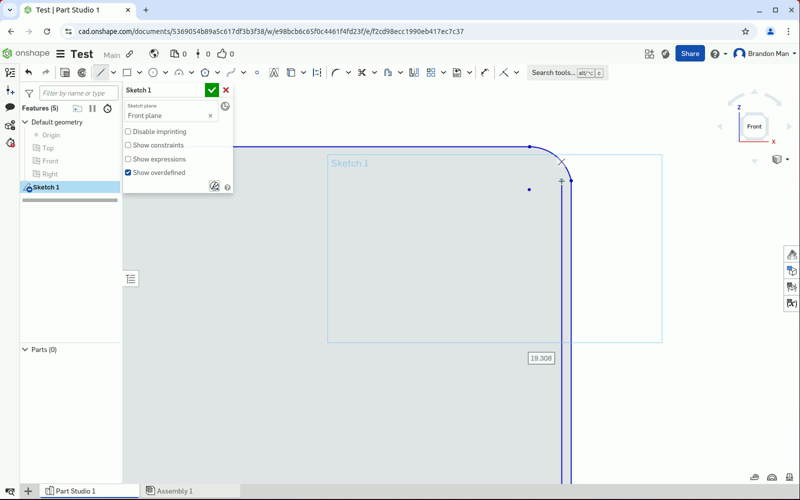
scroll(-6)
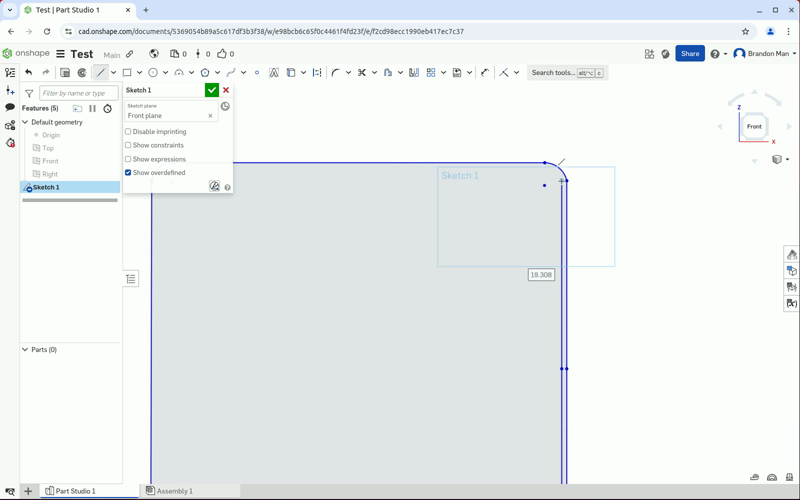
scroll(-6)
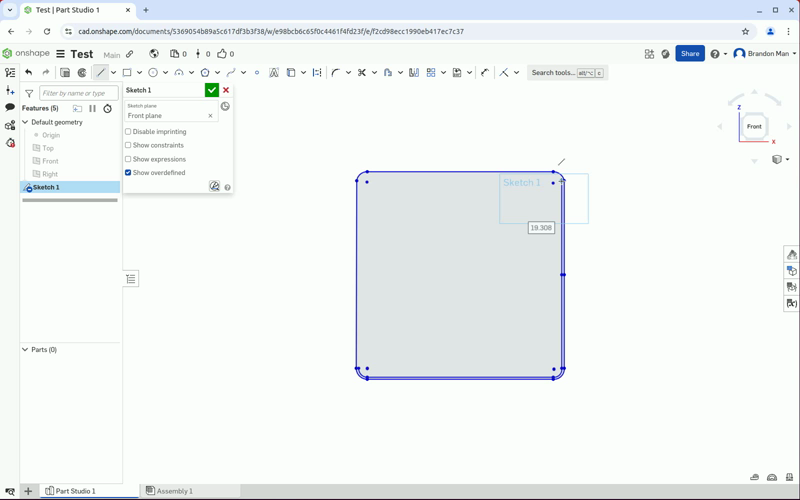
key_up(shift)
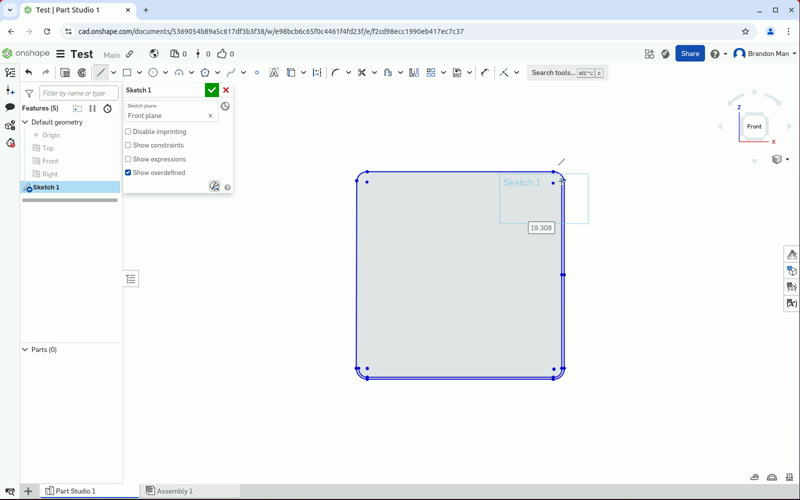
key(esc)
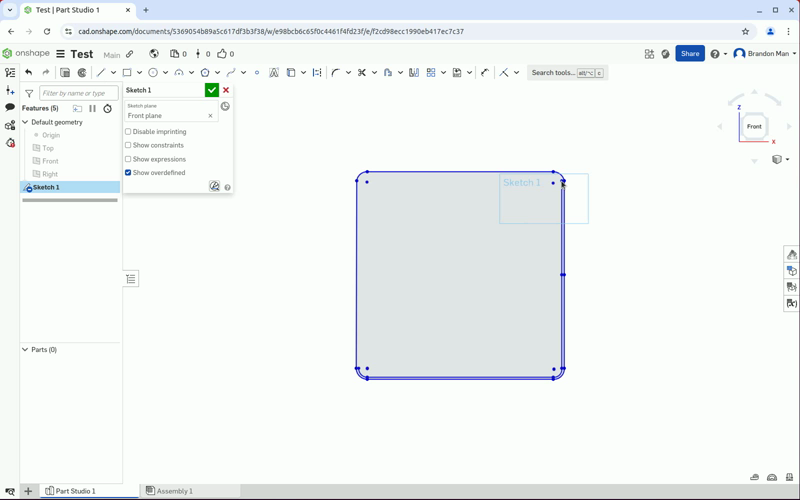
key(a)
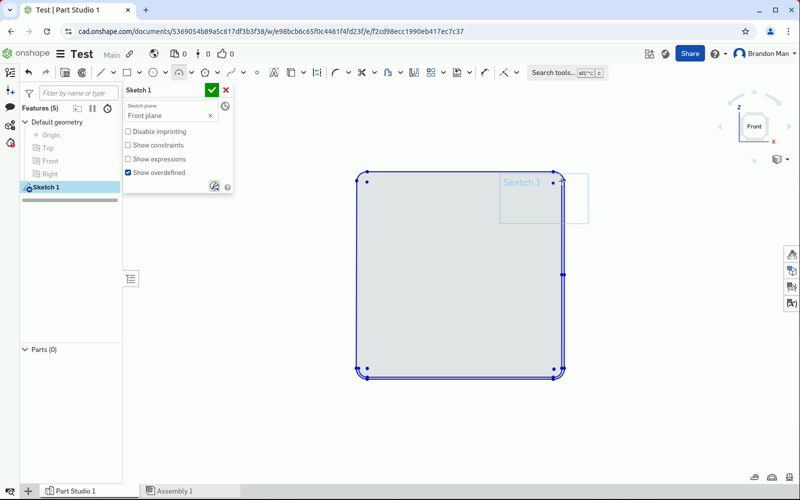
mouse_move(561, 180)
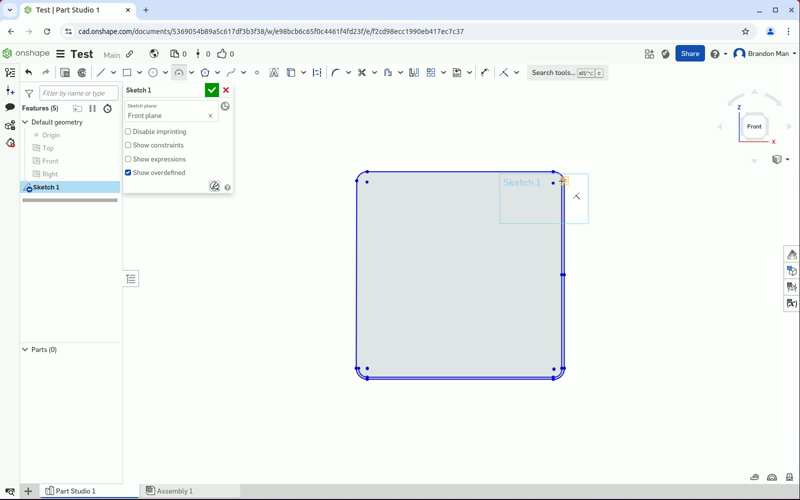
scroll(6)
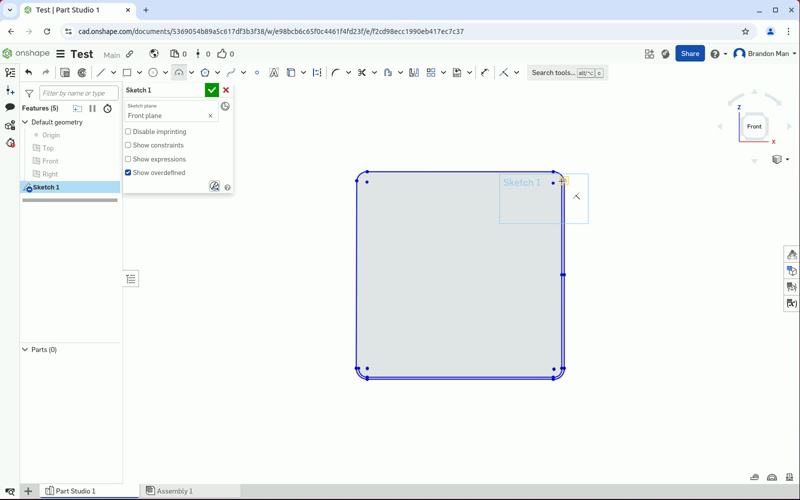
scroll(6)
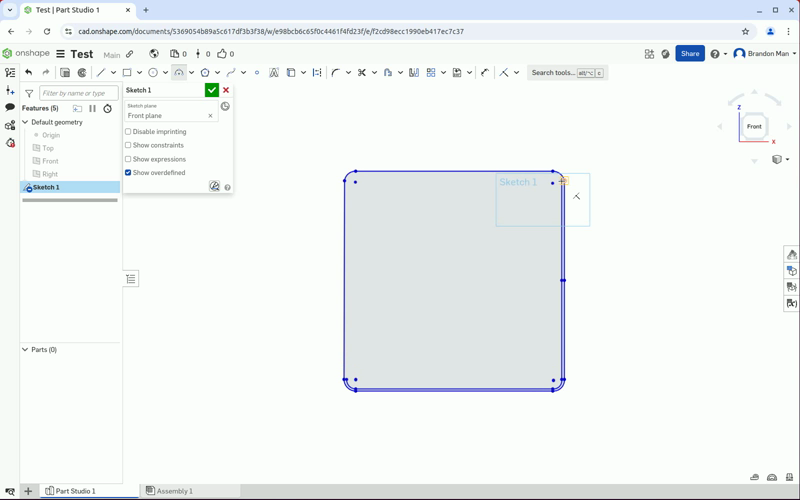
scroll(6)
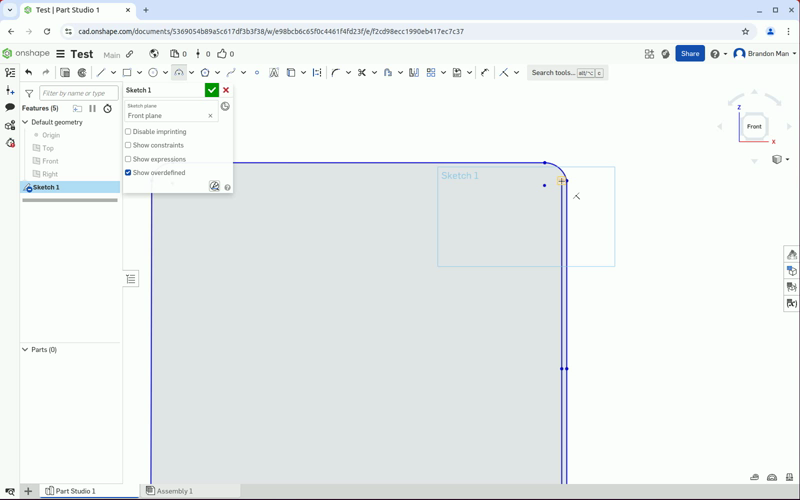
scroll(6)
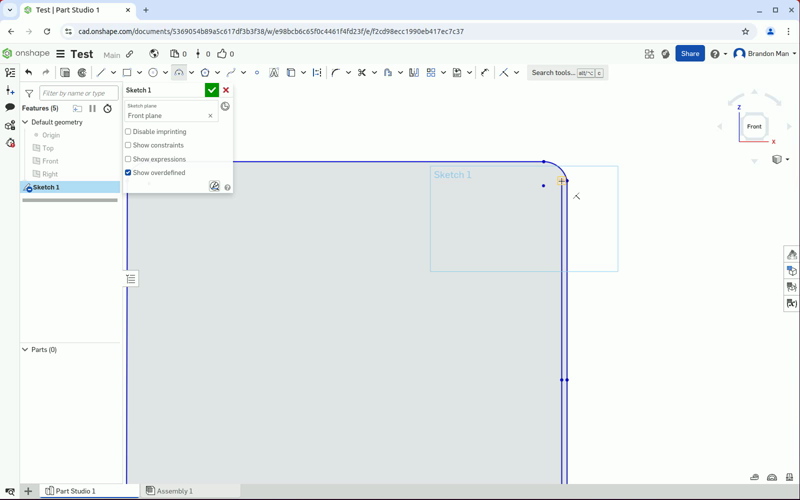
scroll(6)
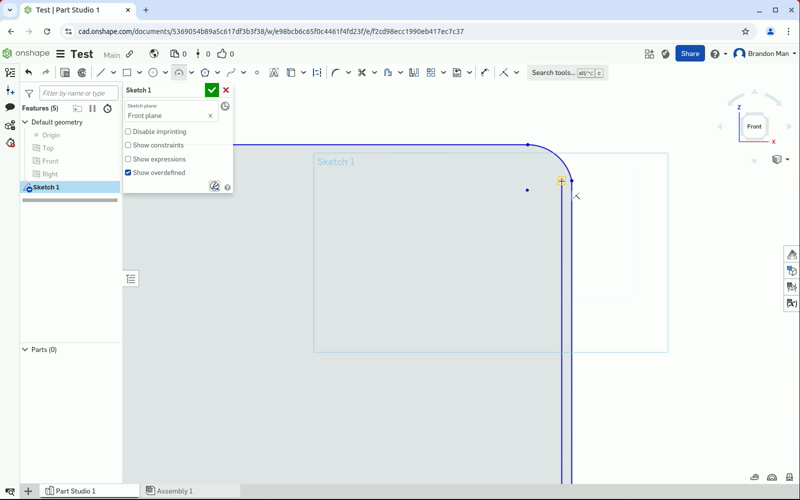
scroll(6)
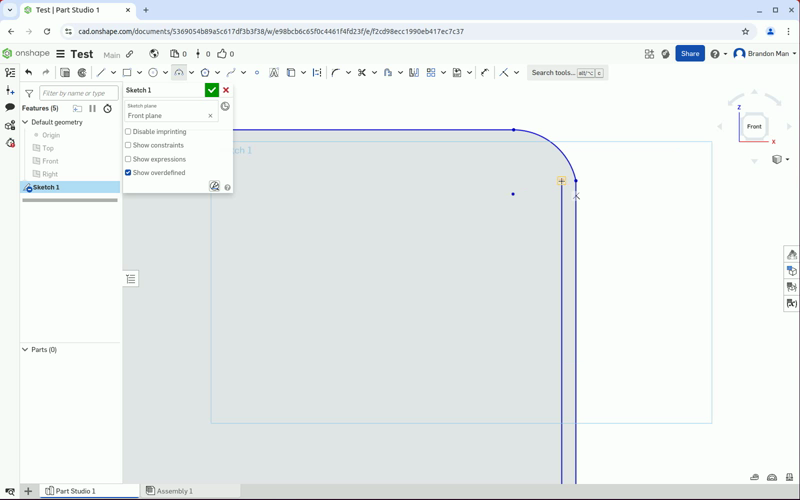
scroll(6)
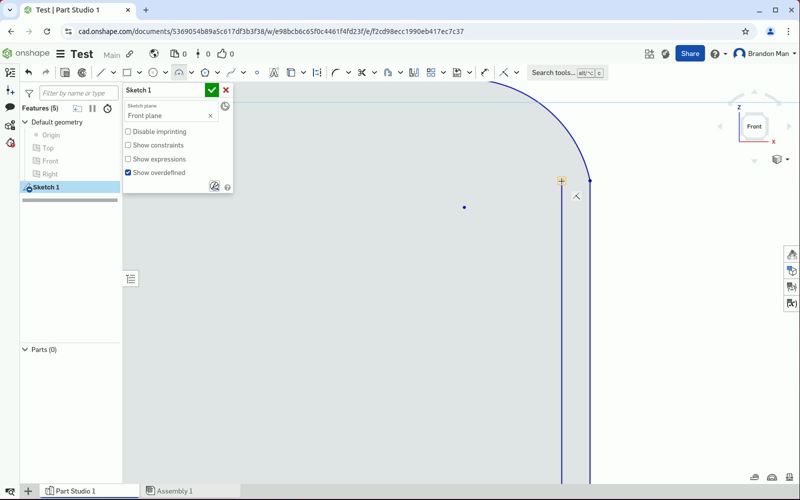
click(561, 180)
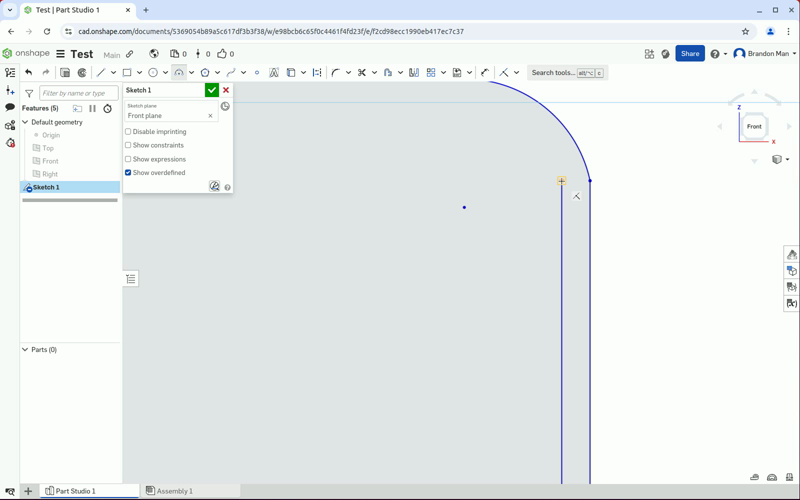
scroll(-6)
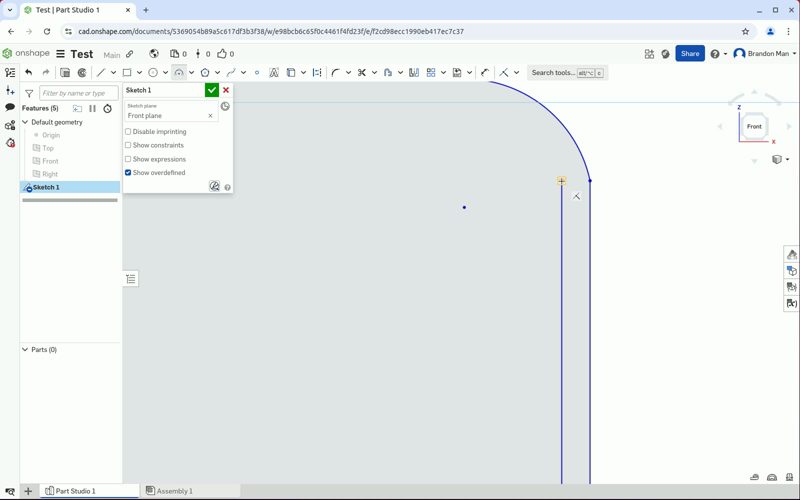
scroll(-6)
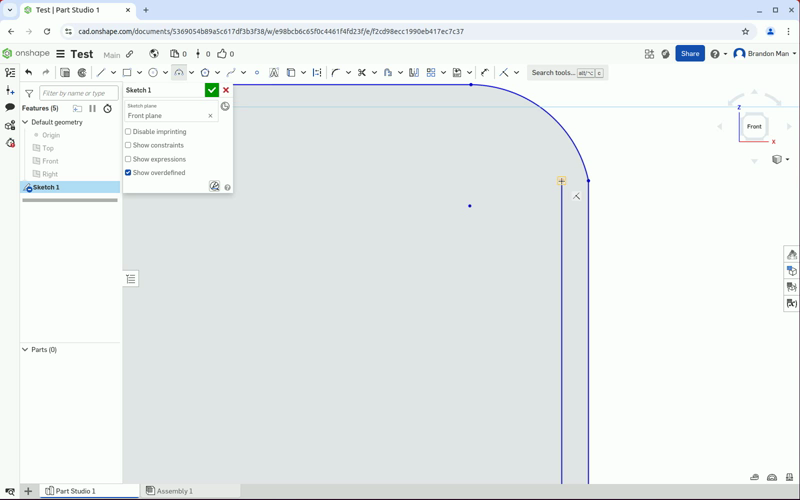
scroll(-6)
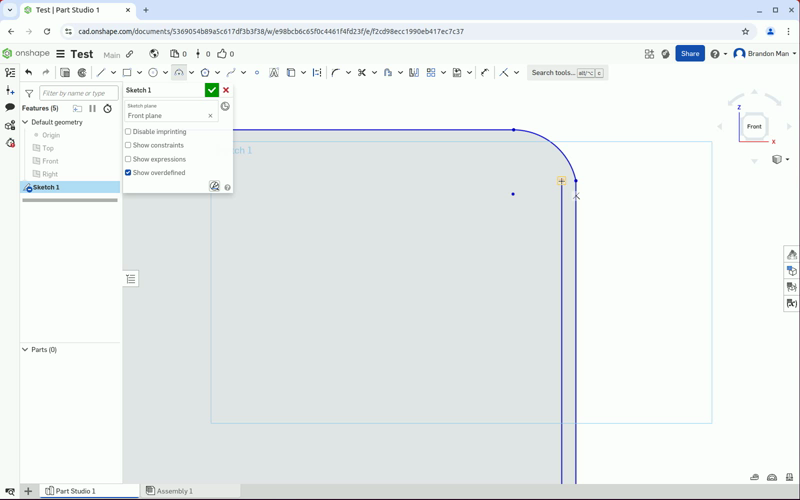
scroll(-6)
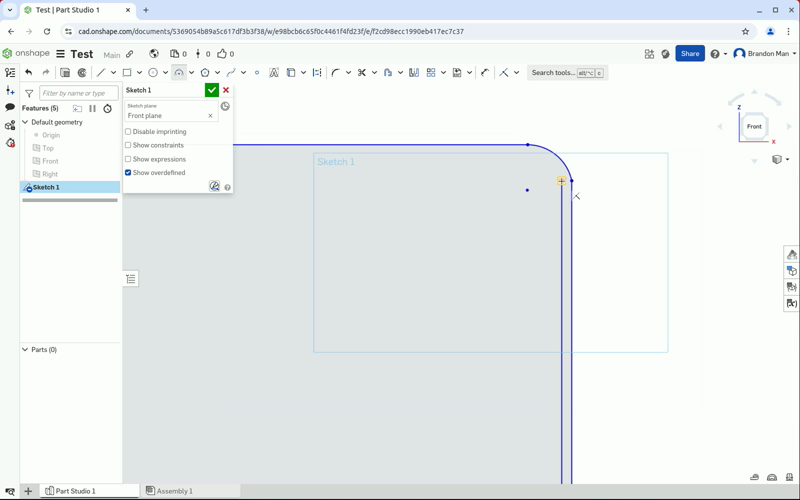
scroll(-6)
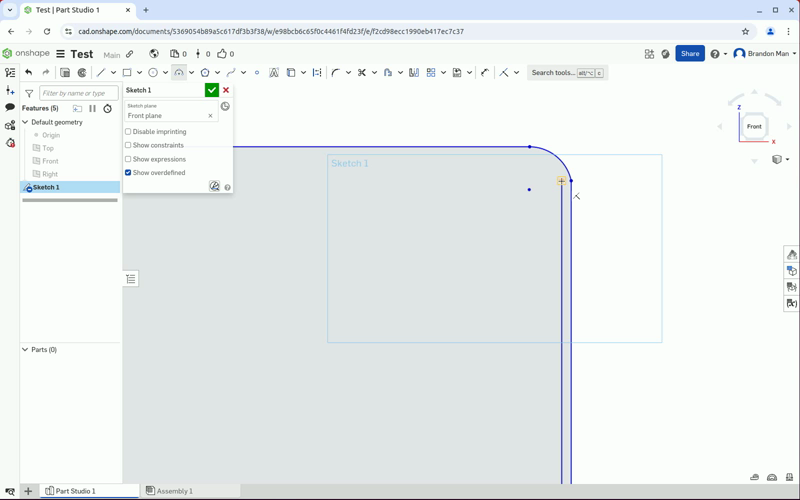
scroll(-6)
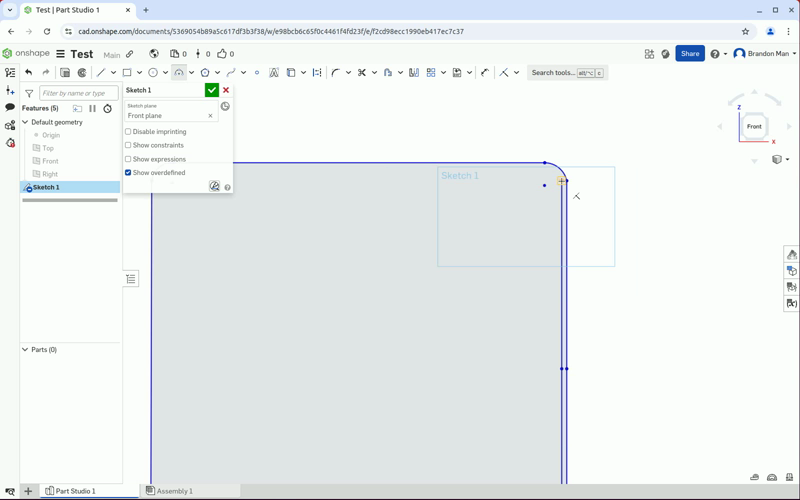
scroll(-6)
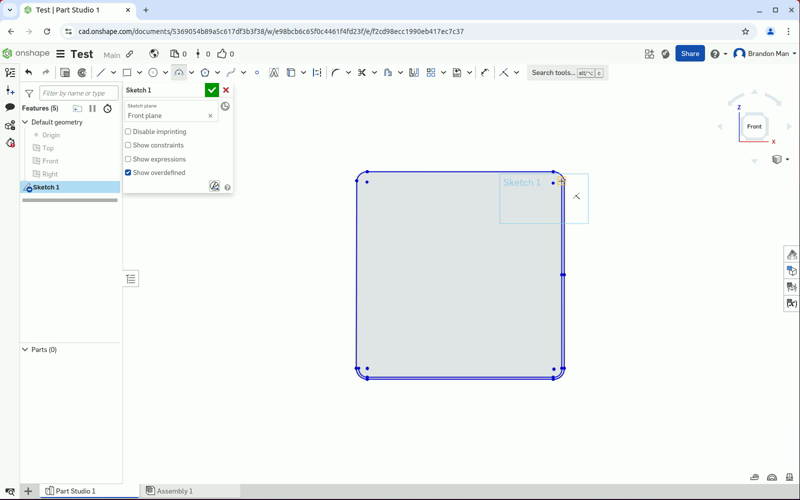
key_down(shift)
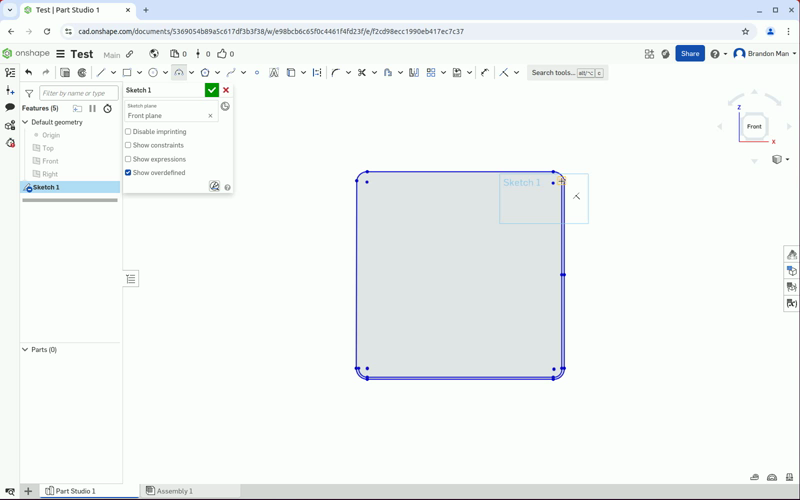
mouse_move(553, 174)
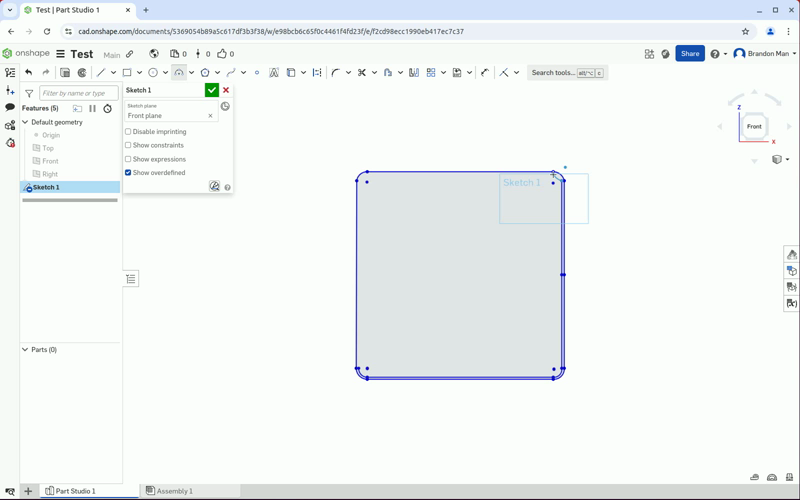
scroll(6)
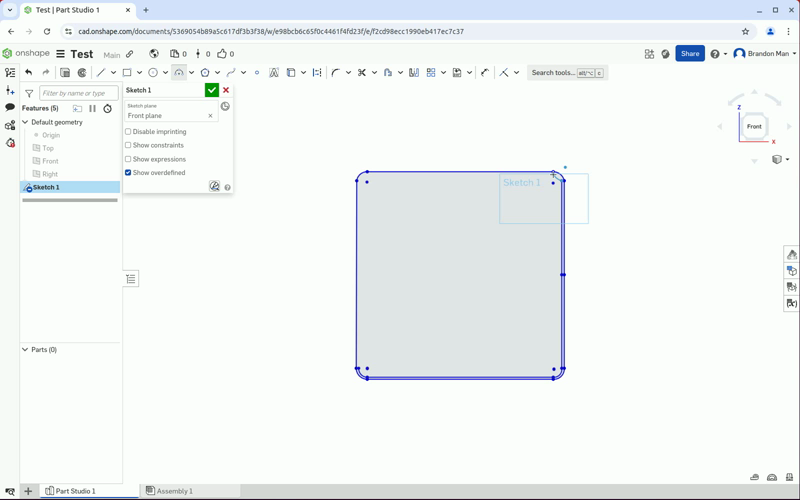
scroll(6)
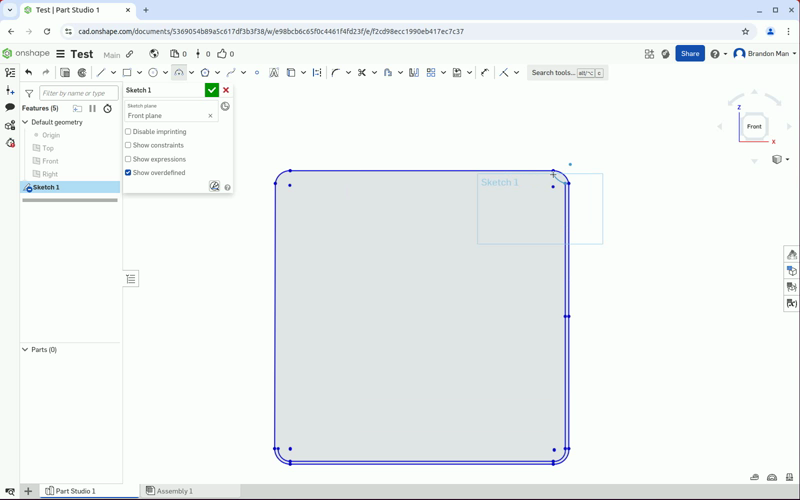
scroll(6)
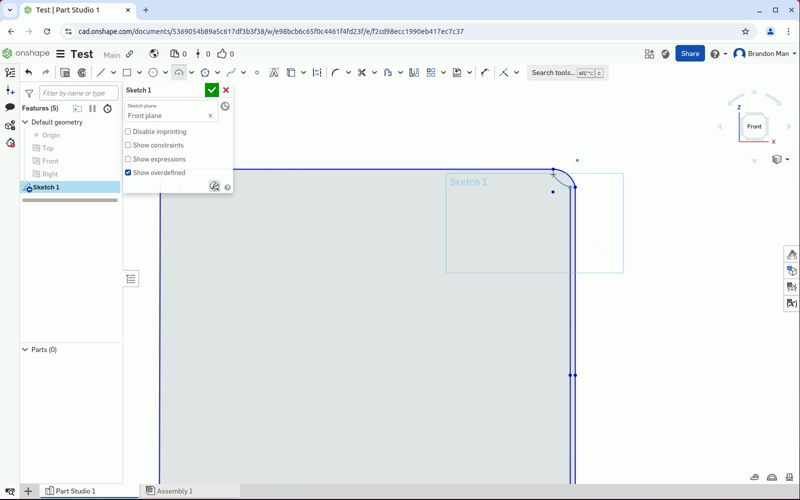
scroll(6)
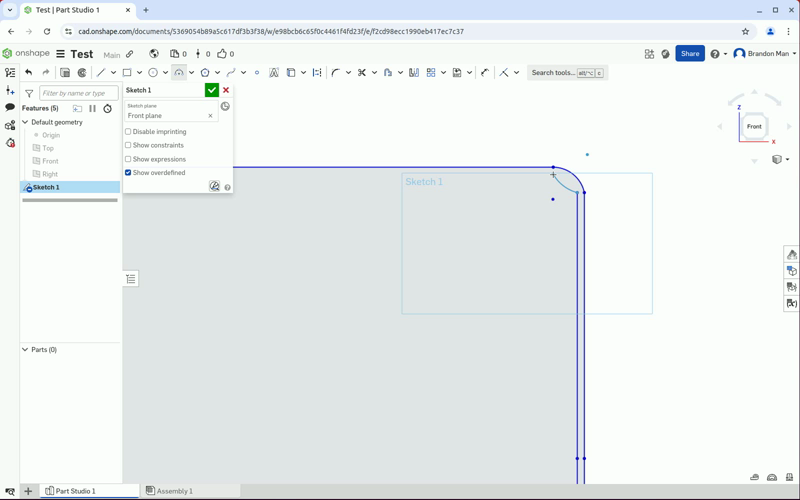
scroll(6)
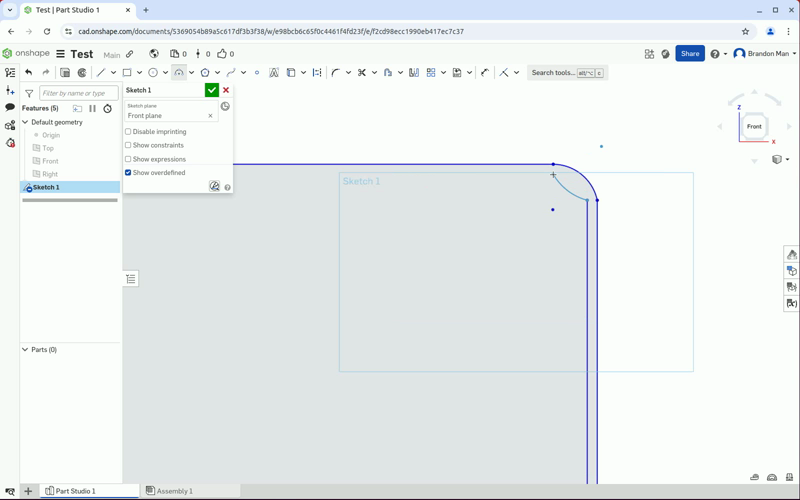
scroll(6)
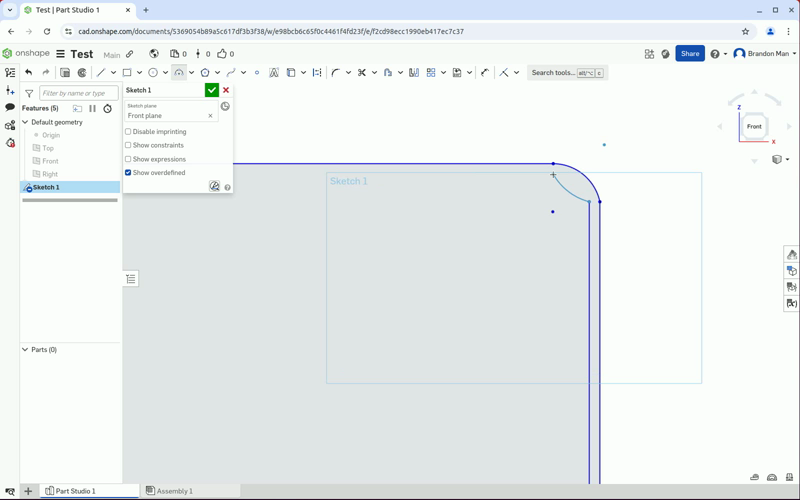
scroll(6)
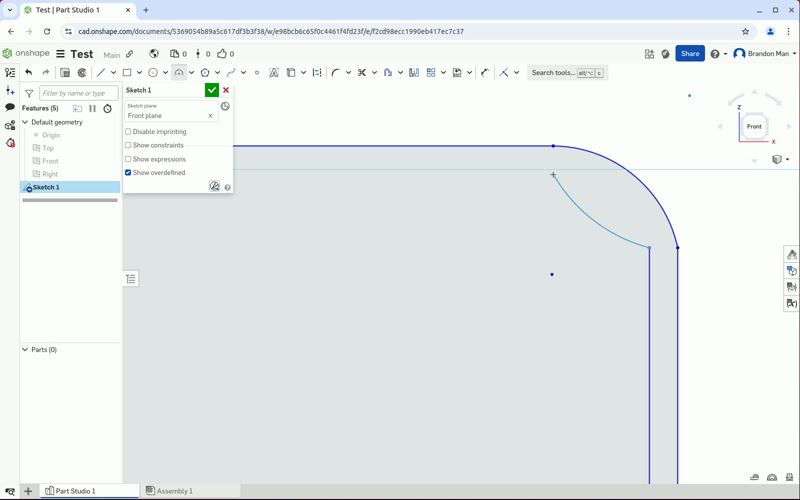
click(553, 174)
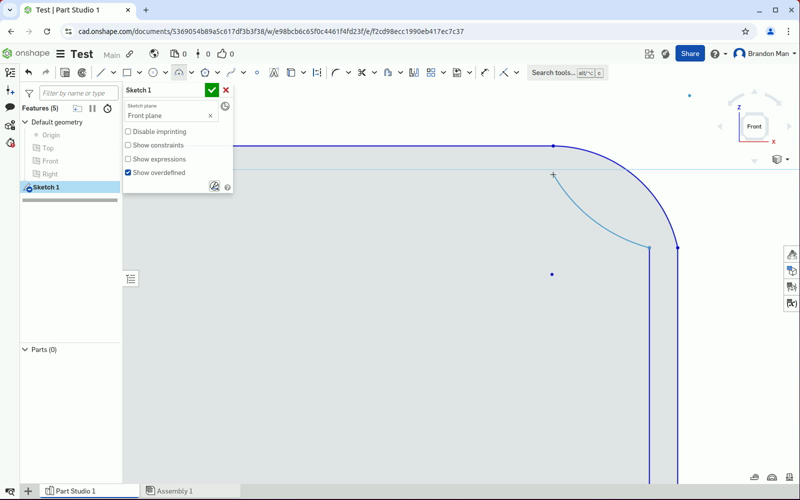
scroll(-6)
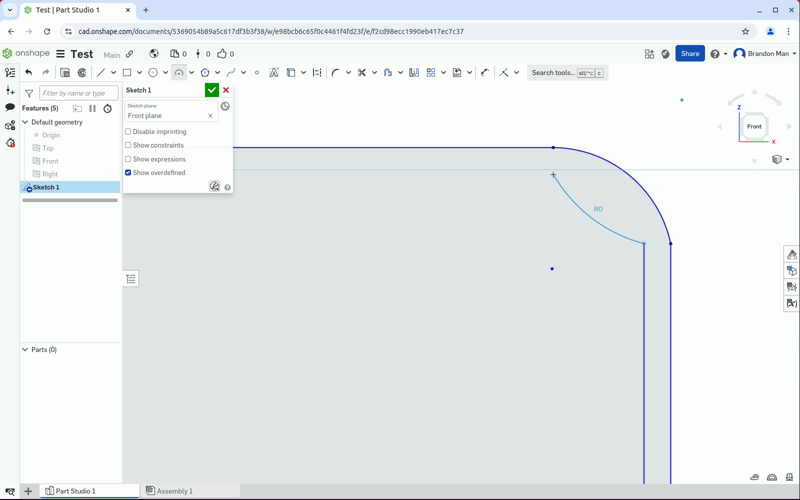
scroll(-6)
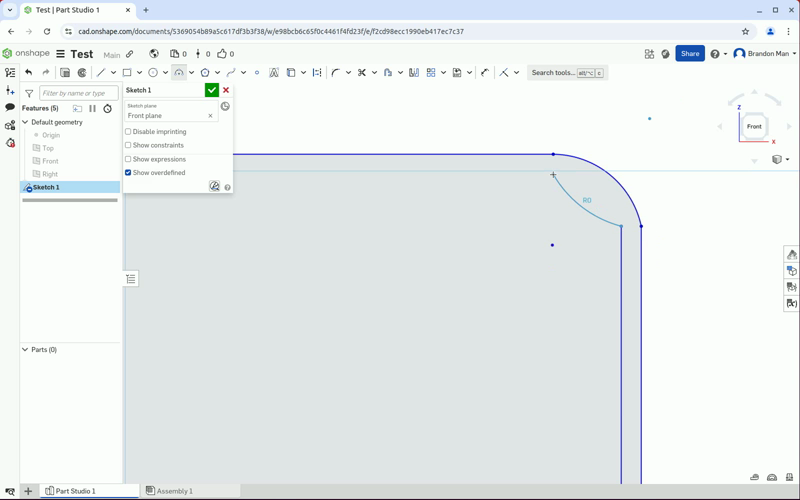
scroll(-6)
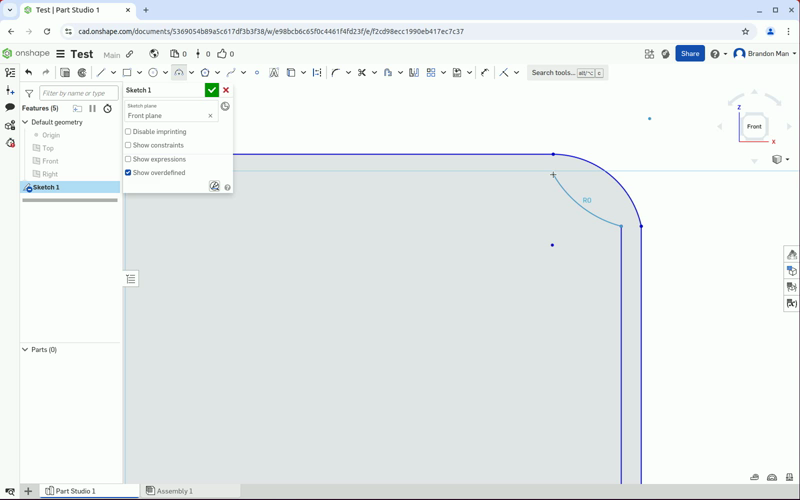
scroll(-6)
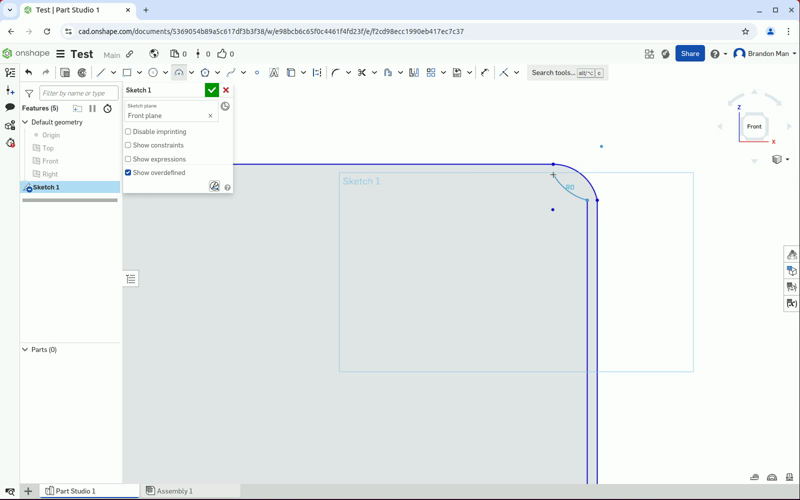
scroll(-6)
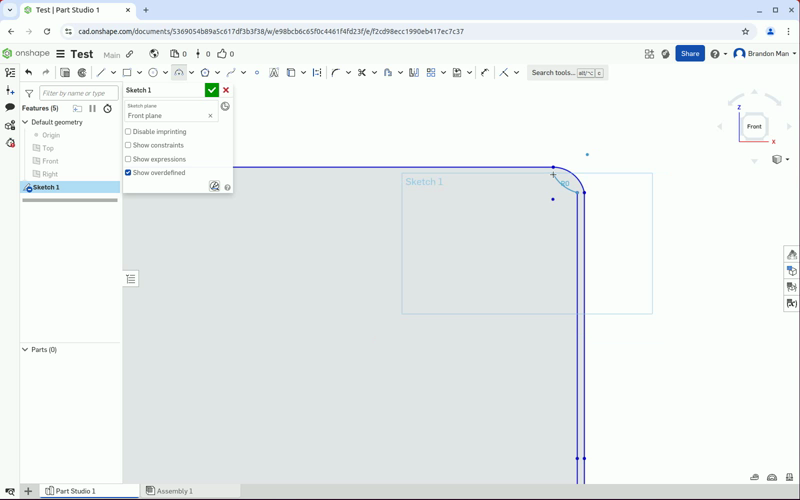
scroll(-6)
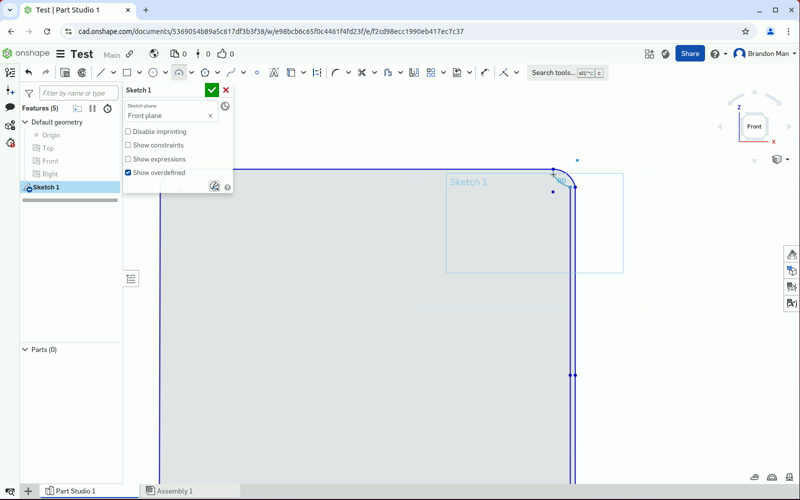
scroll(-6)
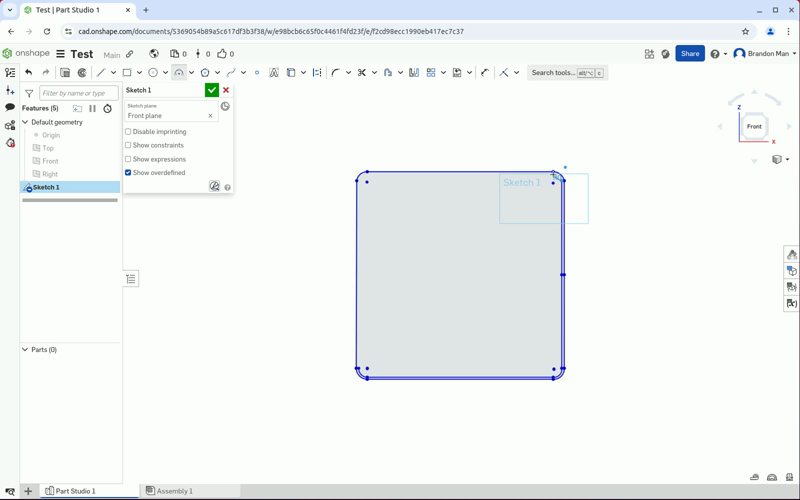
mouse_move(558, 175)
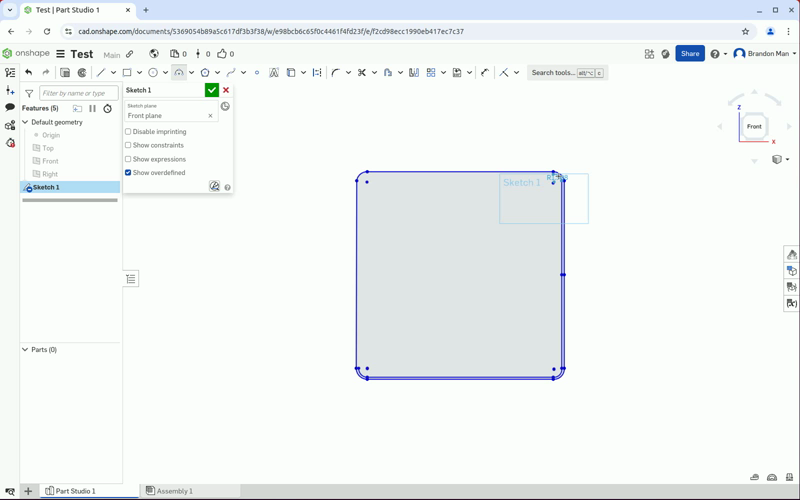
scroll(6)
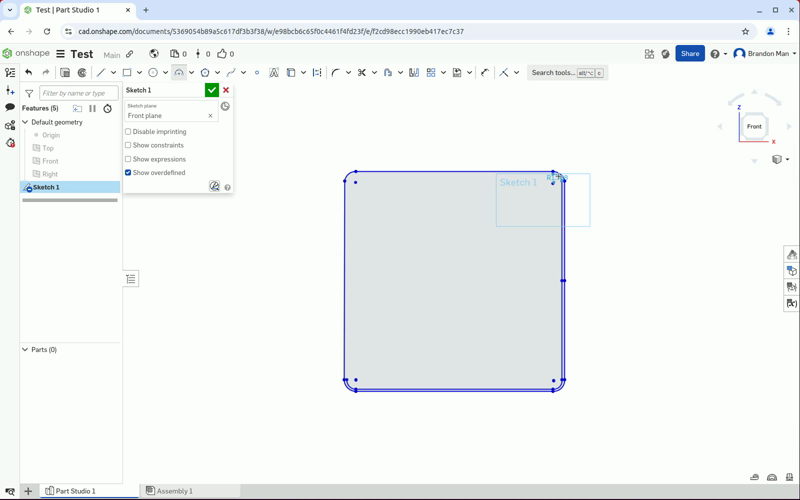
scroll(6)
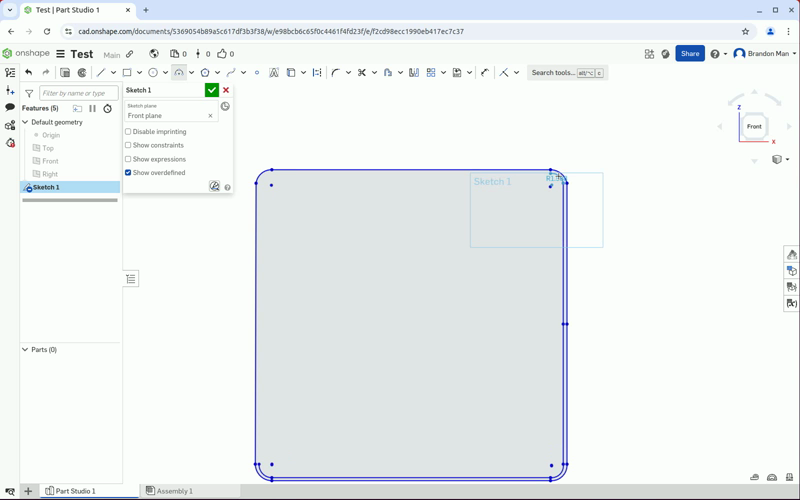
scroll(6)
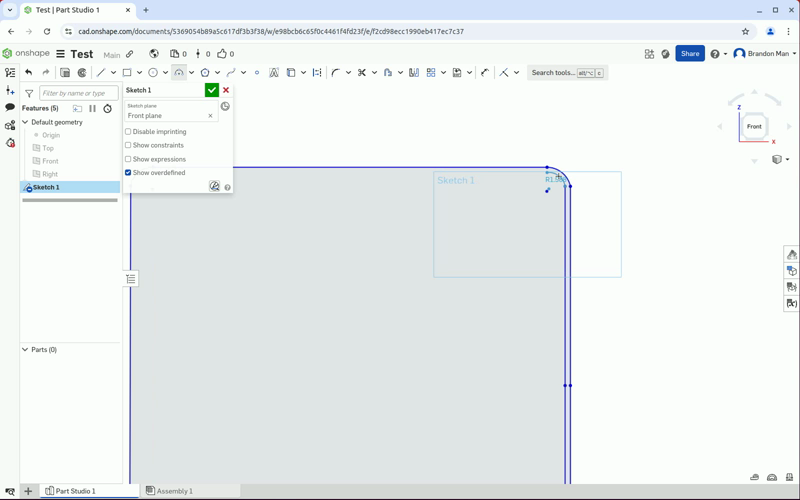
scroll(6)
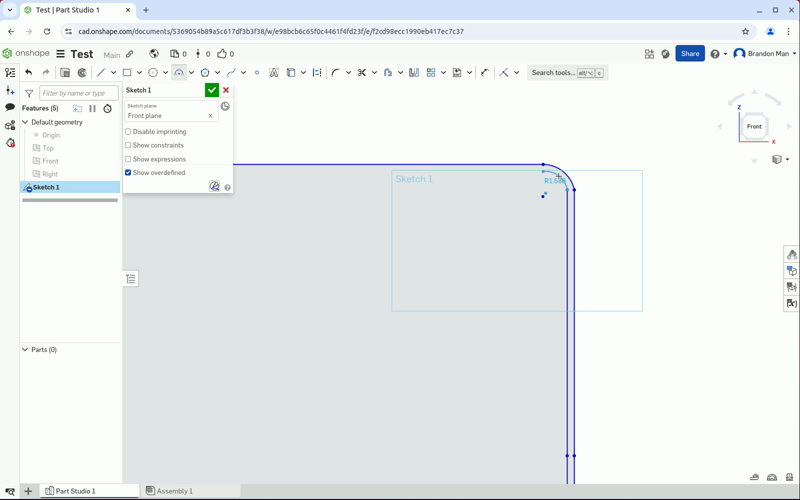
scroll(6)
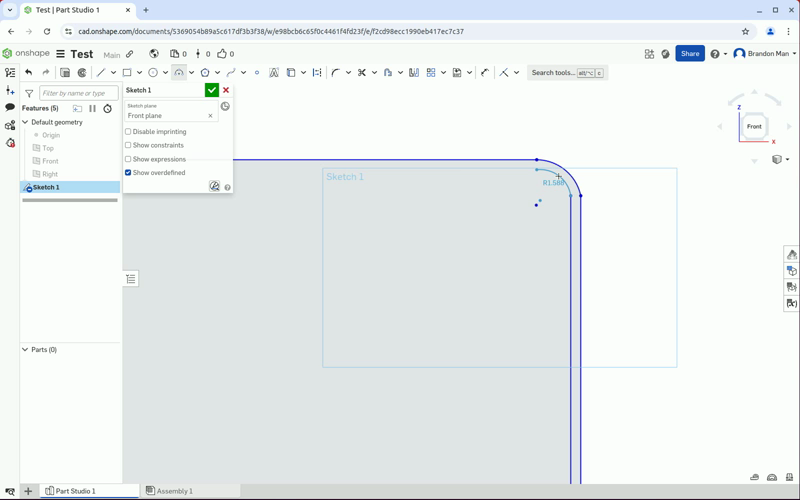
scroll(6)
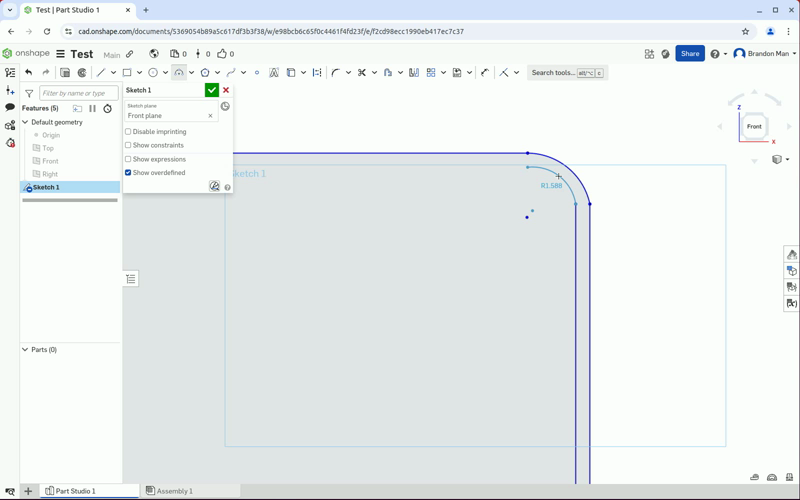
scroll(6)
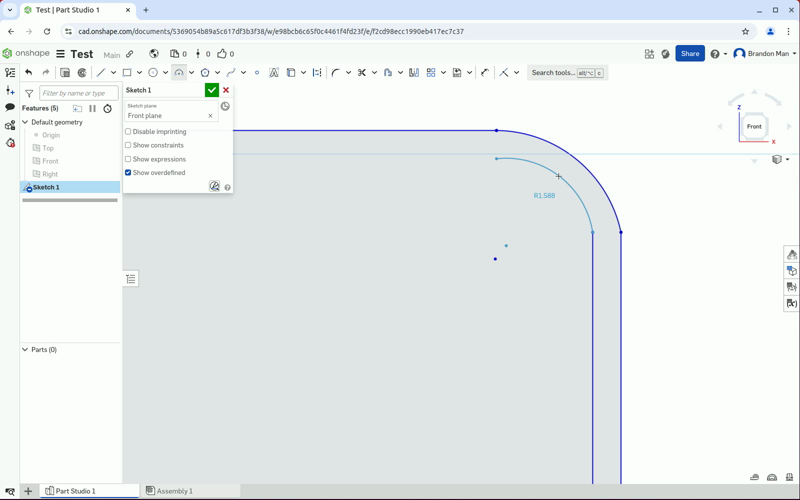
click(558, 175)
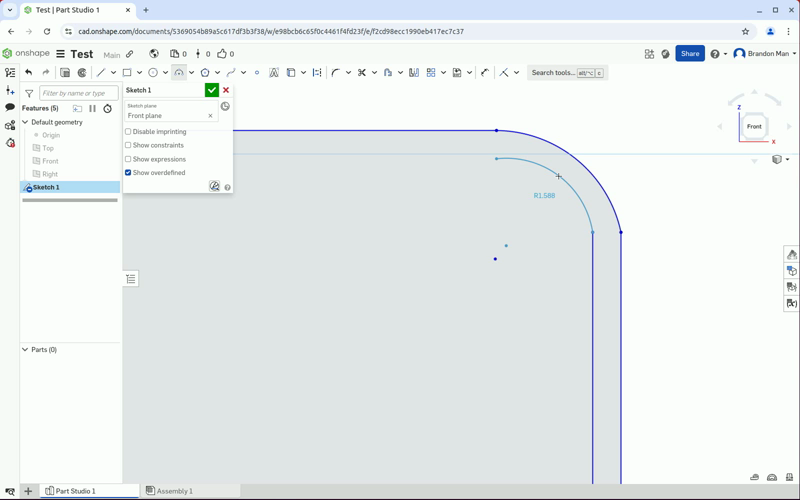
scroll(-6)
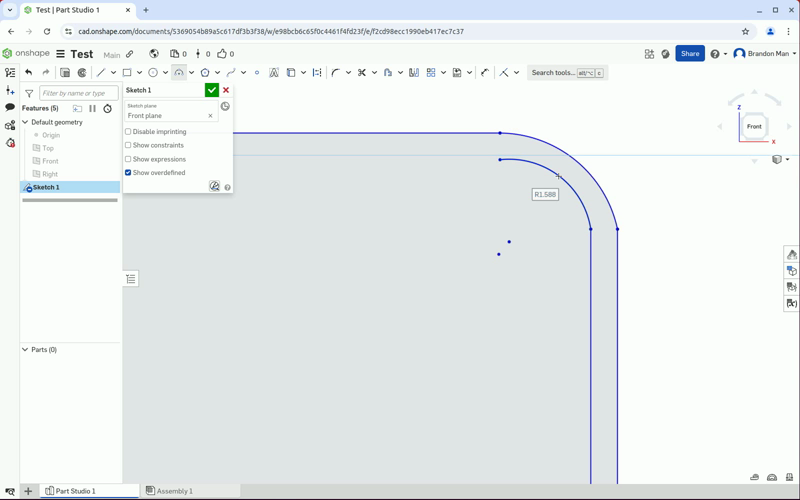
scroll(-6)
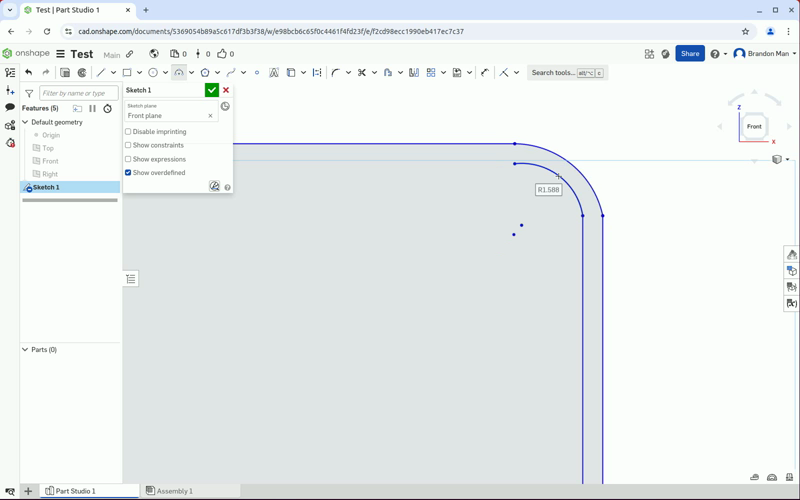
scroll(-6)
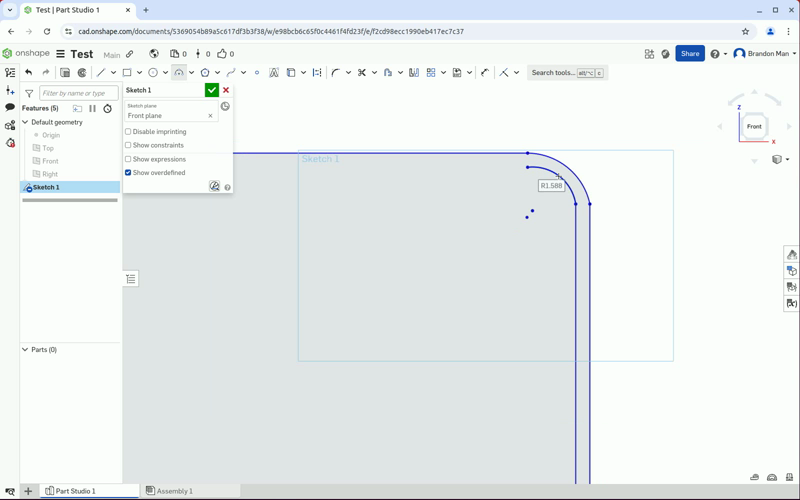
scroll(-6)
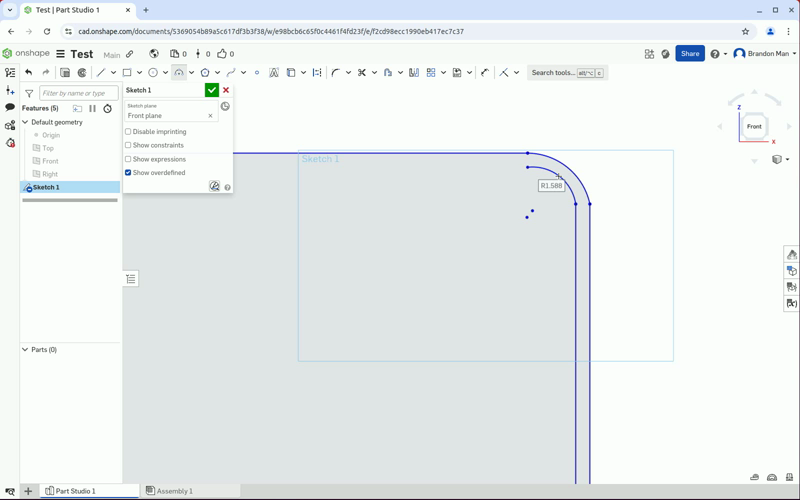
scroll(-6)
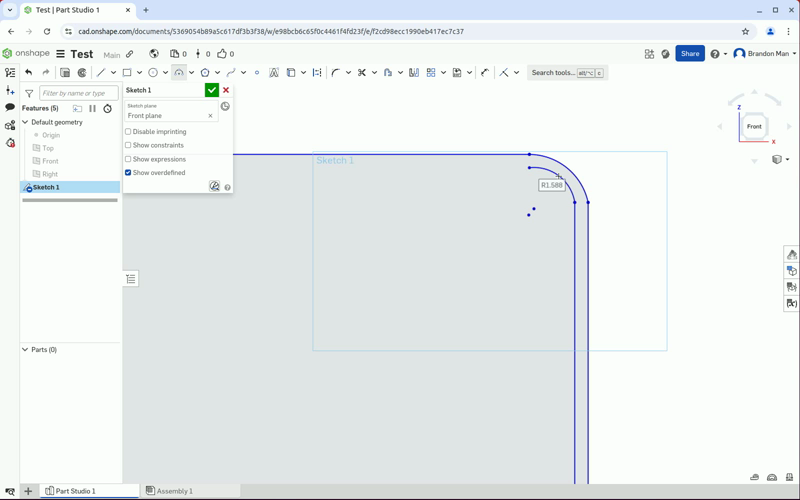
scroll(-6)
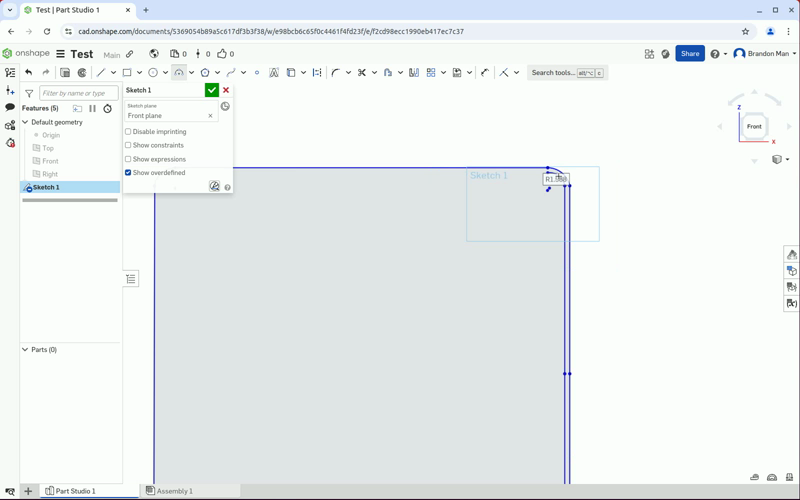
scroll(-6)
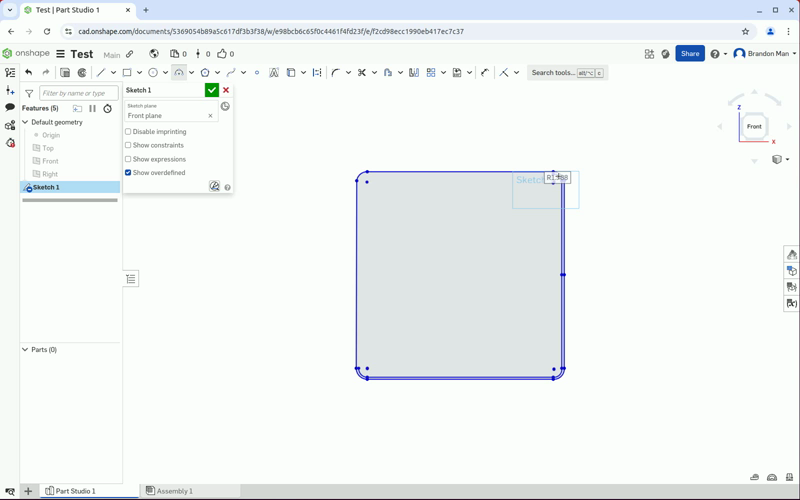
key_up(shift)
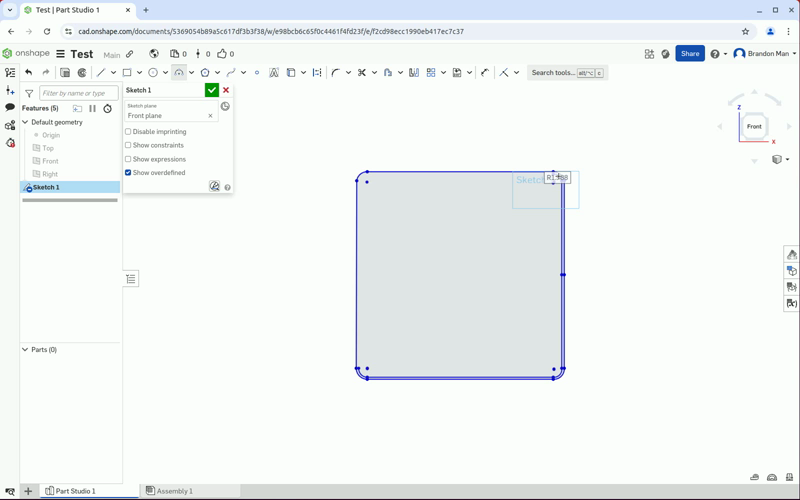
key(esc)
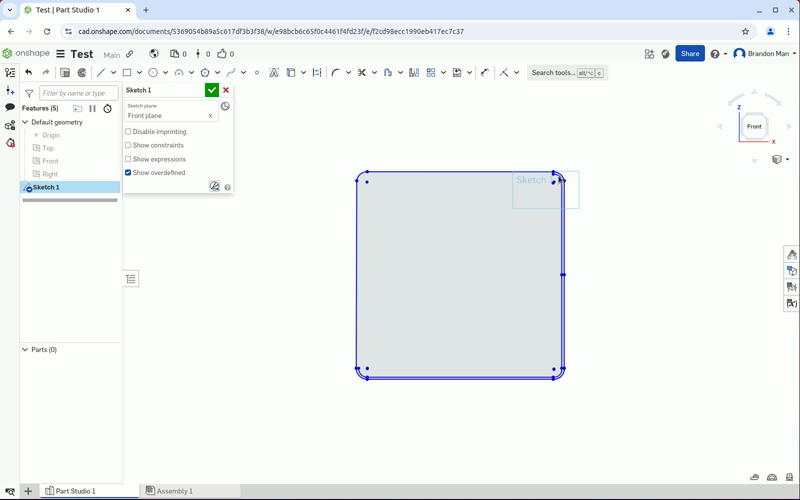
key(l)
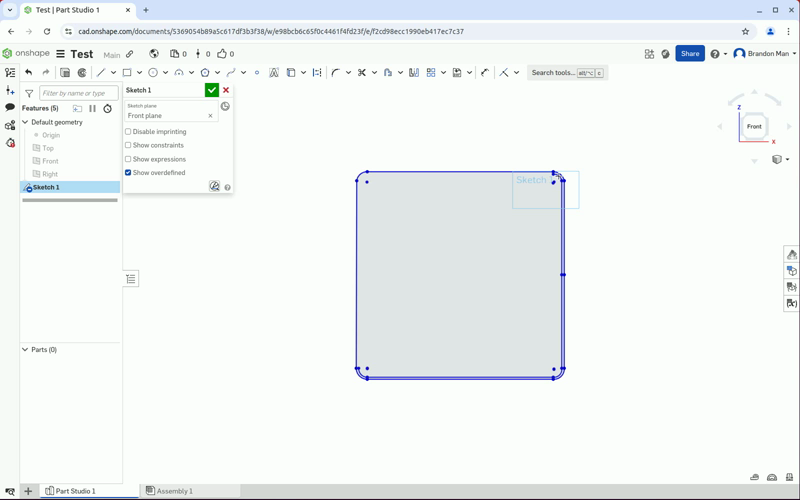
mouse_move(553, 174)
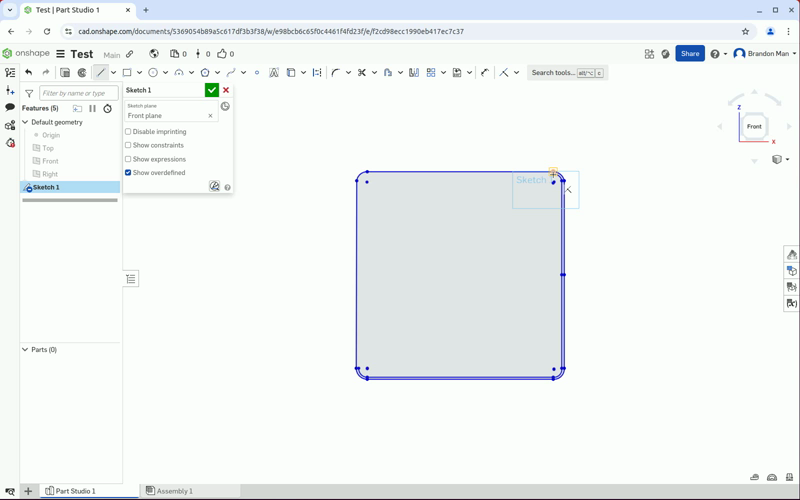
scroll(6)
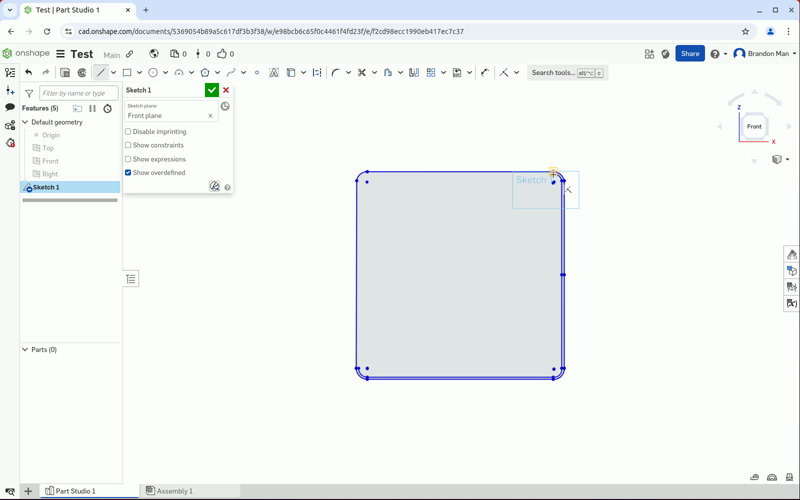
scroll(6)
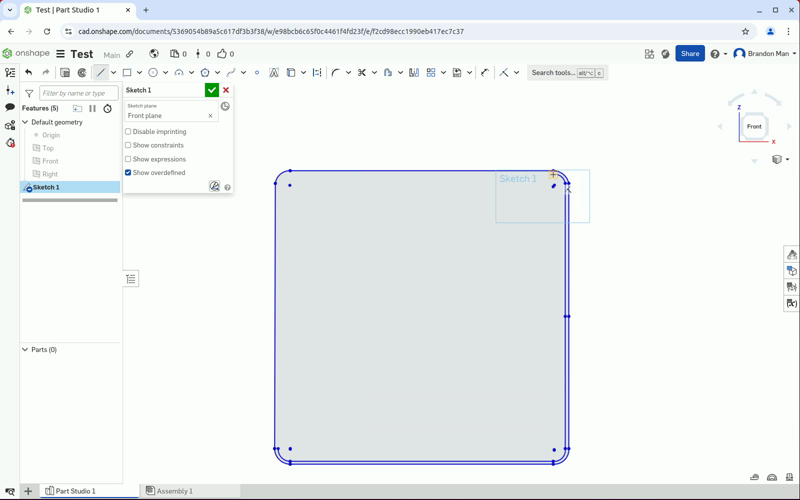
scroll(6)
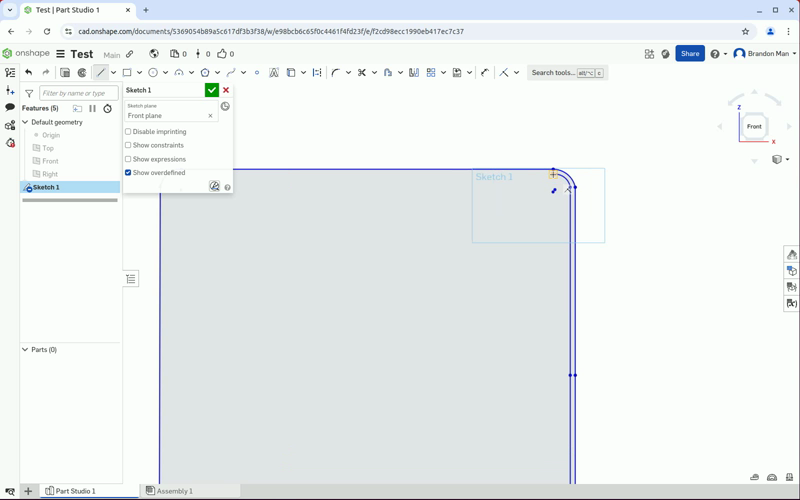
scroll(6)
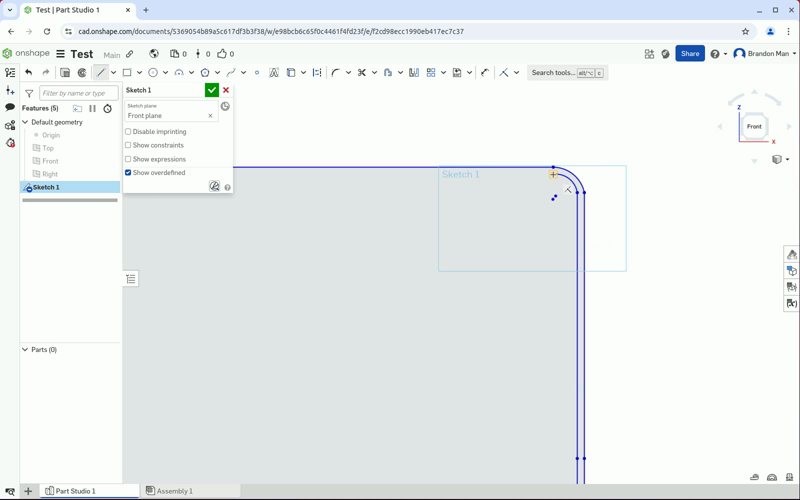
scroll(6)
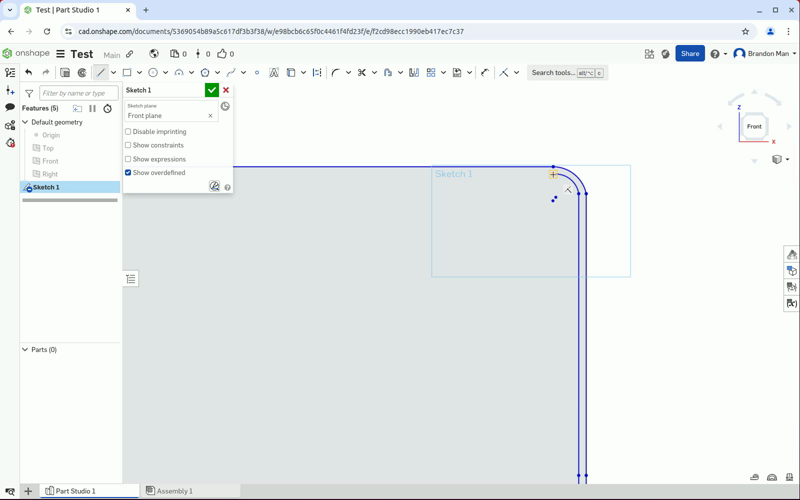
scroll(6)
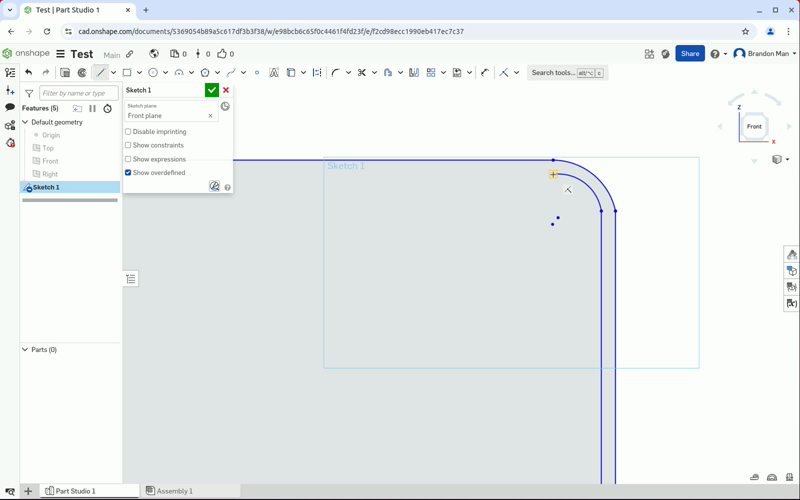
scroll(6)
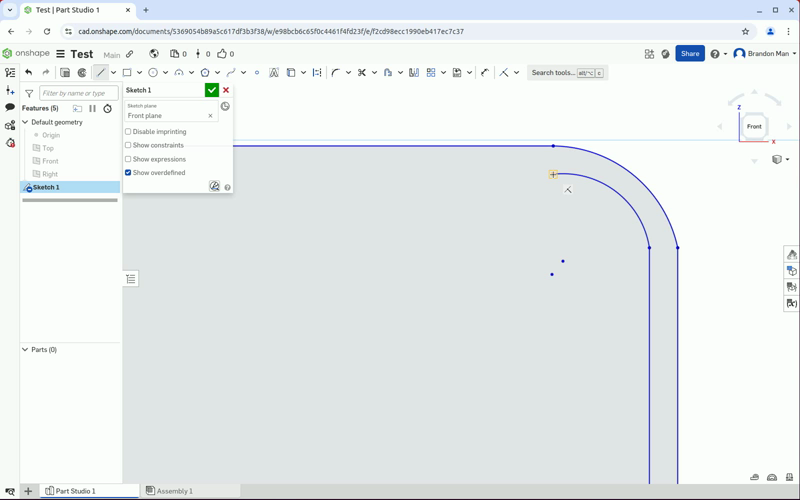
click(553, 174)
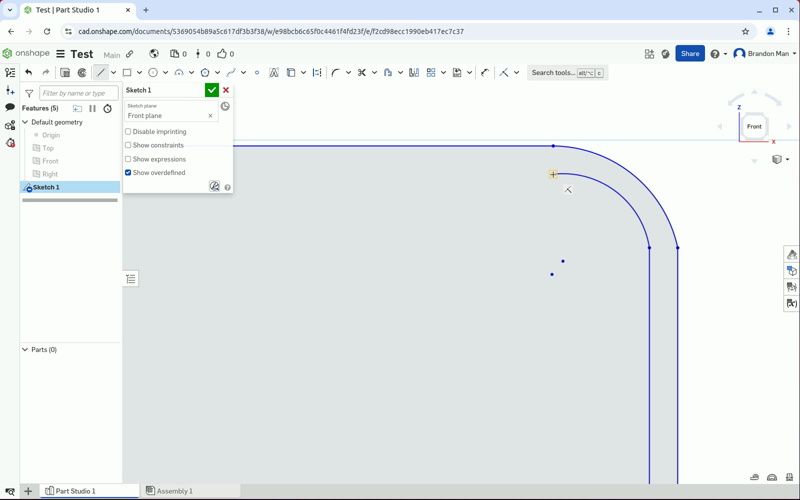
scroll(-6)
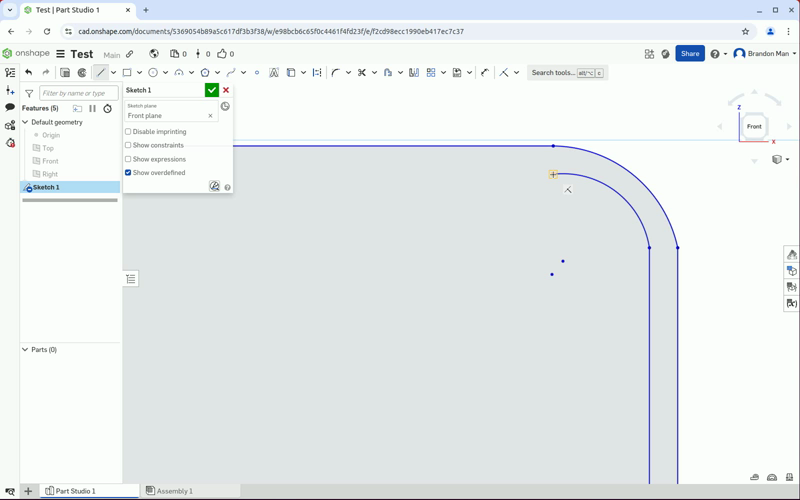
scroll(-6)
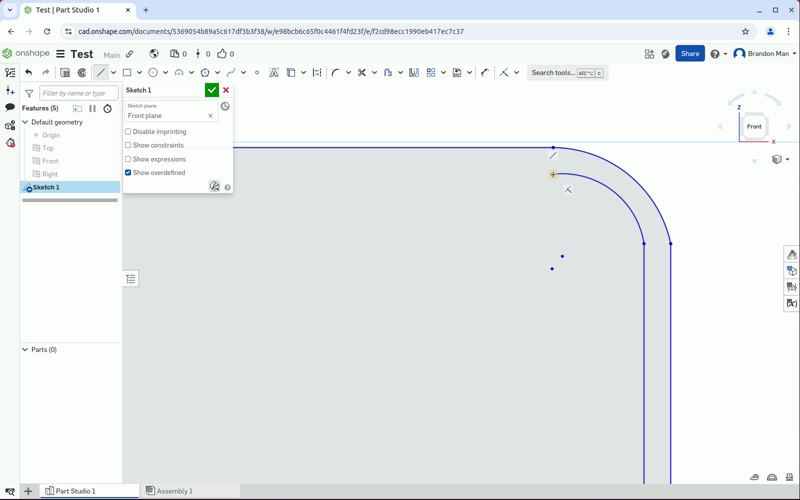
scroll(-6)
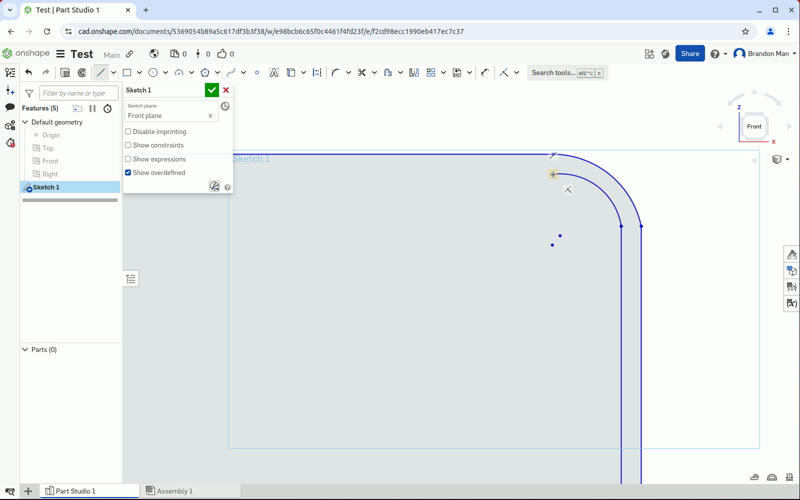
scroll(-6)
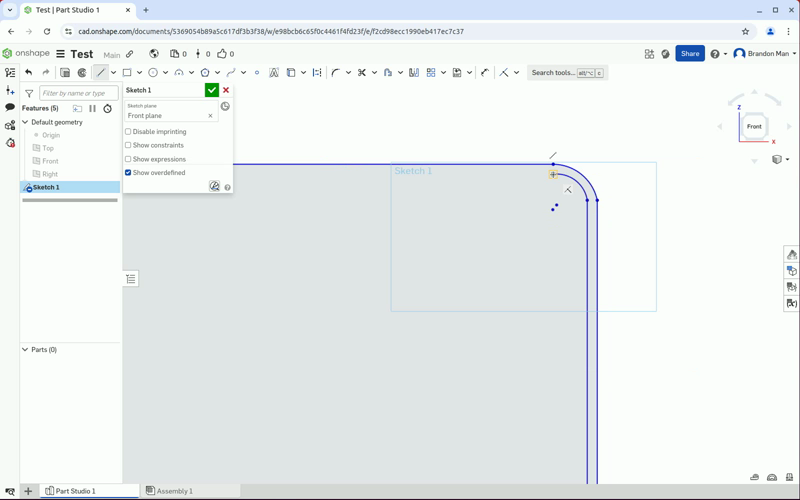
scroll(-6)
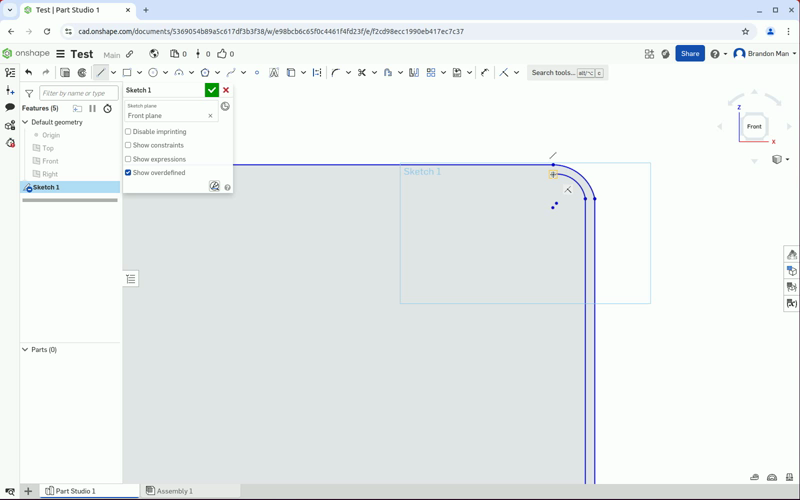
scroll(-6)
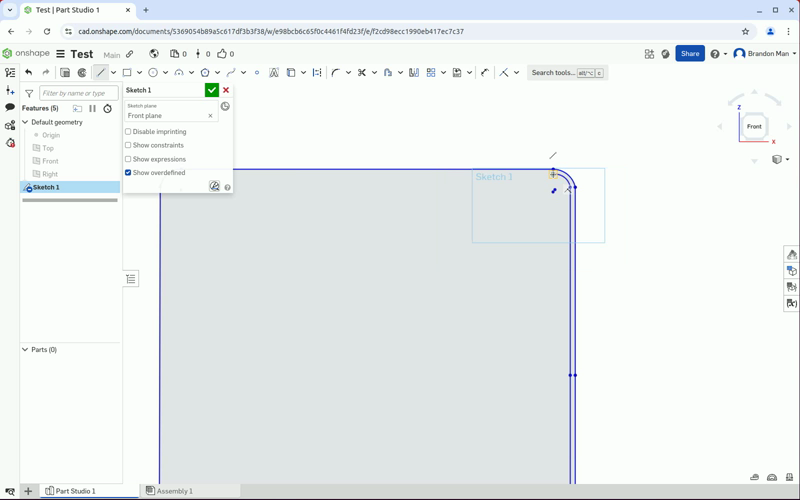
scroll(-6)
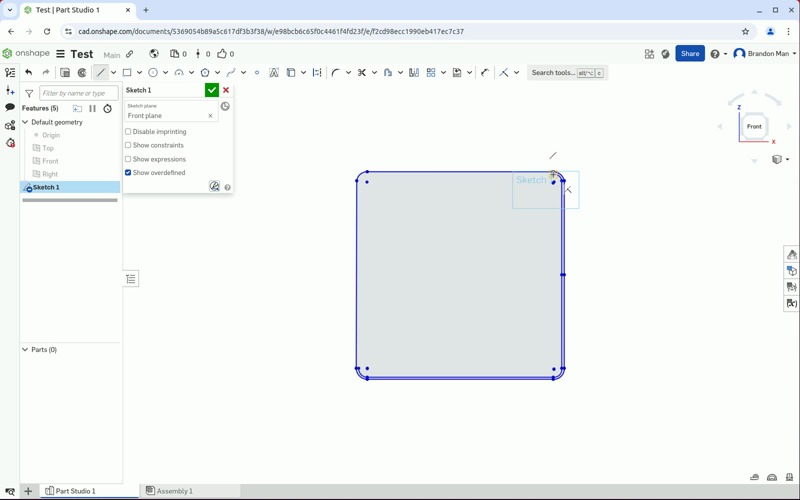
key_down(shift)
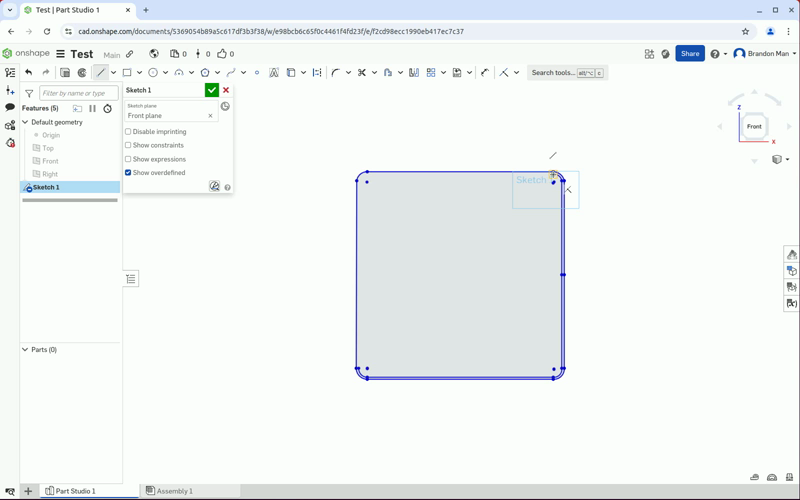
mouse_move(367, 174)
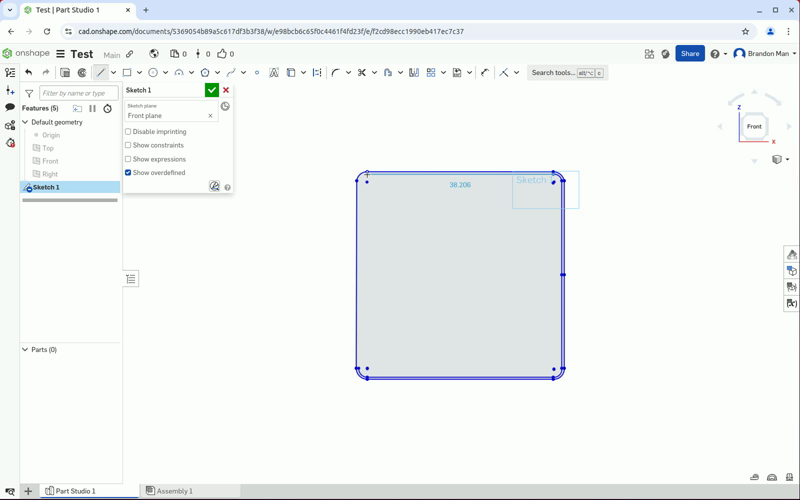
scroll(6)
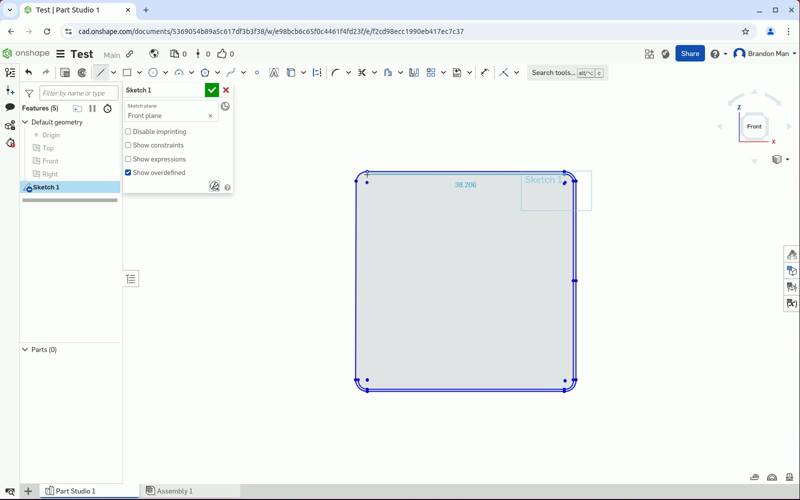
scroll(6)
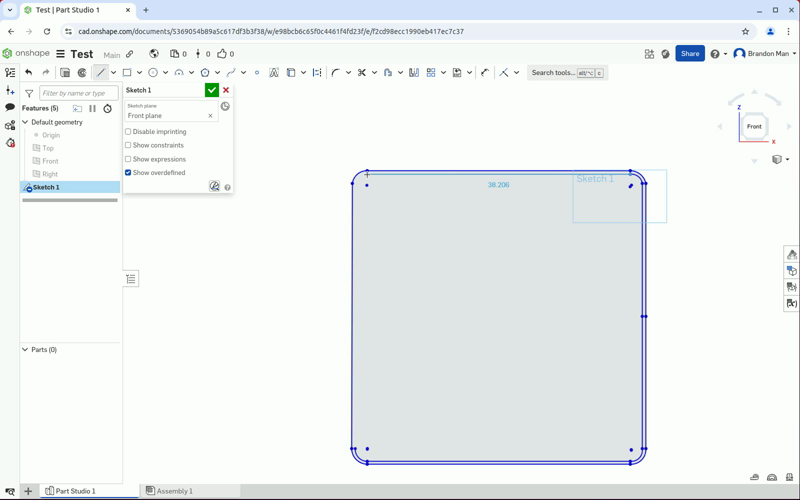
scroll(6)
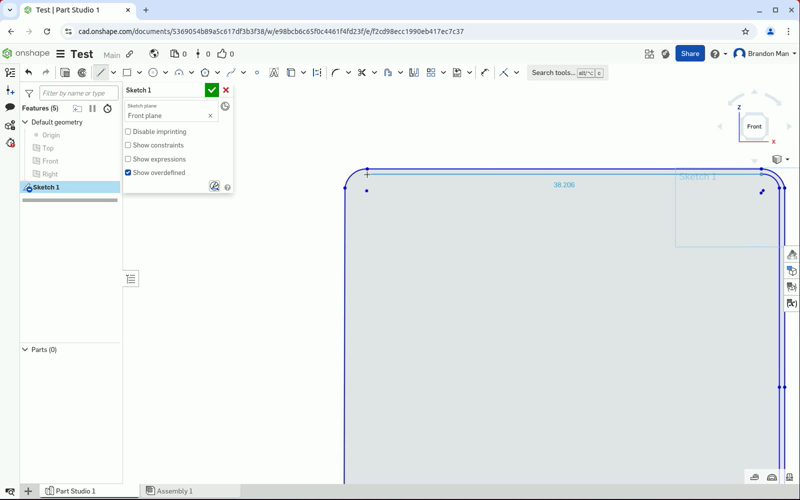
scroll(6)
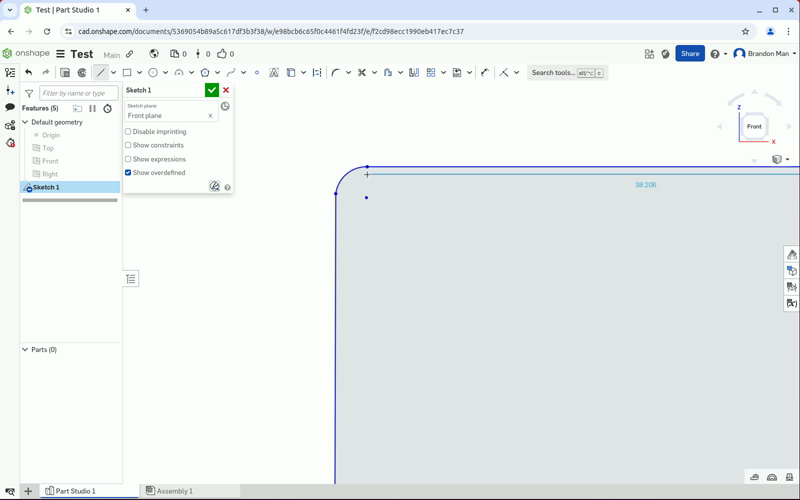
scroll(6)
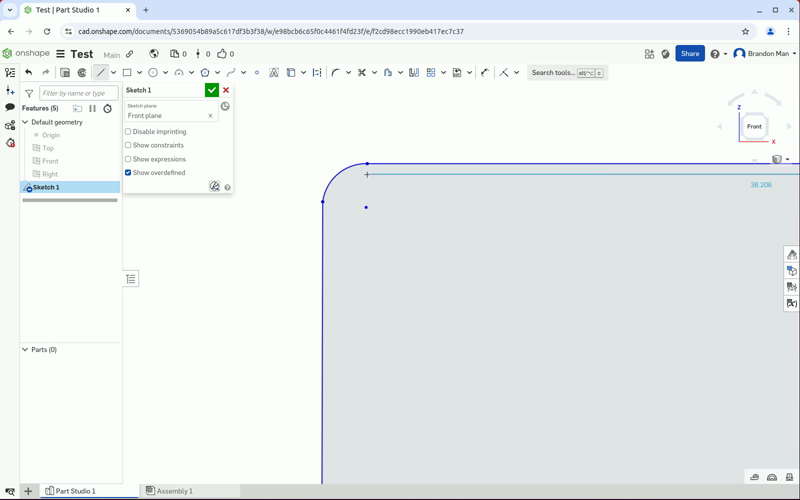
scroll(6)
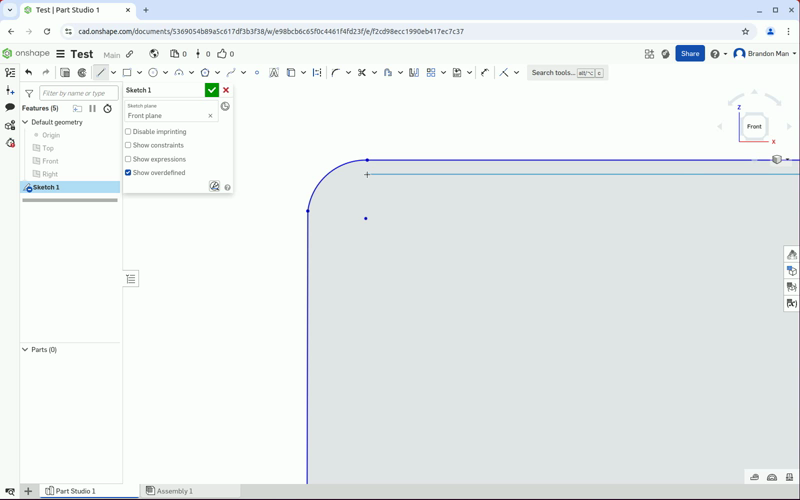
scroll(6)
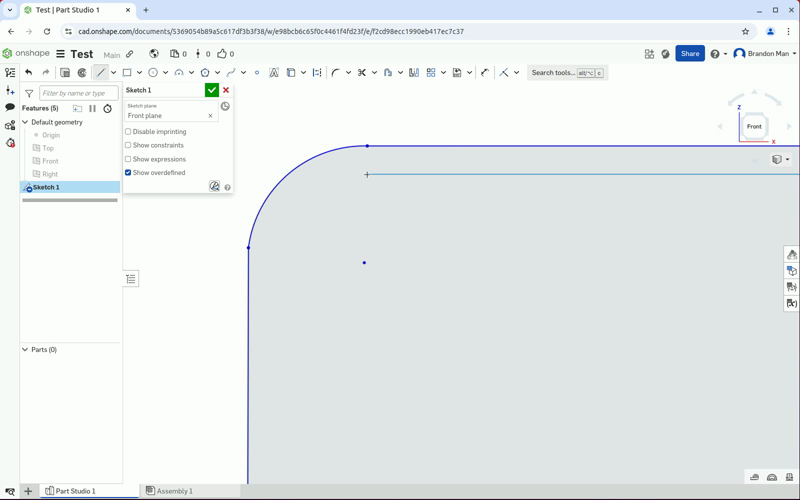
click(367, 174)
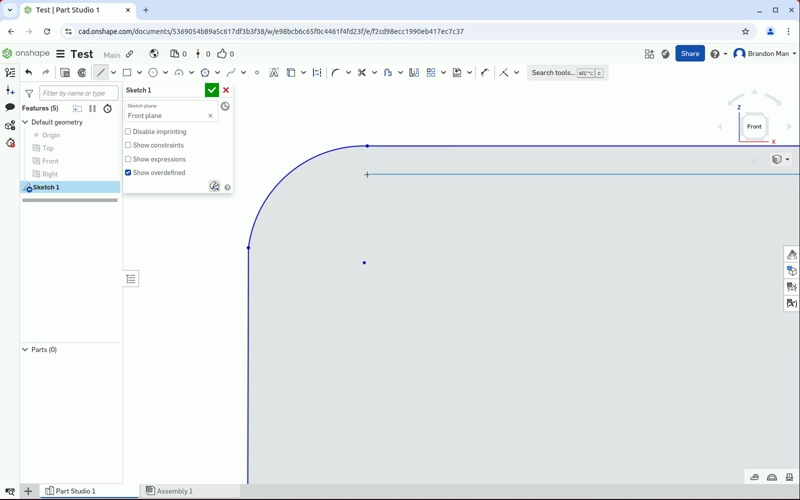
scroll(-6)
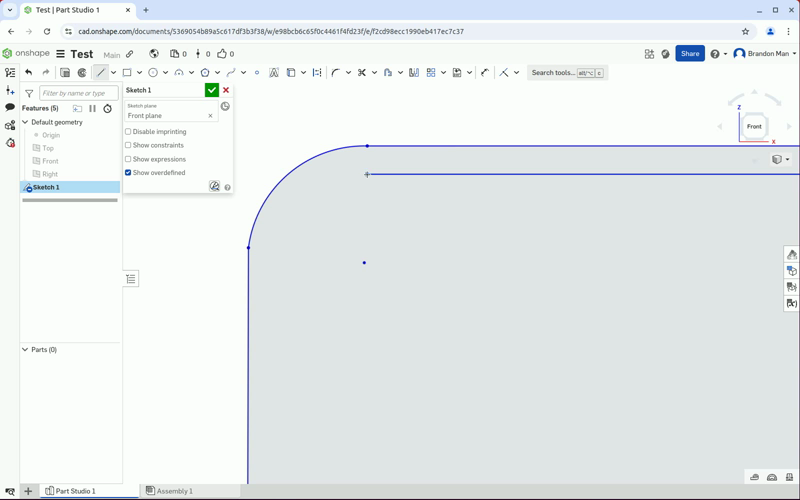
scroll(-6)
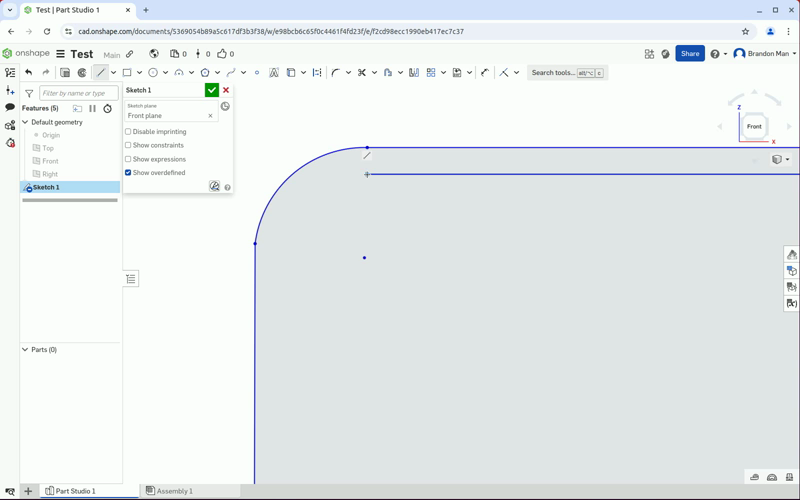
scroll(-6)
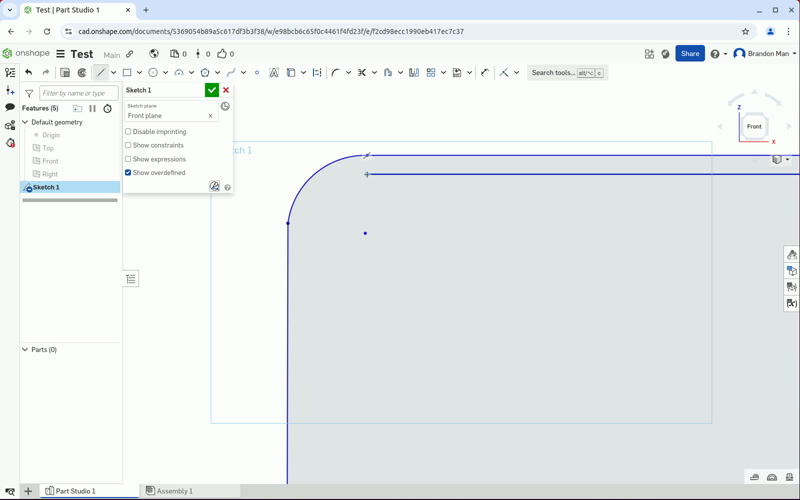
scroll(-6)
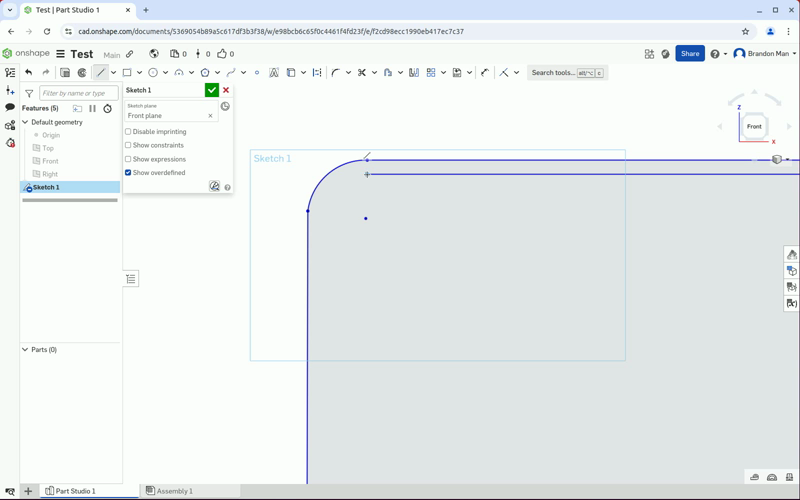
scroll(-6)
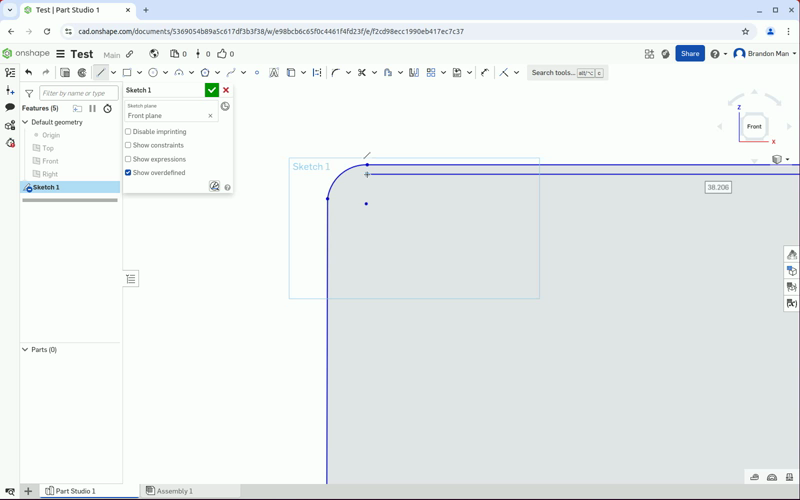
scroll(-6)
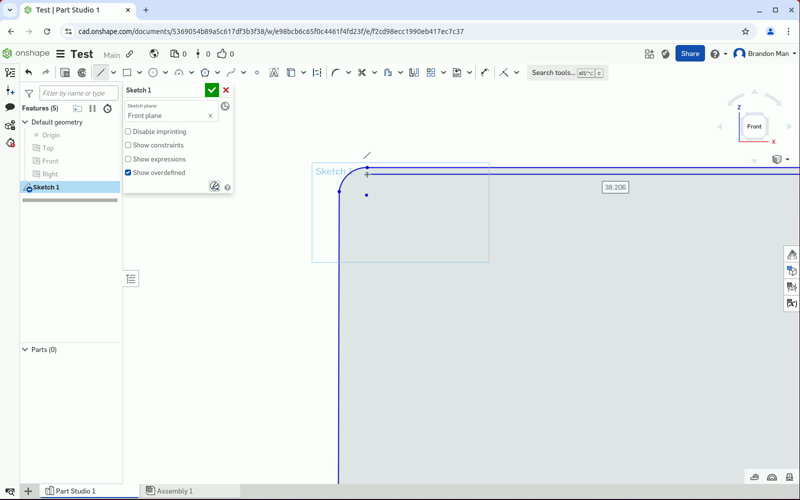
scroll(-6)
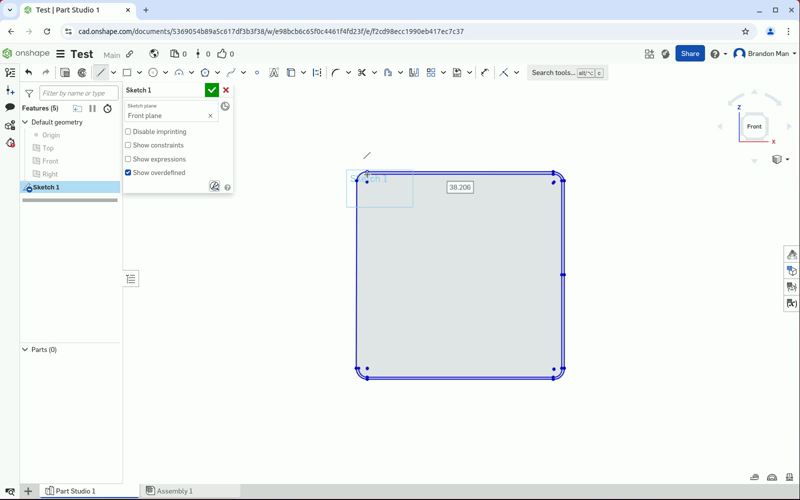
key_up(shift)
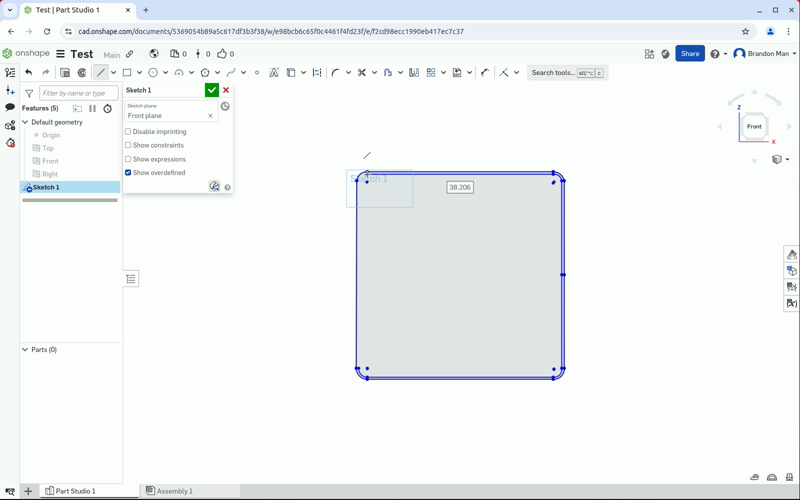
key(esc)
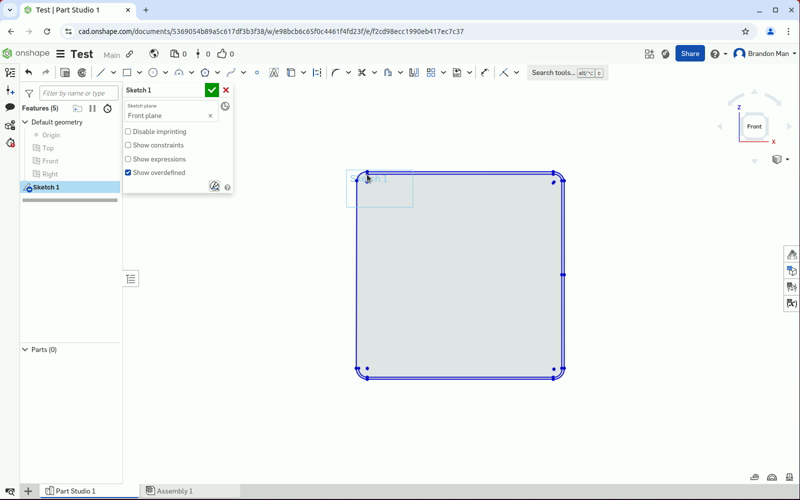
key(a)
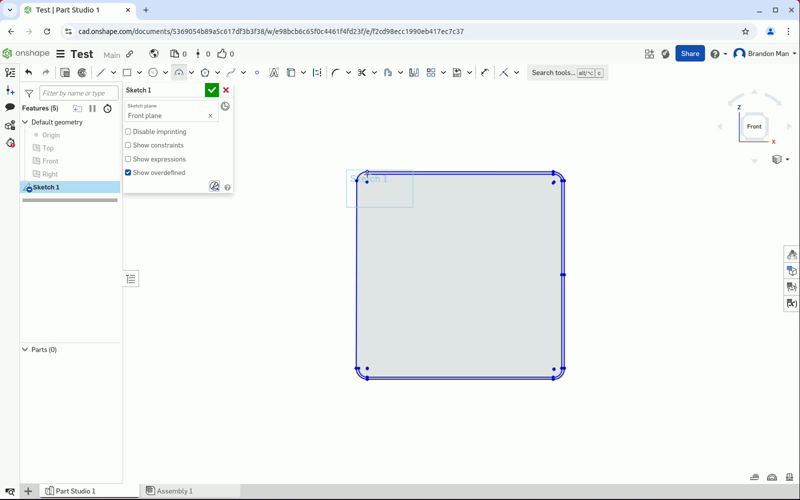
mouse_move(367, 174)
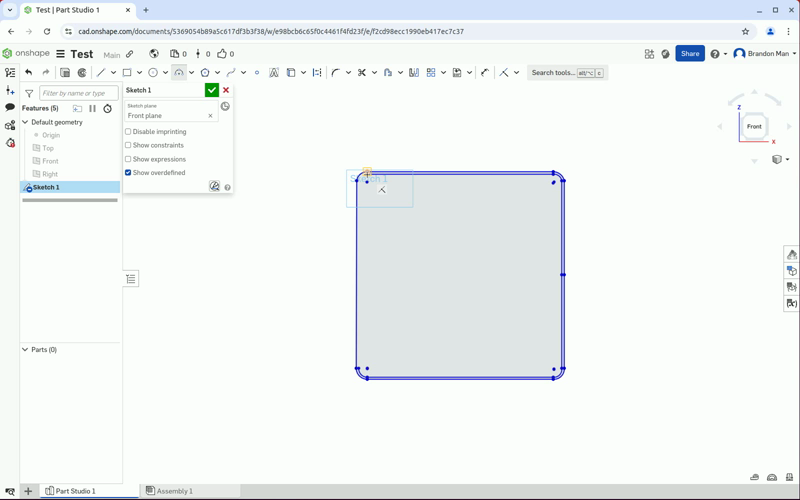
scroll(6)
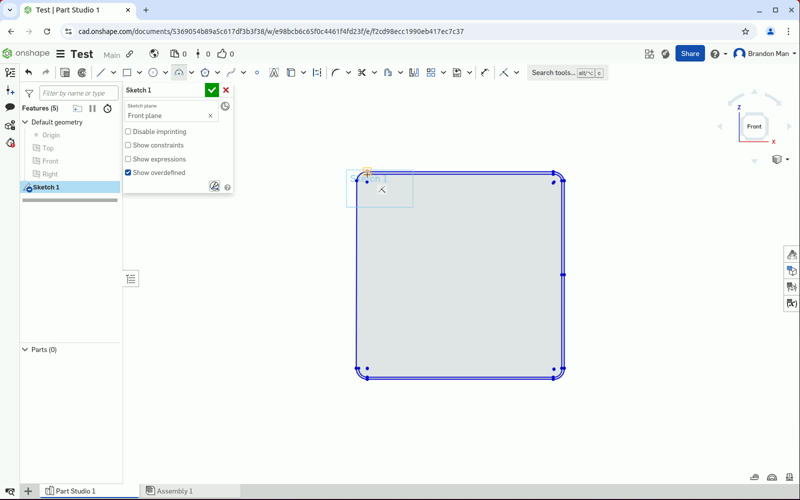
scroll(6)
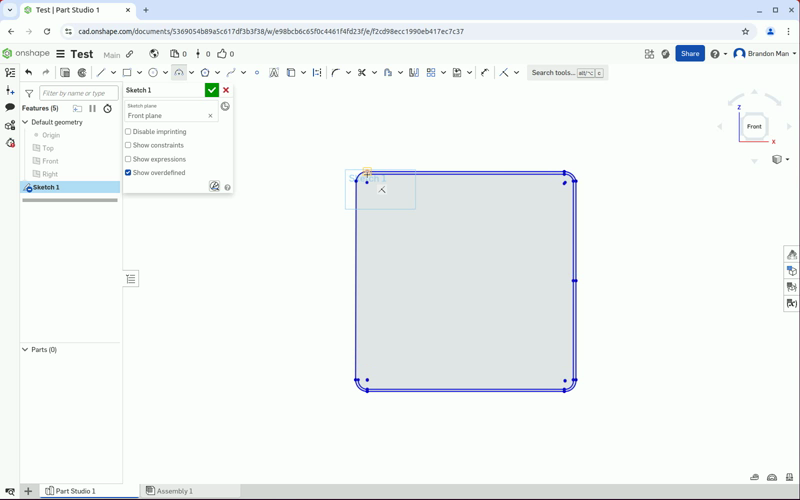
scroll(6)
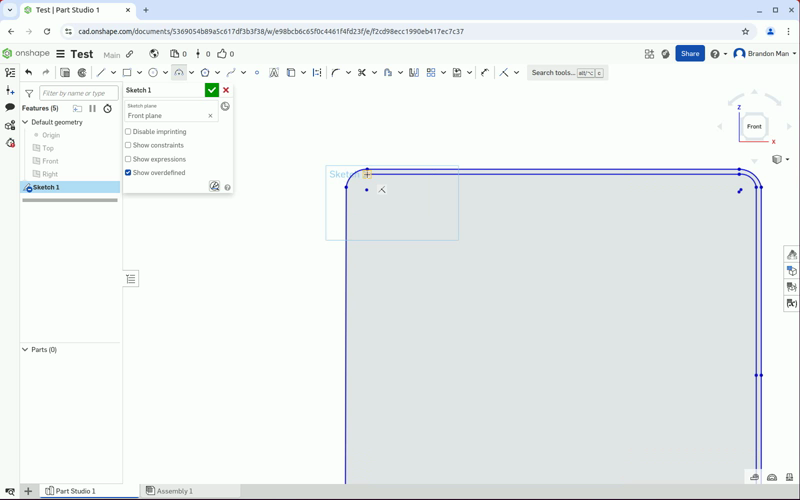
scroll(6)
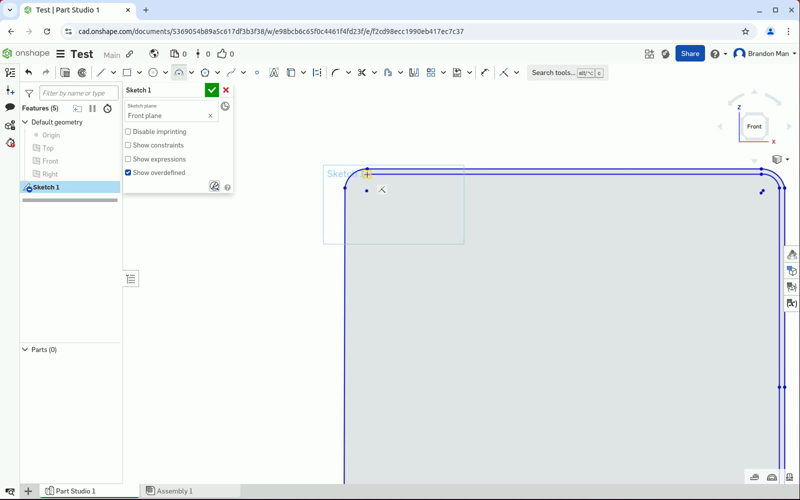
scroll(6)
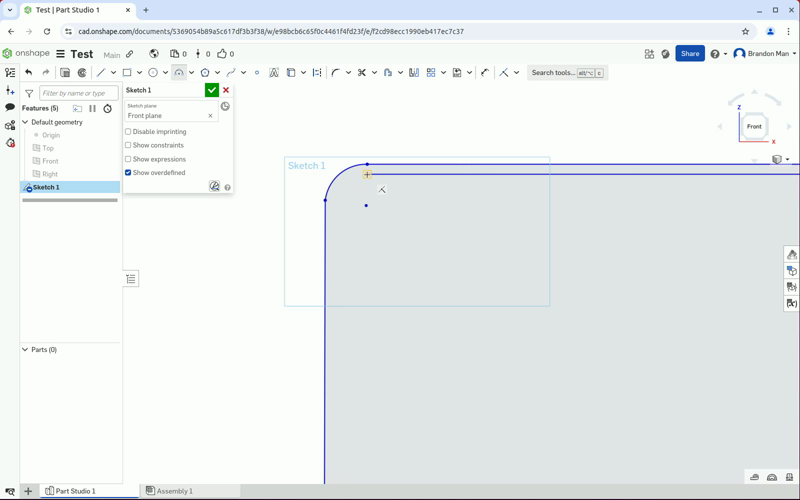
scroll(6)
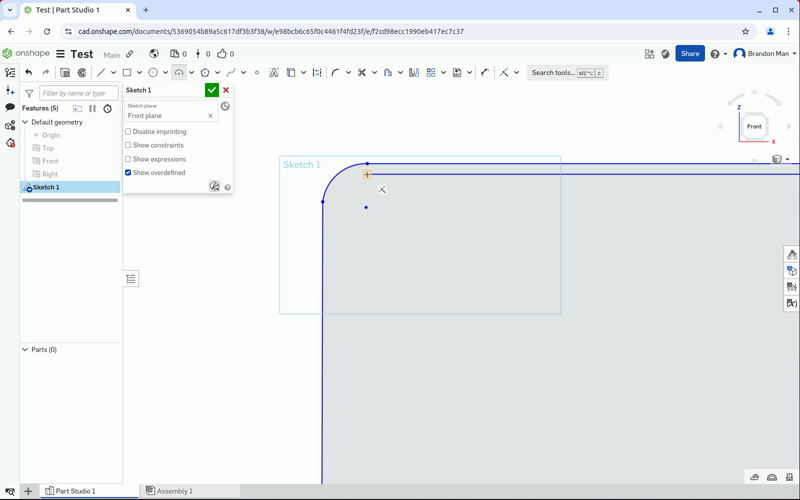
scroll(6)
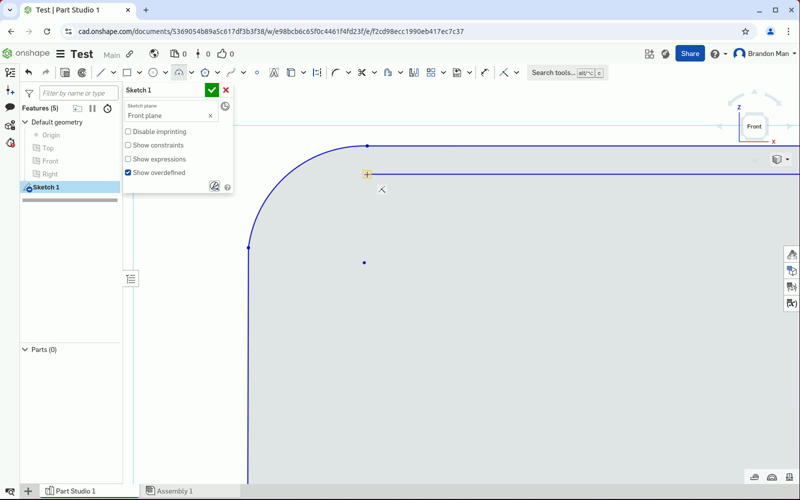
click(367, 174)
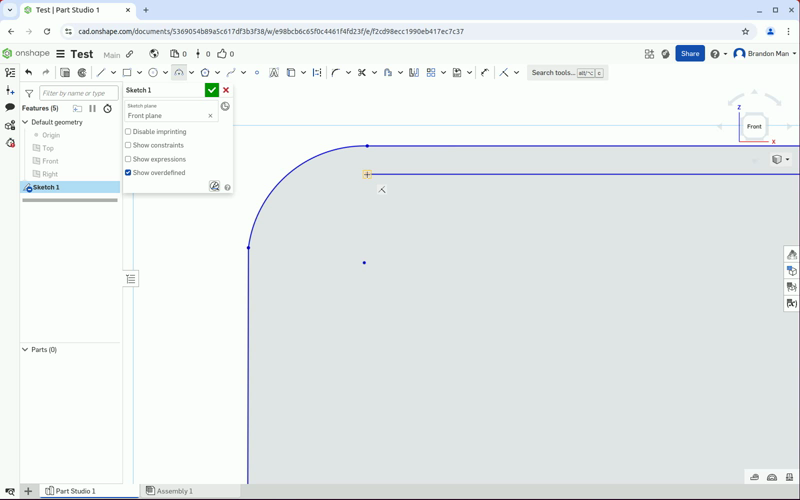
scroll(-6)
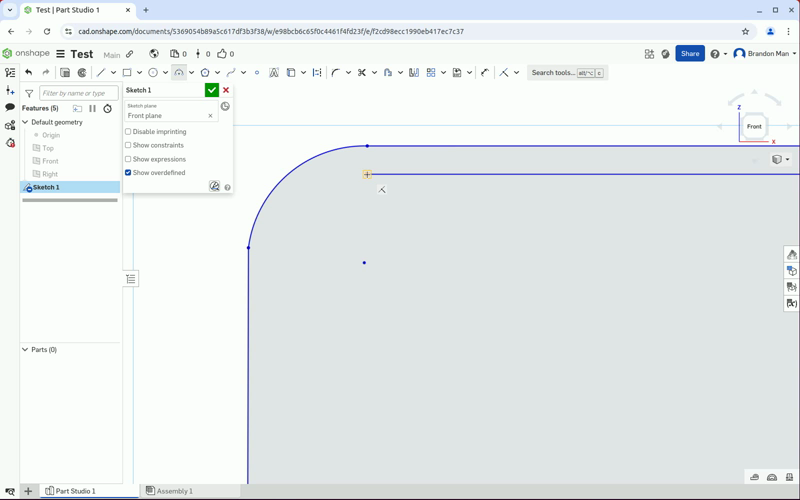
scroll(-6)
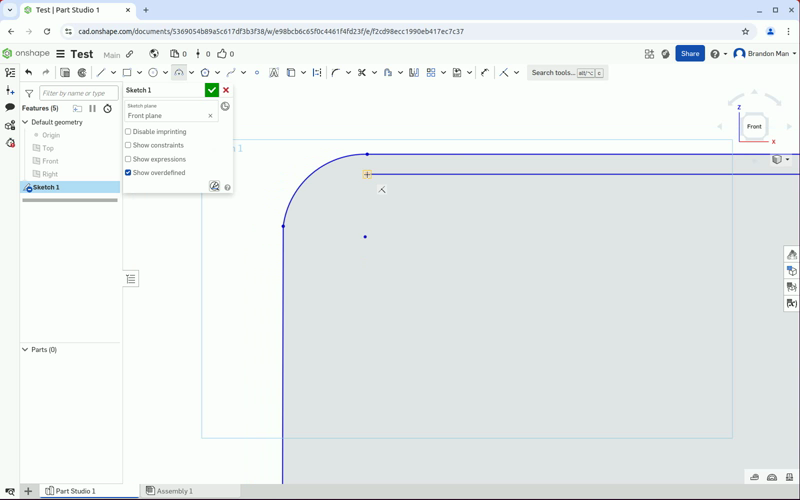
scroll(-6)
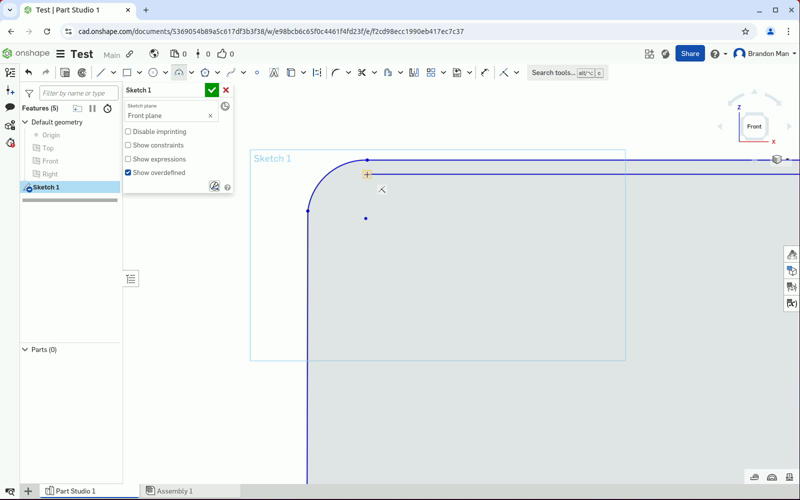
scroll(-6)
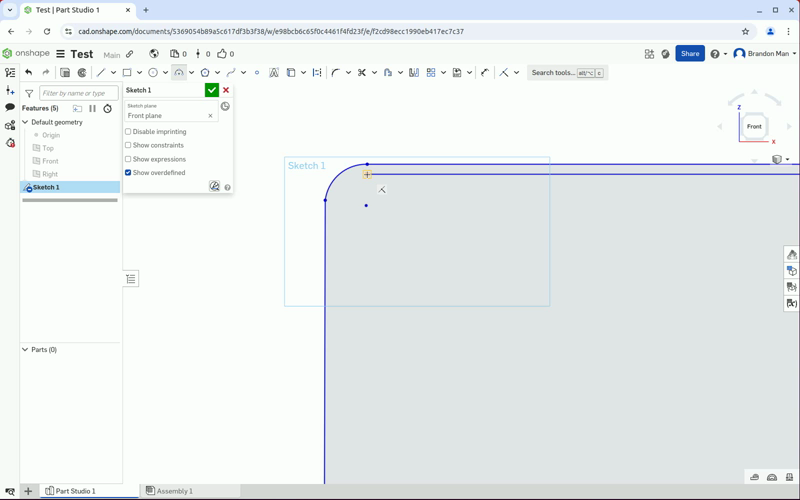
scroll(-6)
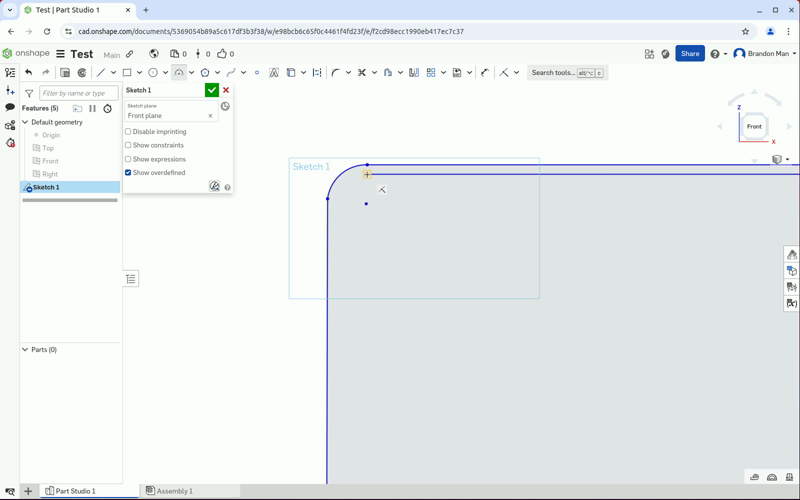
scroll(-6)
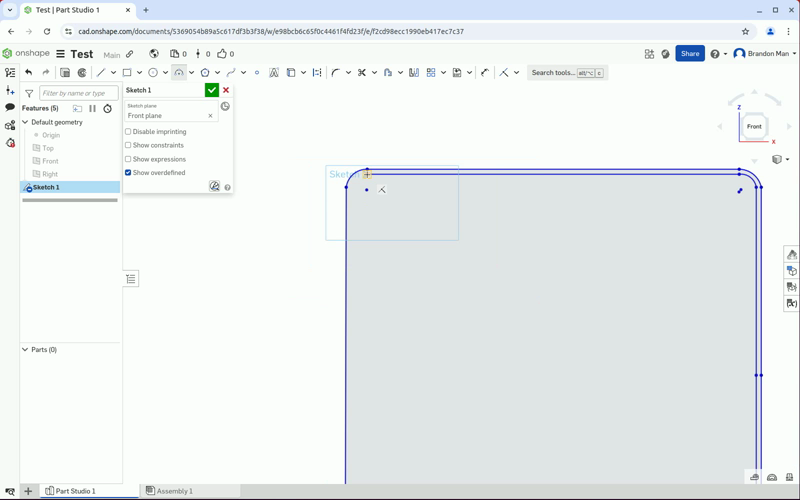
scroll(-6)
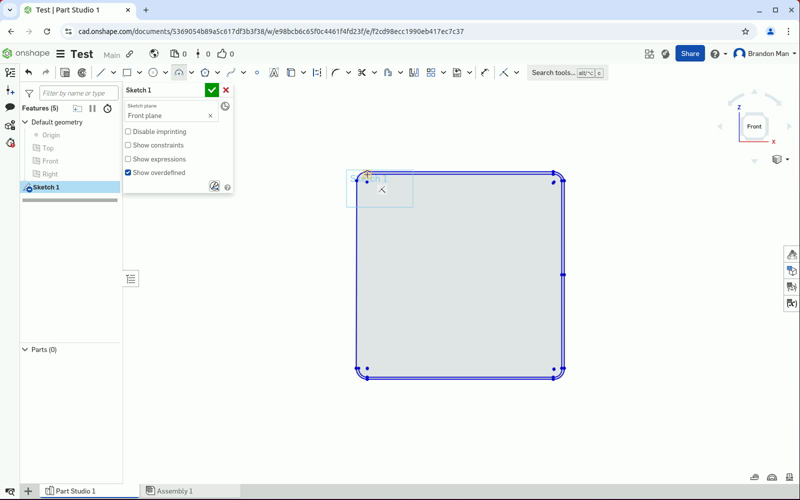
key_down(shift)
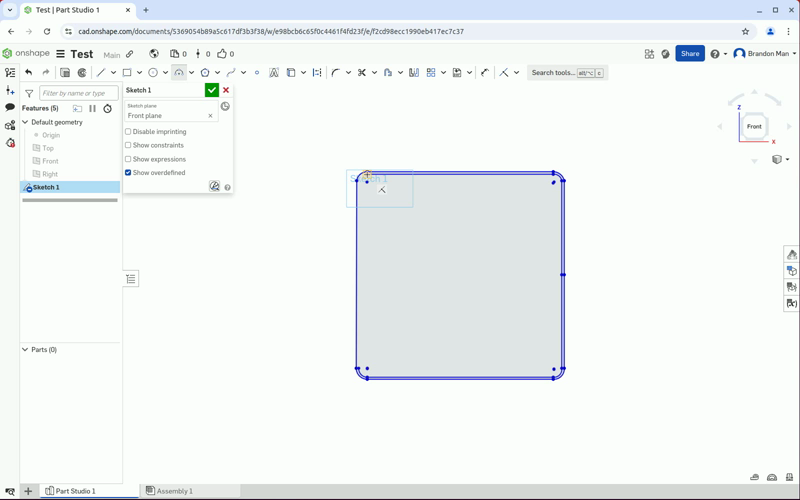
mouse_move(358, 180)
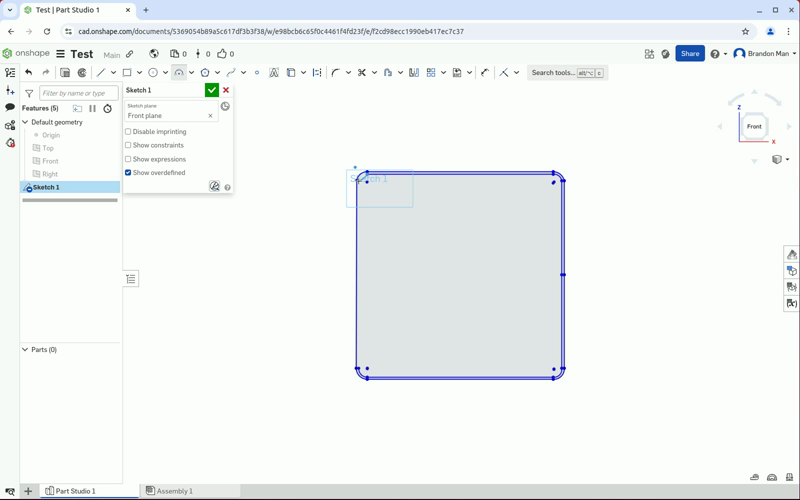
scroll(6)
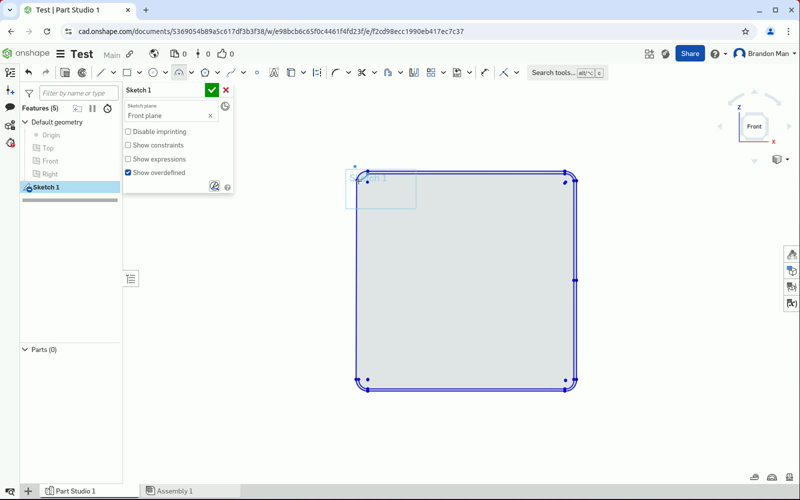
scroll(6)
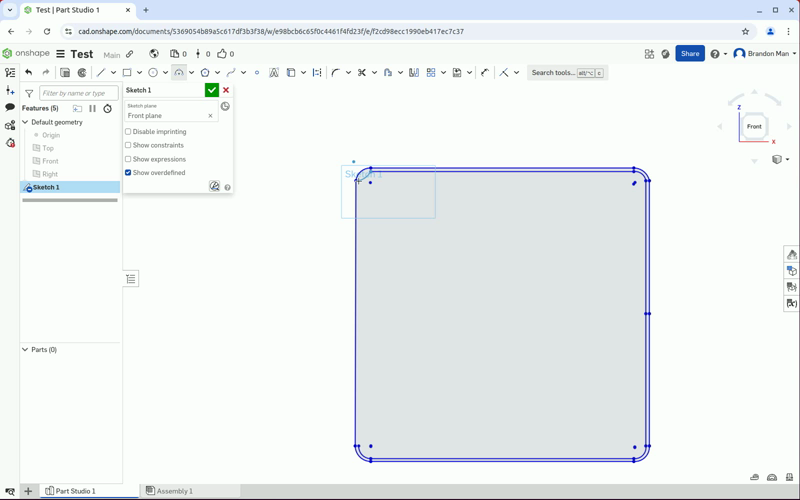
scroll(6)
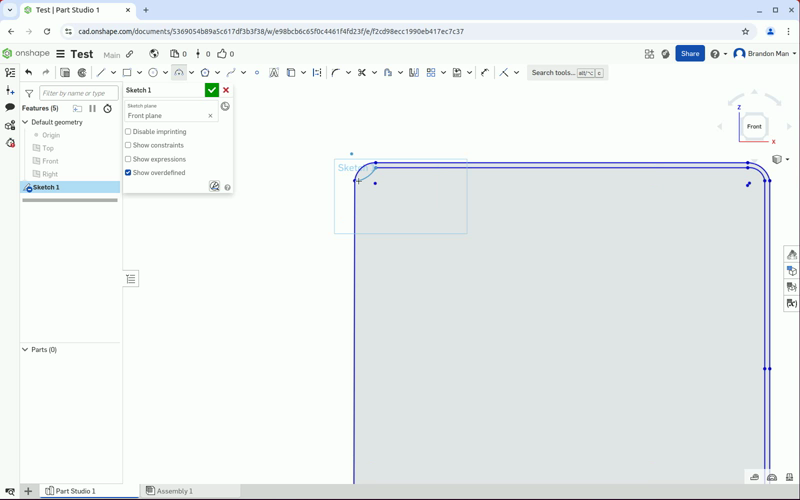
scroll(6)
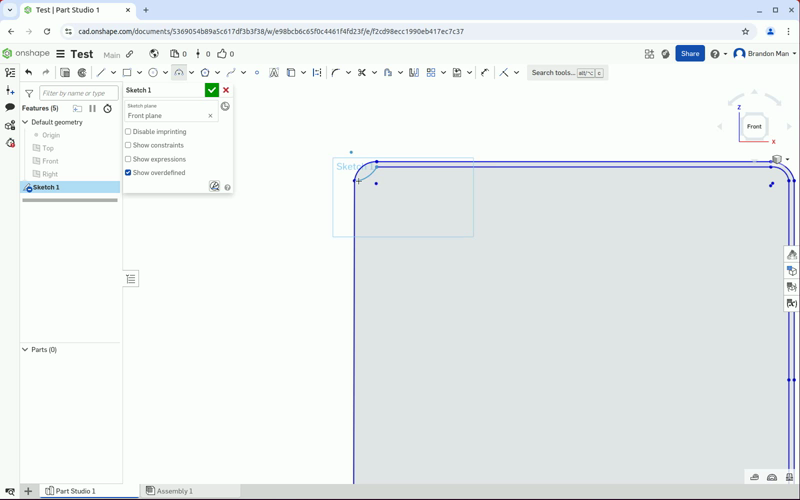
scroll(6)
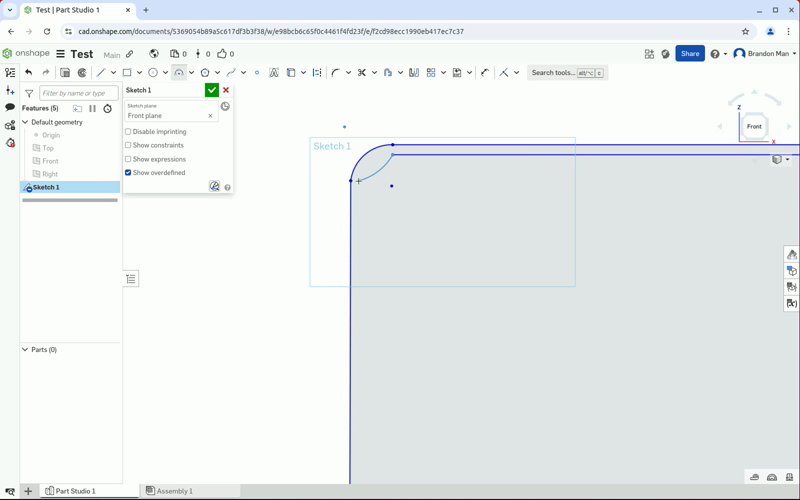
scroll(6)
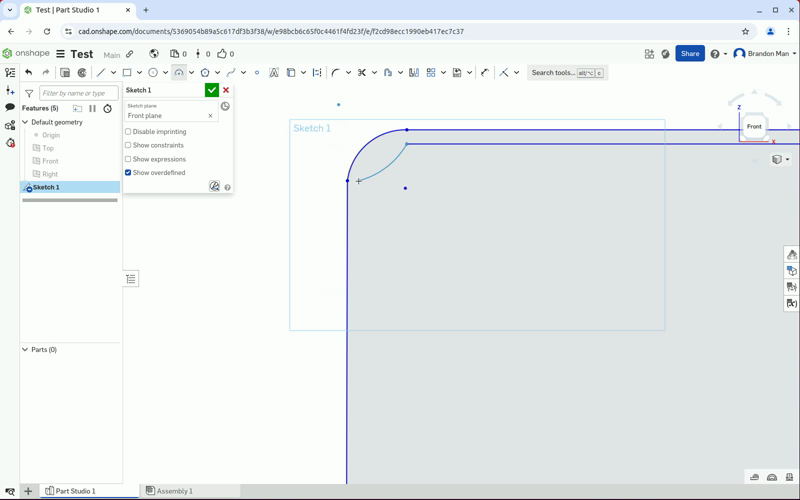
scroll(6)
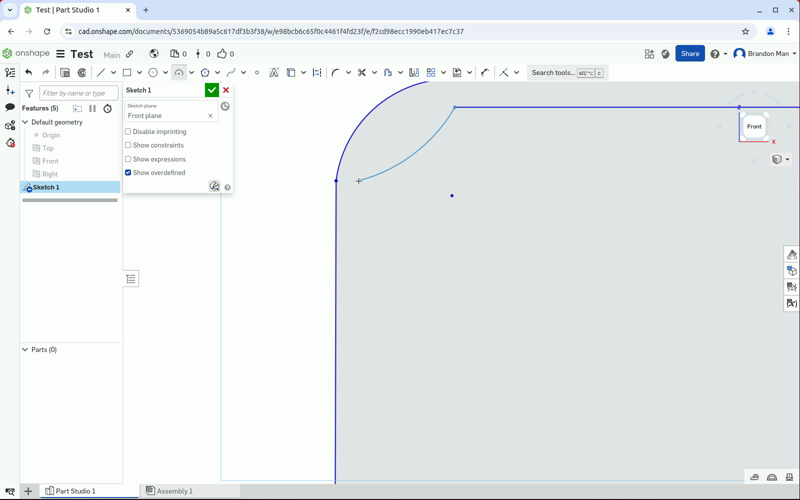
click(358, 180)
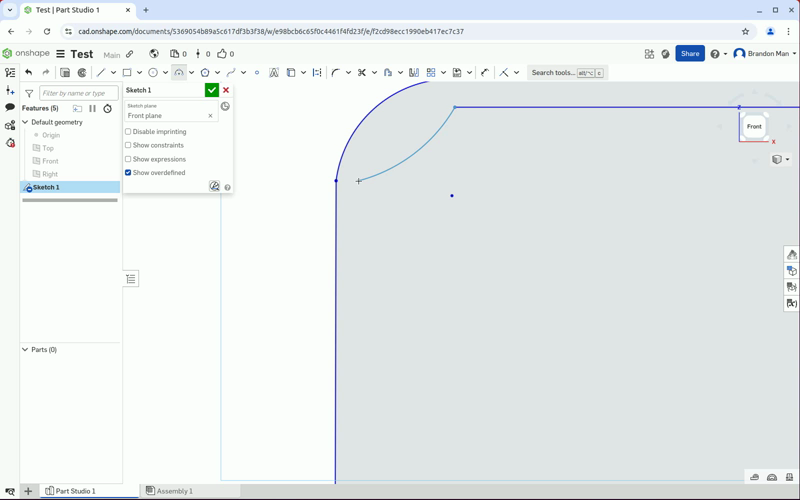
scroll(-6)
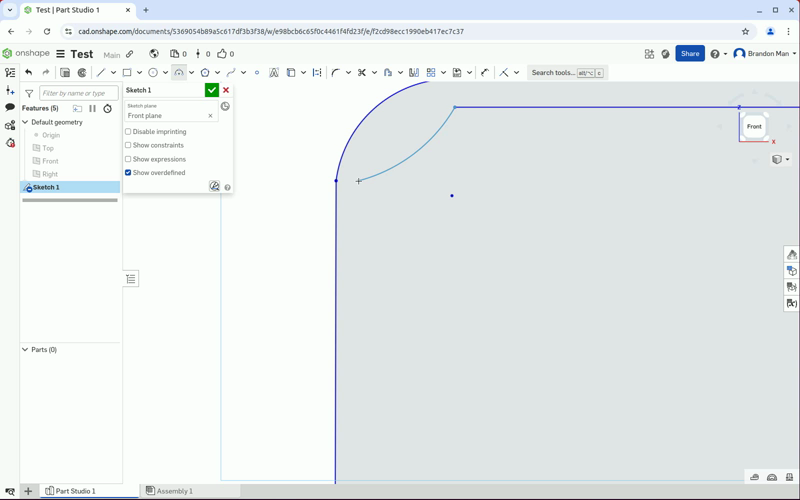
scroll(-6)
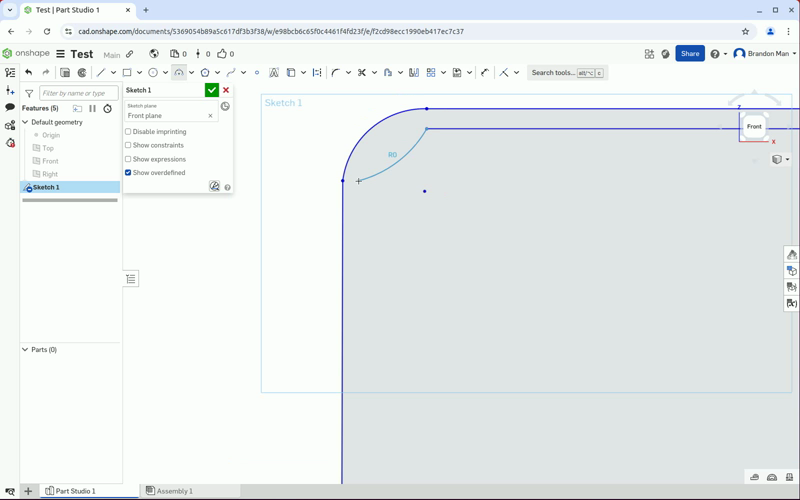
scroll(-6)
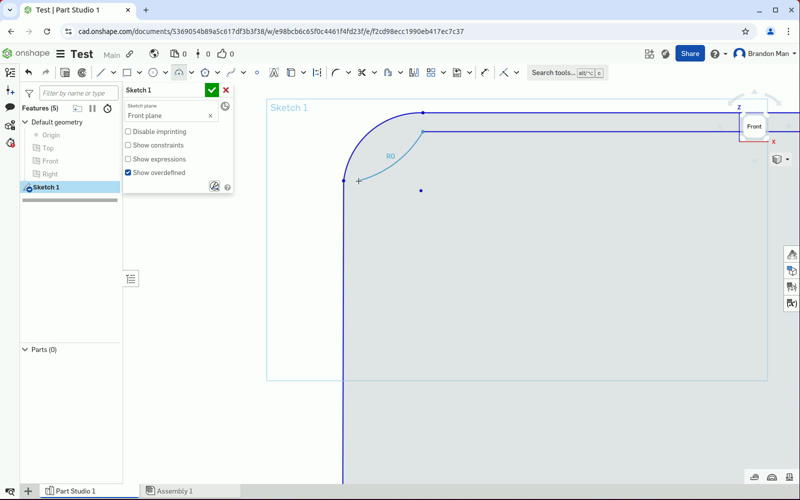
scroll(-6)
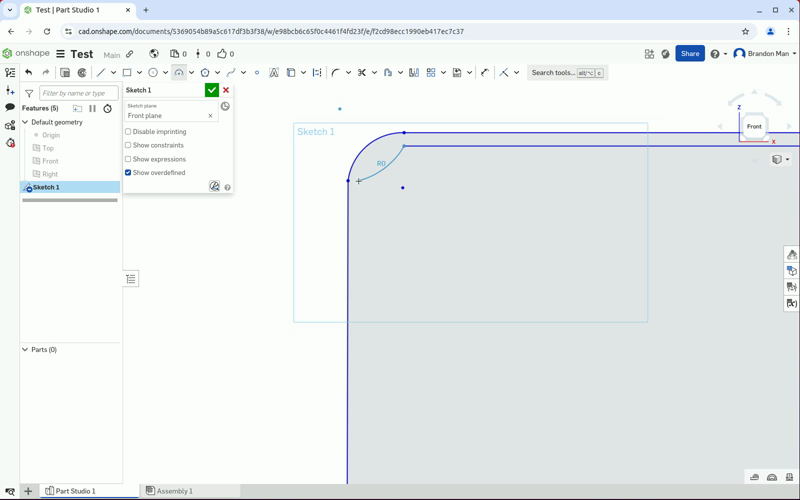
scroll(-6)
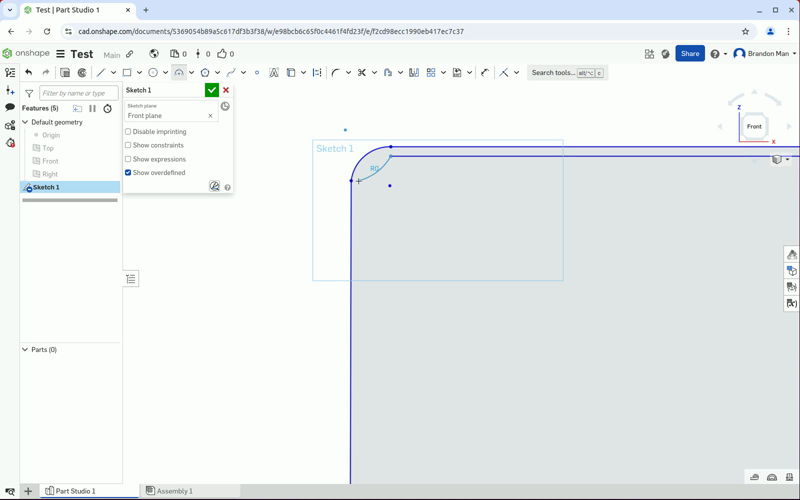
scroll(-6)
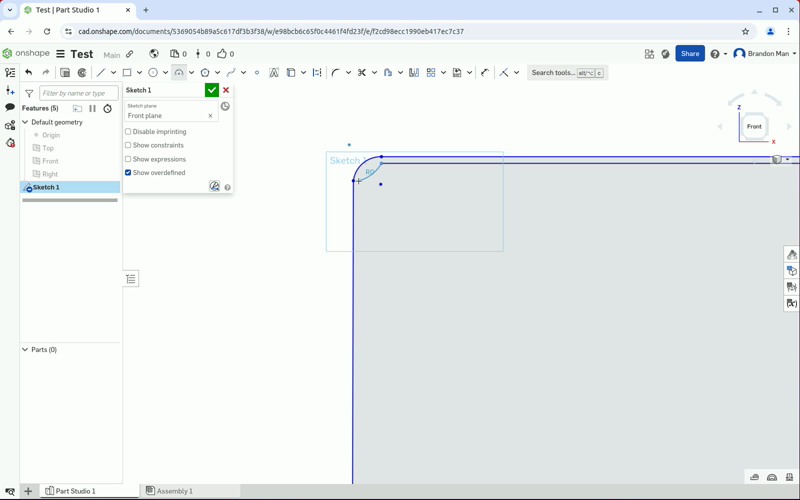
scroll(-6)
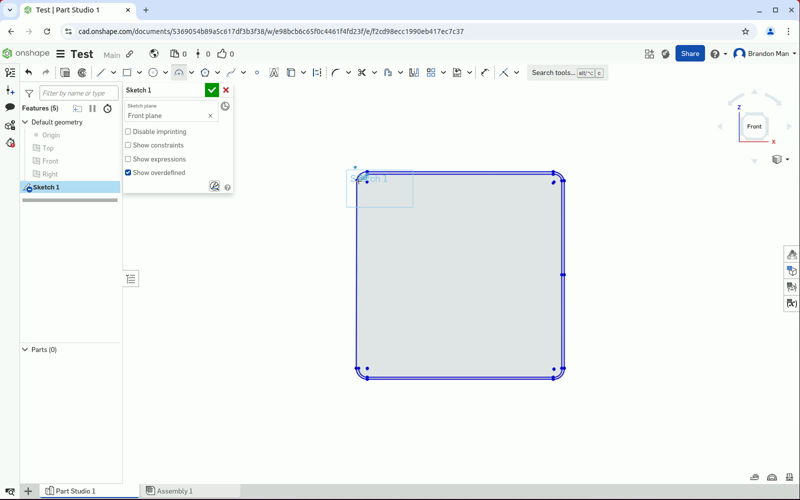
mouse_move(361, 175)
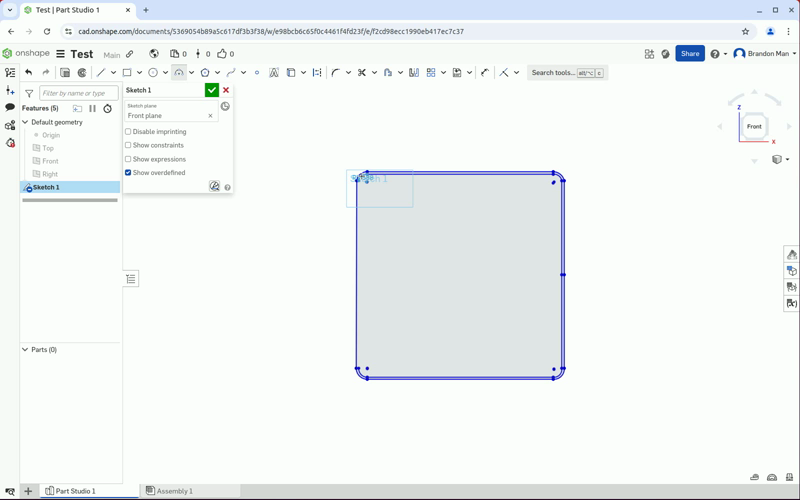
scroll(6)
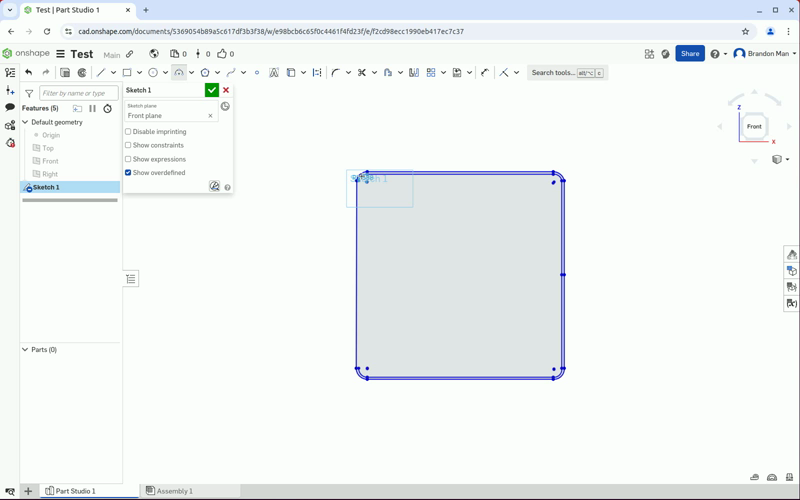
scroll(6)
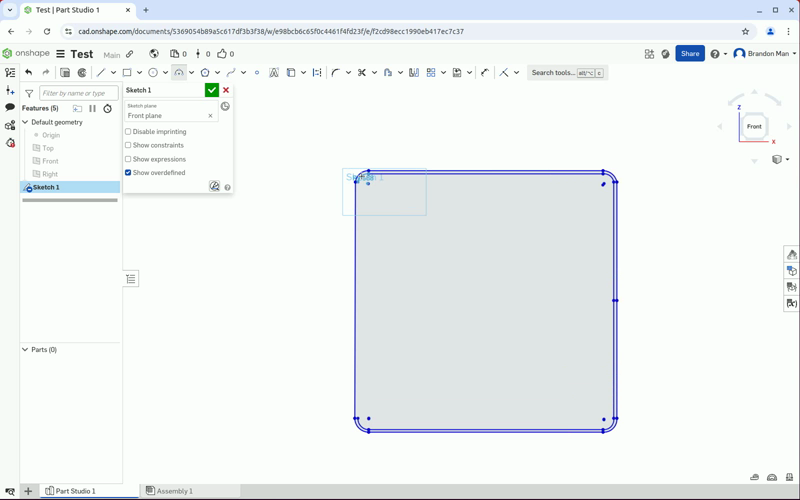
scroll(6)
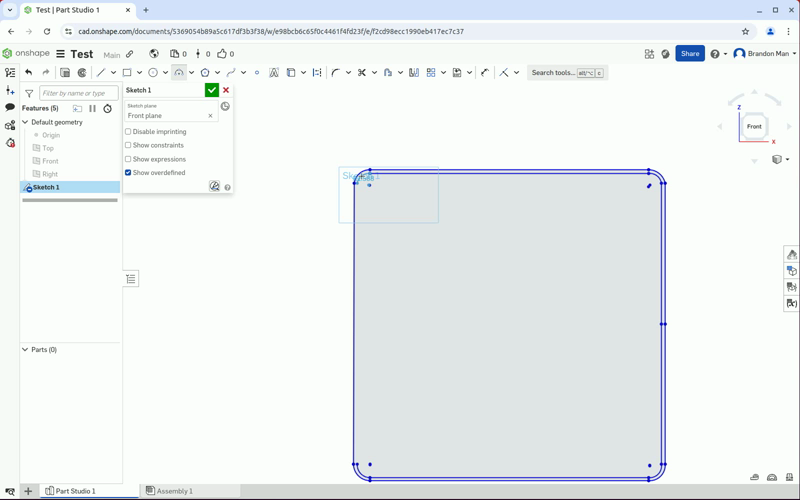
scroll(6)
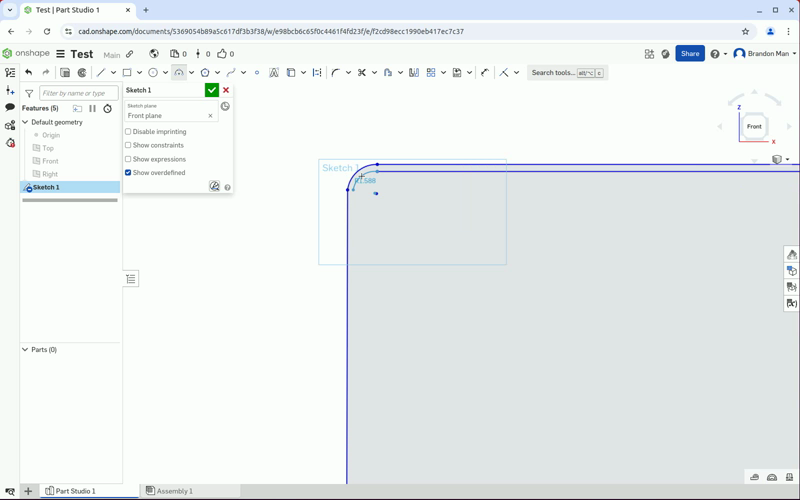
scroll(6)
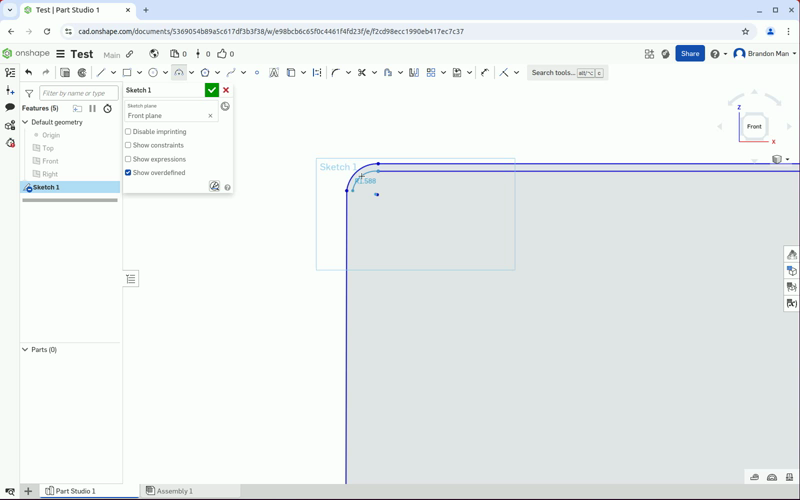
scroll(6)
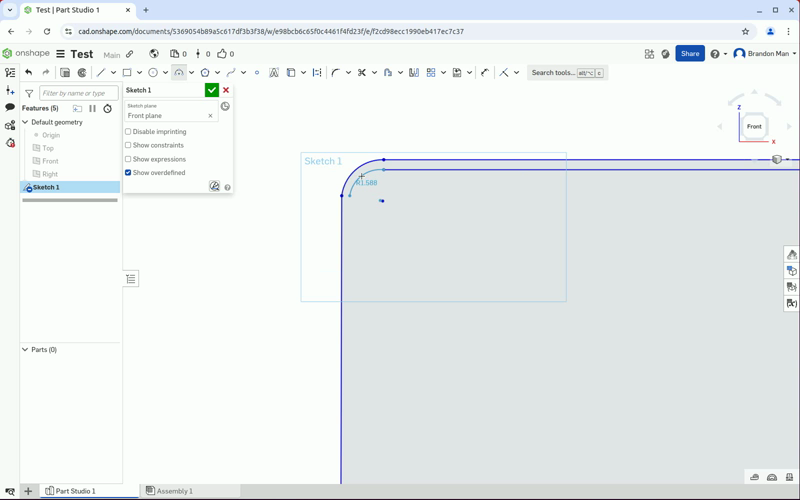
scroll(6)
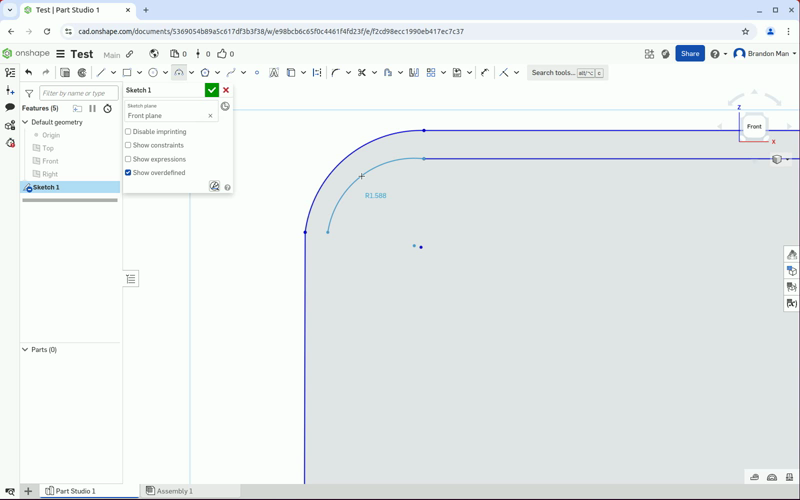
click(361, 175)
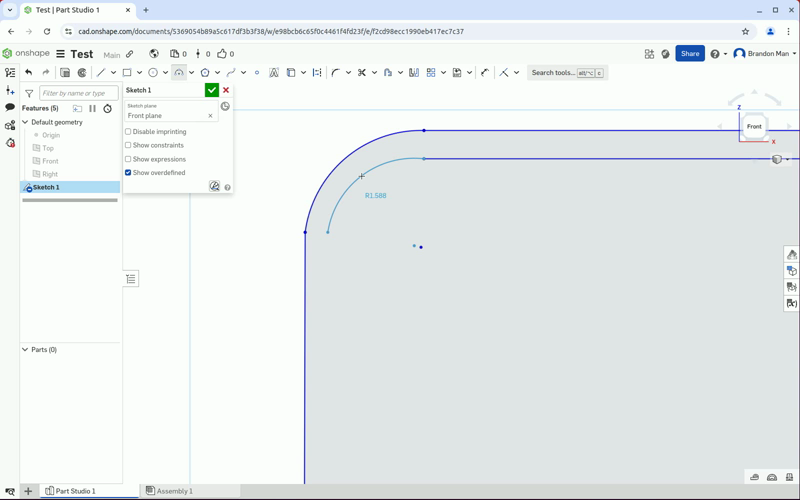
scroll(-6)
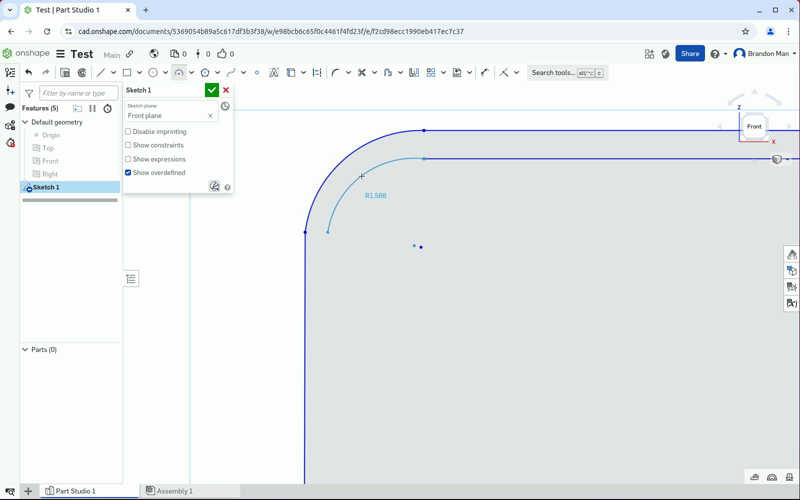
scroll(-6)
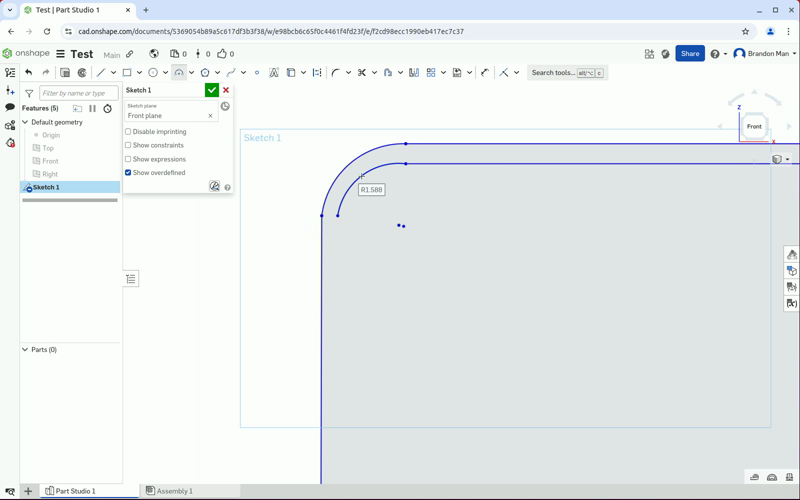
scroll(-6)
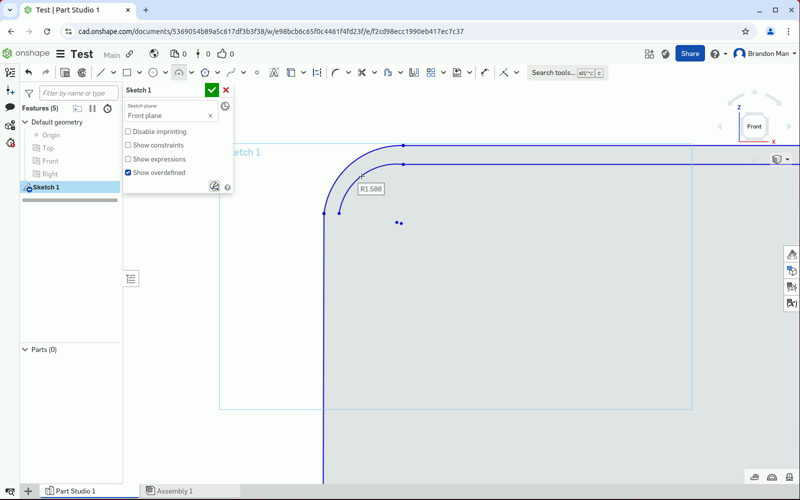
scroll(-6)
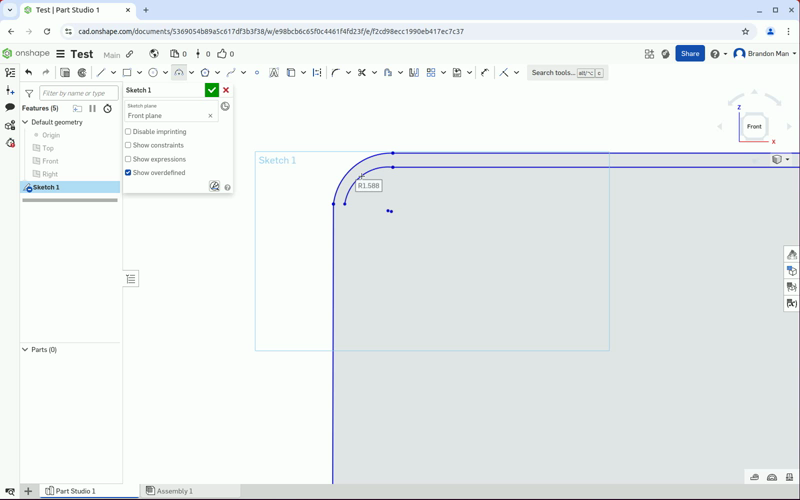
scroll(-6)
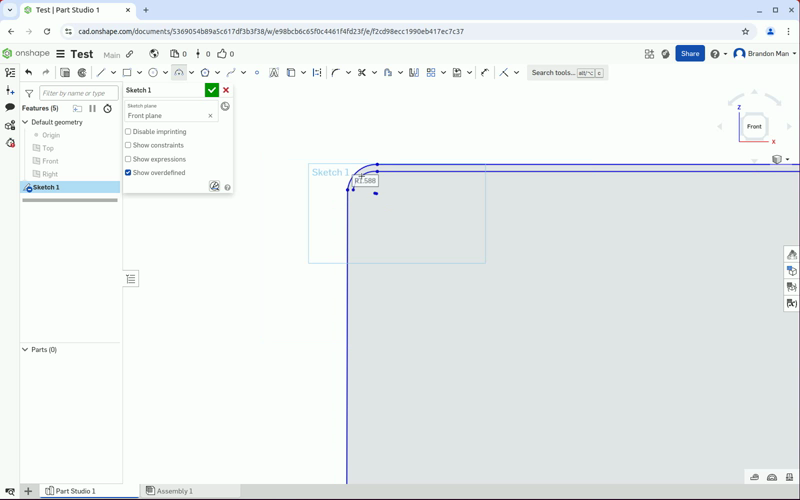
scroll(-6)
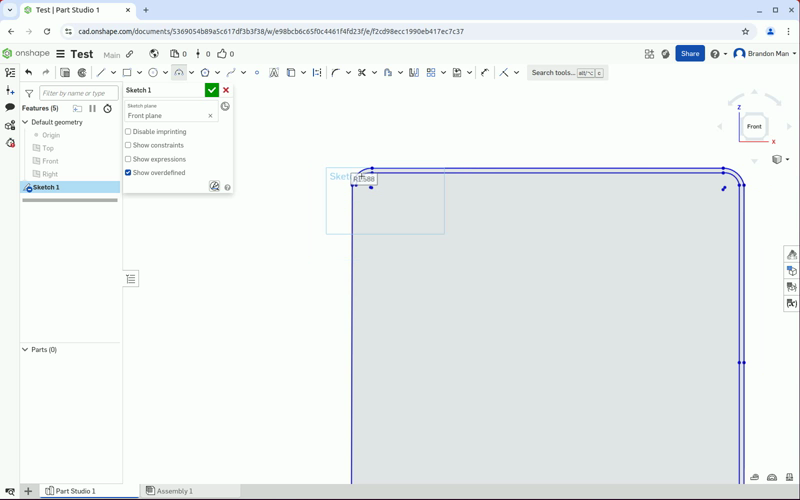
scroll(-6)
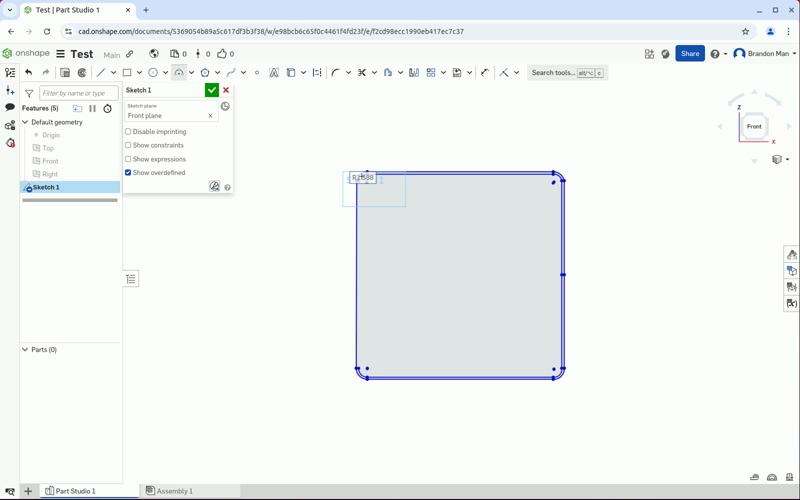
key_up(shift)
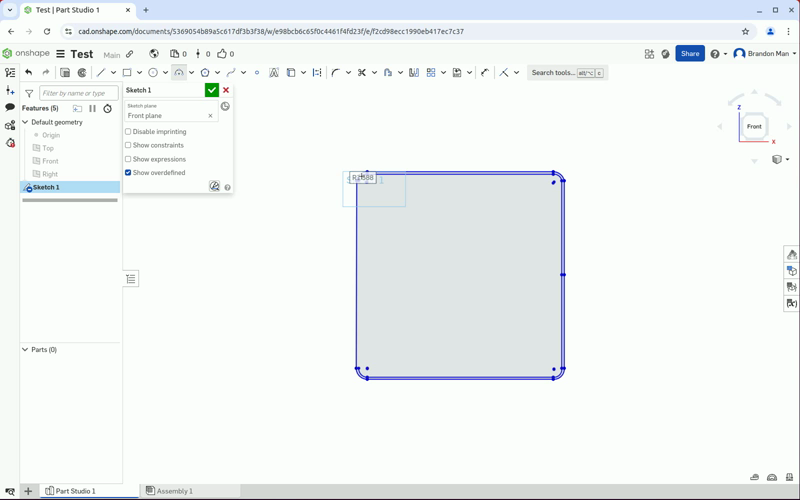
key(esc)
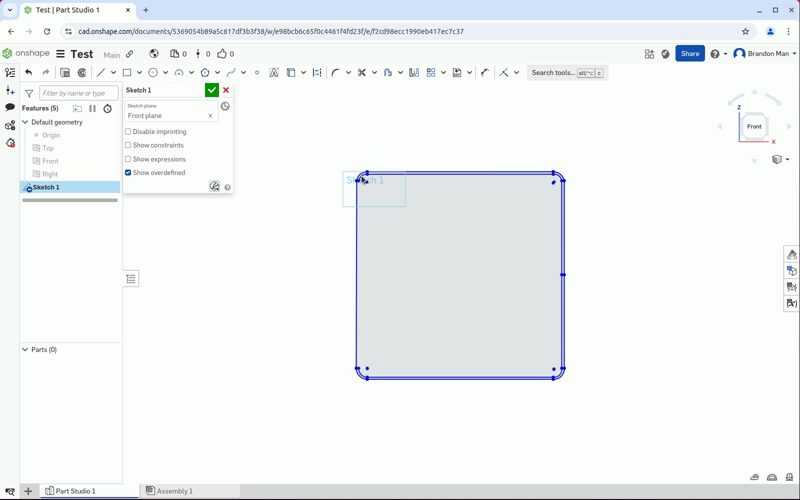
key(l)
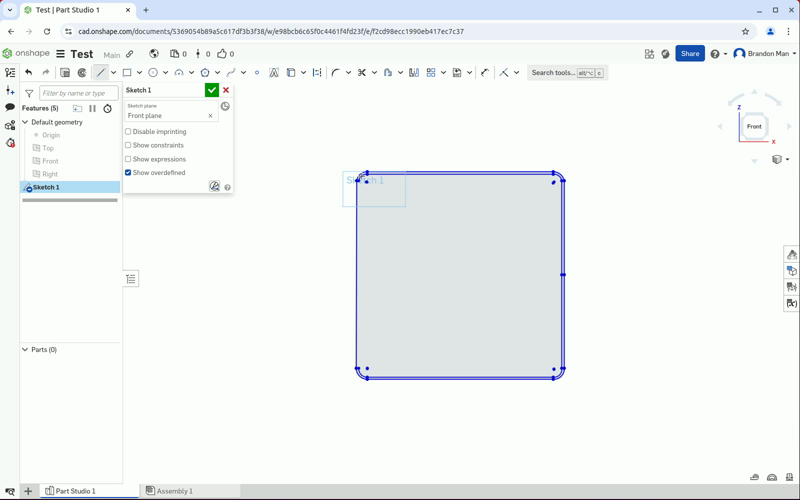
mouse_move(358, 180)
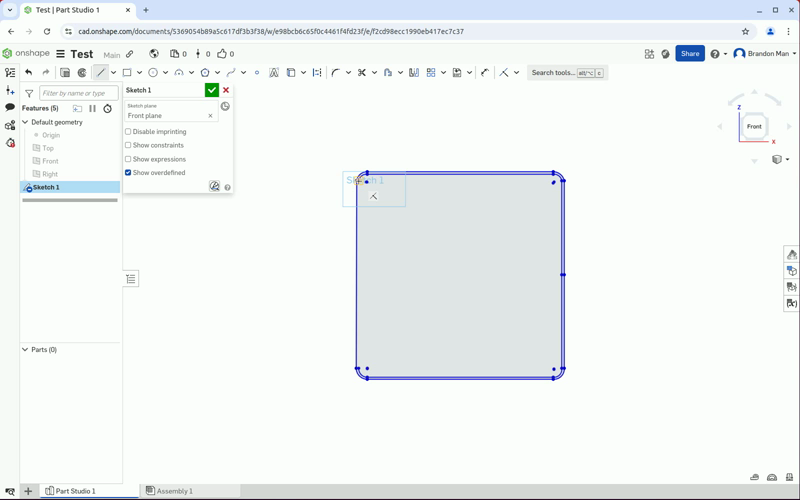
scroll(6)
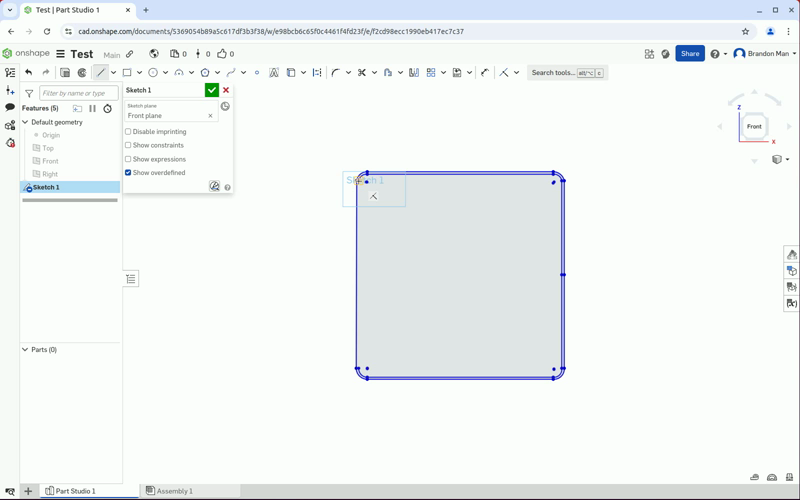
scroll(6)
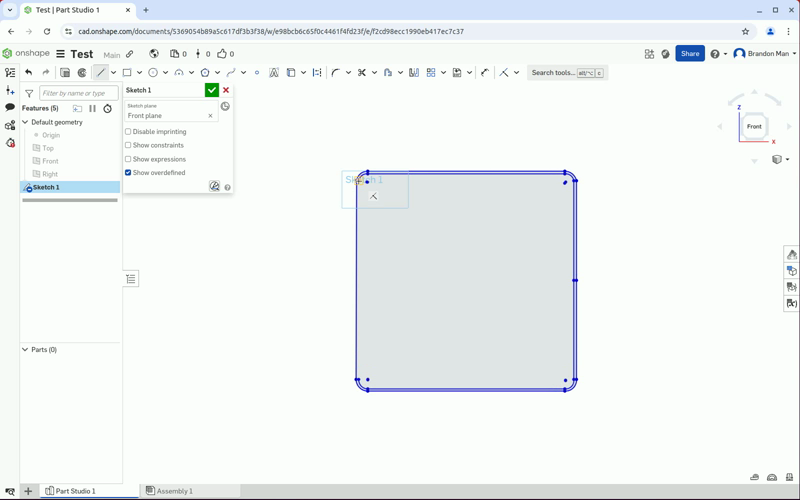
scroll(6)
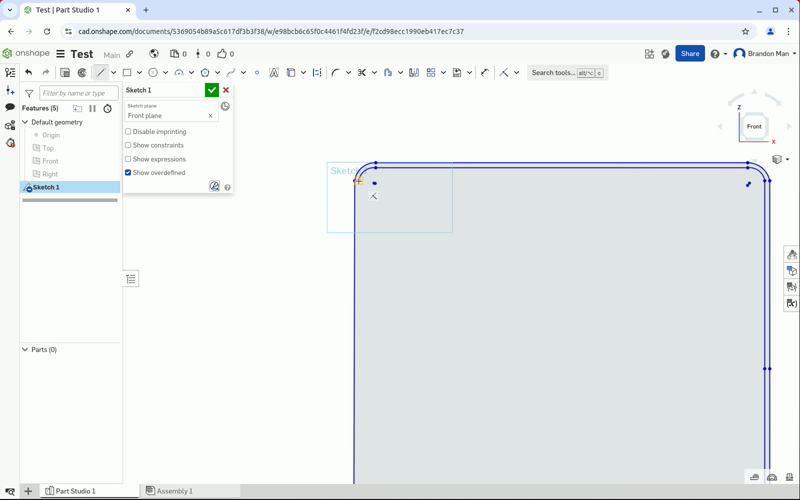
scroll(6)
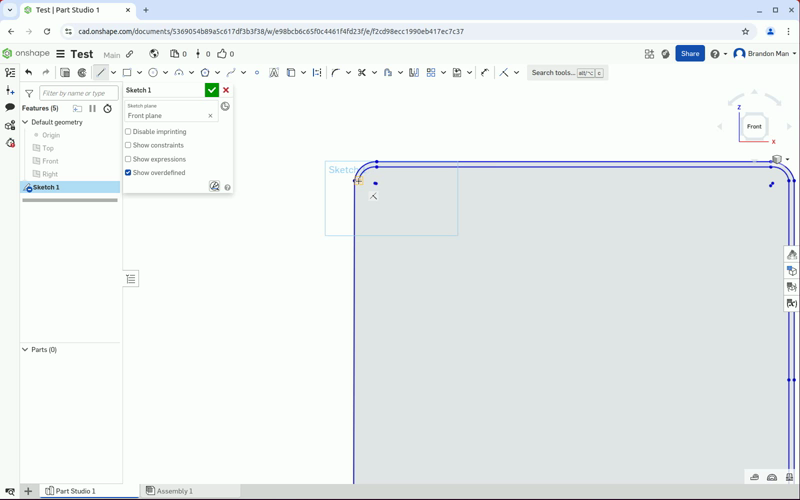
scroll(6)
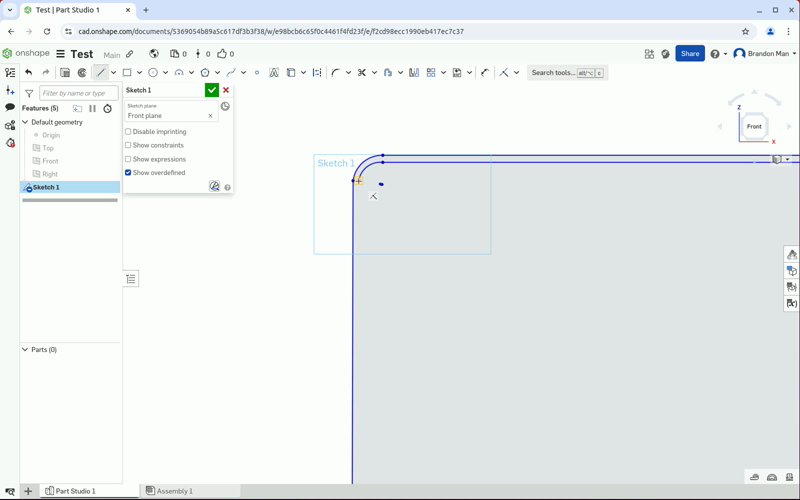
scroll(6)
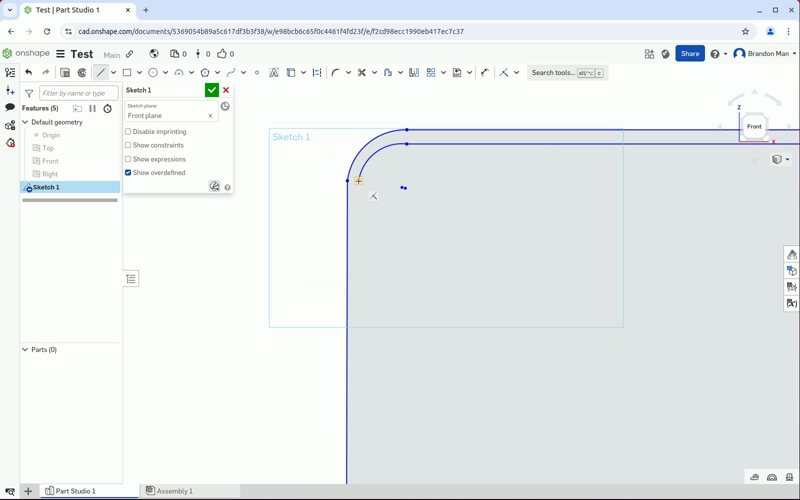
scroll(6)
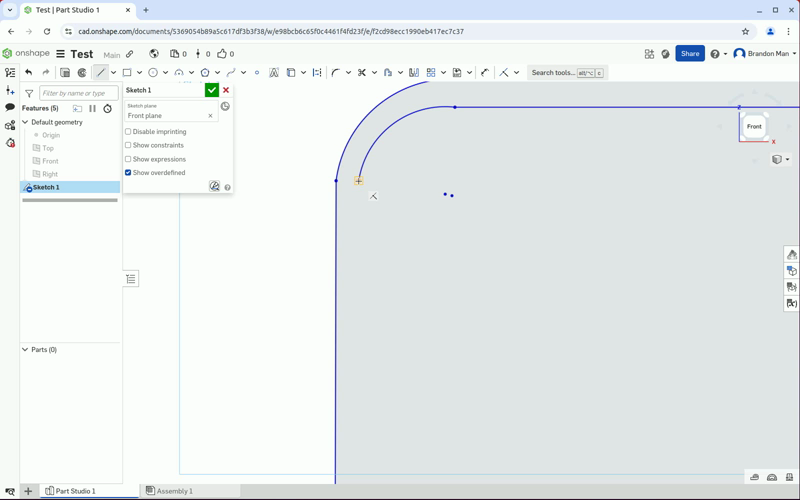
click(358, 180)
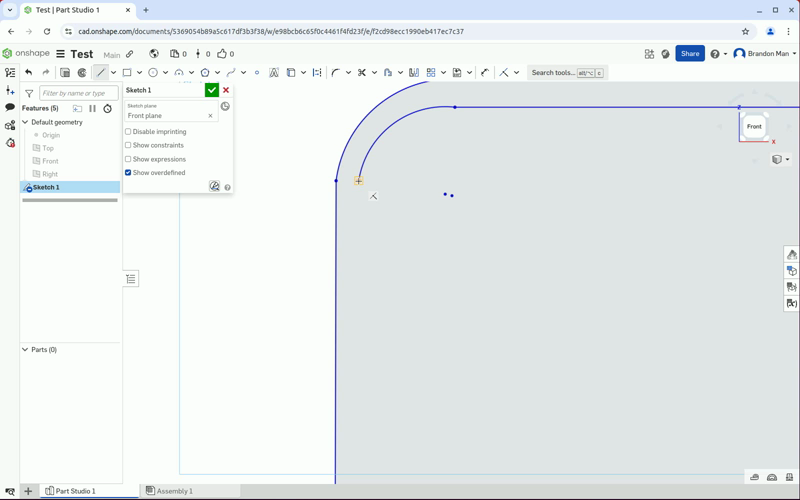
scroll(-6)
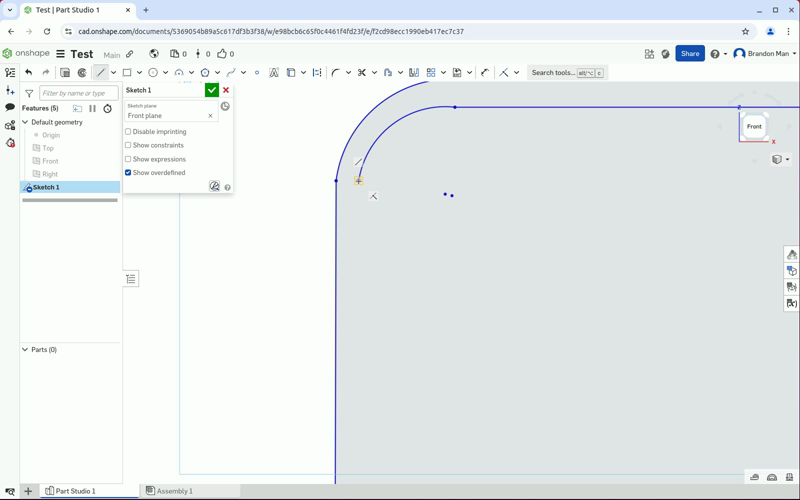
scroll(-6)
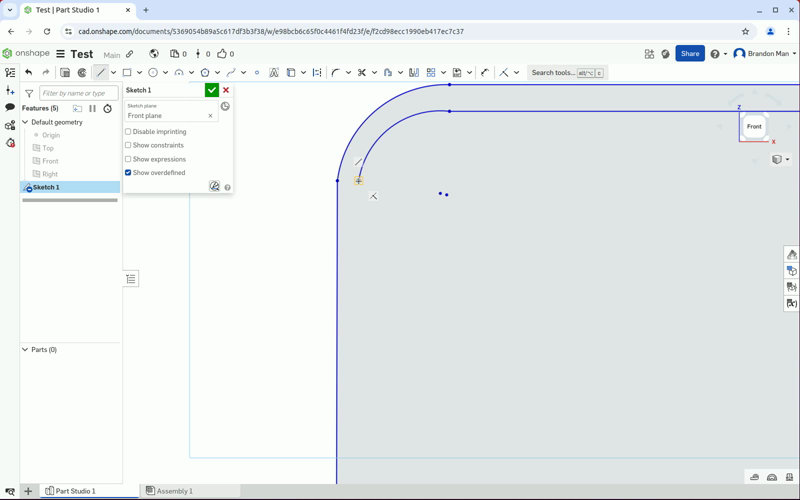
scroll(-6)
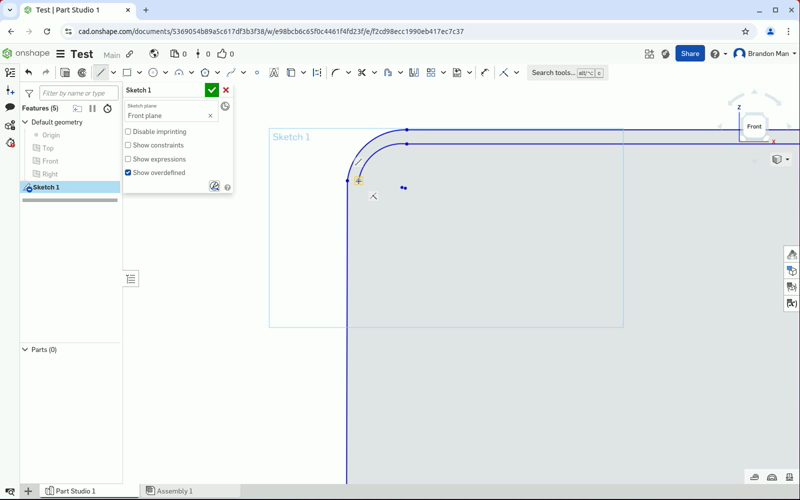
scroll(-6)
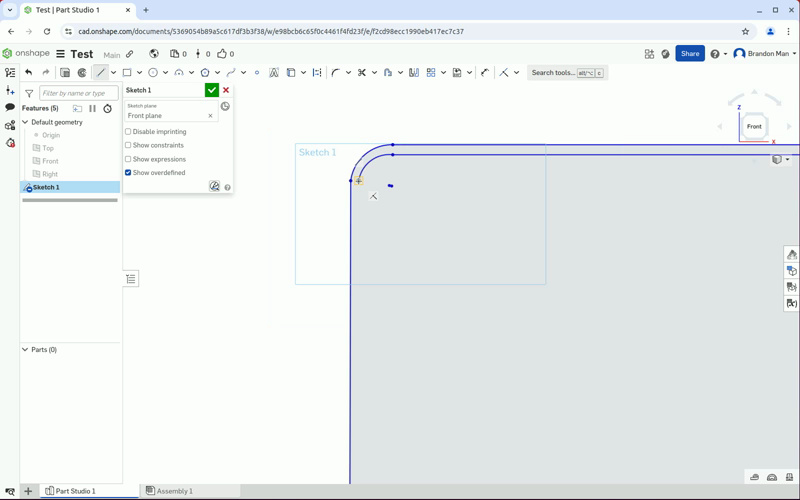
scroll(-6)
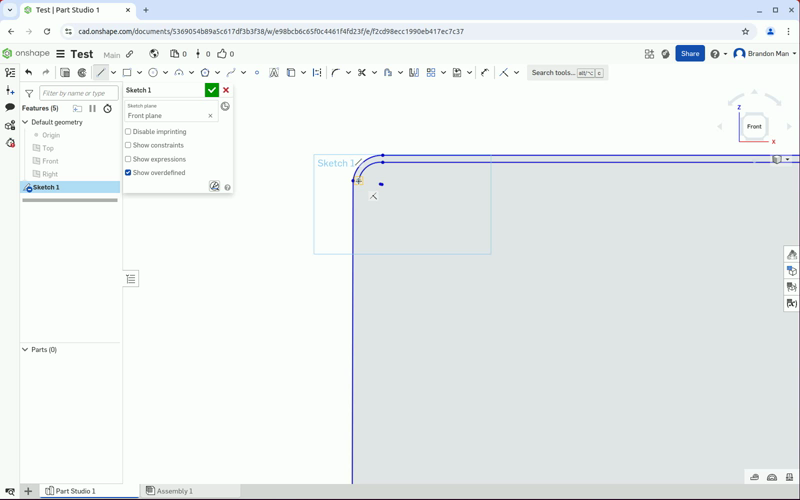
scroll(-6)
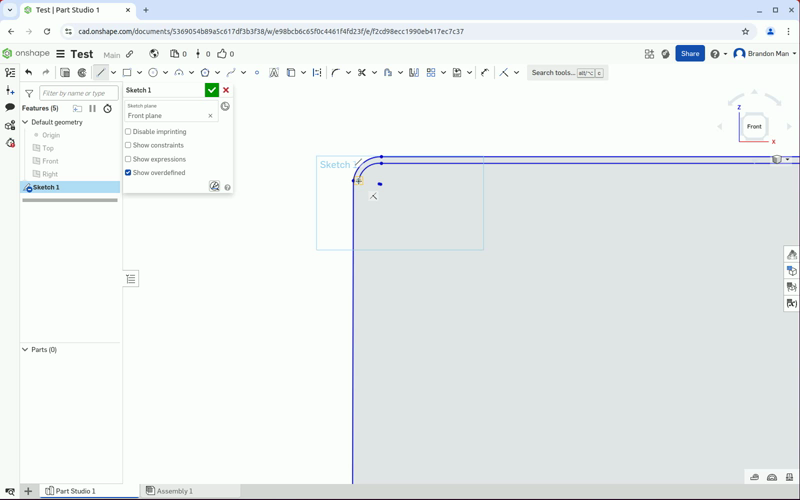
scroll(-6)
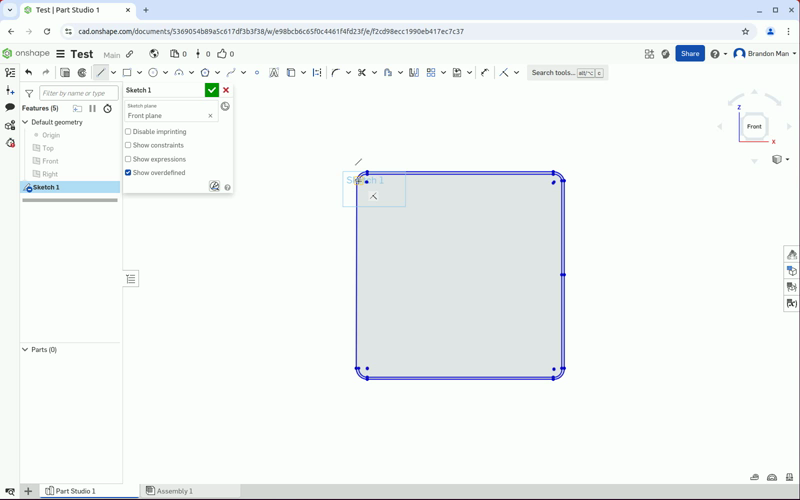
key_down(shift)
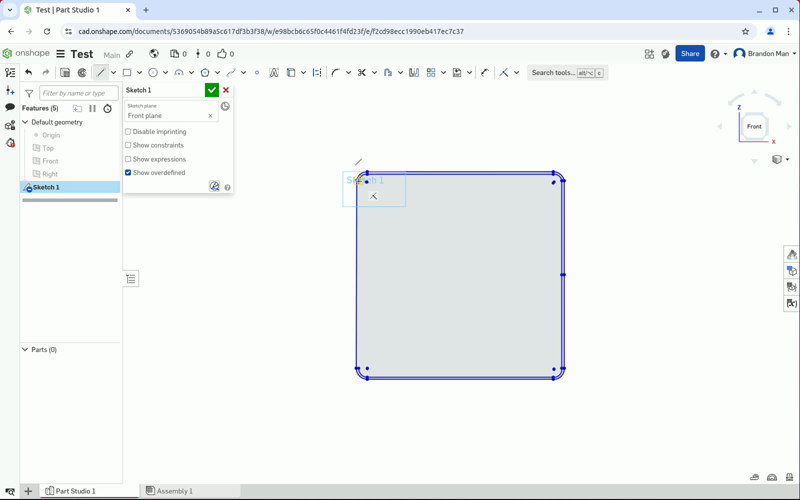
mouse_move(358, 368)
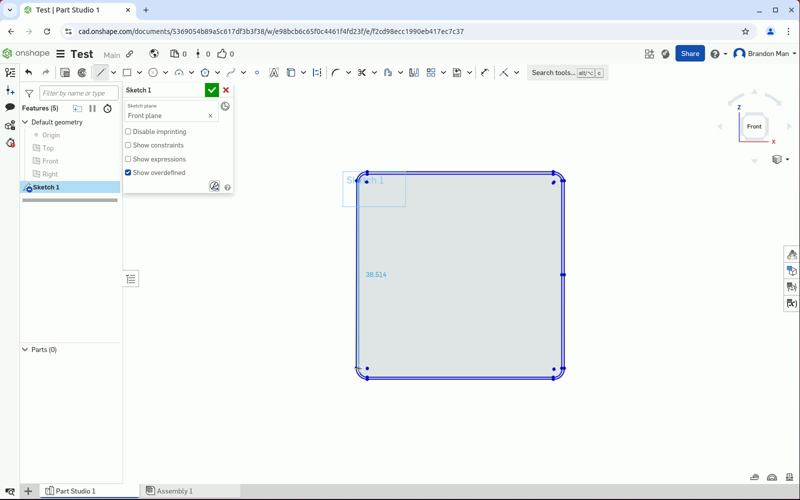
scroll(6)
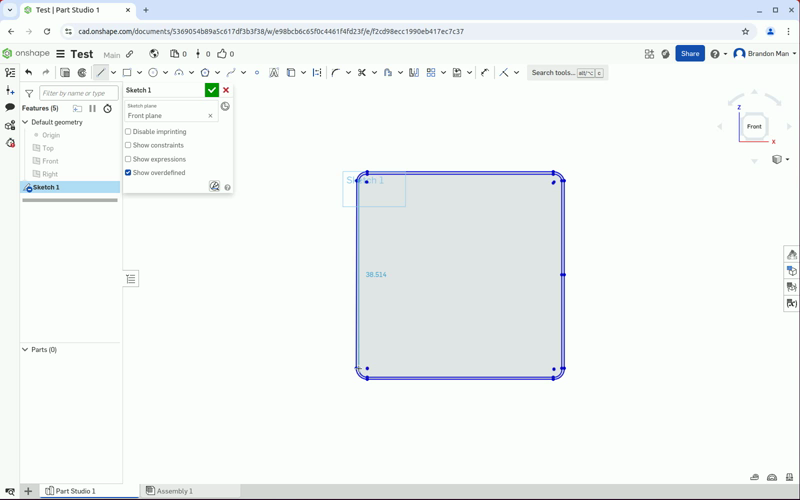
scroll(6)
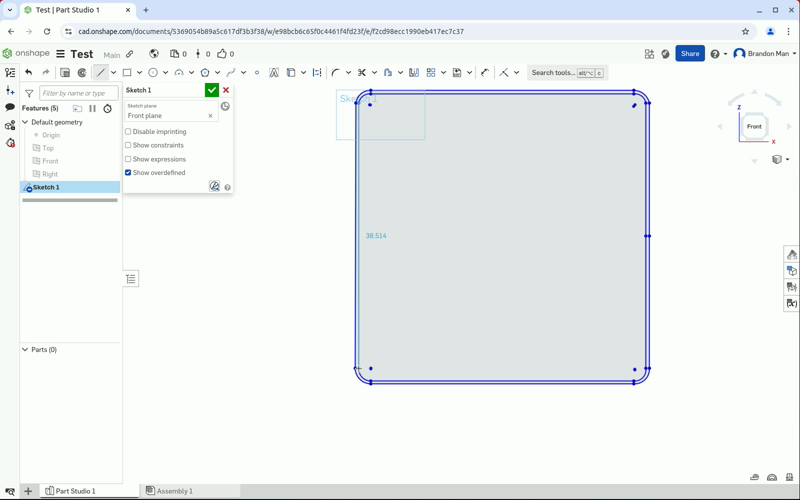
scroll(6)
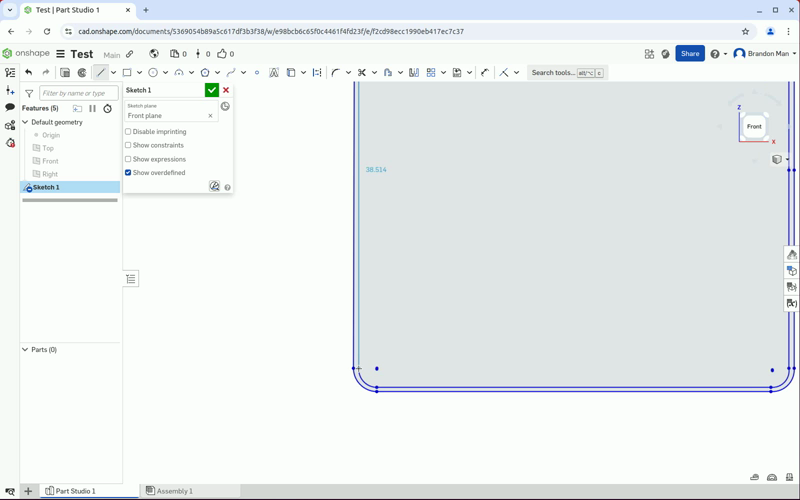
scroll(6)
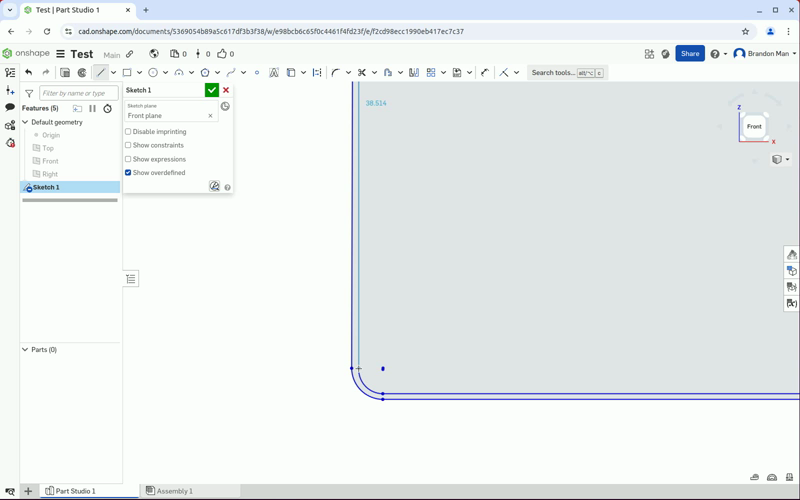
scroll(6)
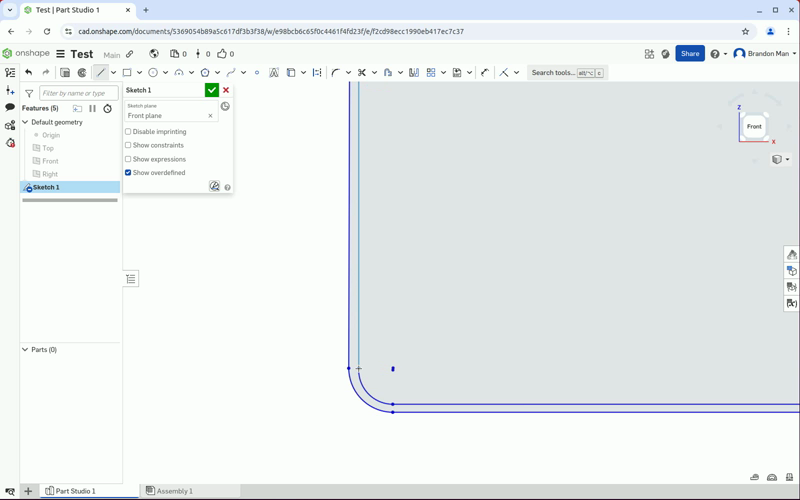
scroll(6)
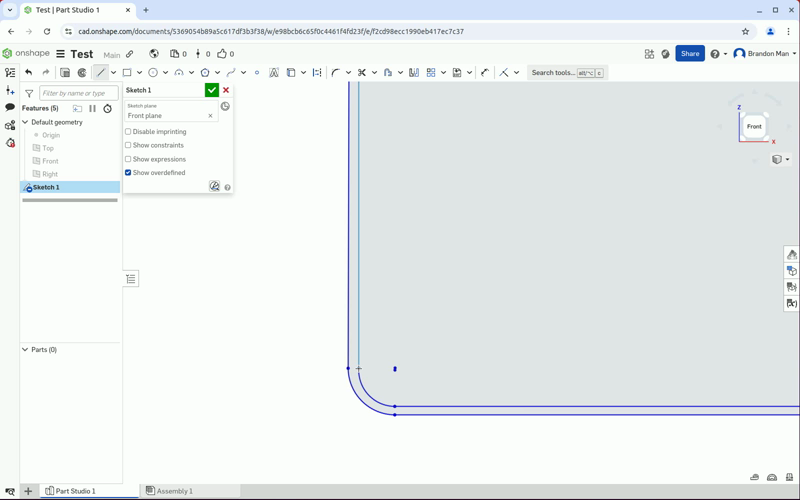
scroll(6)
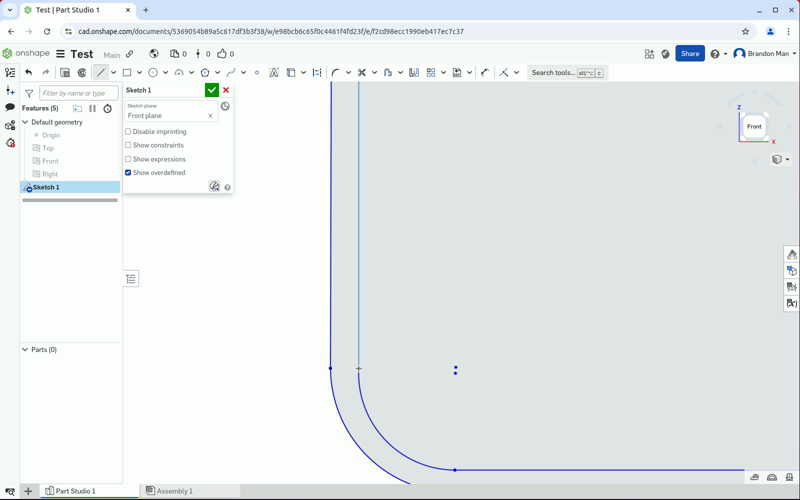
key_up(shift)
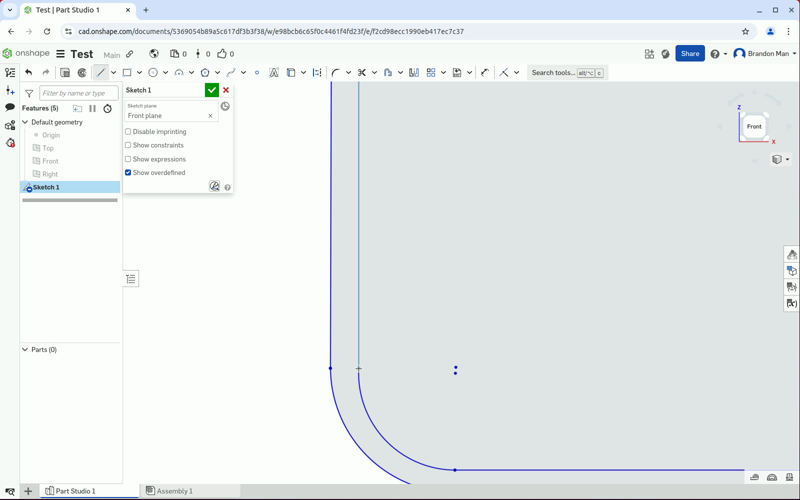
click(358, 368)
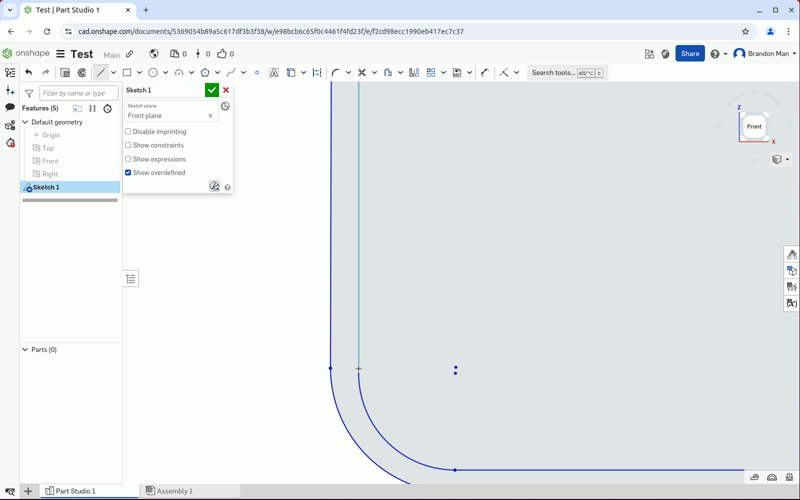
scroll(-6)
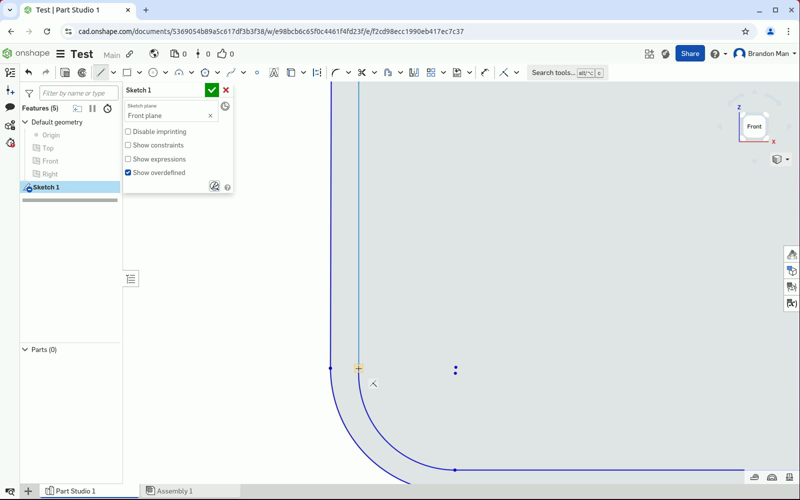
scroll(-6)
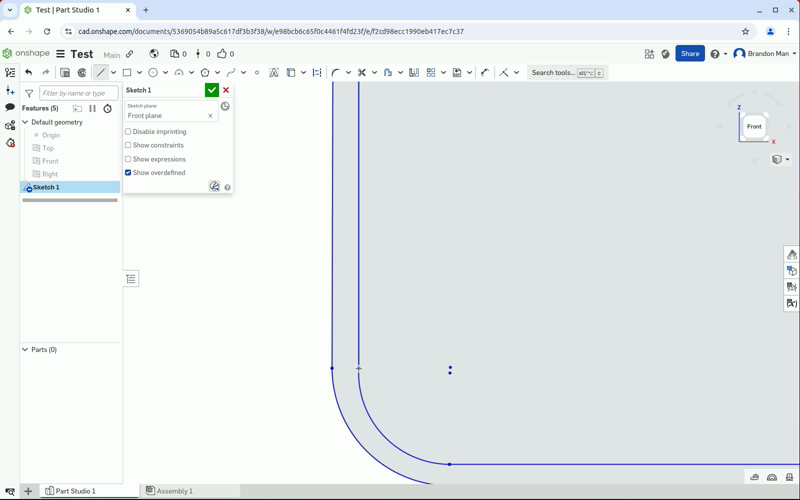
scroll(-6)
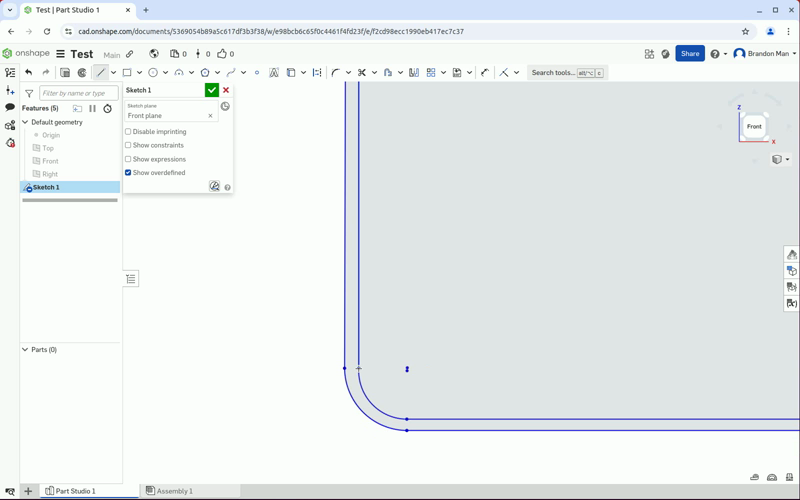
scroll(-6)
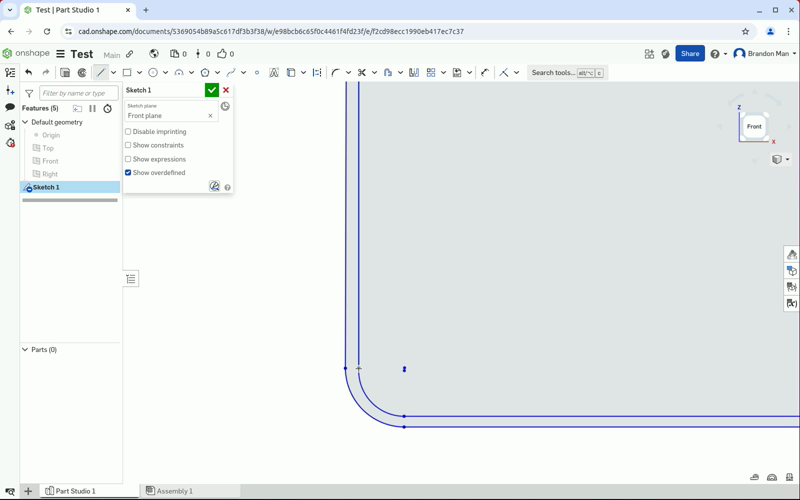
scroll(-6)
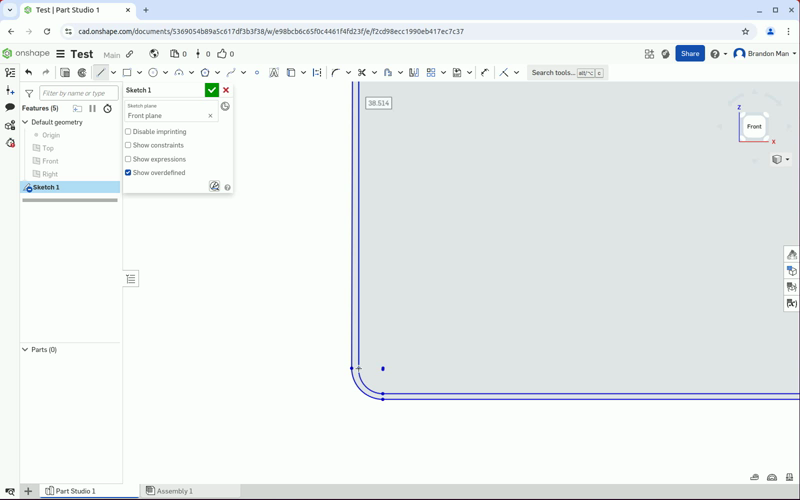
scroll(-6)
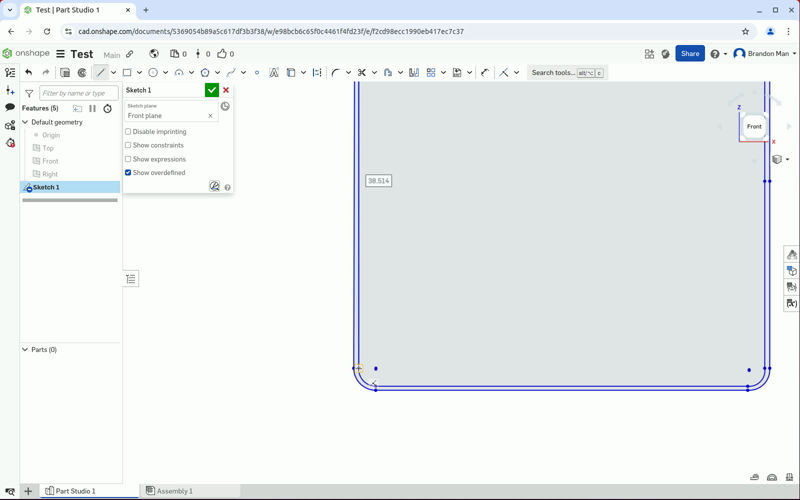
scroll(-6)
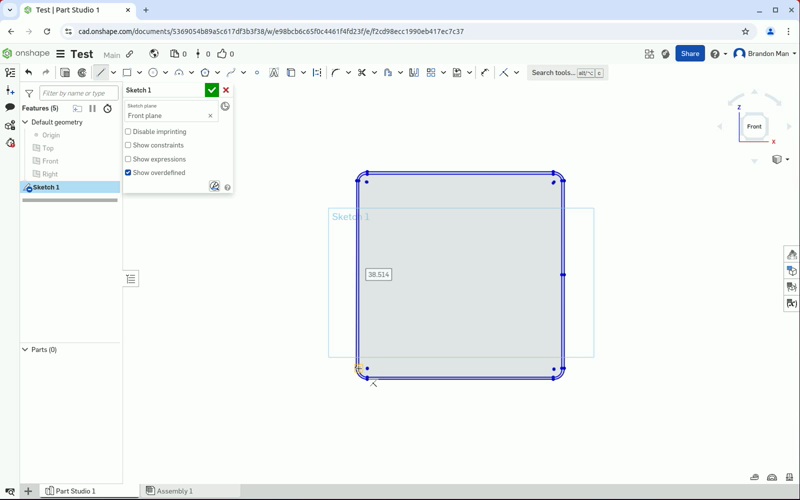
key(esc)
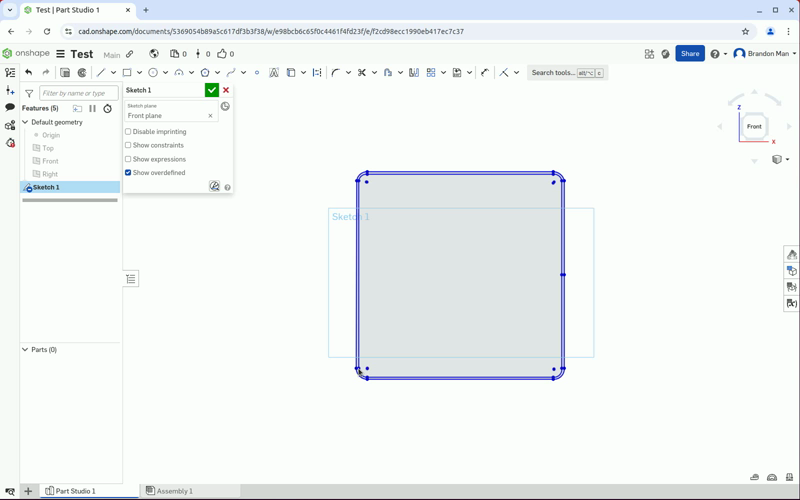
mouse_move(517, 172)
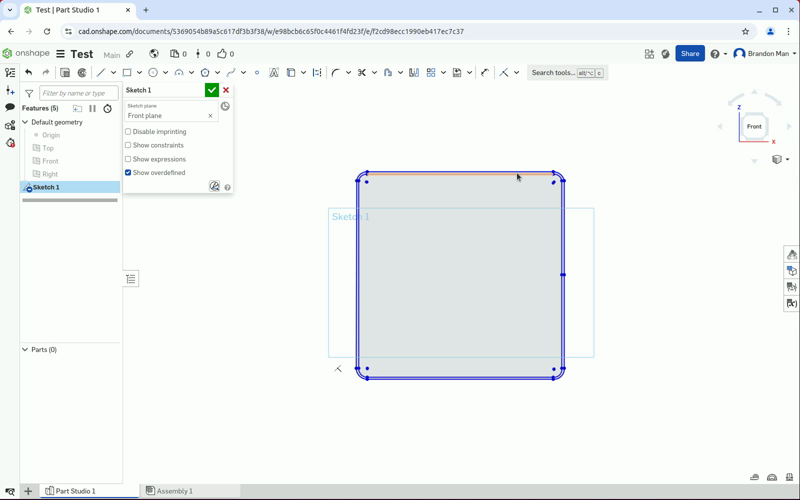
scroll(6)
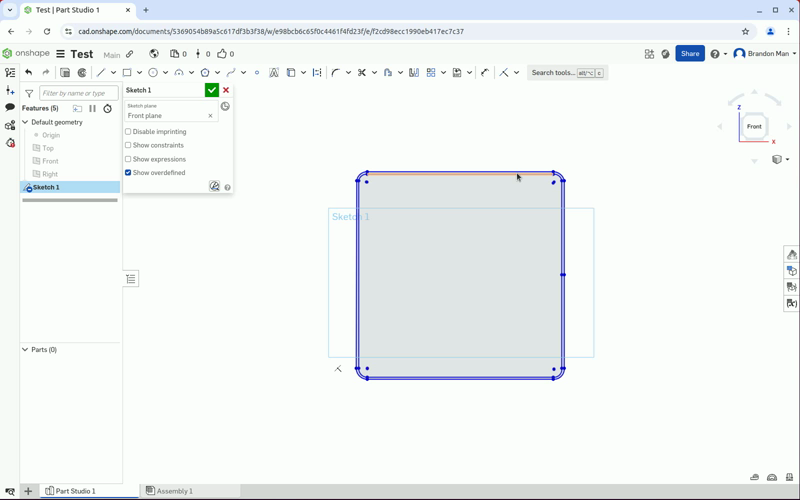
scroll(6)
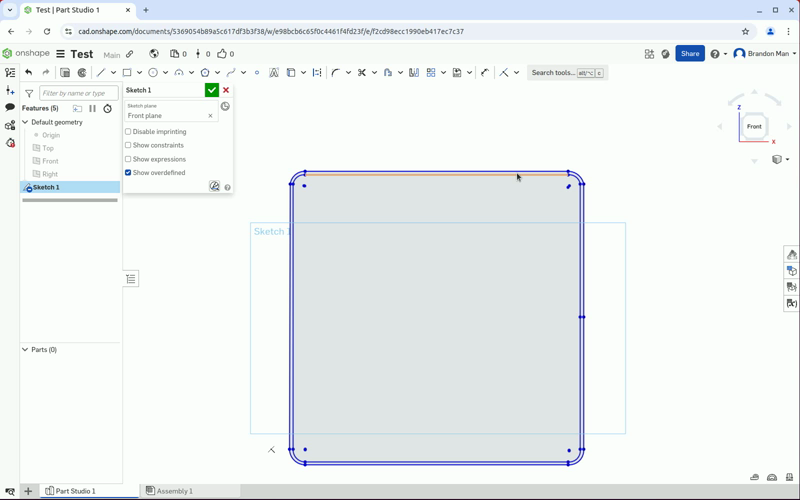
scroll(6)
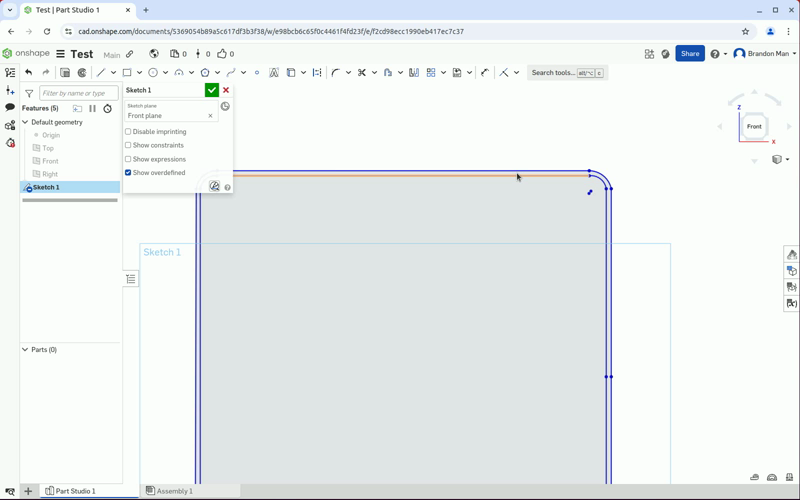
scroll(6)
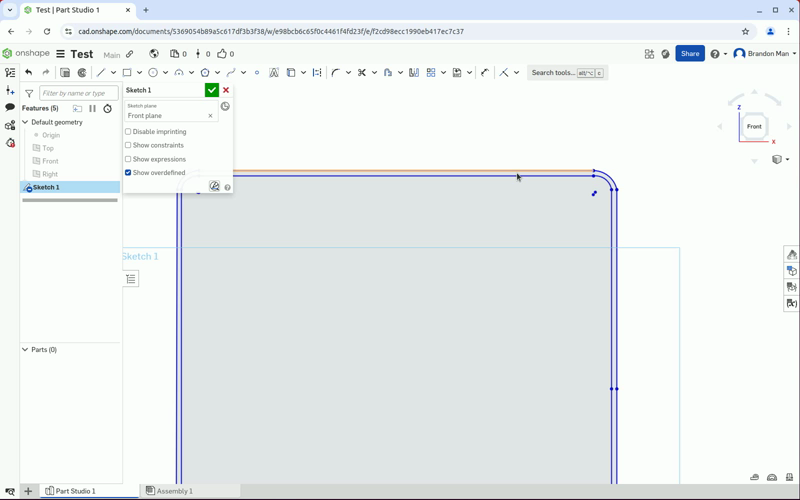
scroll(6)
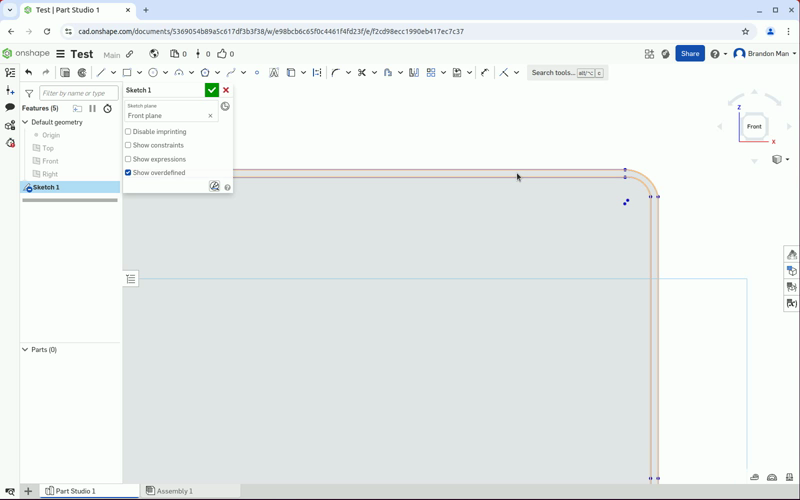
scroll(6)
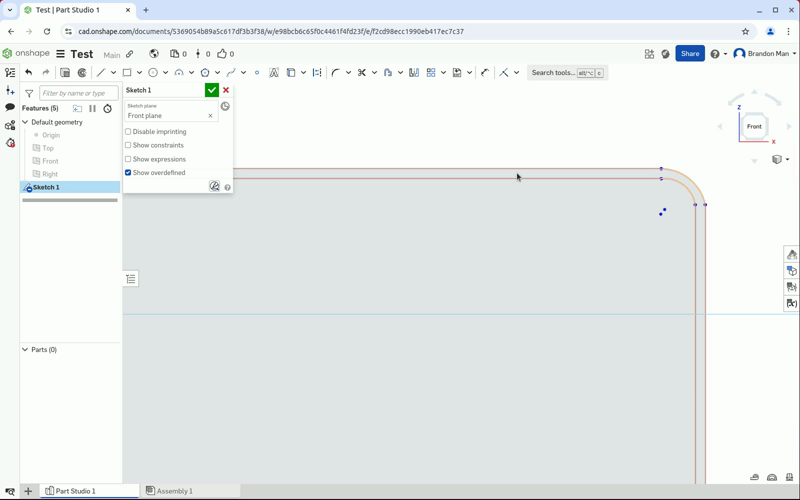
scroll(6)
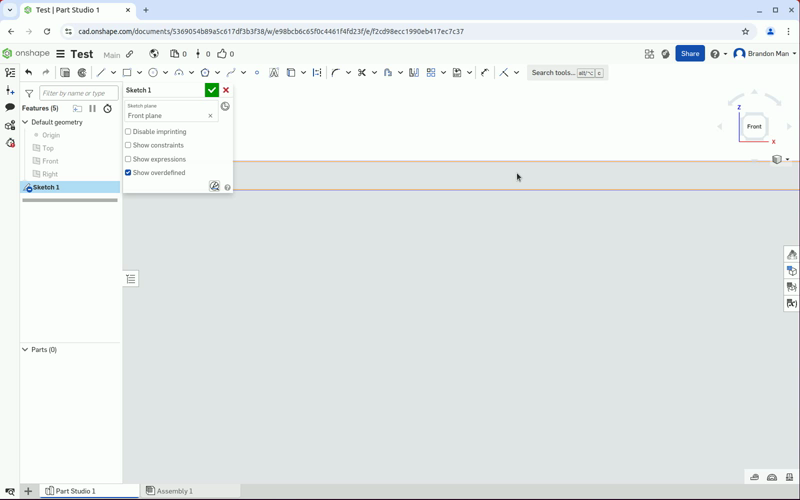
click(517, 172)
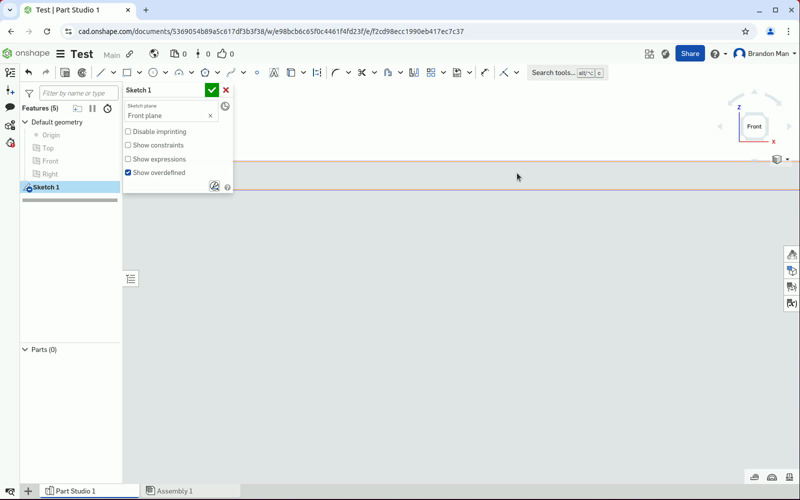
scroll(-6)
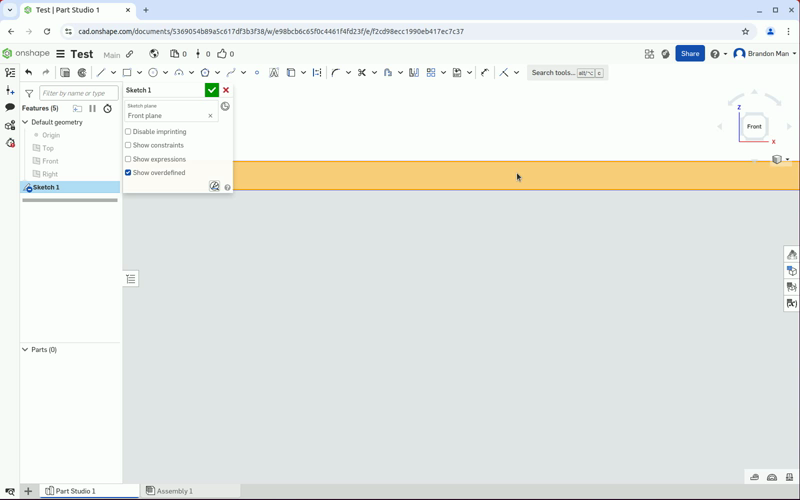
scroll(-6)
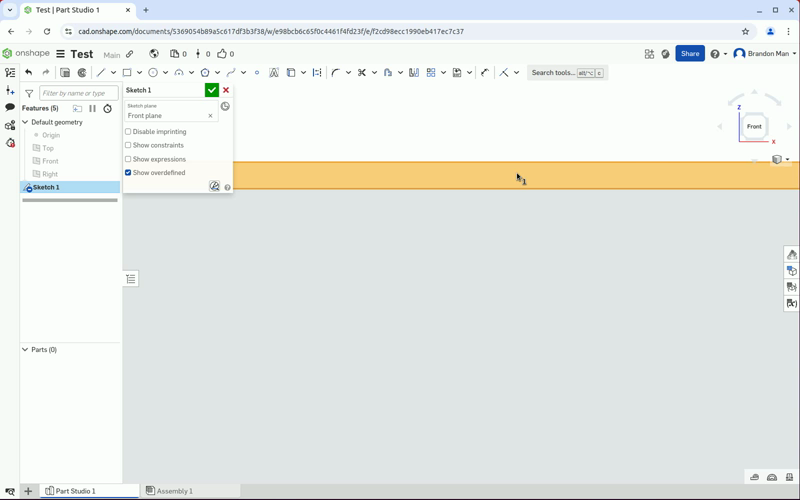
scroll(-6)
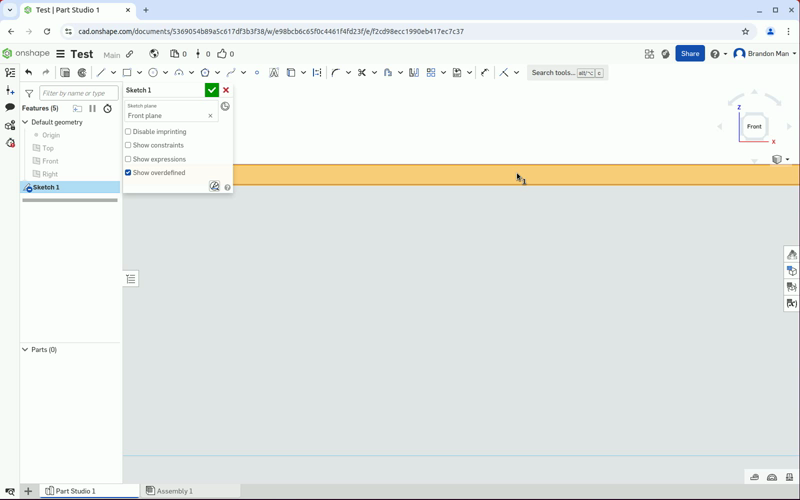
scroll(-6)
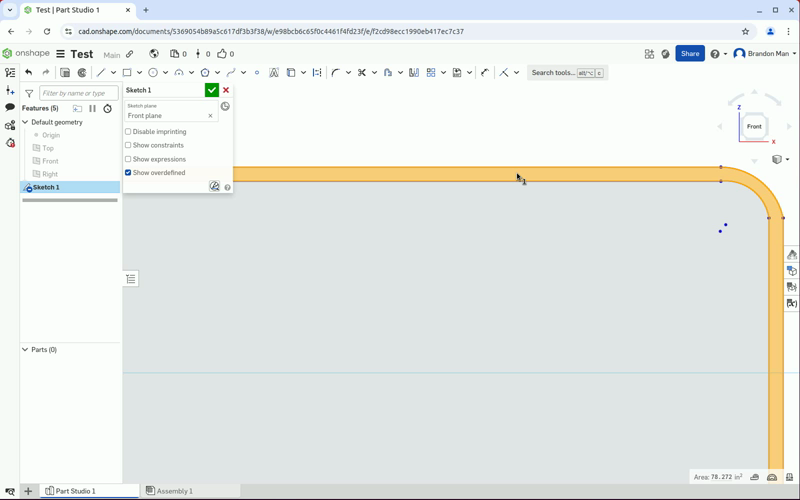
scroll(-6)
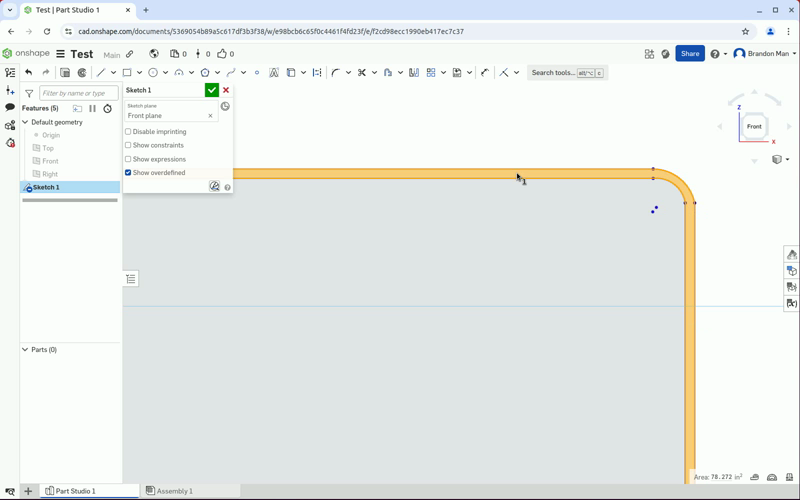
scroll(-6)
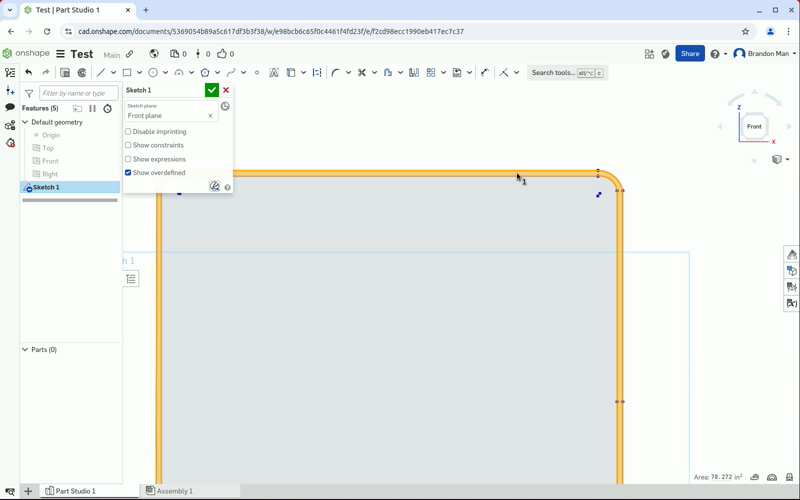
scroll(-6)
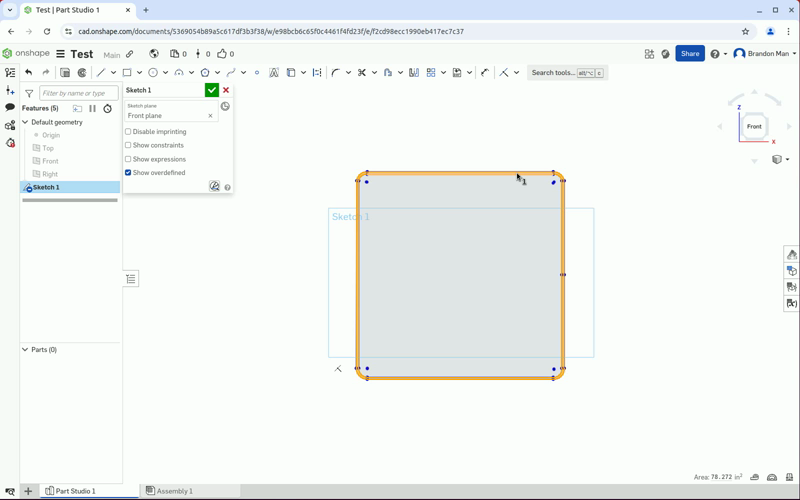
mouse_move(73, 352)
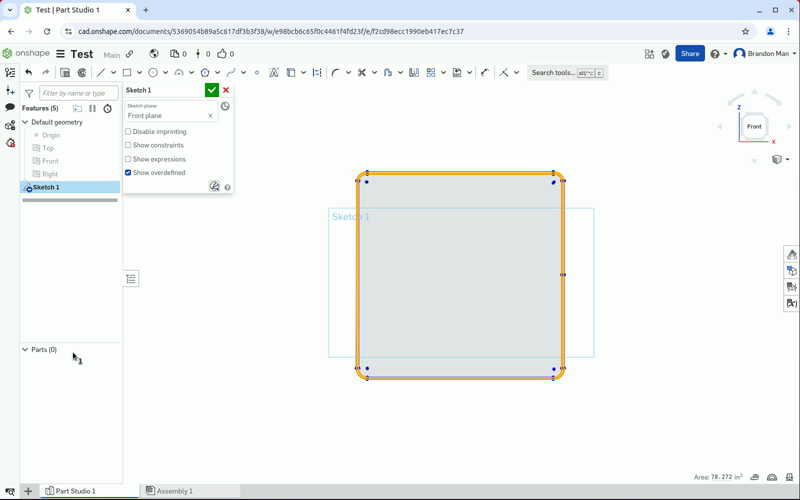
key(shift+y)
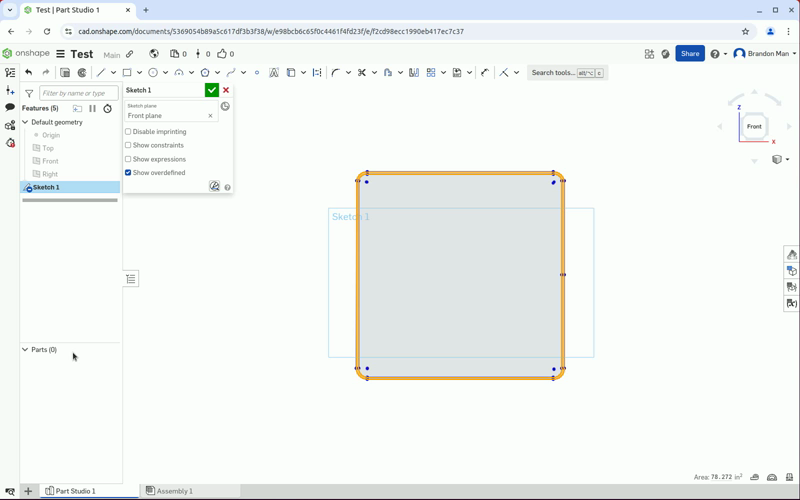
key(shift+e)
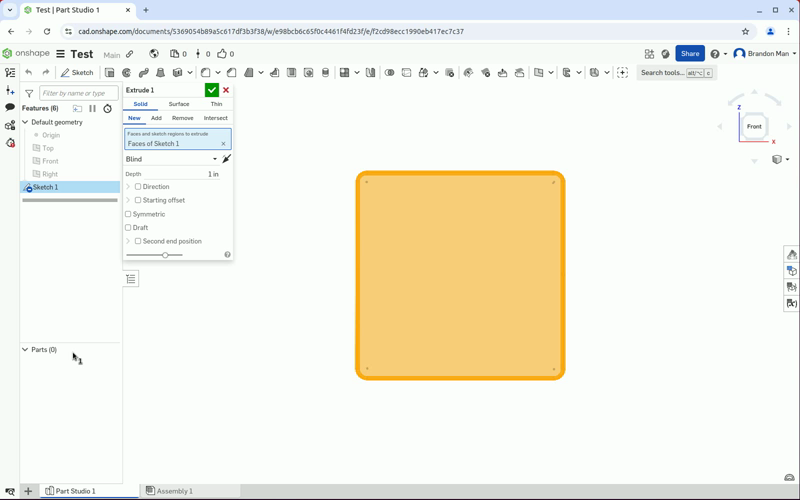
mouse_move(143, 106)
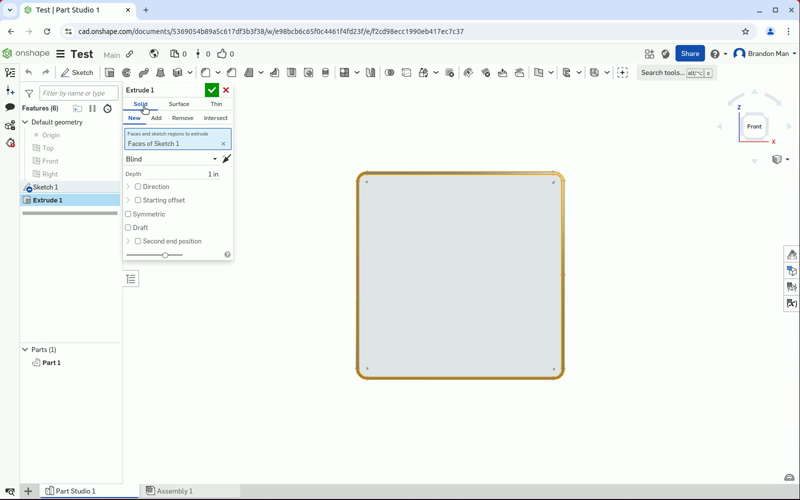
click(143, 106)
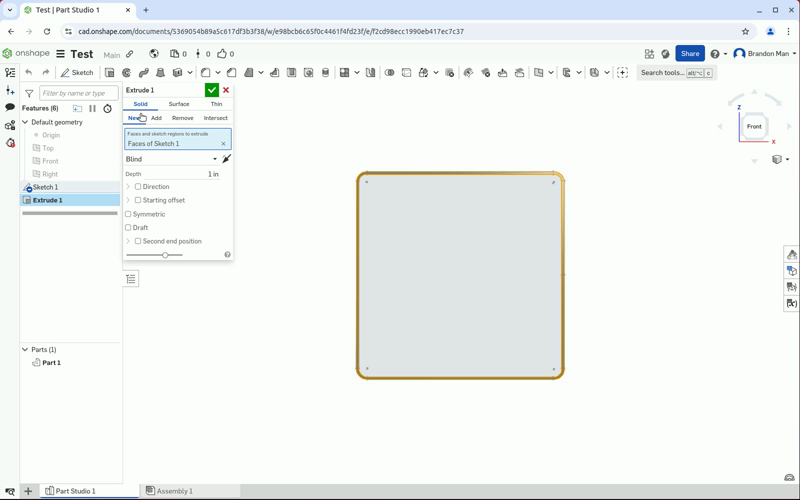
mouse_move(137, 120)
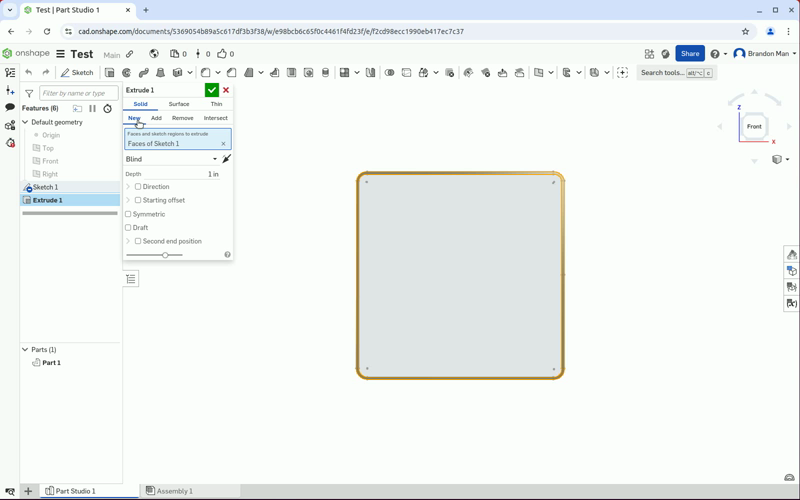
click(137, 120)
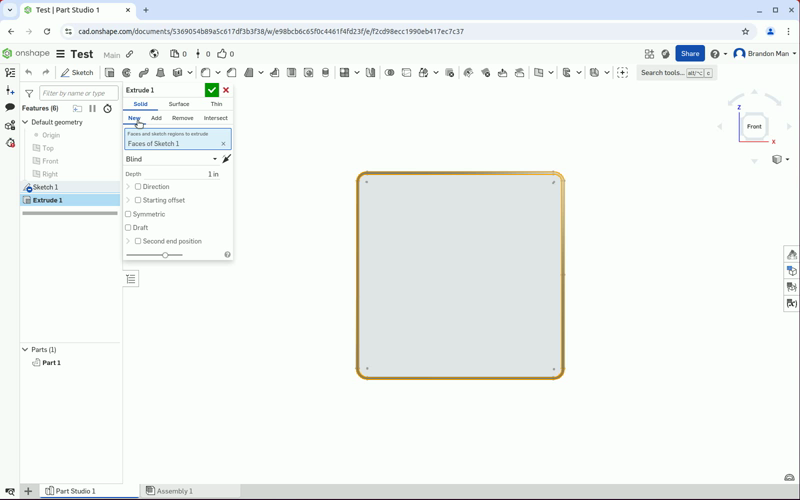
key(tab, 4)
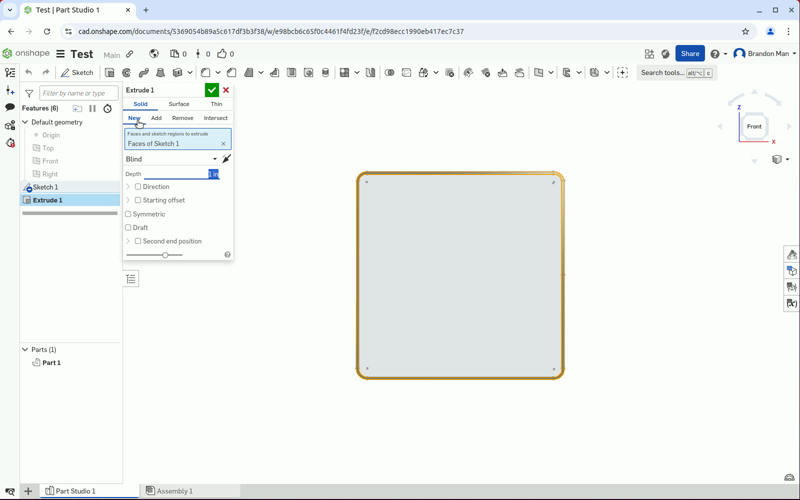
text(5.055)
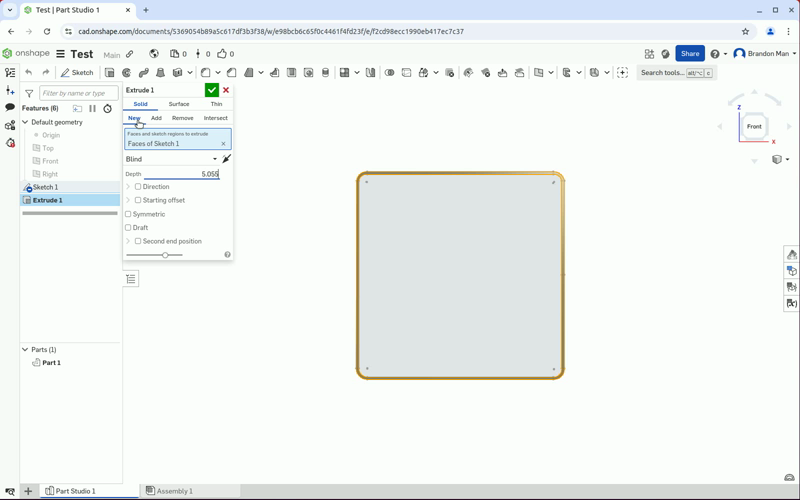
key(enter)
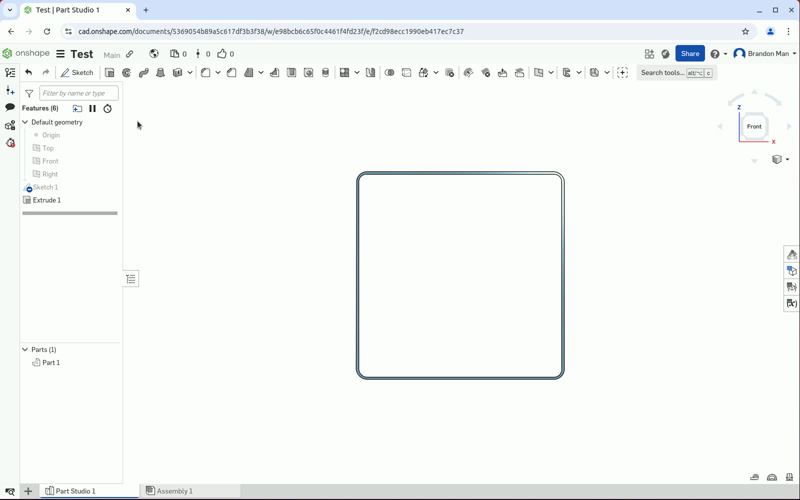
key(shift+h)
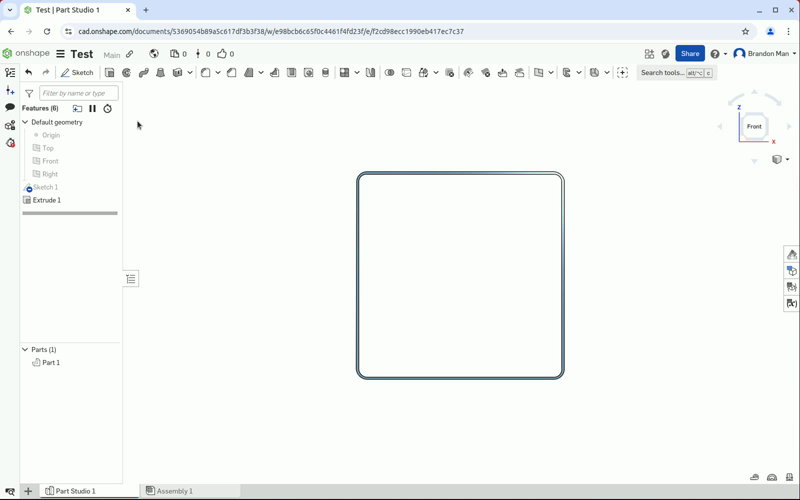
key(shift+h)
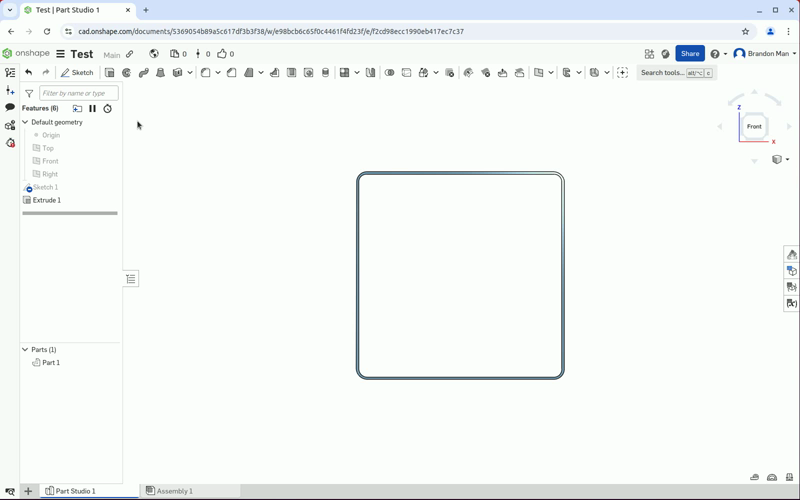
mouse_move(73, 189)
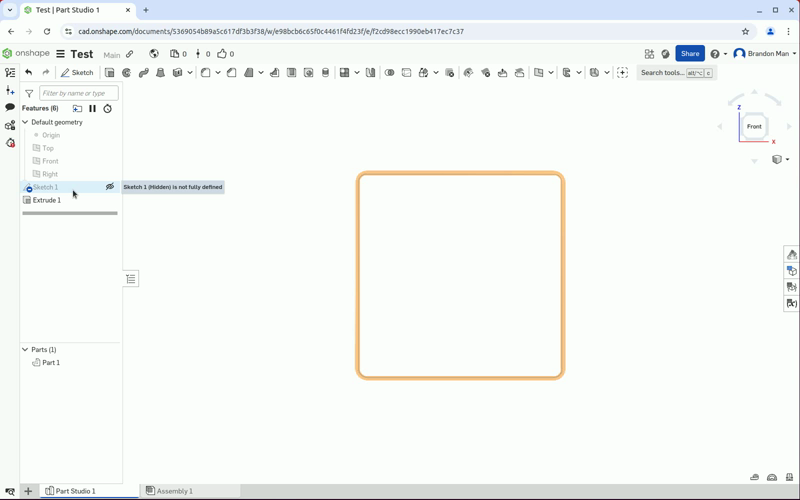
click(73, 189)
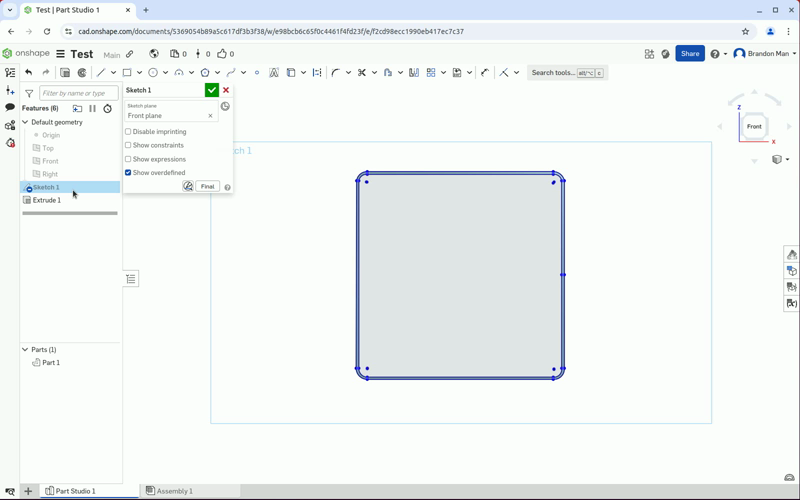
mouse_move(229, 92)
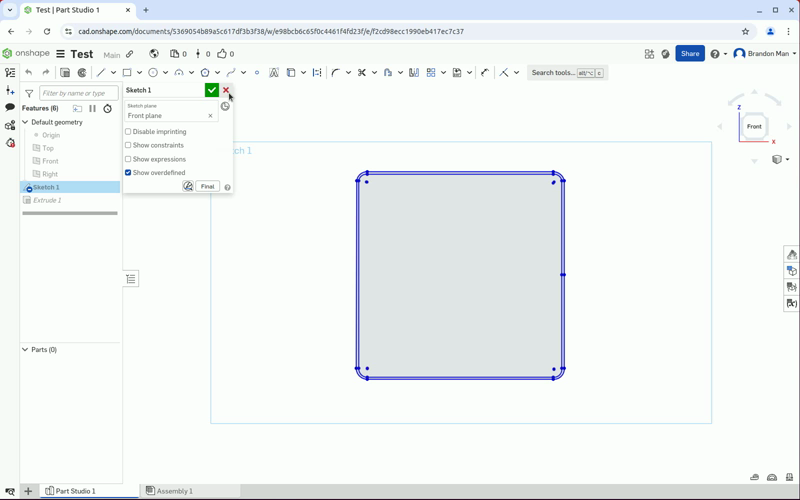
click(229, 92)
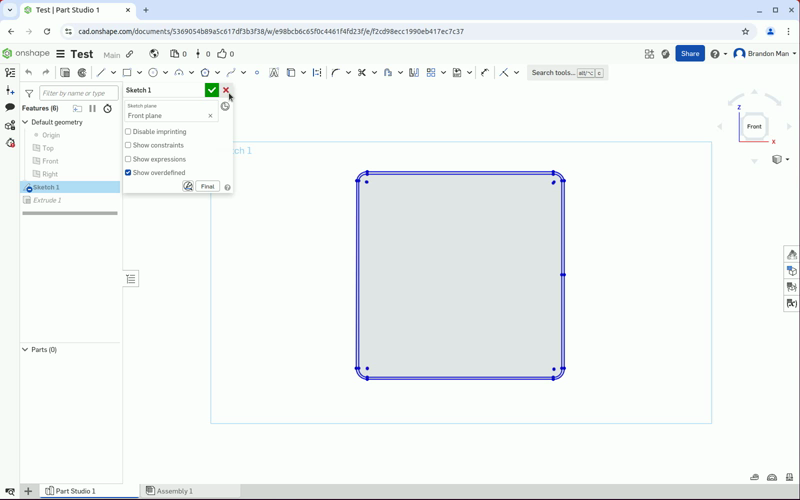
key(shift+s)
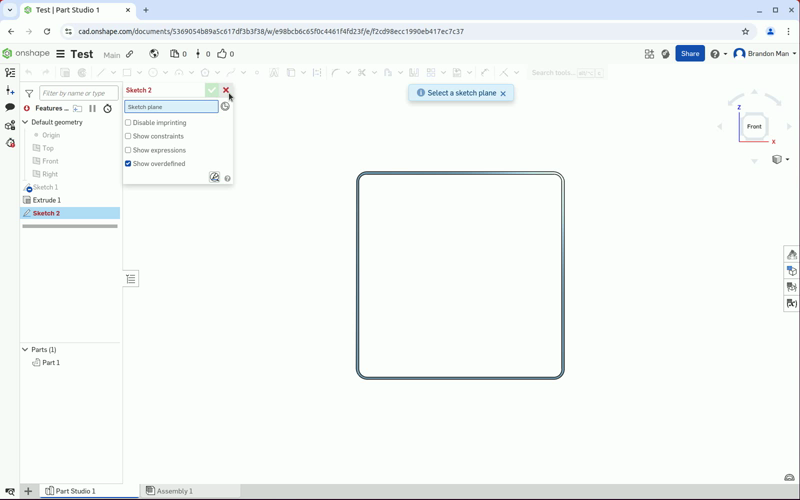
mouse_move(73, 163)
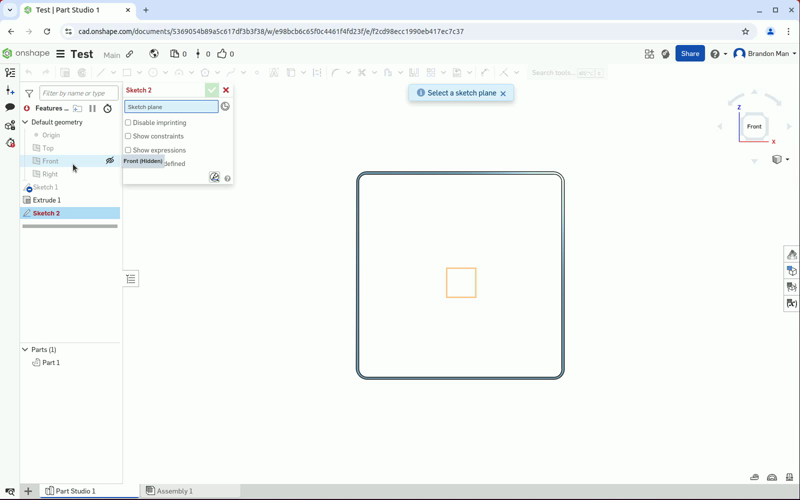
click(73, 163)
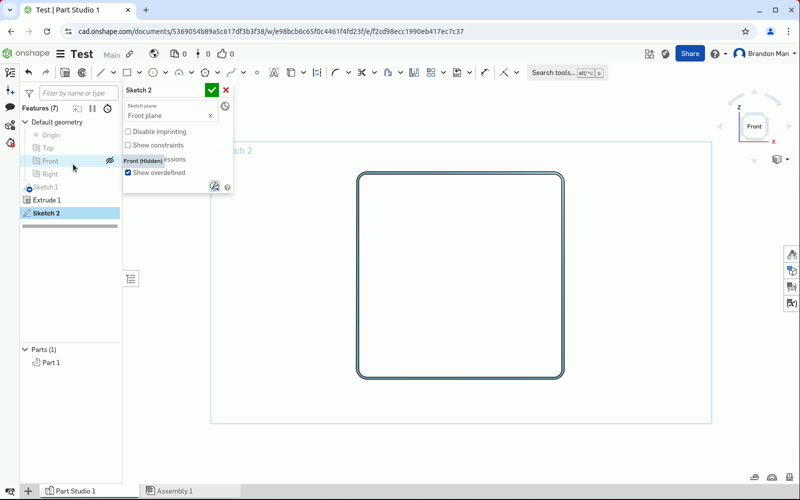
mouse_move(73, 352)
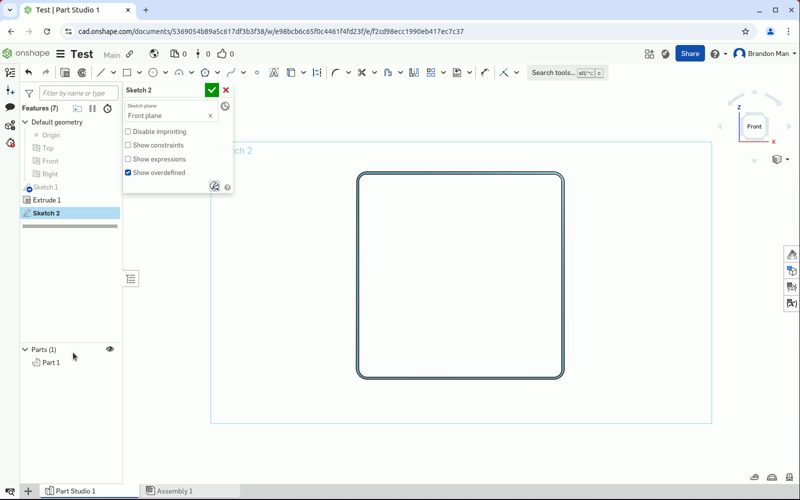
key(y)
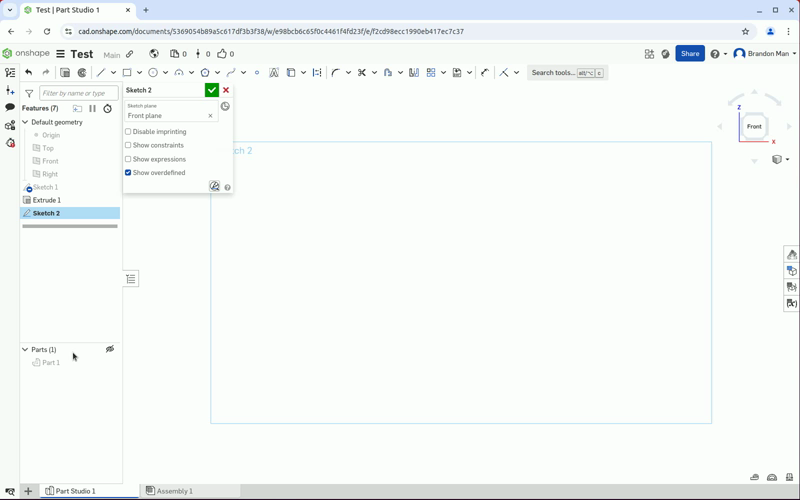
key(a)
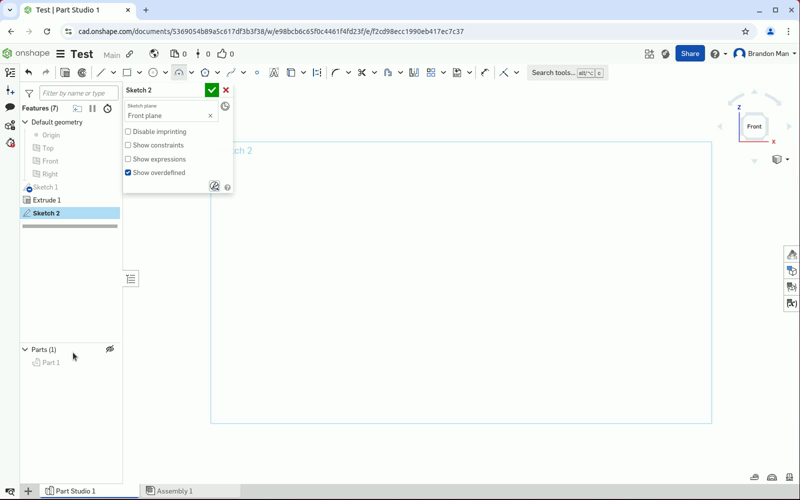
key_down(shift)
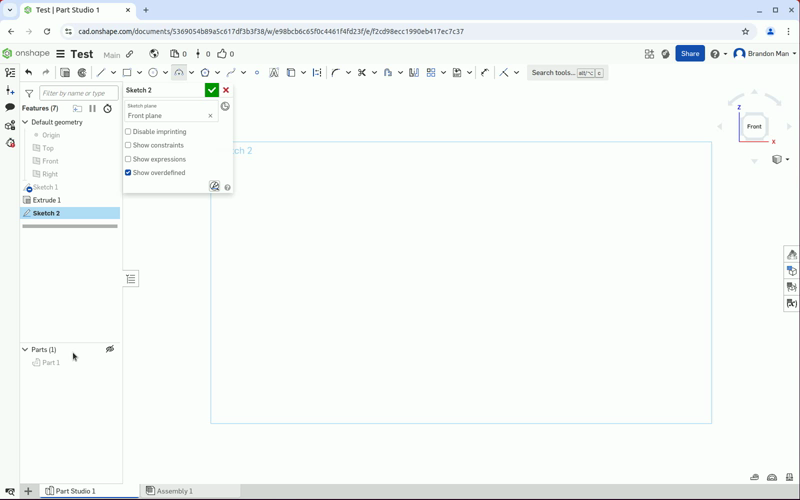
mouse_move(358, 368)
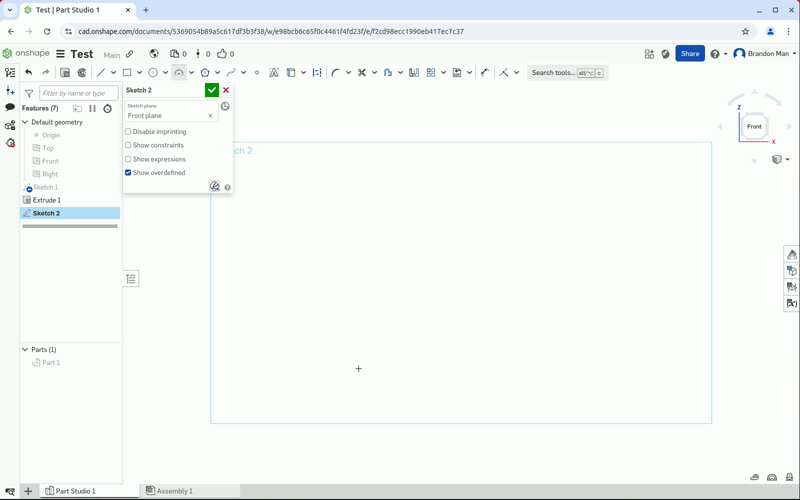
click(358, 368)
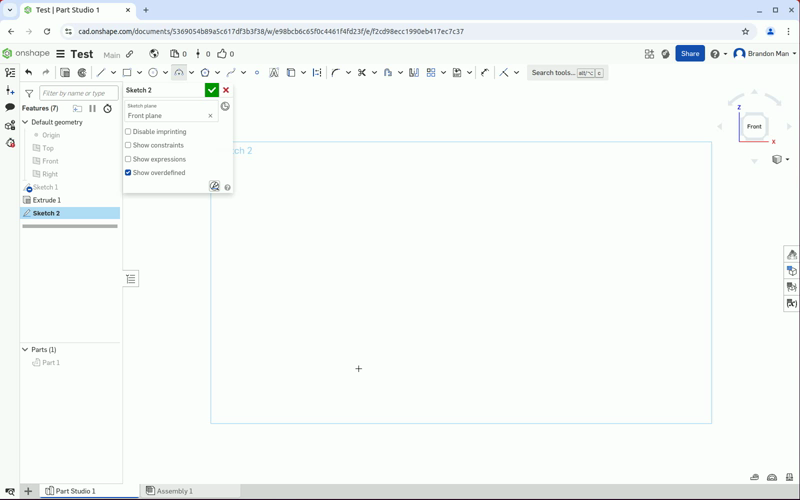
key_up(shift)
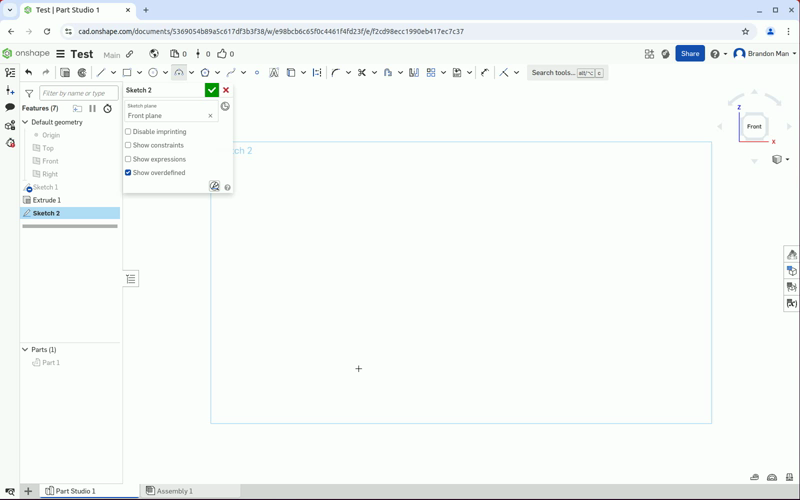
key_down(shift)
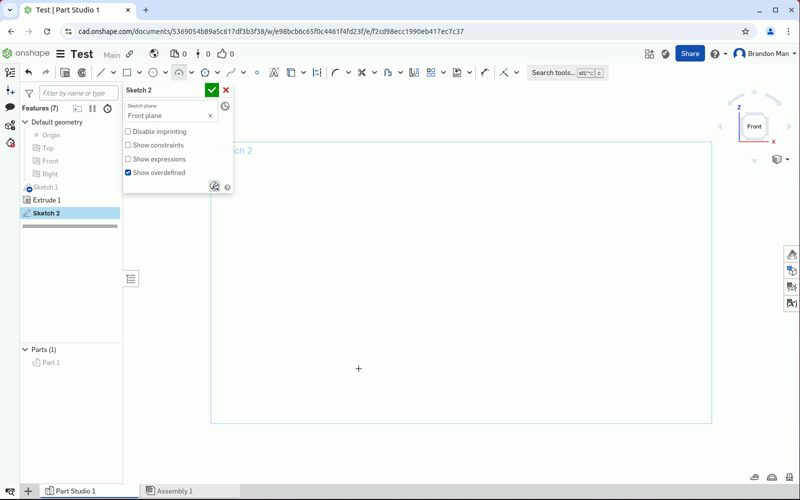
mouse_move(367, 376)
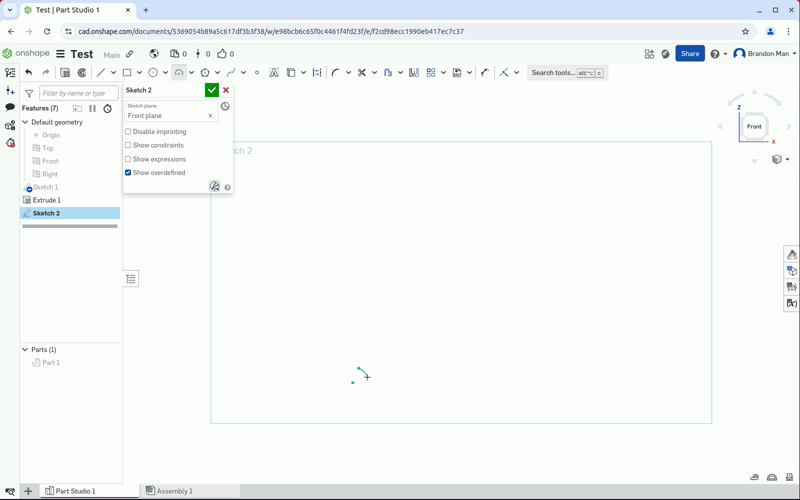
click(367, 376)
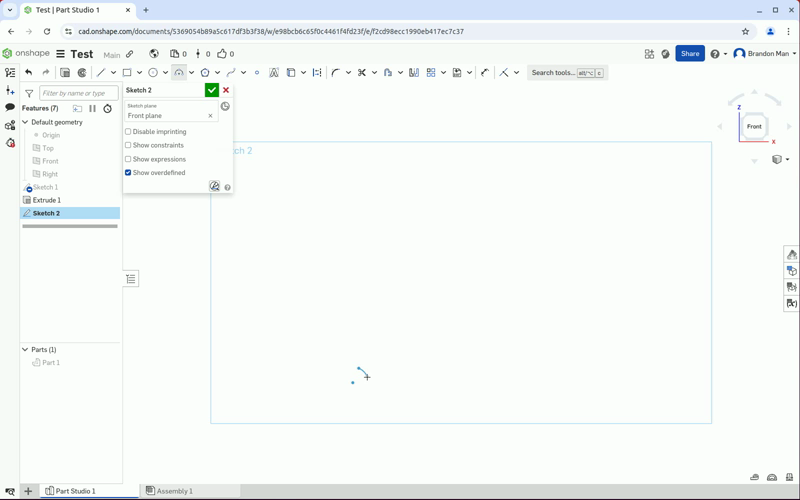
mouse_move(361, 374)
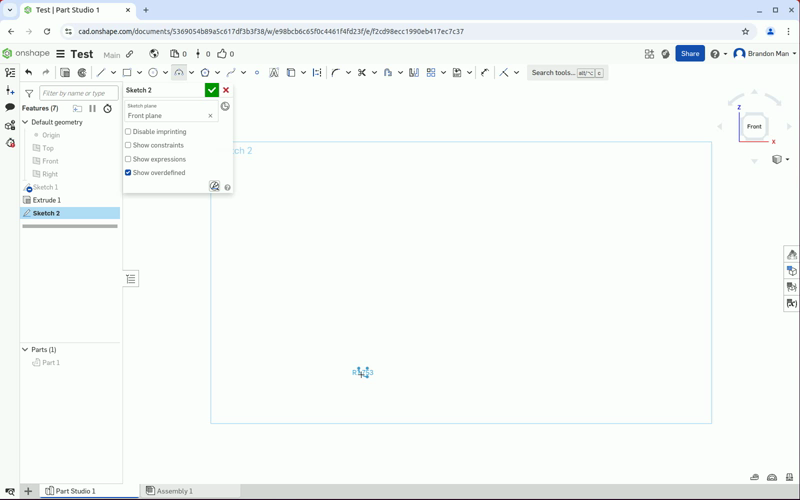
click(361, 374)
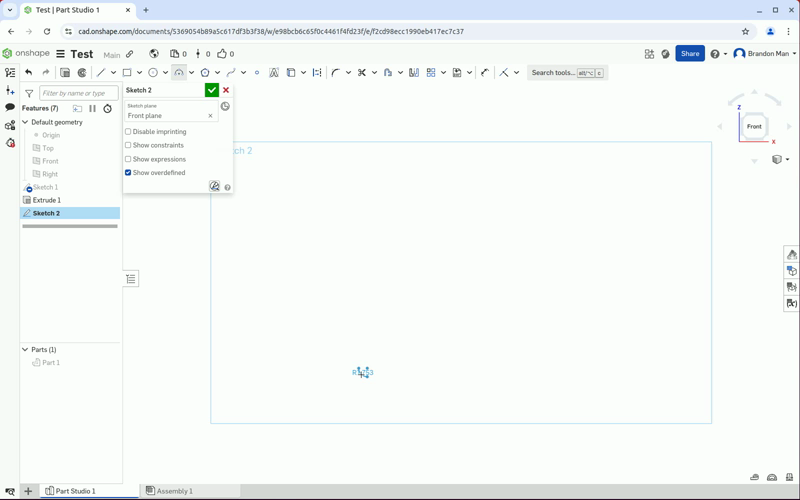
key_up(shift)
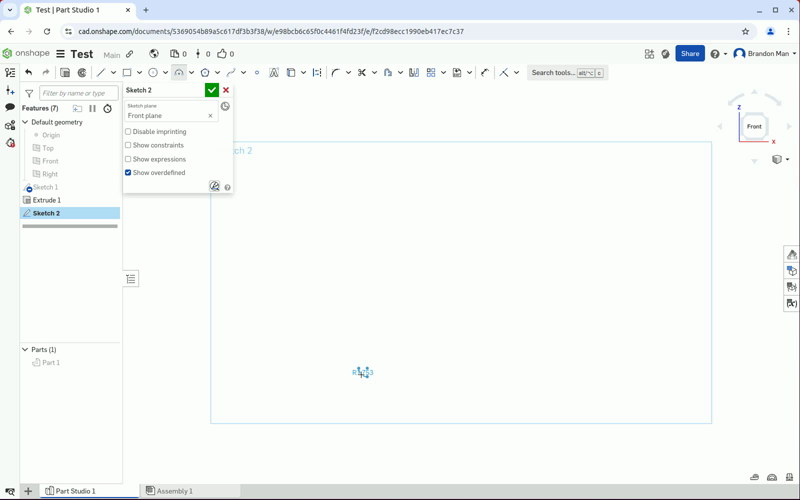
key(esc)
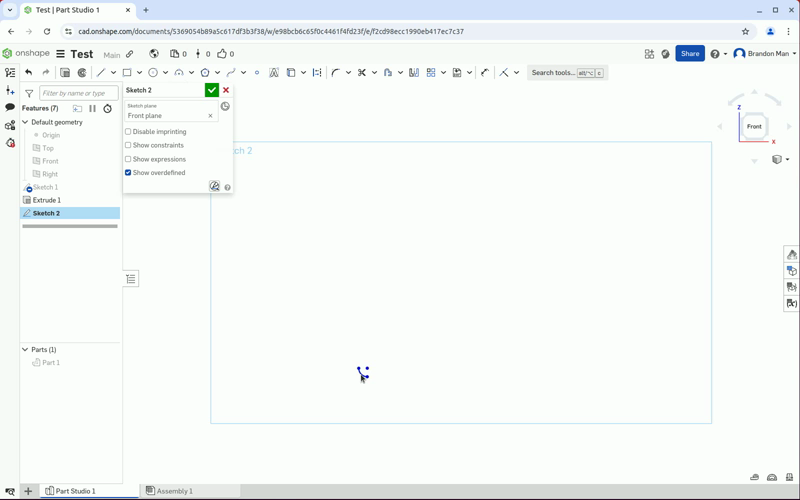
key(l)
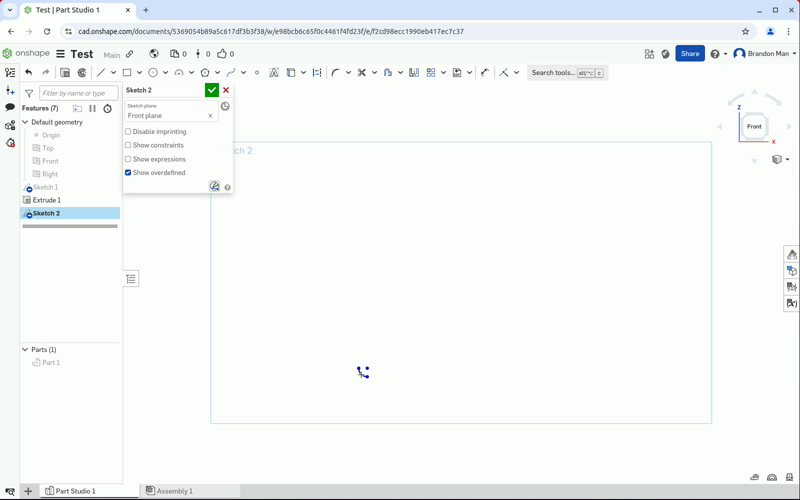
mouse_move(367, 376)
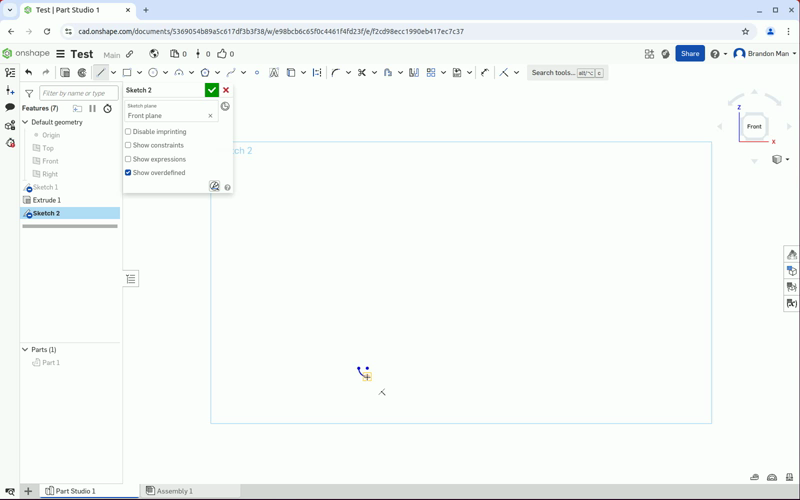
click(367, 376)
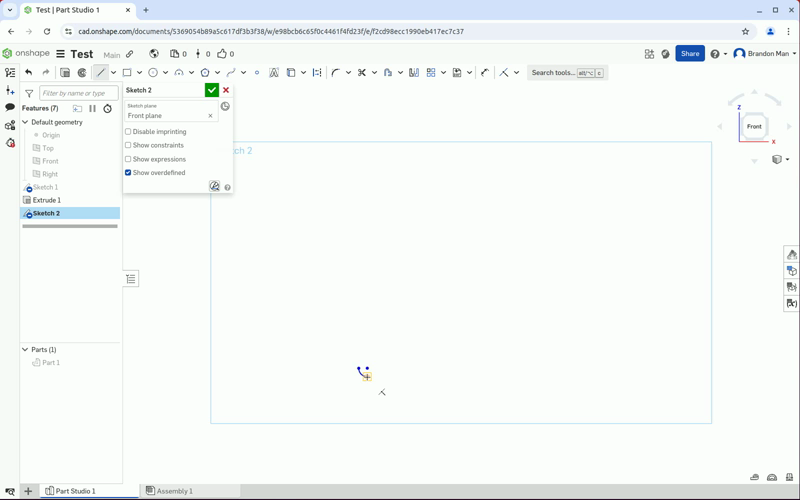
key_down(shift)
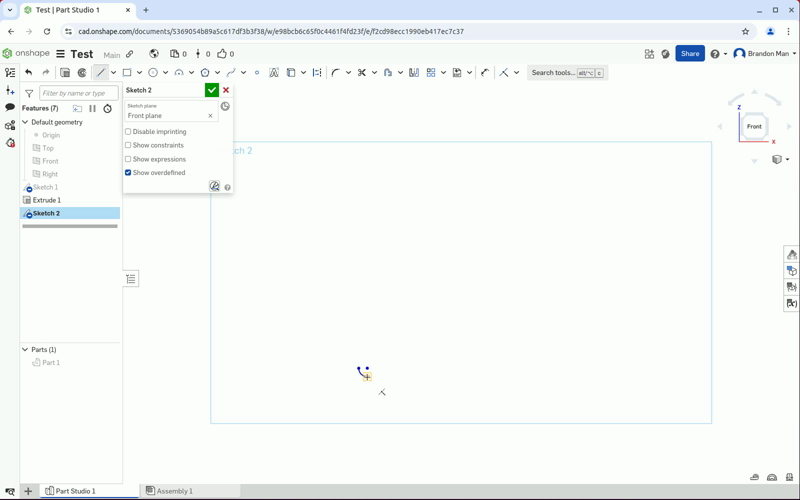
mouse_move(553, 376)
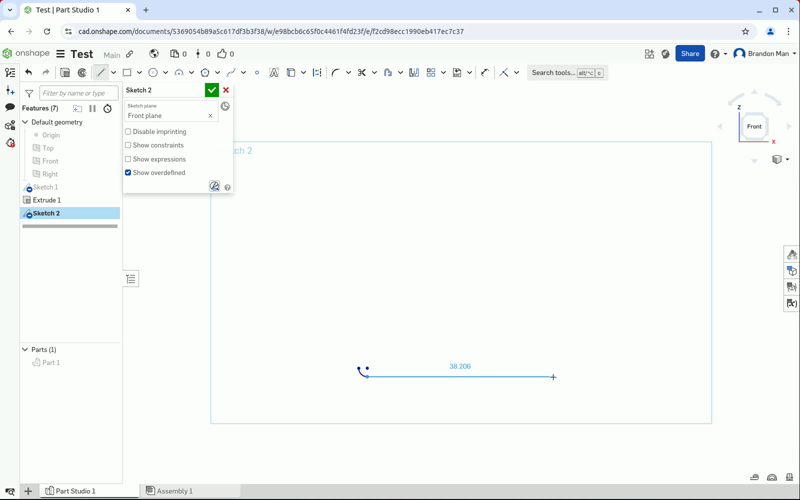
click(553, 376)
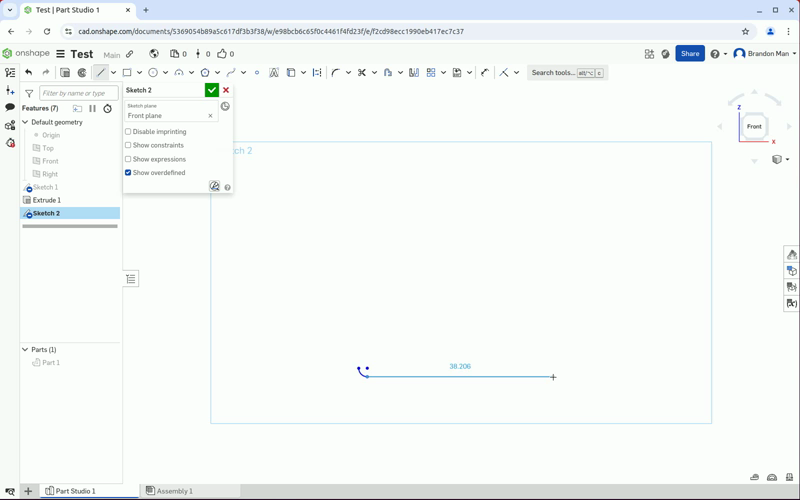
key_up(shift)
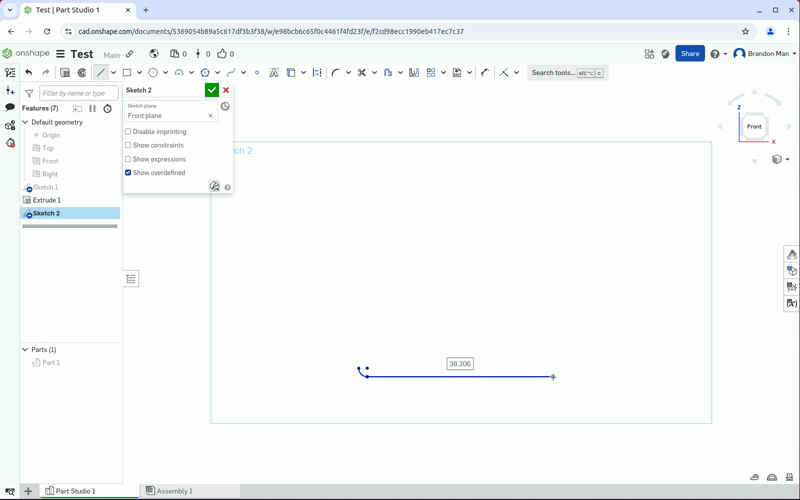
key(esc)
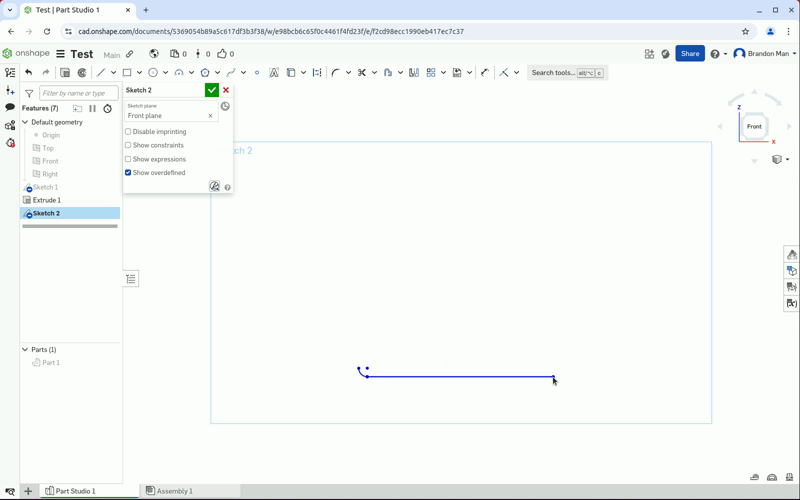
key(a)
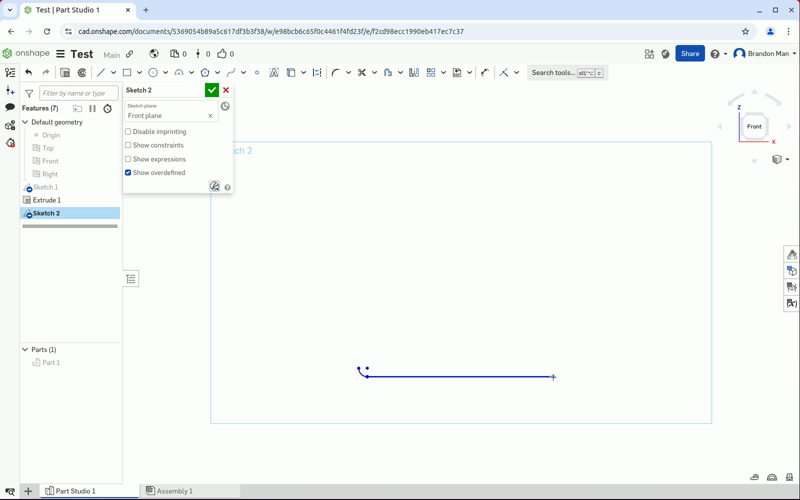
mouse_move(553, 376)
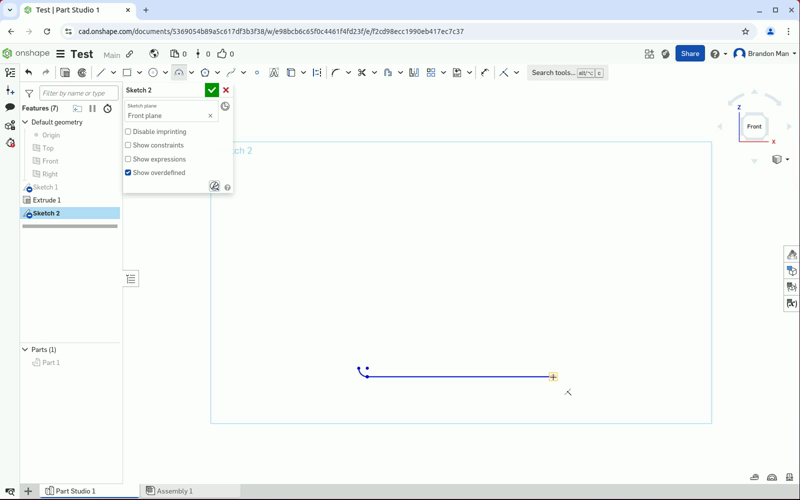
click(553, 376)
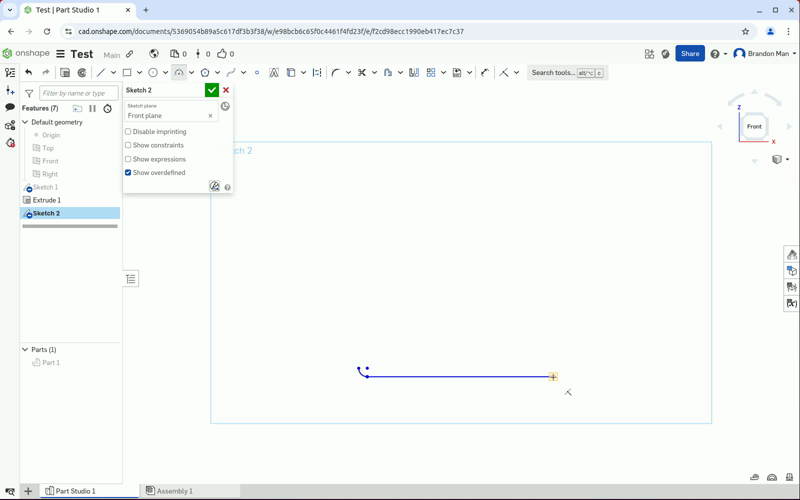
key_down(shift)
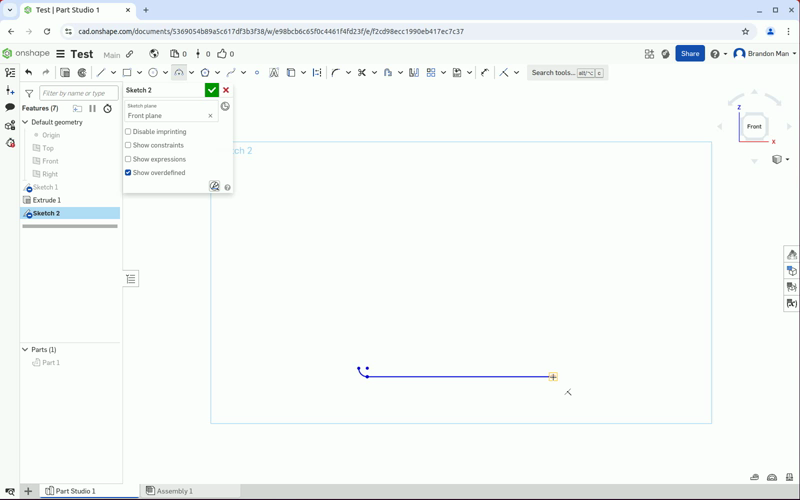
mouse_move(561, 368)
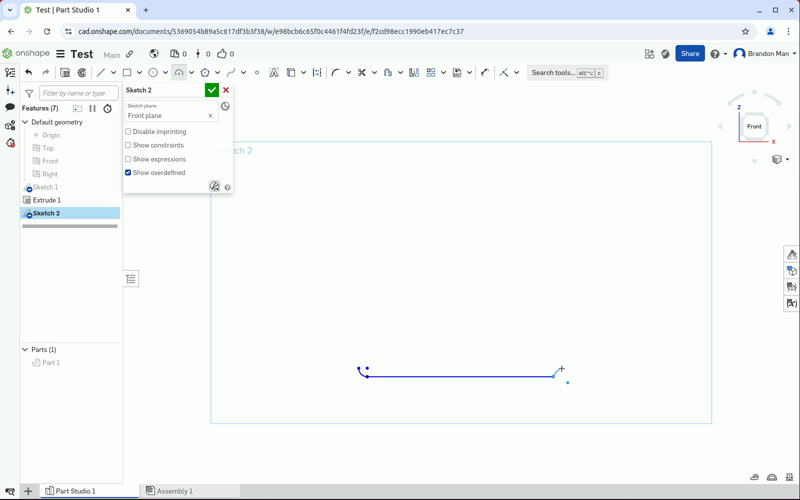
click(561, 368)
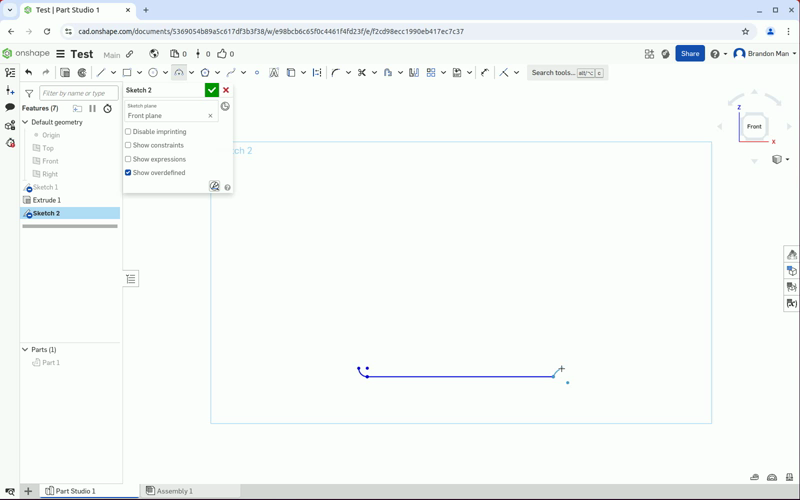
mouse_move(559, 374)
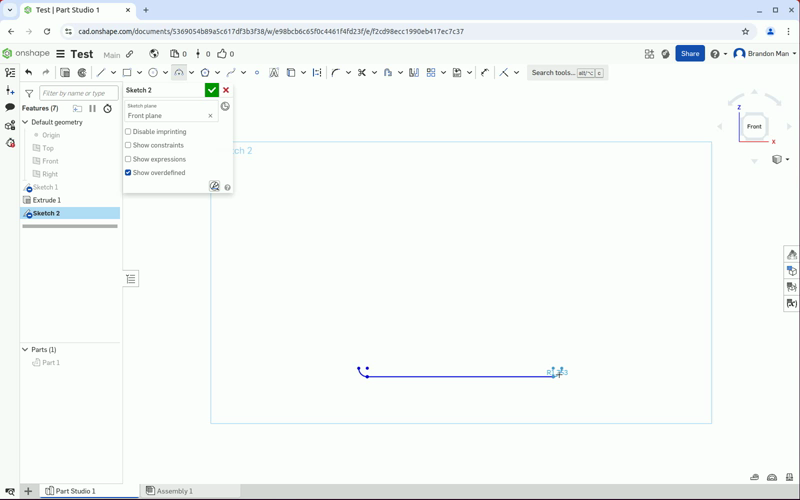
click(559, 374)
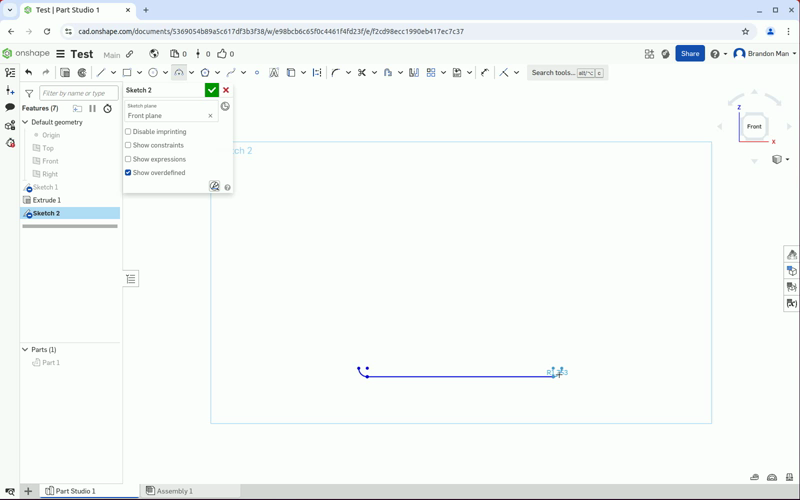
key_up(shift)
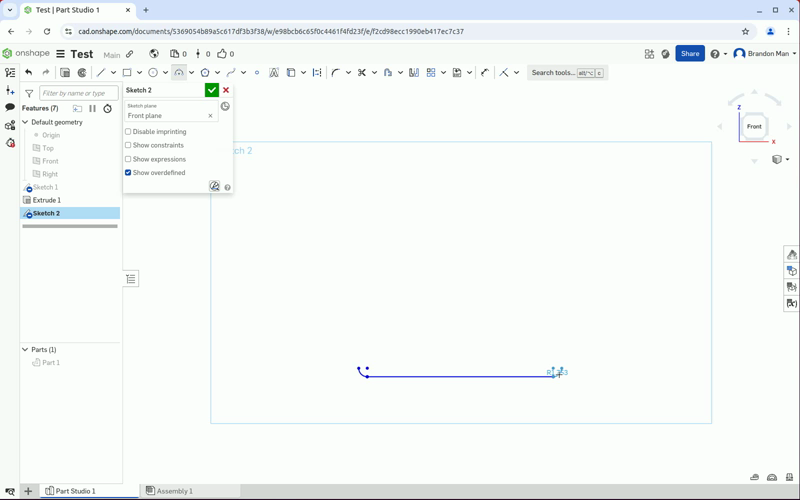
key(esc)
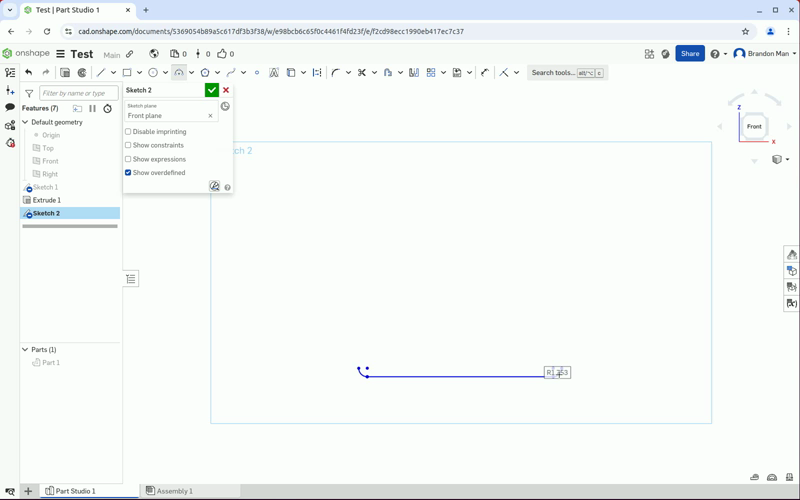
key(l)
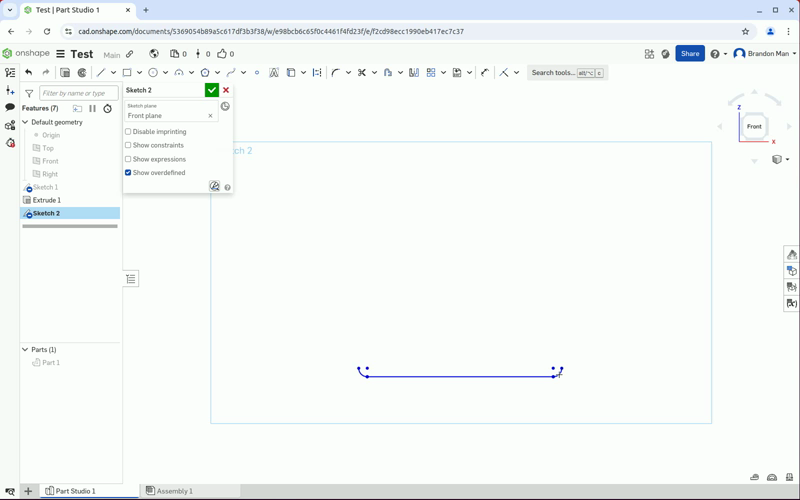
mouse_move(561, 368)
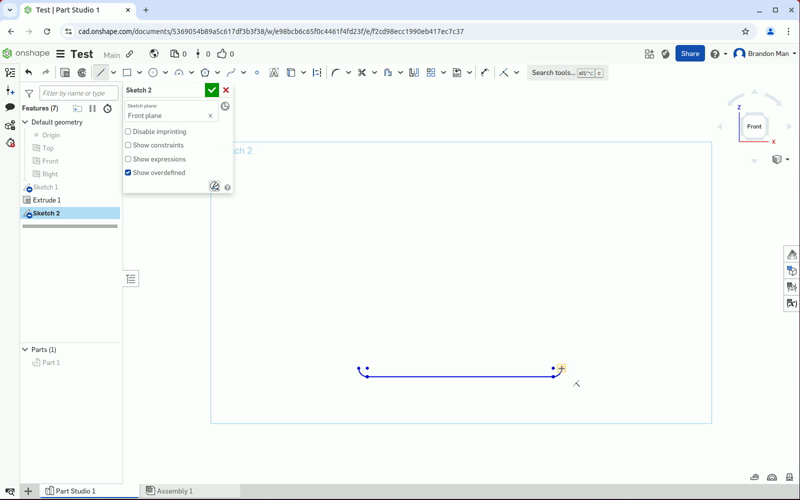
click(561, 368)
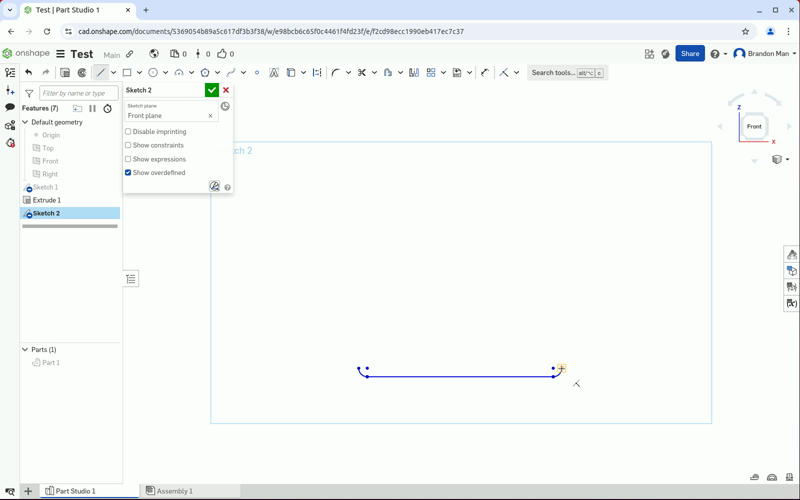
key_down(shift)
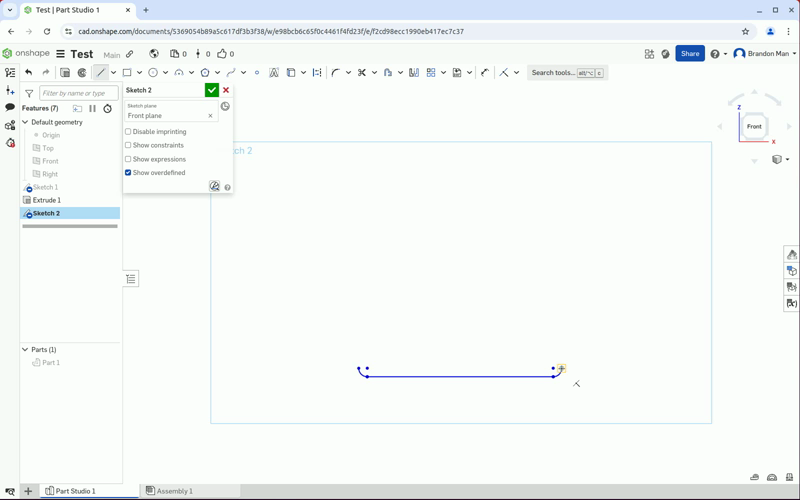
mouse_move(561, 274)
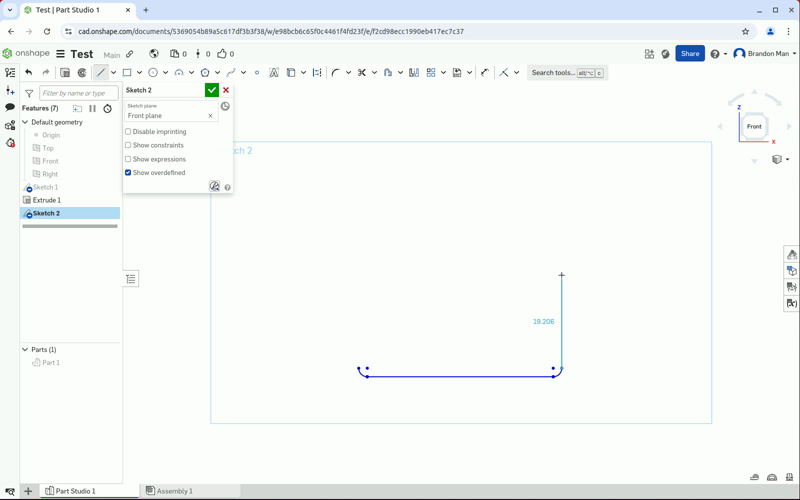
click(561, 274)
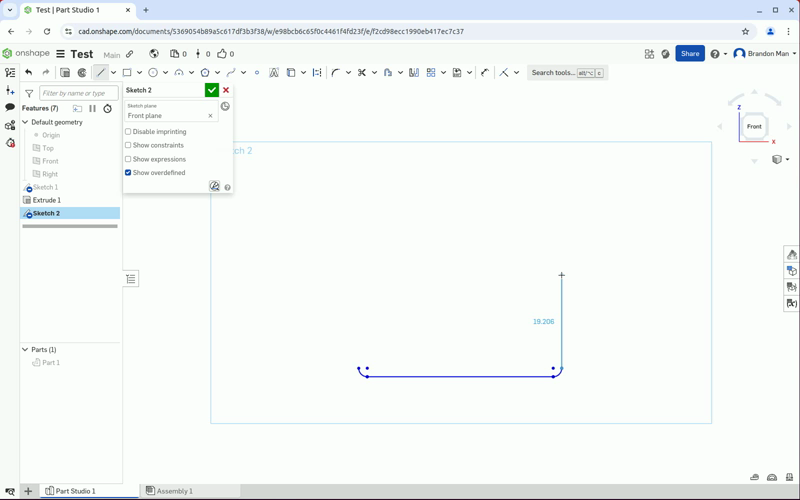
key_up(shift)
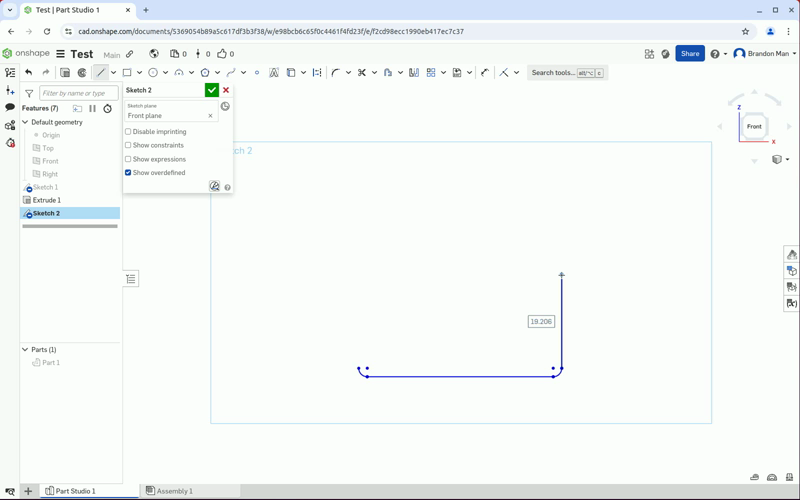
key_down(shift)
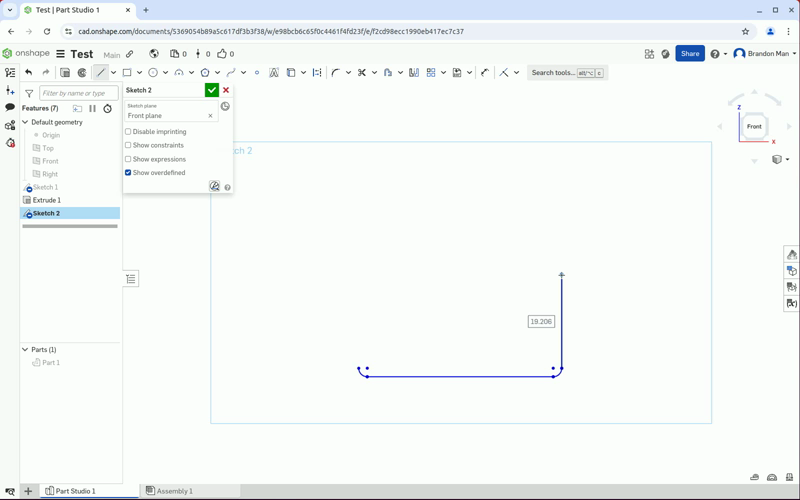
mouse_move(561, 182)
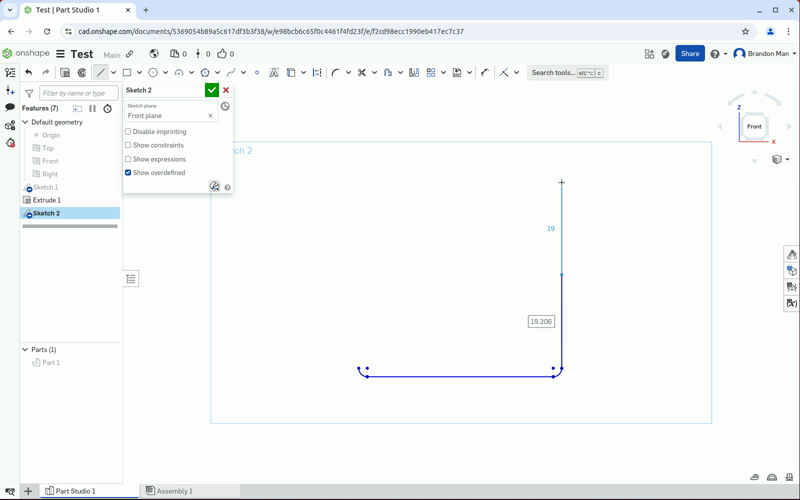
click(561, 182)
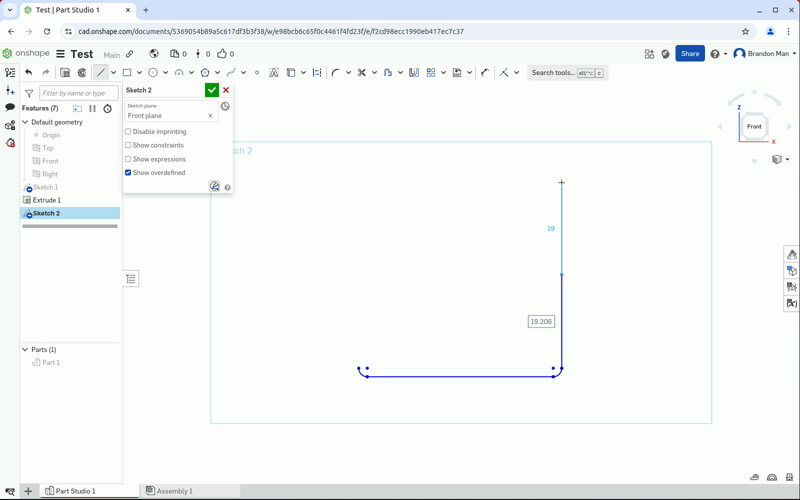
key_up(shift)
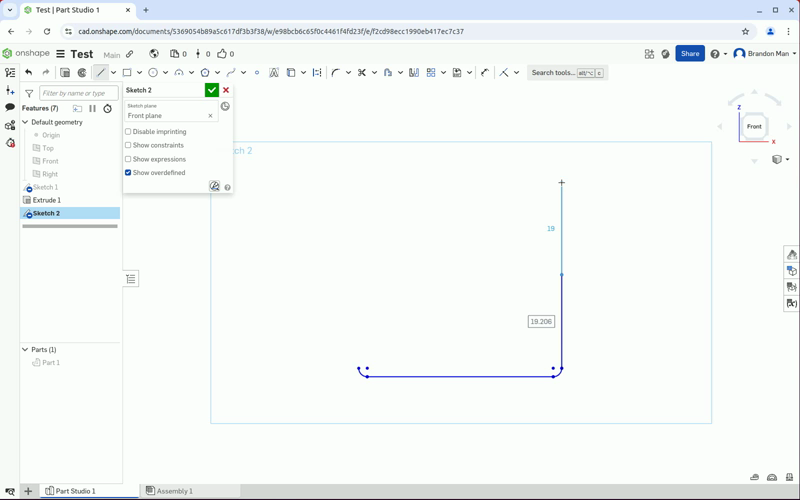
key(esc)
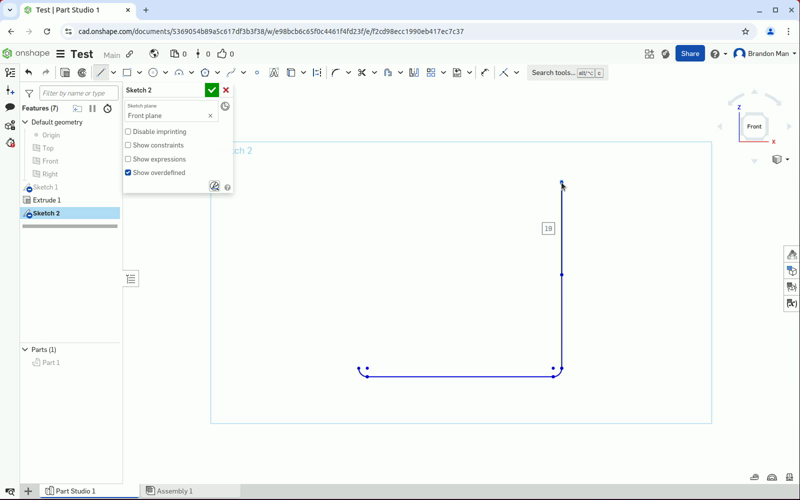
key(a)
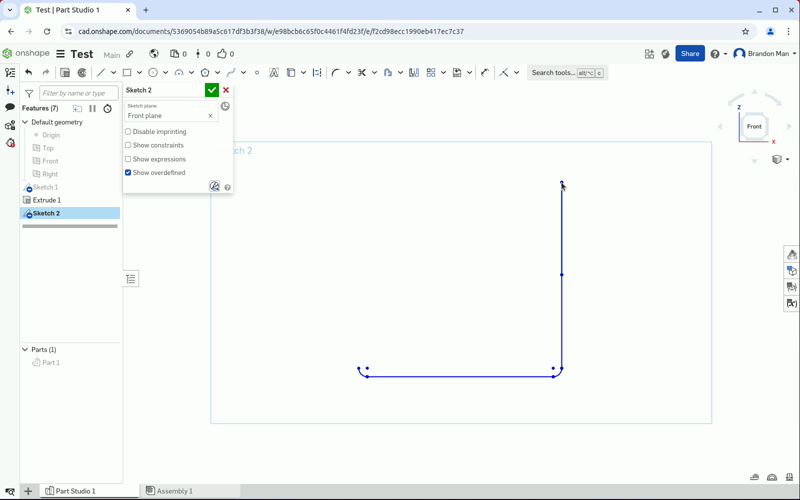
mouse_move(561, 182)
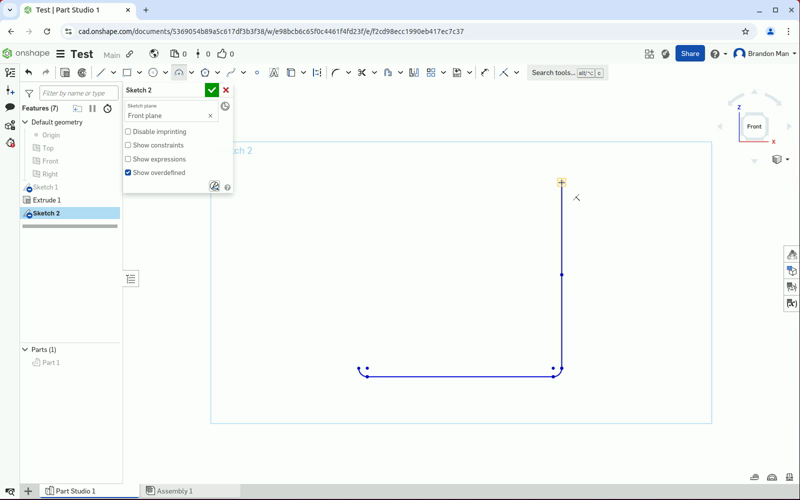
click(561, 182)
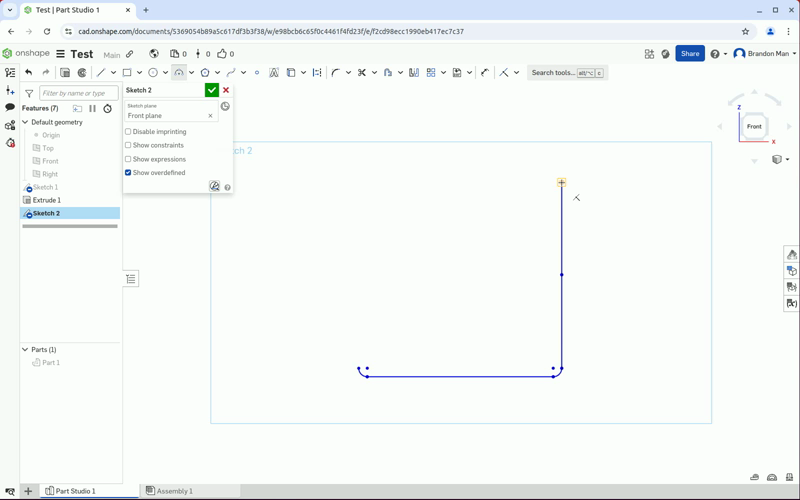
key_down(shift)
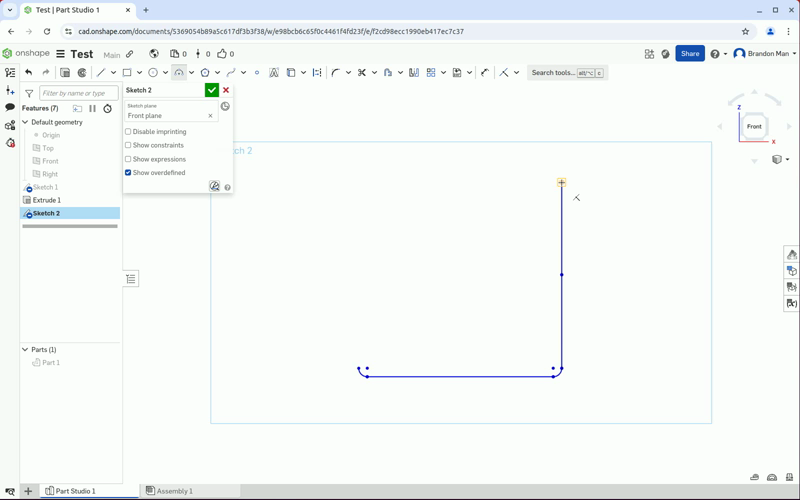
mouse_move(553, 174)
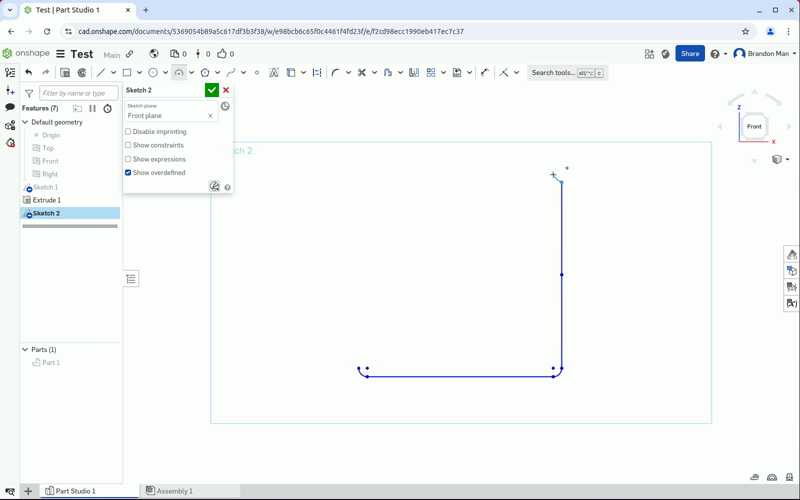
click(553, 174)
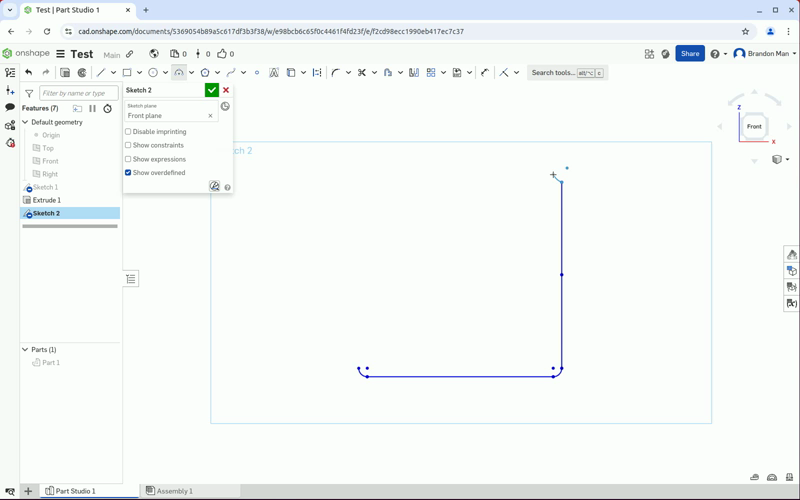
mouse_move(559, 176)
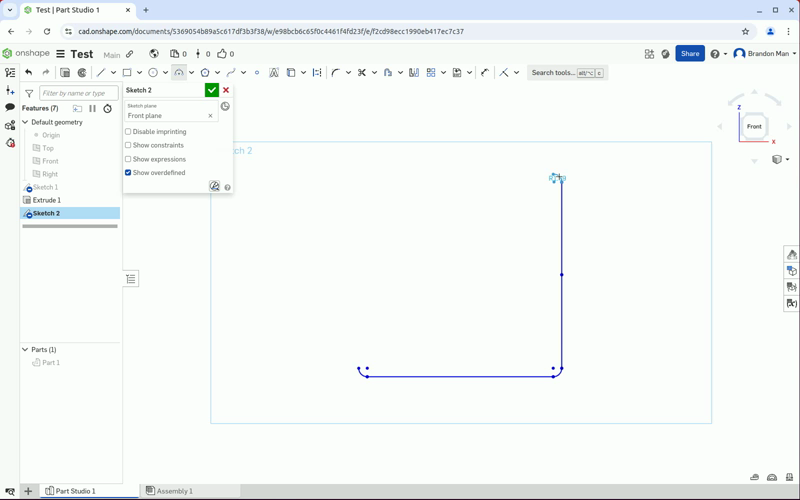
click(559, 176)
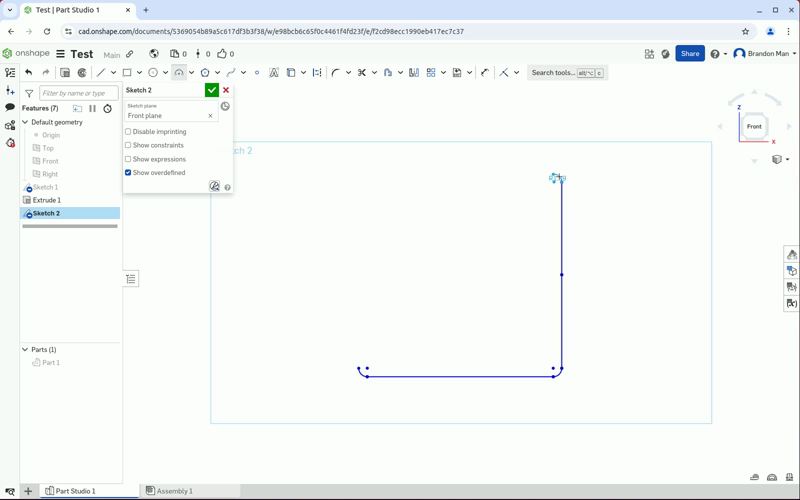
key_up(shift)
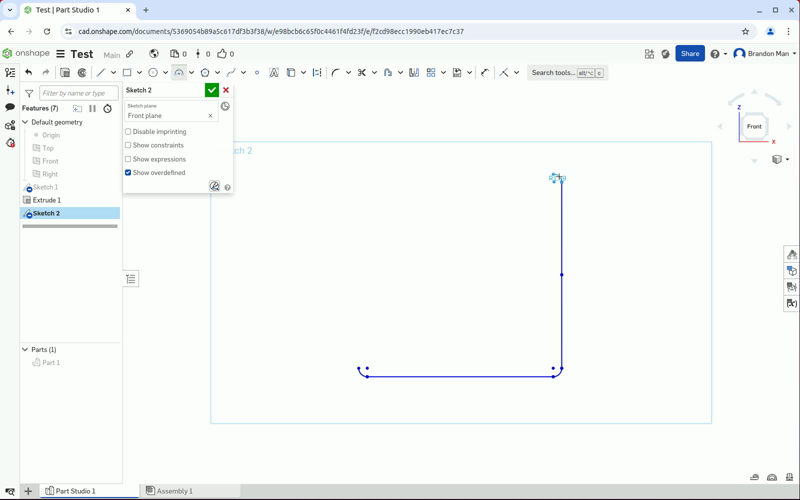
key(esc)
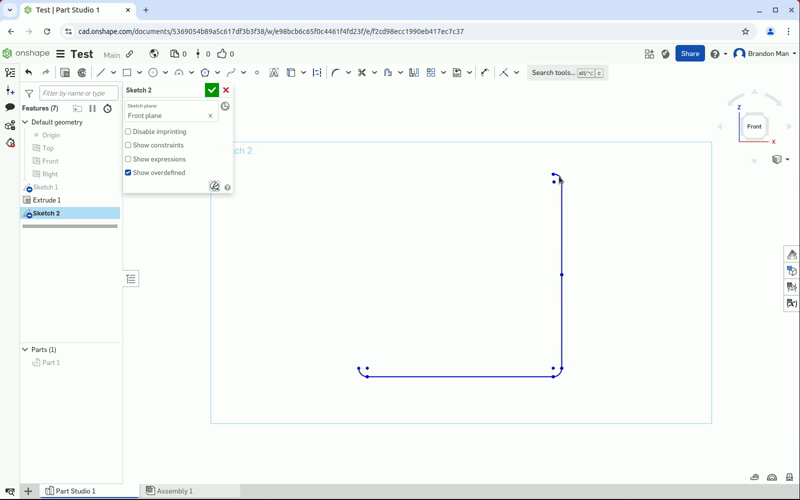
key(l)
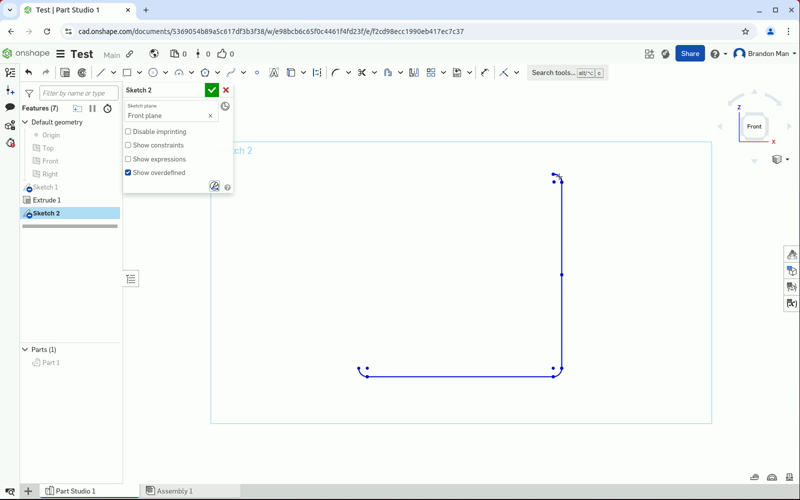
mouse_move(553, 174)
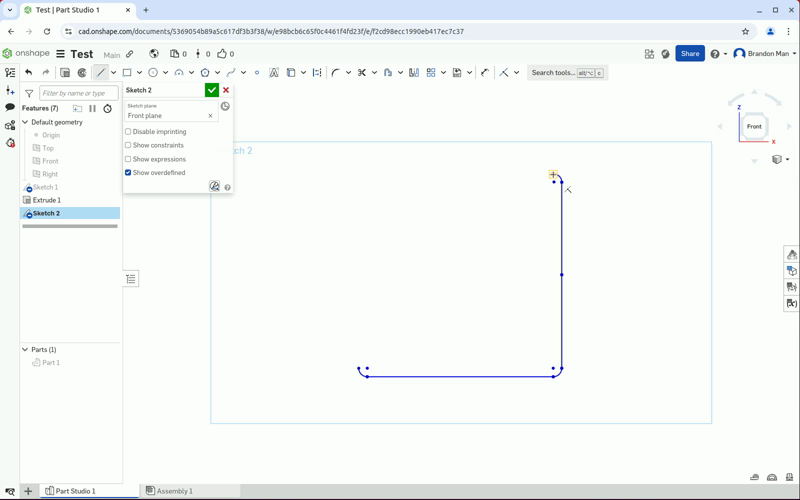
click(553, 174)
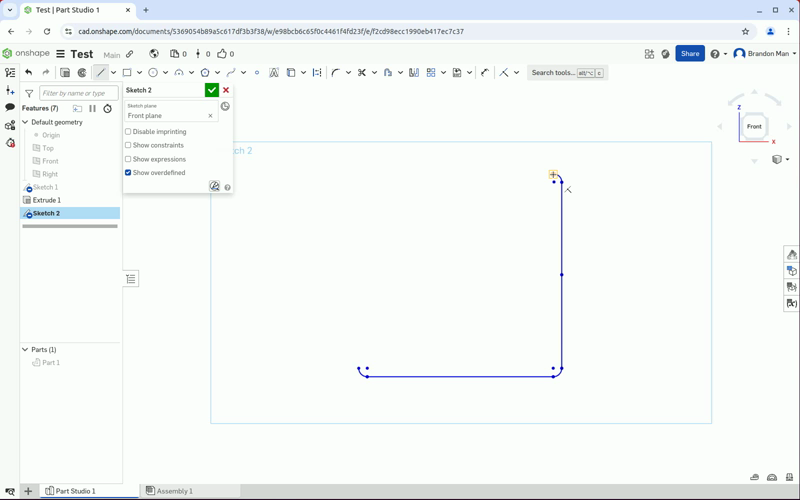
key_down(shift)
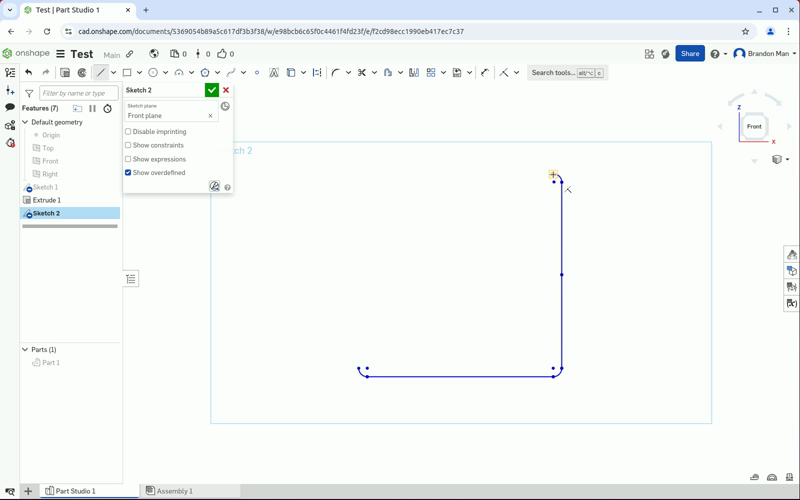
mouse_move(367, 174)
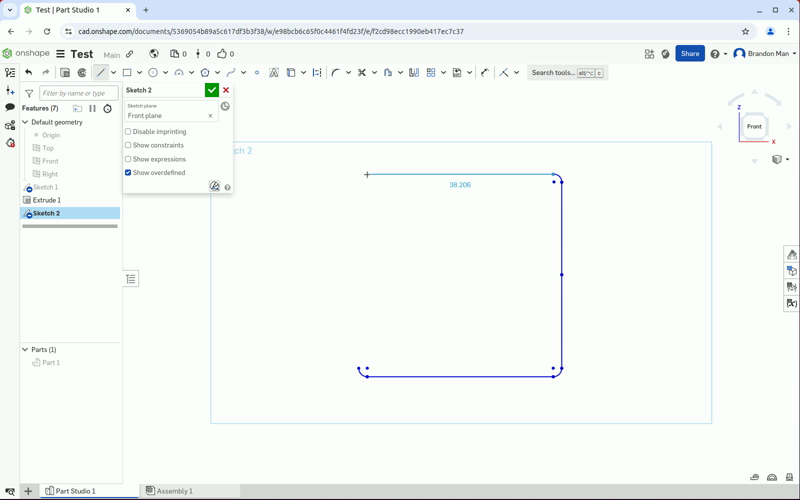
click(367, 174)
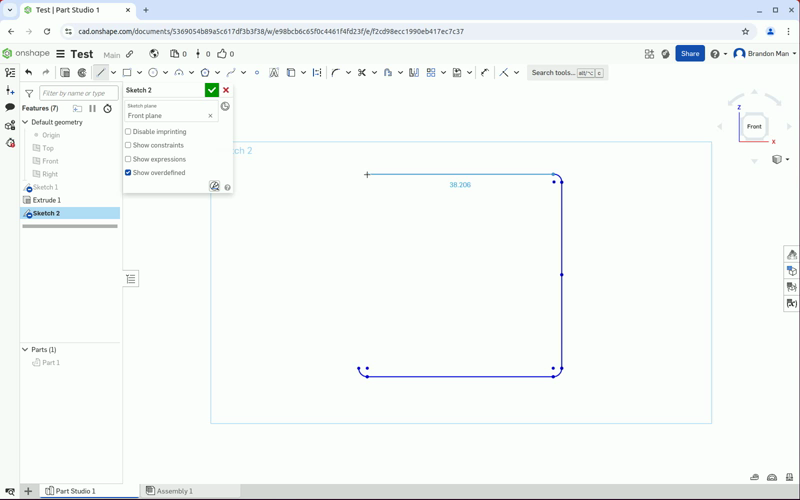
key_up(shift)
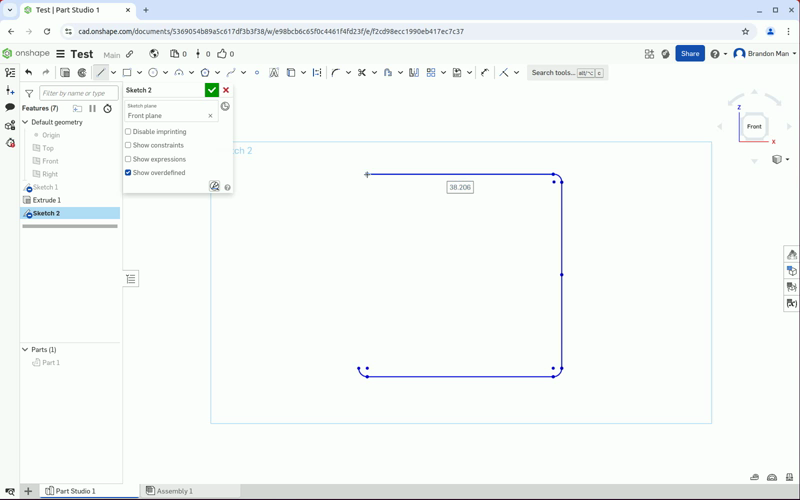
key(esc)
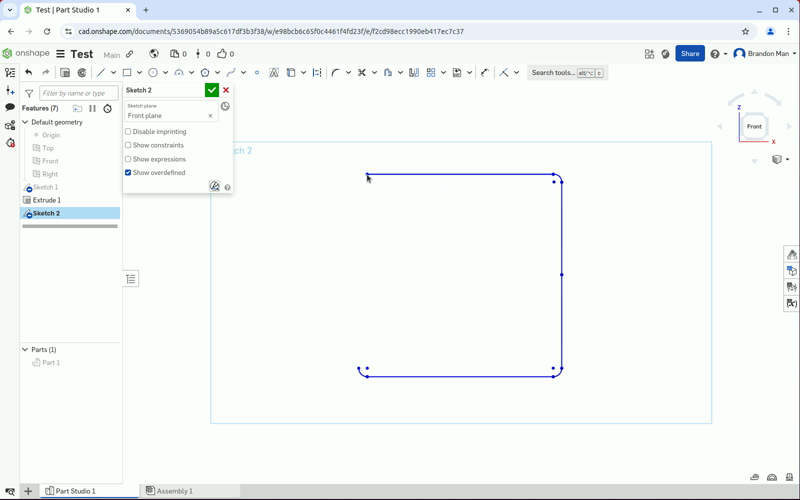
key(a)
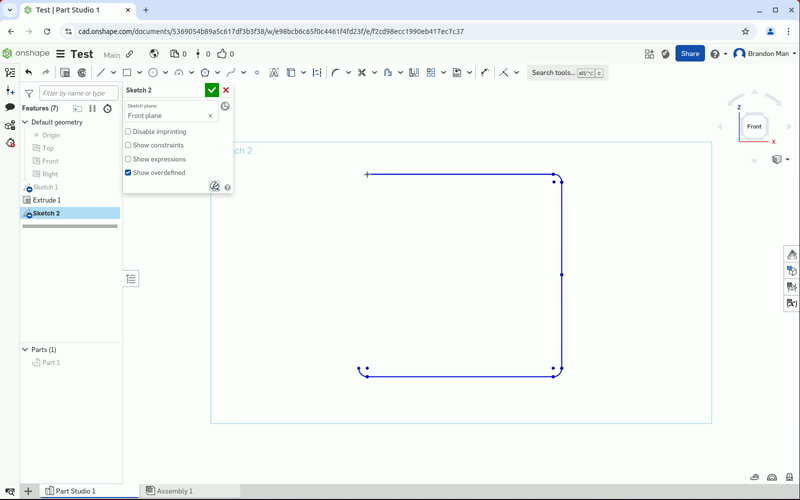
mouse_move(367, 174)
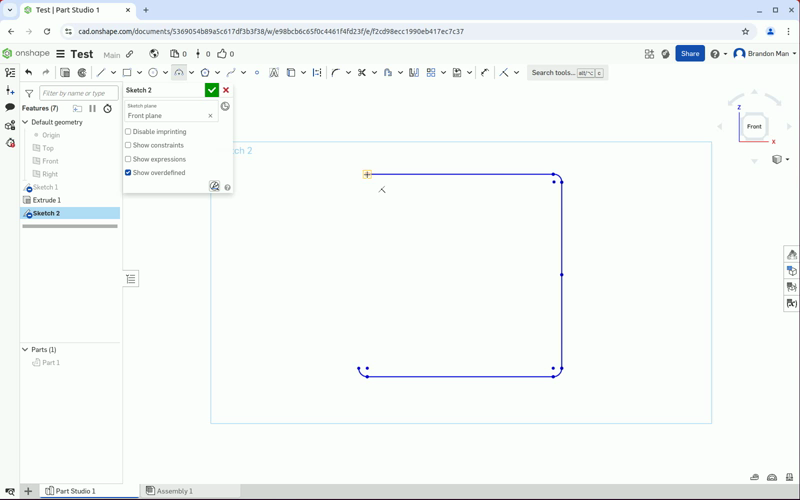
click(367, 174)
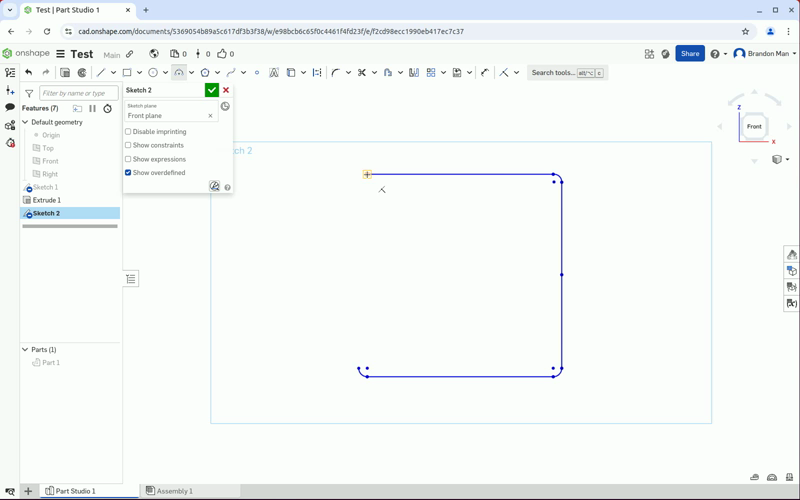
key_down(shift)
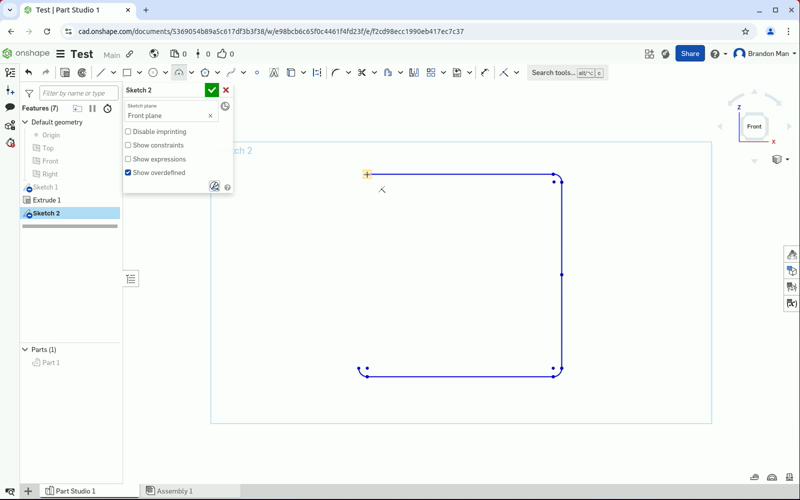
mouse_move(358, 182)
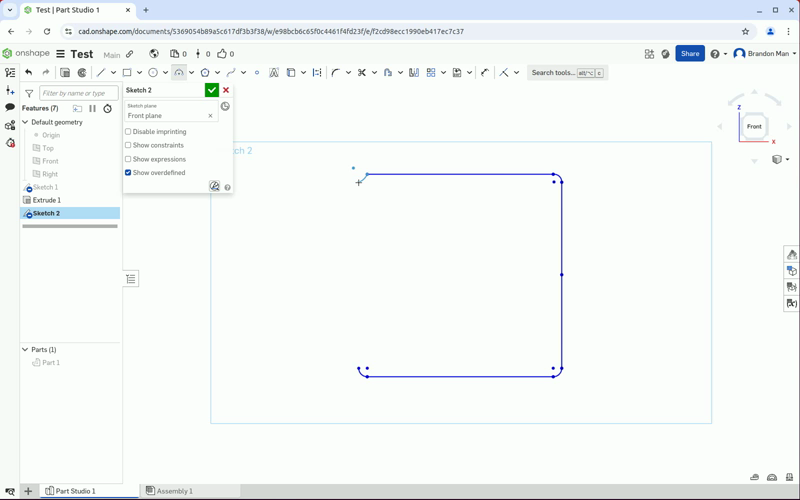
click(358, 182)
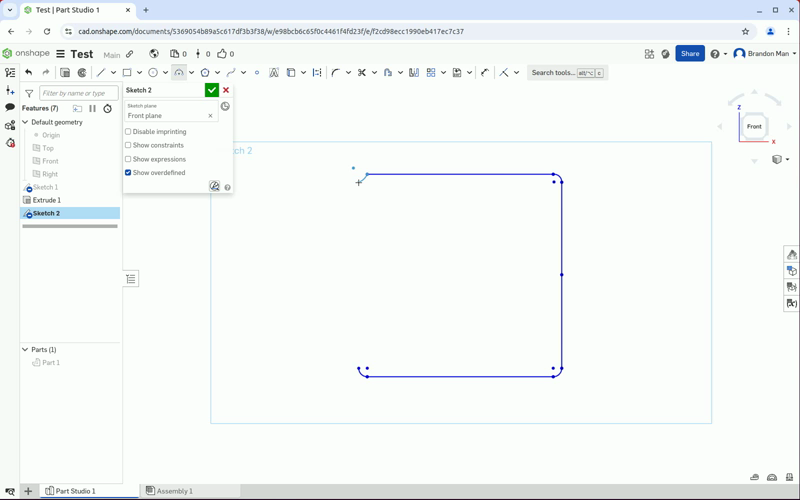
mouse_move(361, 176)
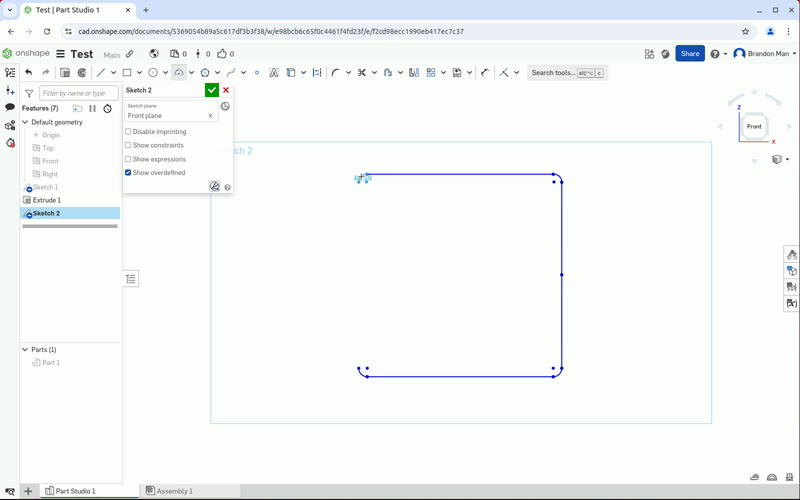
click(361, 176)
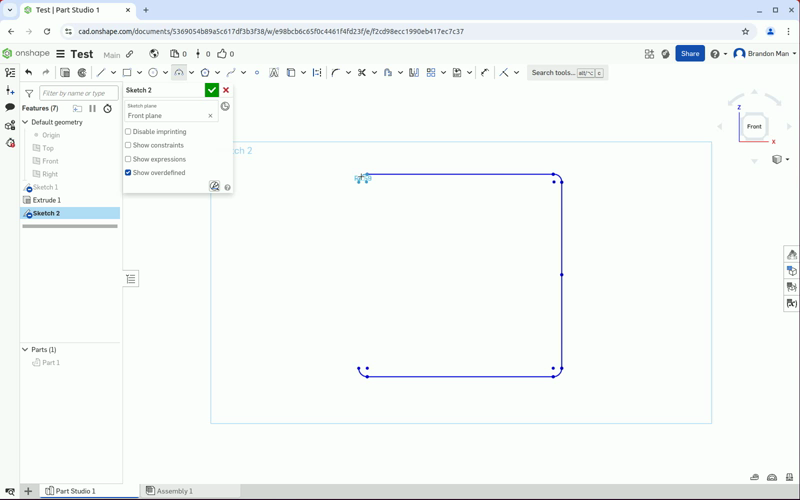
key_up(shift)
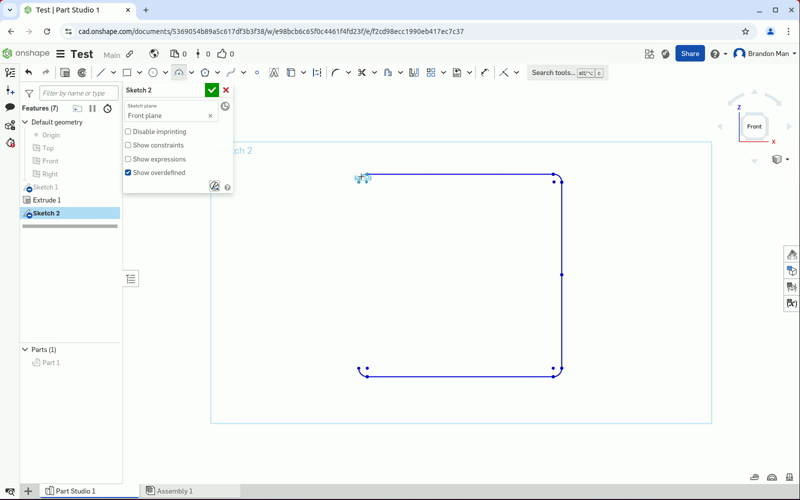
key(esc)
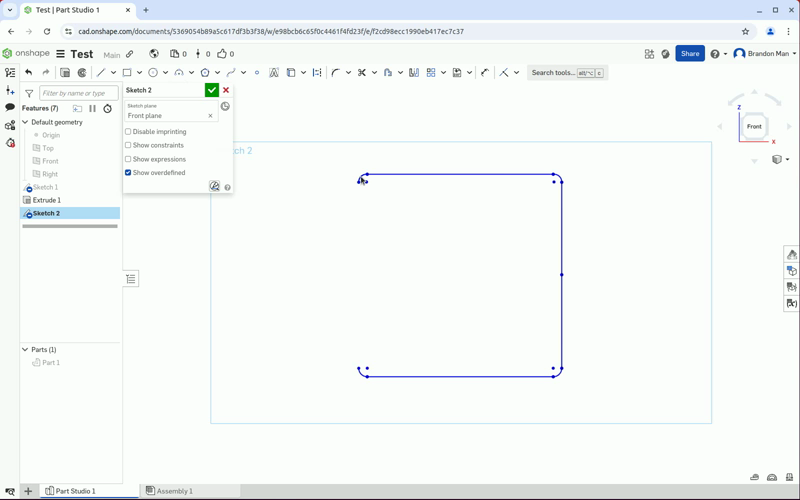
key(l)
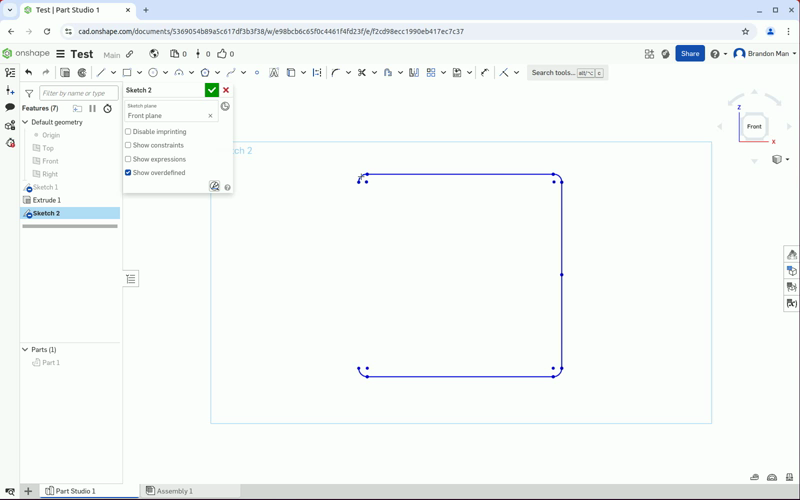
mouse_move(358, 182)
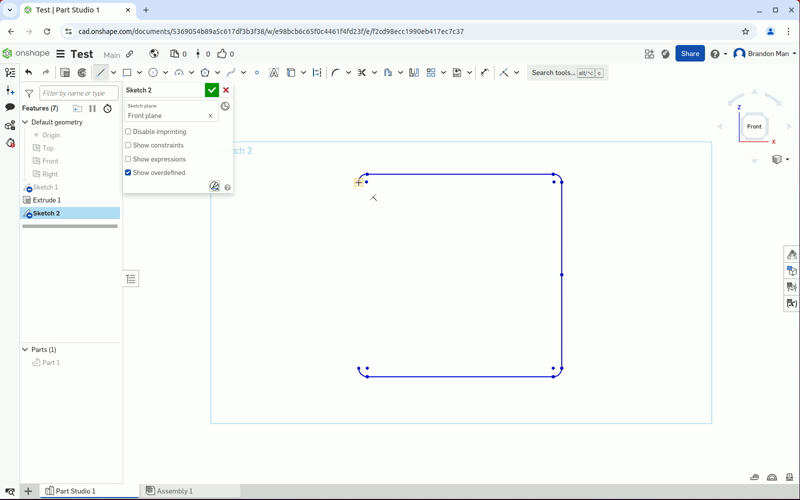
click(358, 182)
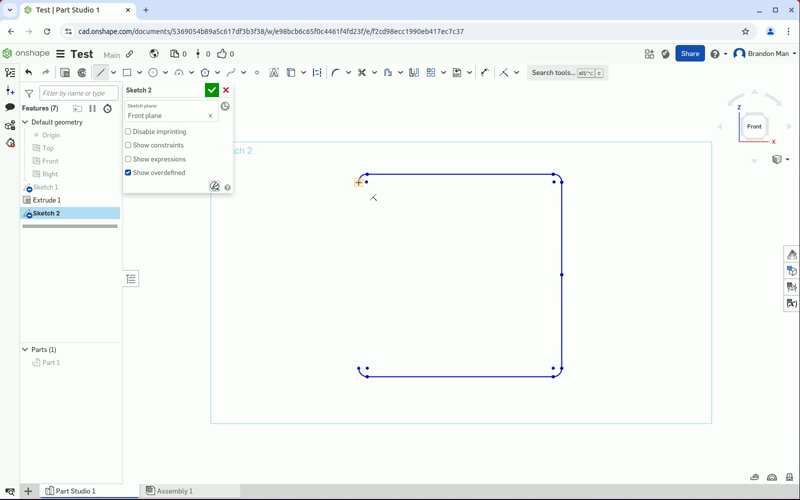
key_down(shift)
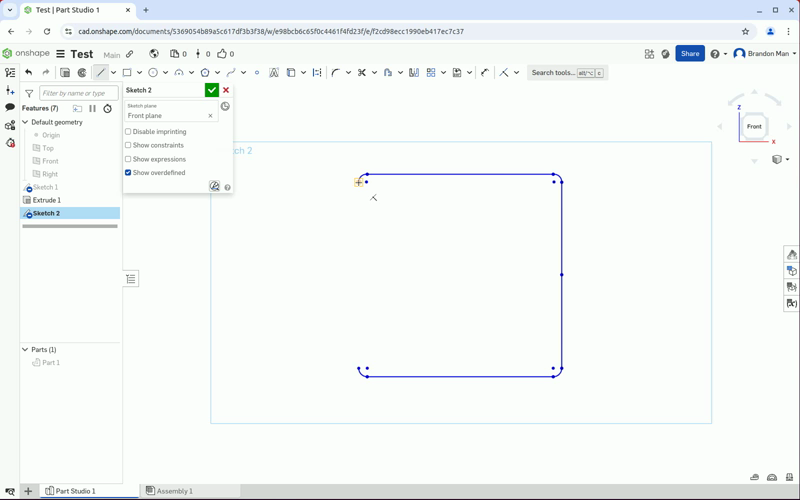
mouse_move(358, 368)
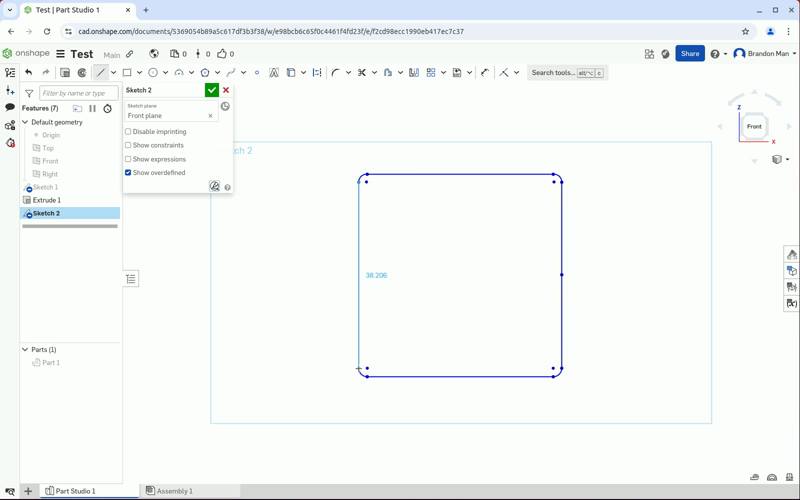
key_up(shift)
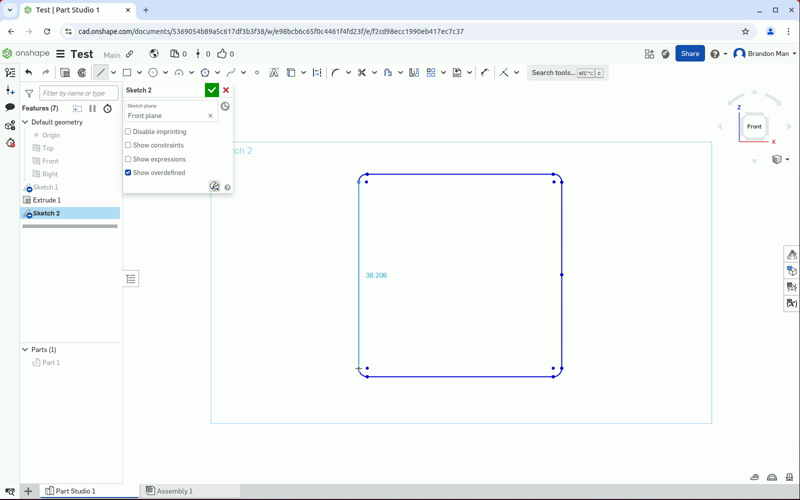
click(358, 368)
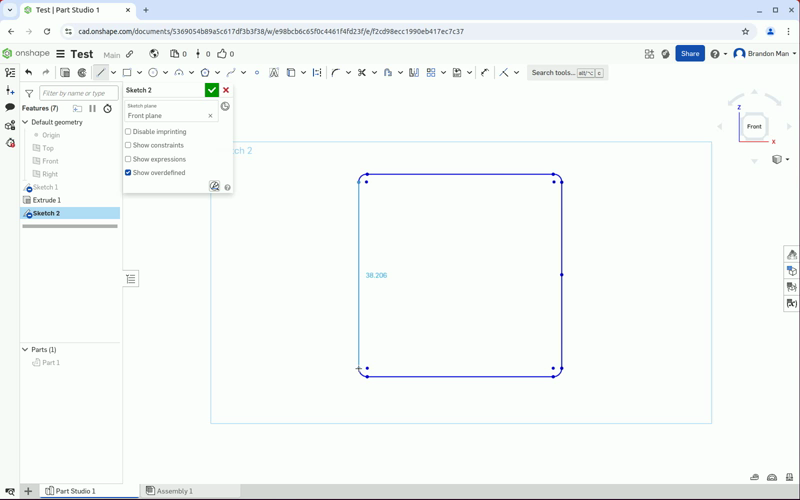
key(esc)
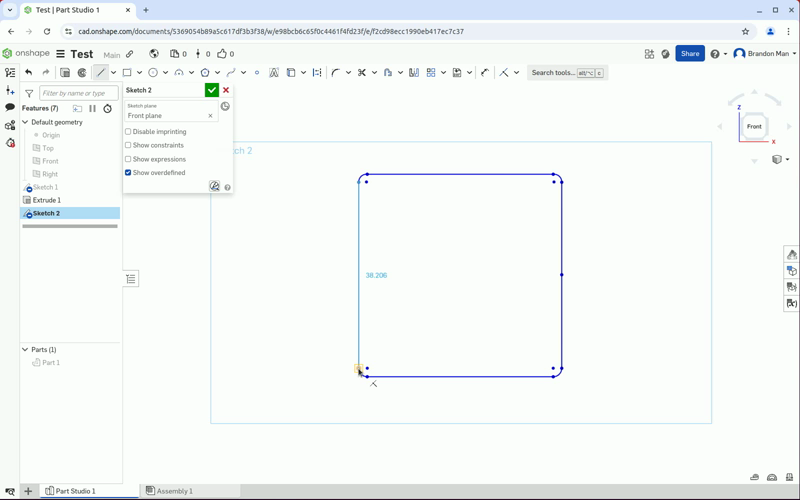
mouse_move(513, 337)
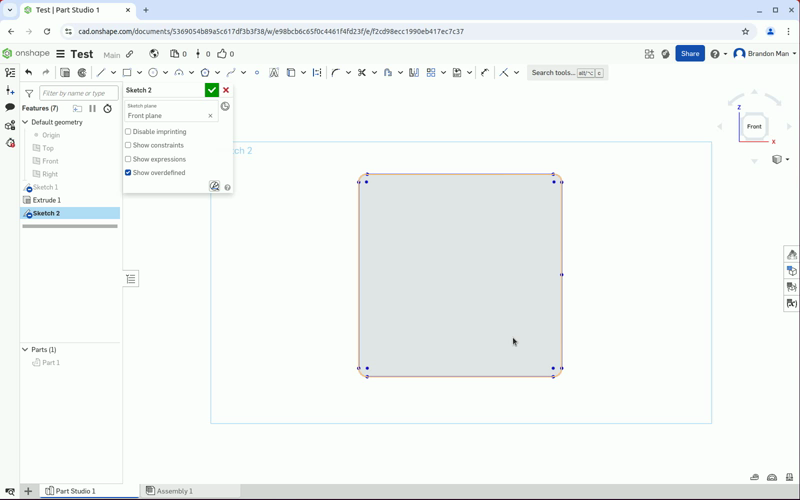
click(513, 337)
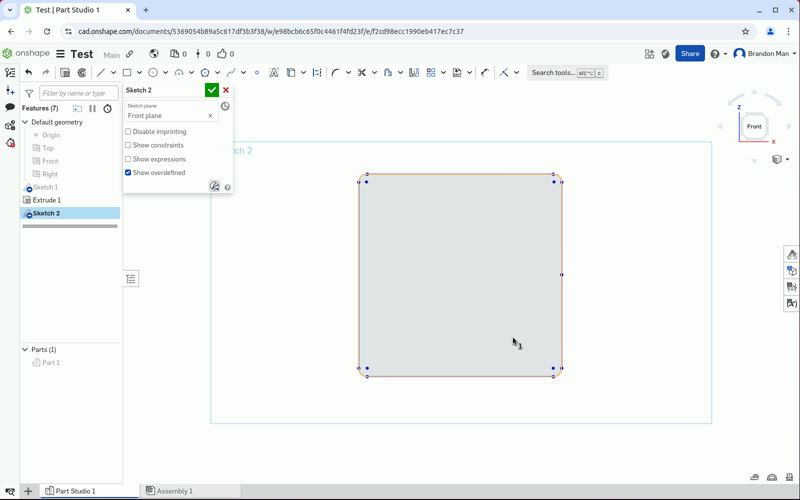
mouse_move(73, 352)
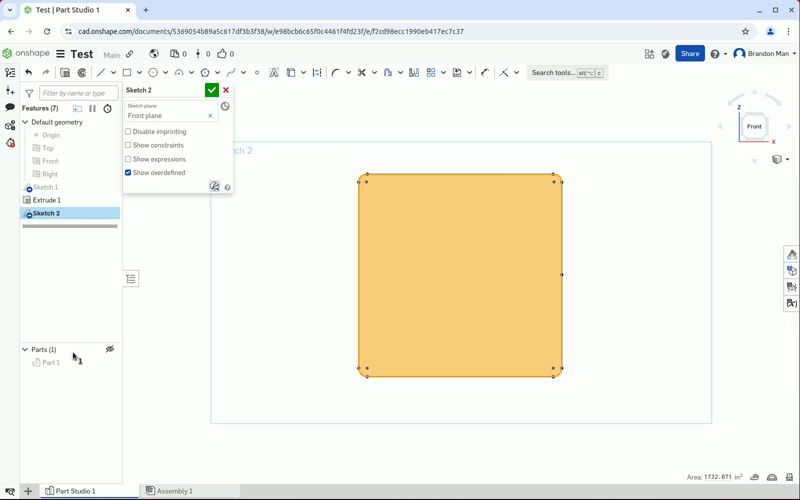
key(shift+y)
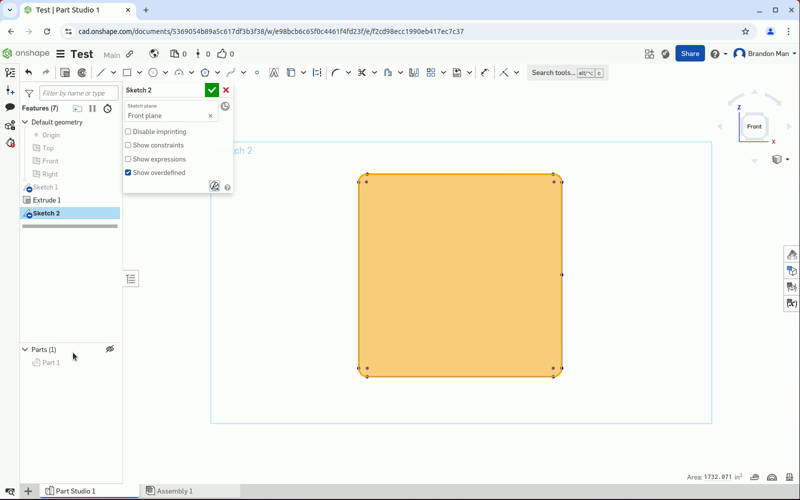
key(shift+e)
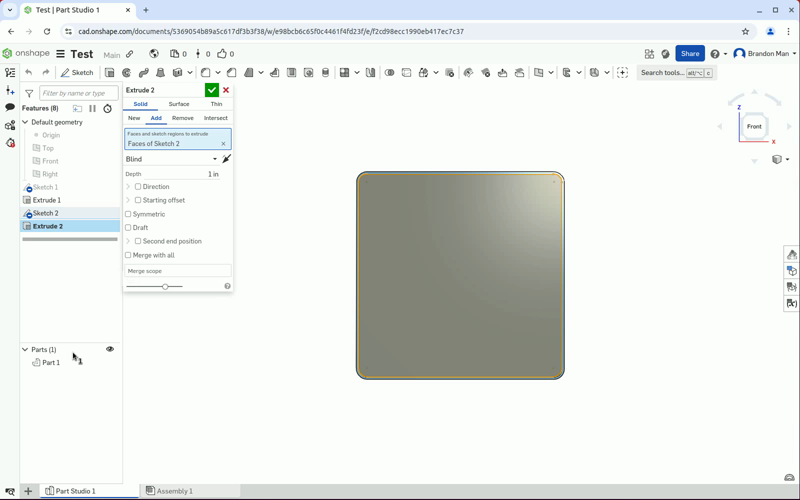
mouse_move(143, 106)
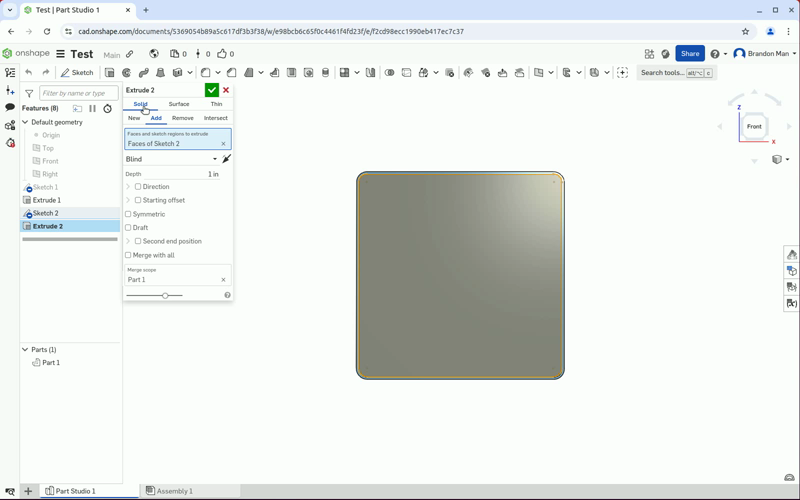
click(143, 106)
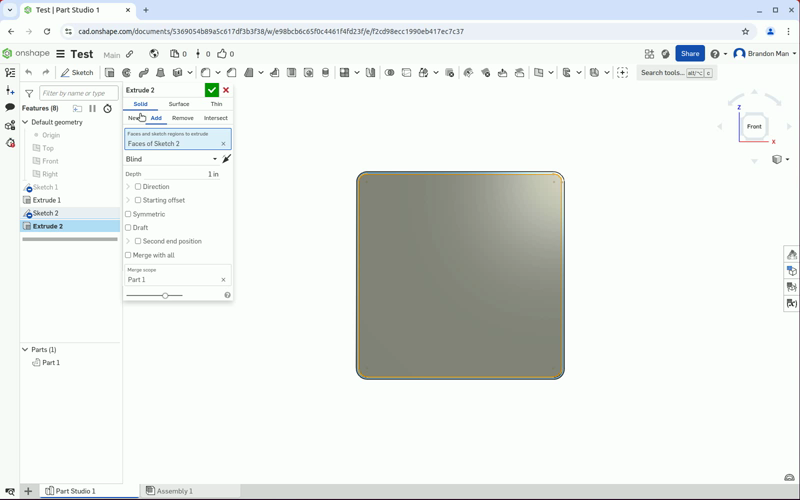
mouse_move(137, 120)
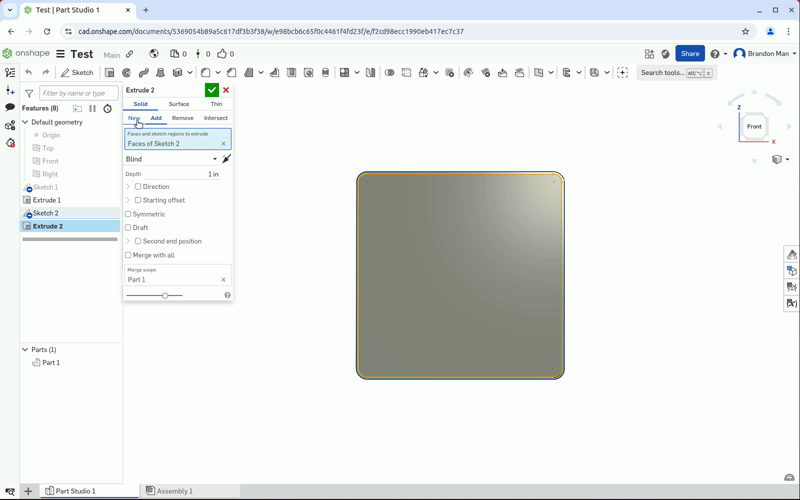
click(137, 120)
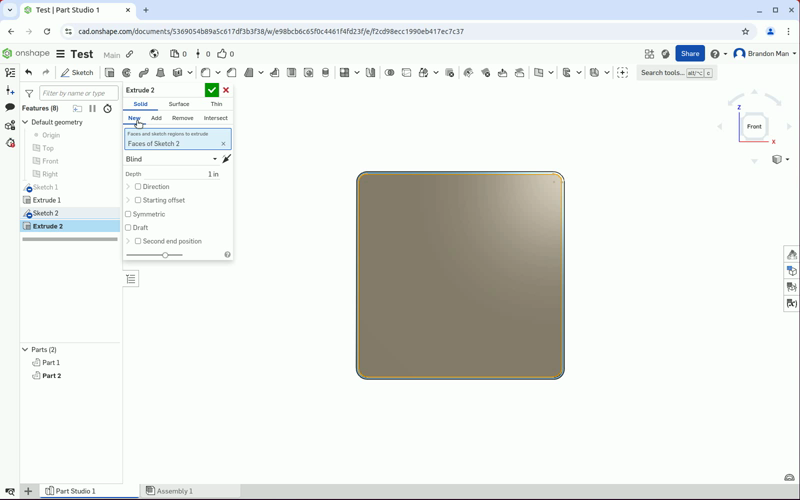
key(tab, 4)
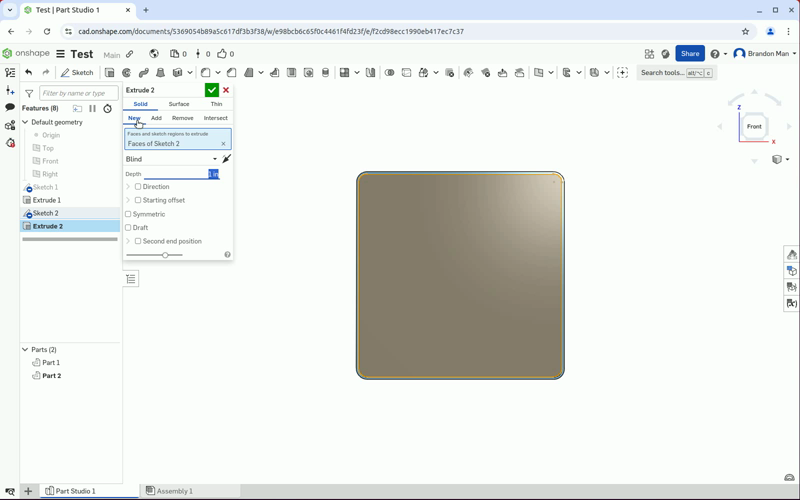
text(0.963)
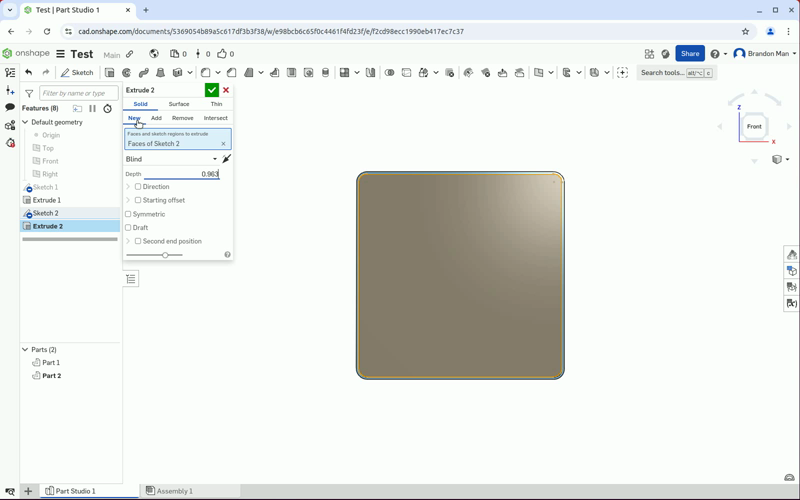
key(enter)
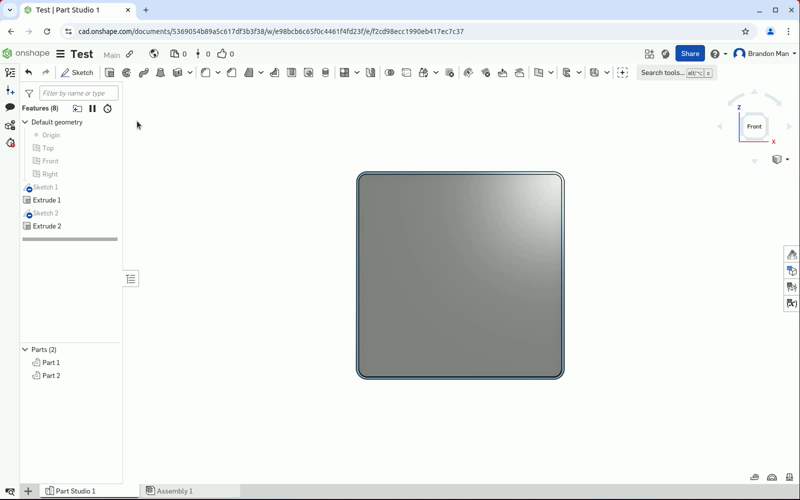
key(shift+h)
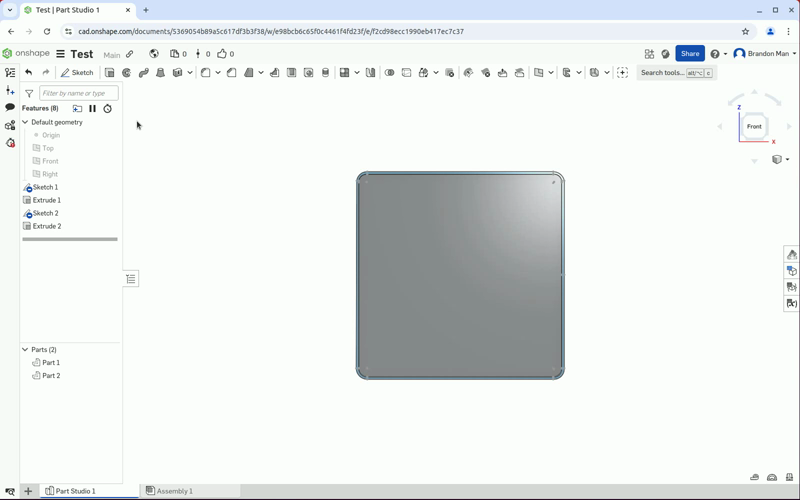
key(shift+h)
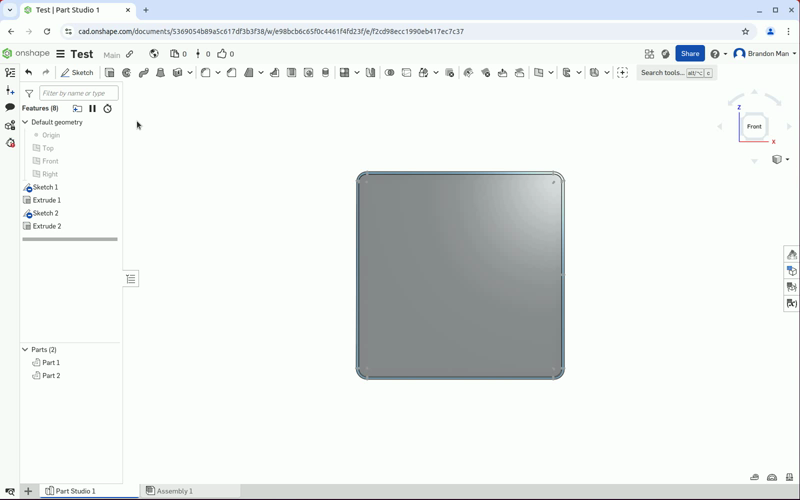
key(shift+7)
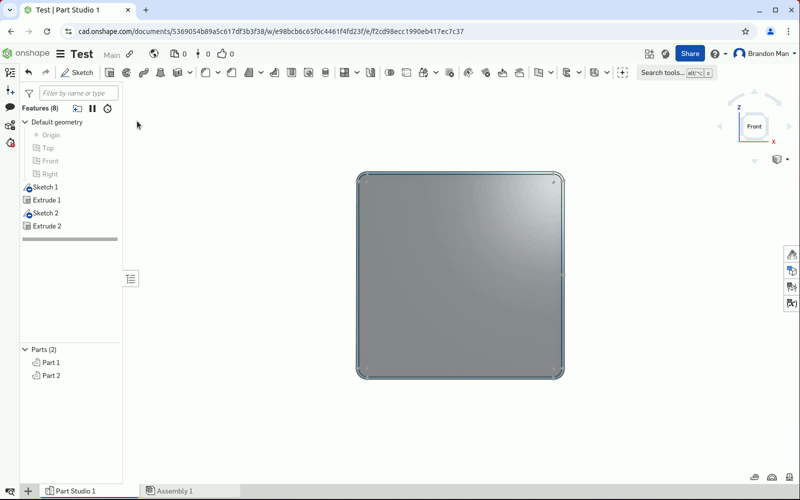
key(left, 2)
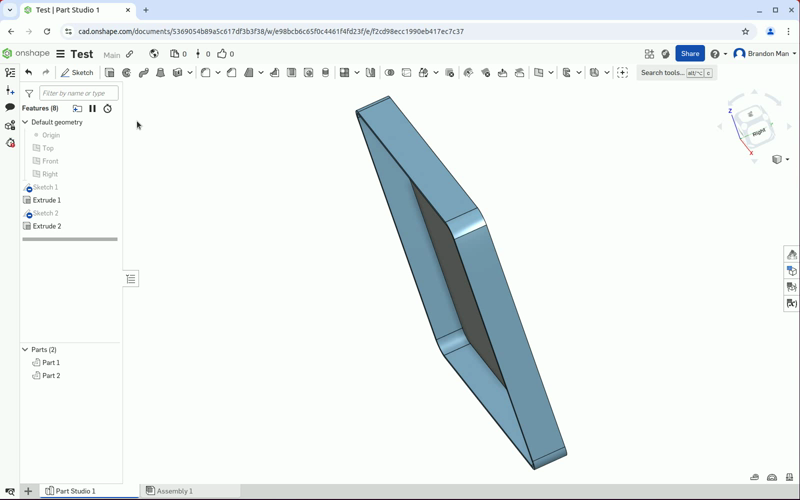
key(down, 2)
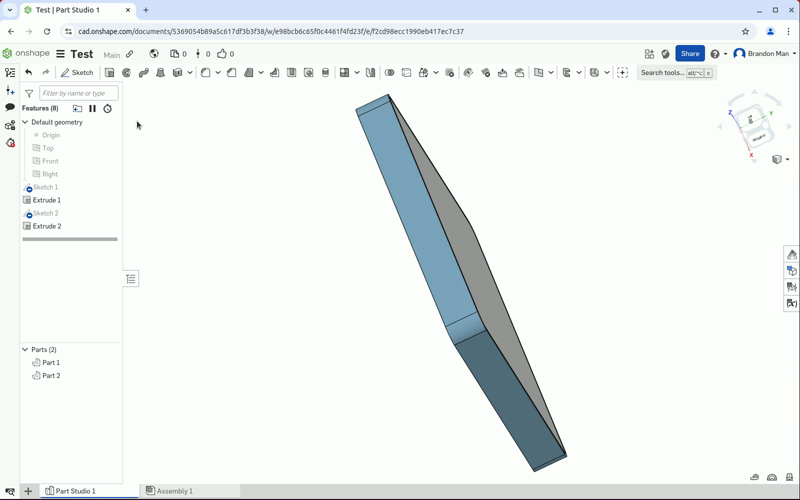
key(up, 2)
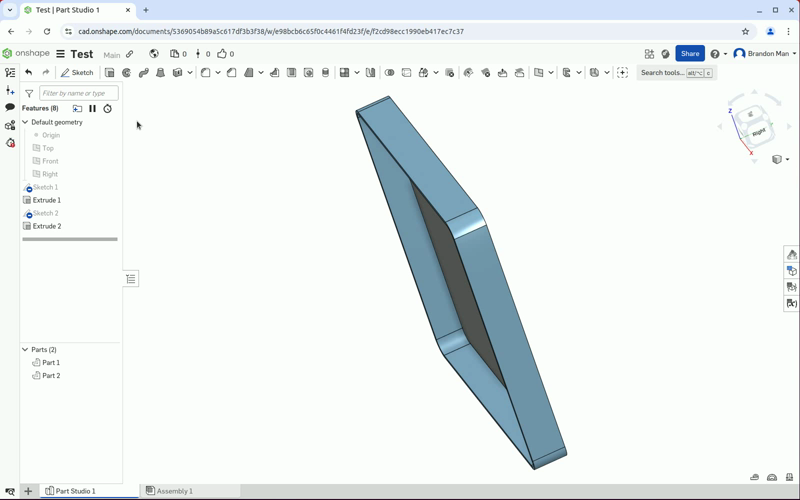
key(right, 2)
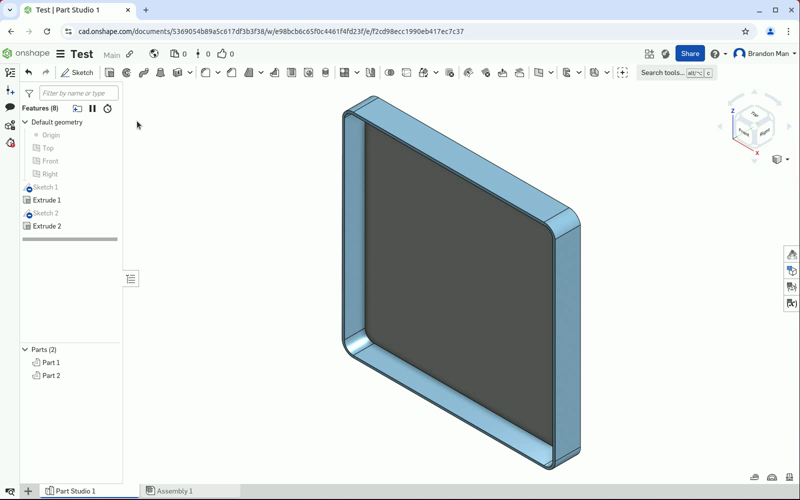
mouse_move(73, 189)
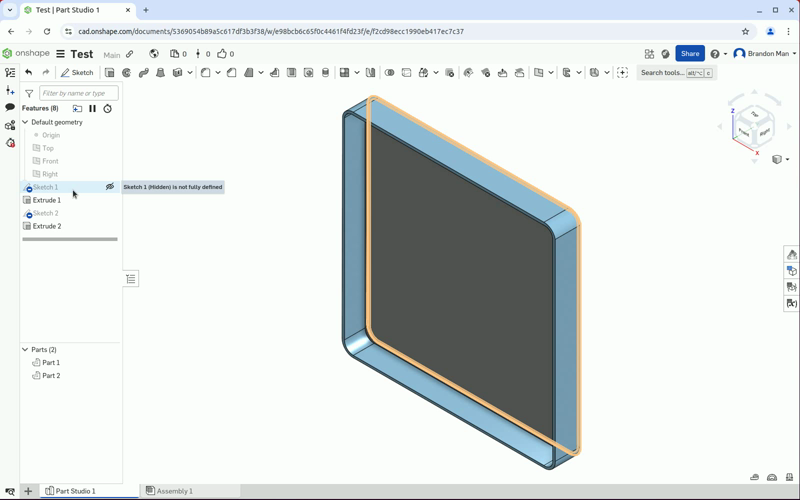
click(73, 189)